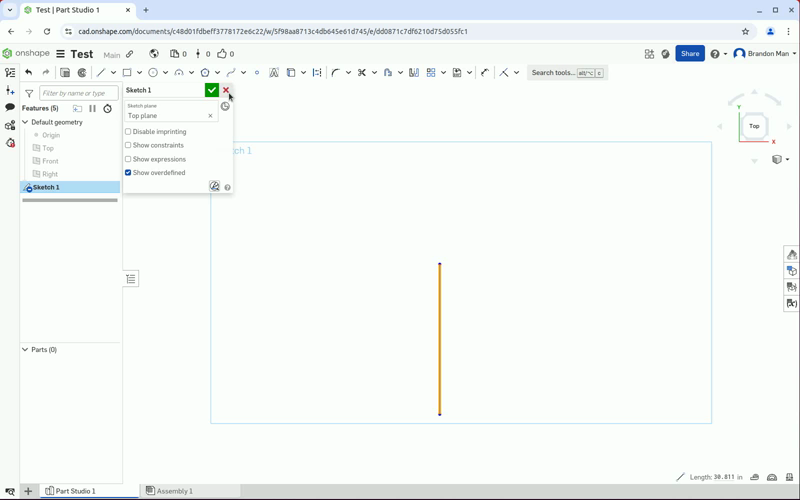
key(shift+h)
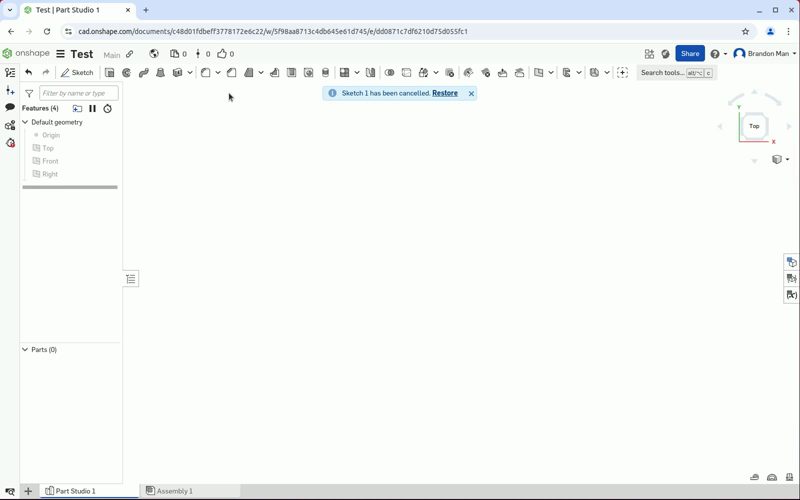
mouse_move(73, 352)
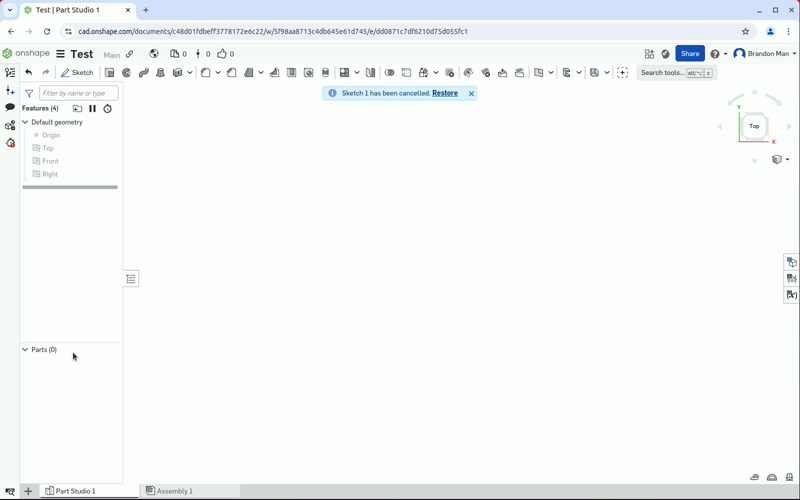
key(y)
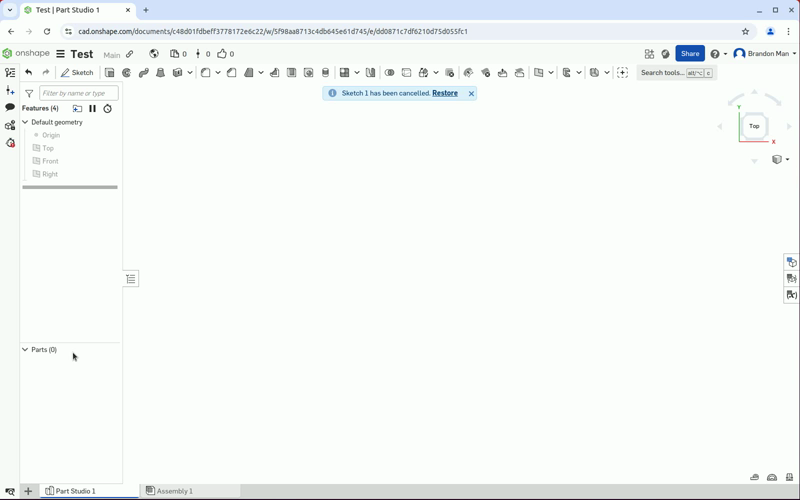
key(shift+p)
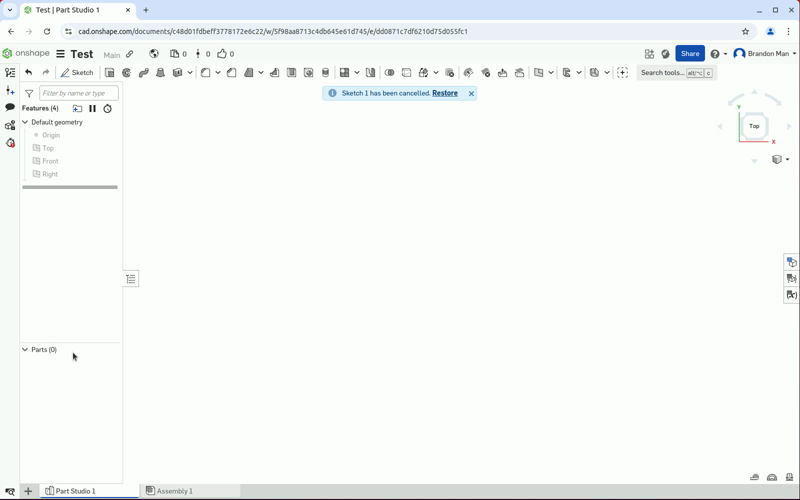
key(space)
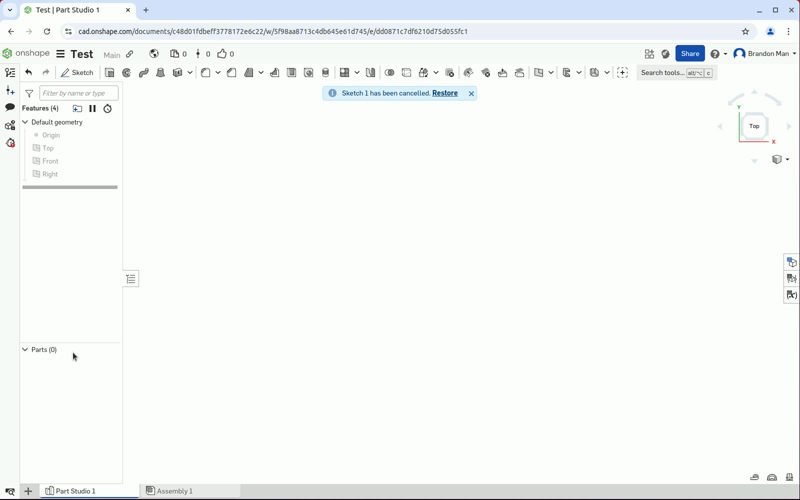
key_down(shift)
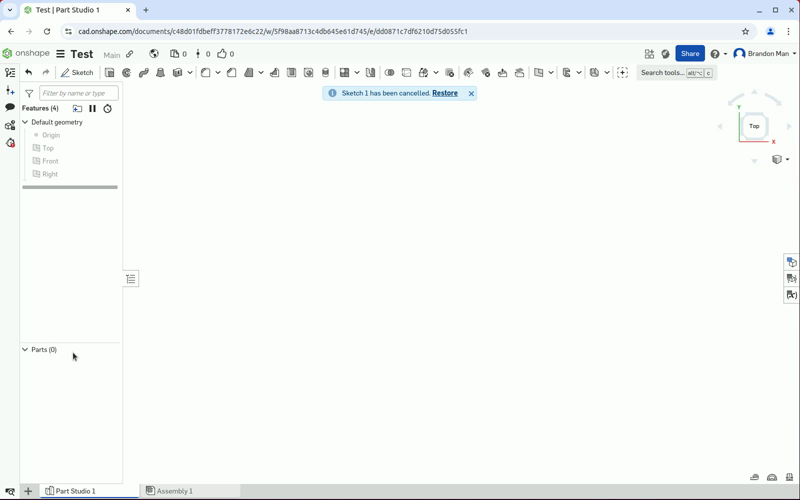
key(up)
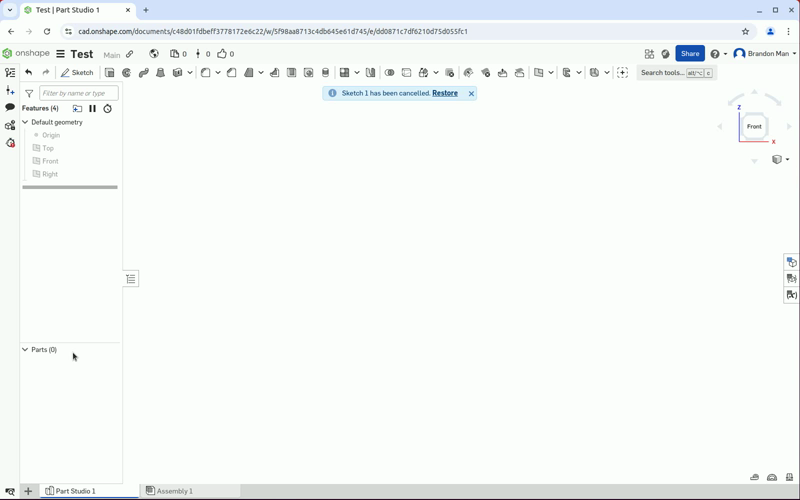
key_up(shift)
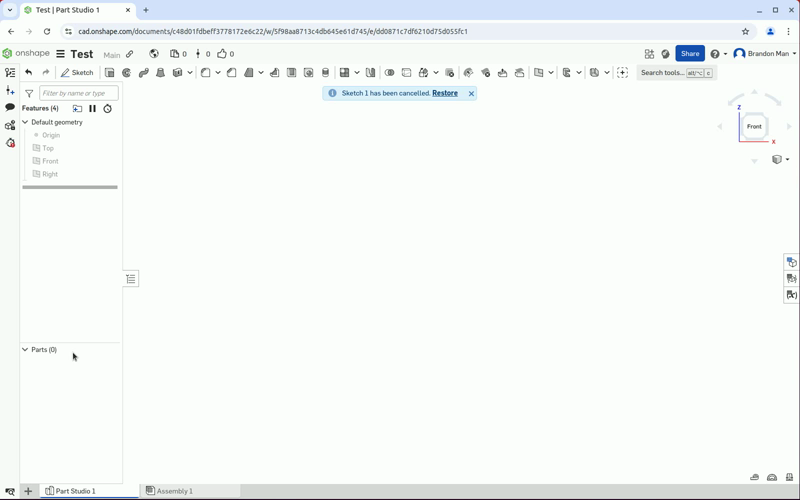
mouse_move(73, 352)
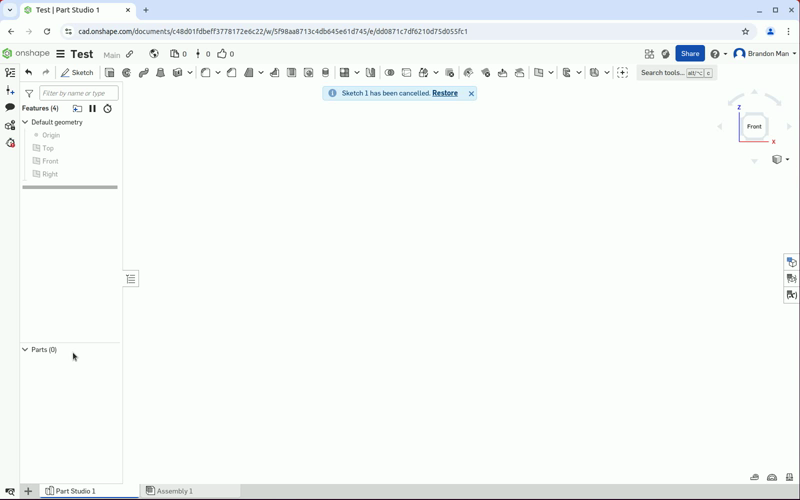
key(shift+y)
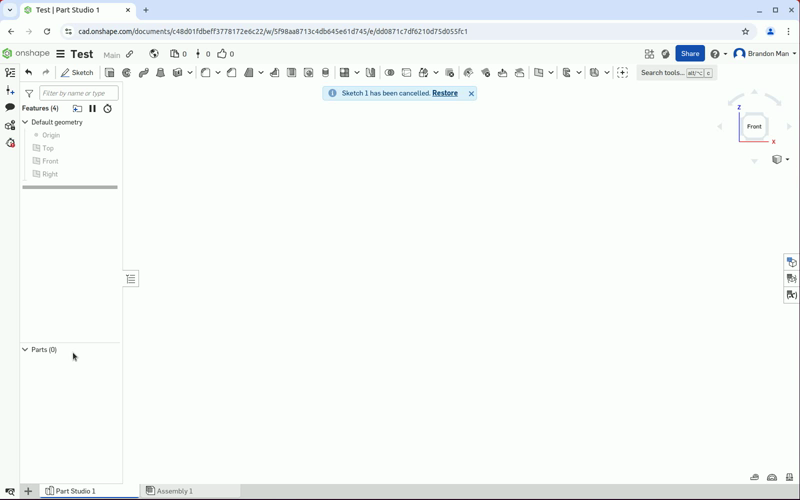
key(shift+s)
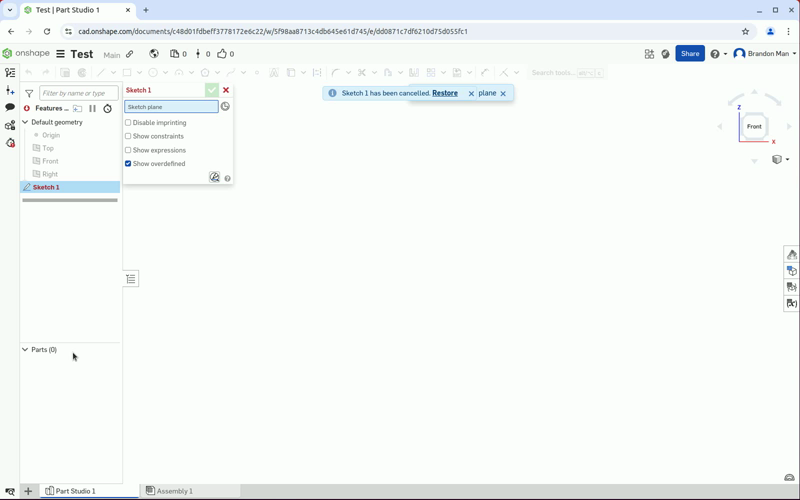
mouse_move(73, 163)
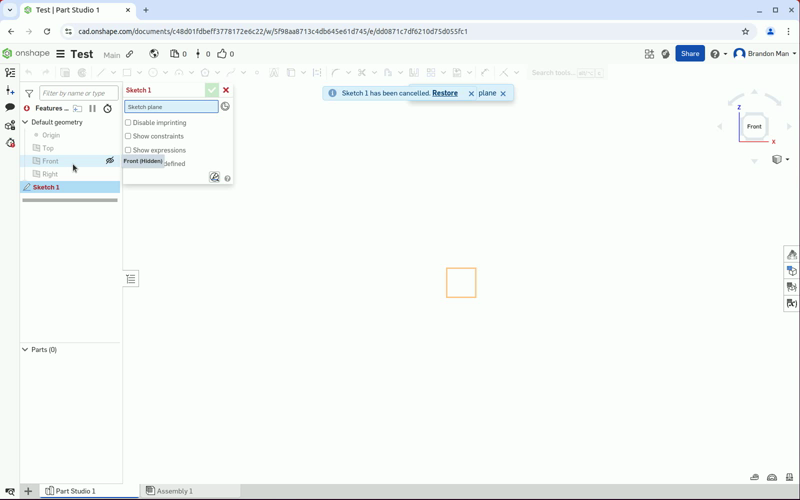
click(73, 163)
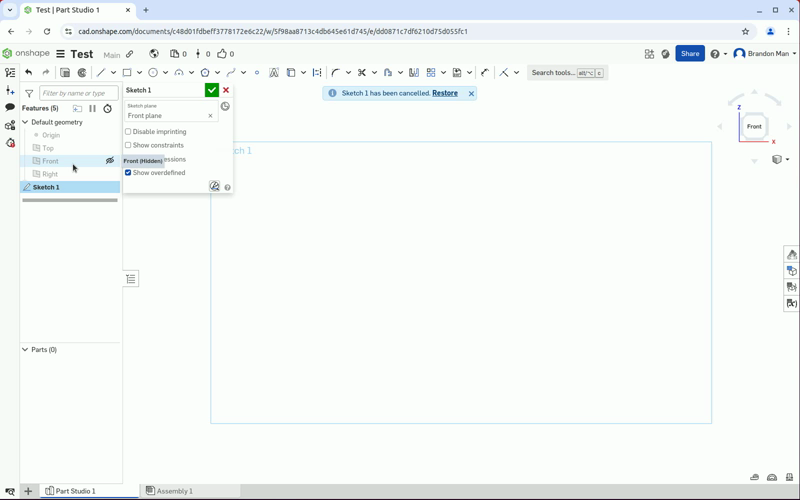
mouse_move(73, 352)
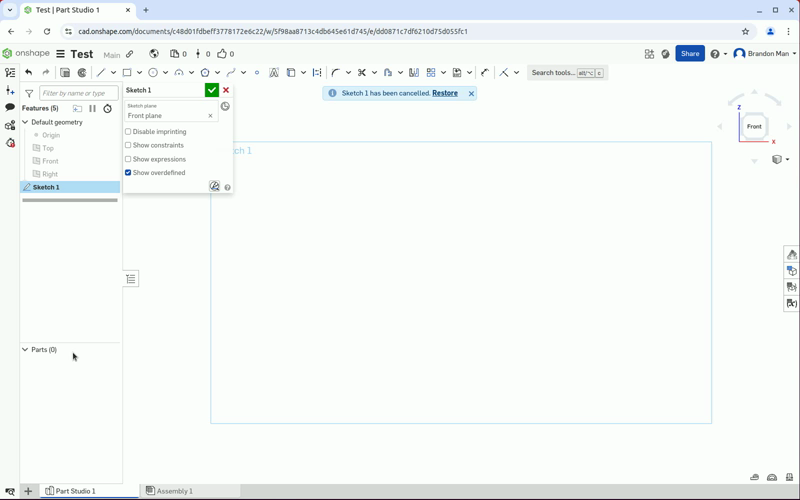
key(y)
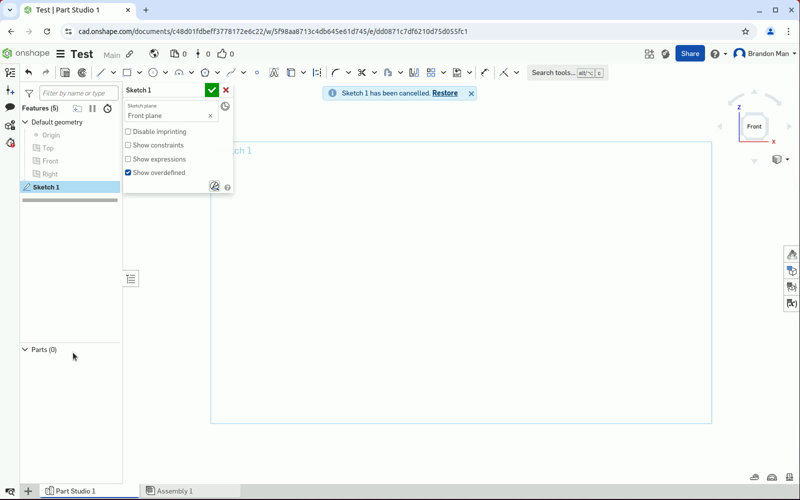
key(a)
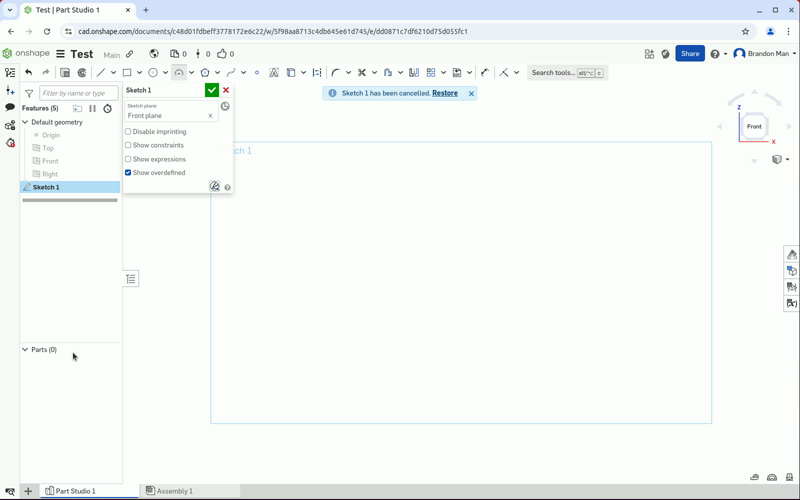
key_down(shift)
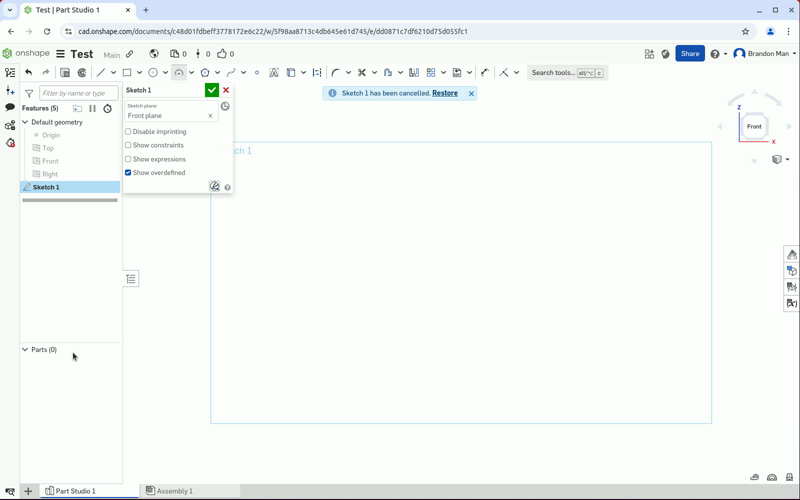
mouse_move(439, 379)
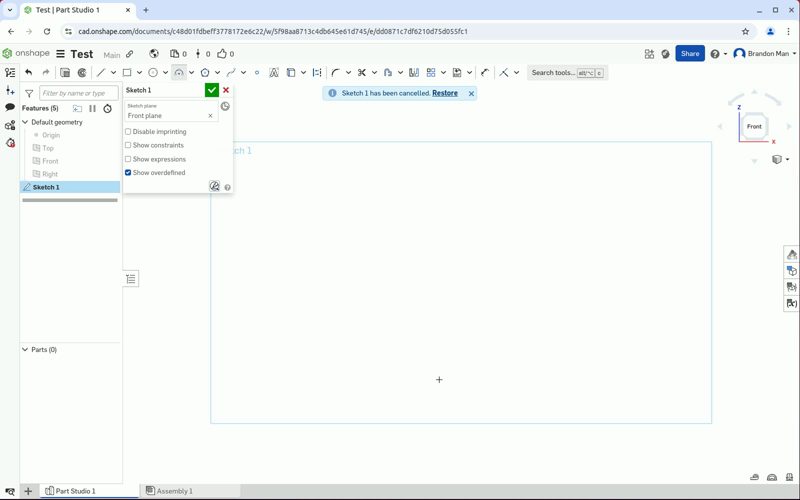
click(439, 379)
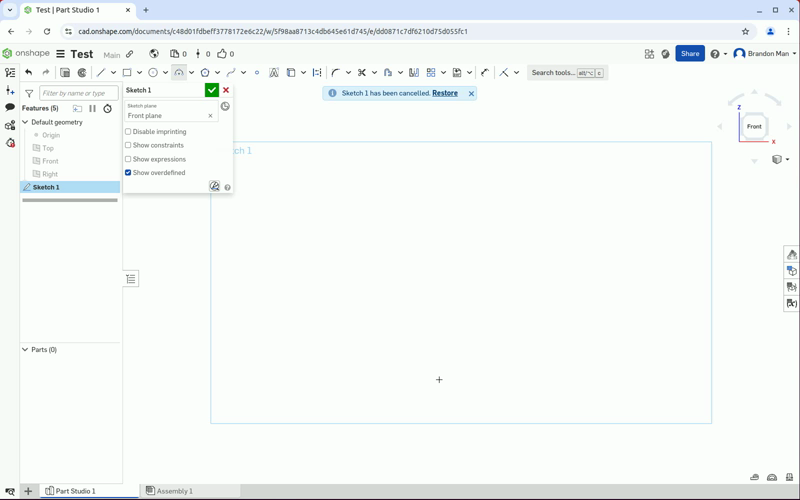
key_up(shift)
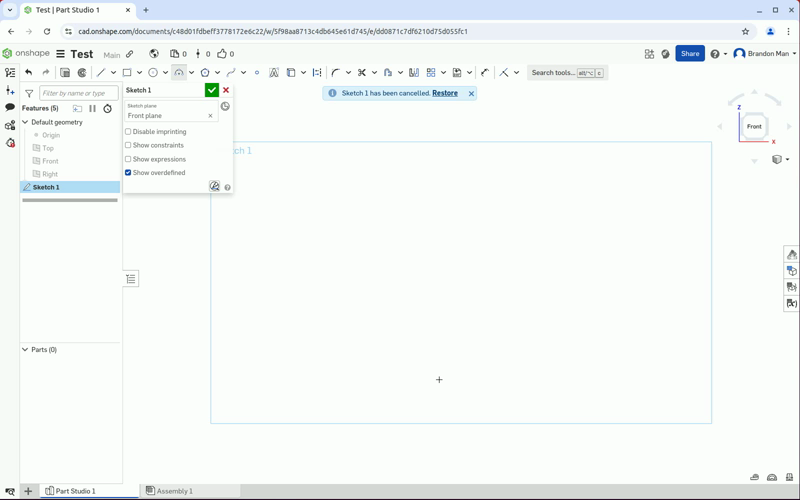
key_down(shift)
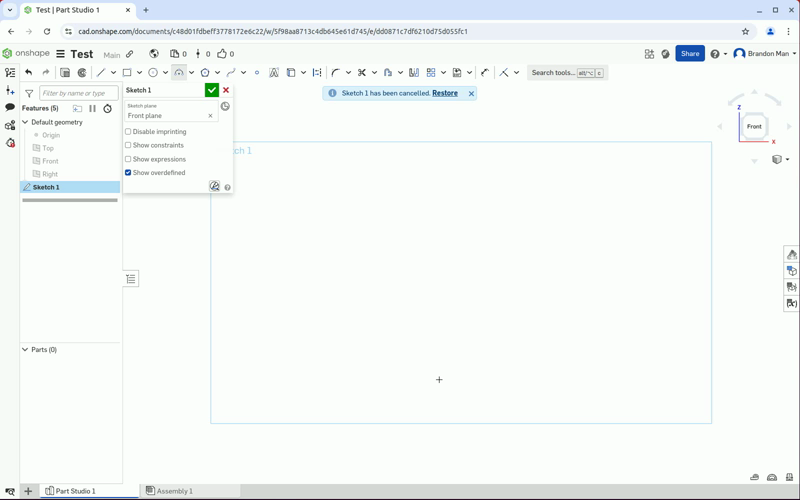
mouse_move(480, 364)
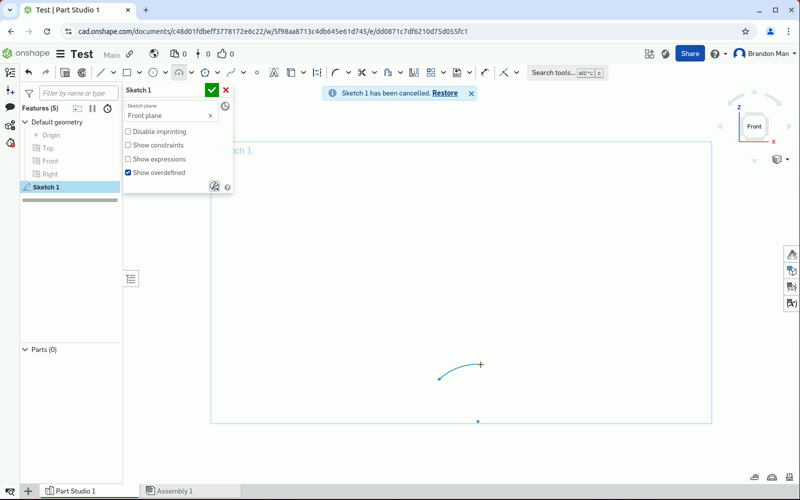
click(480, 364)
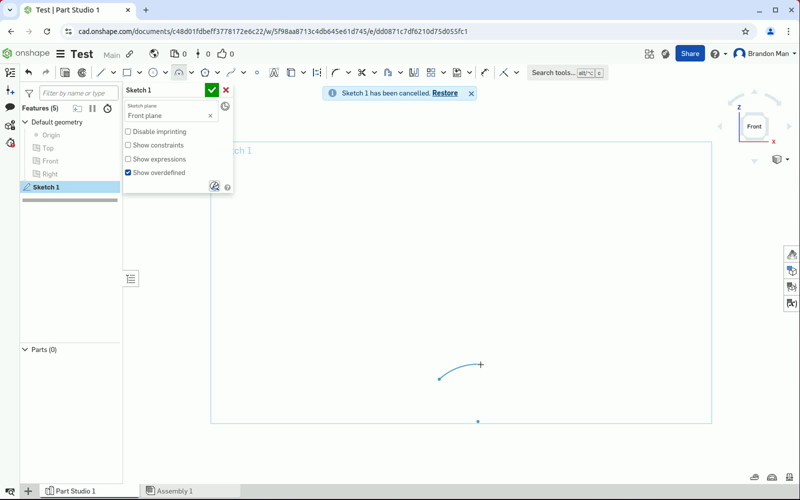
mouse_move(468, 394)
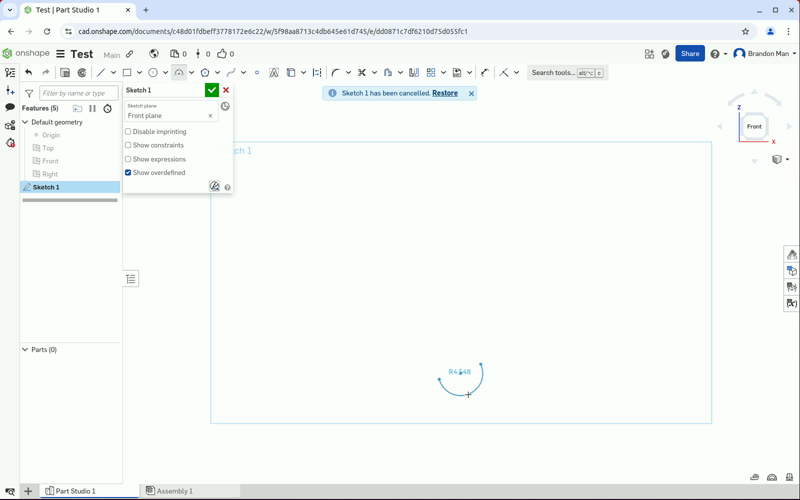
click(468, 394)
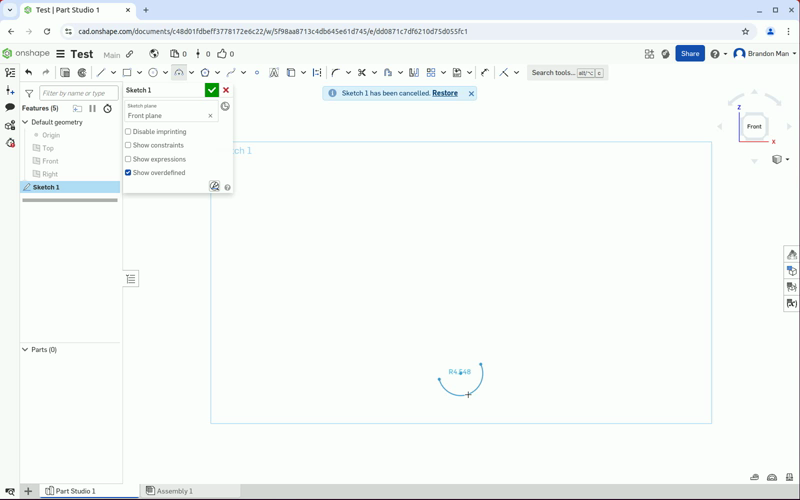
key_up(shift)
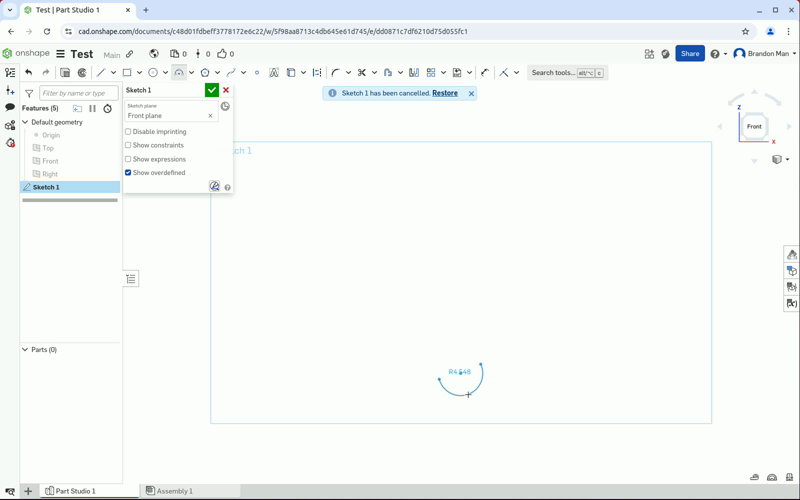
key(esc)
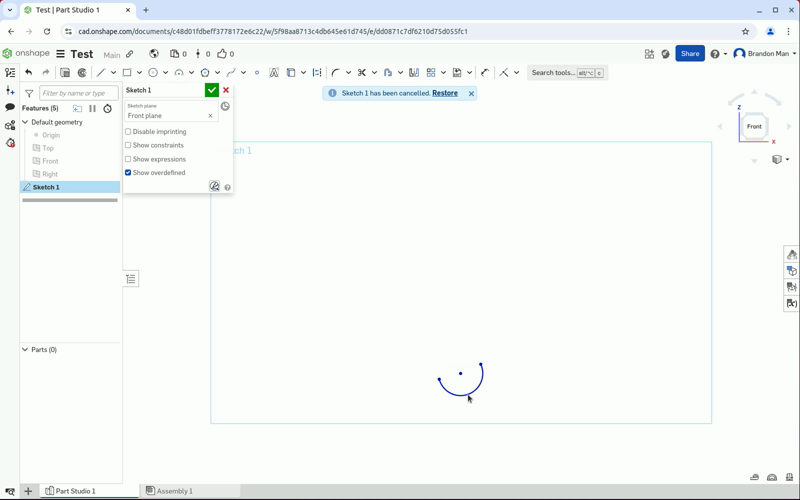
key(l)
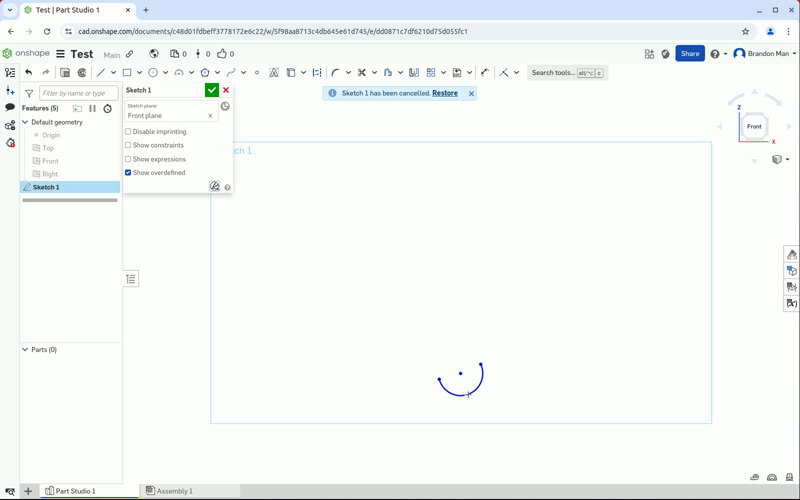
mouse_move(480, 364)
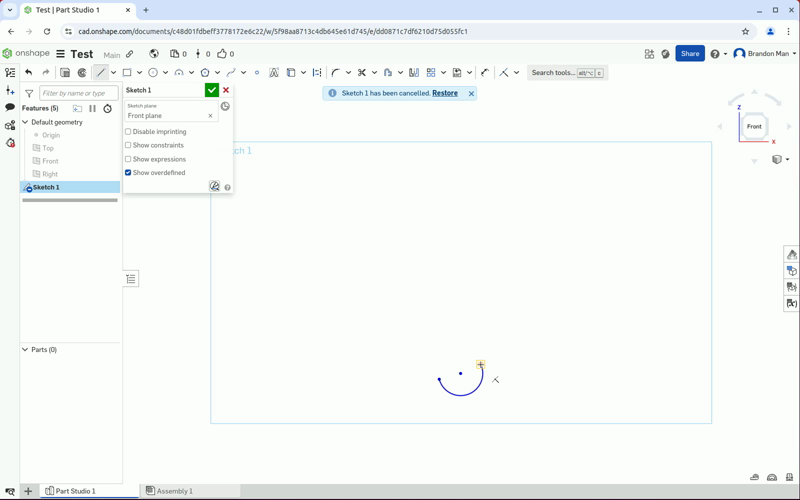
click(480, 364)
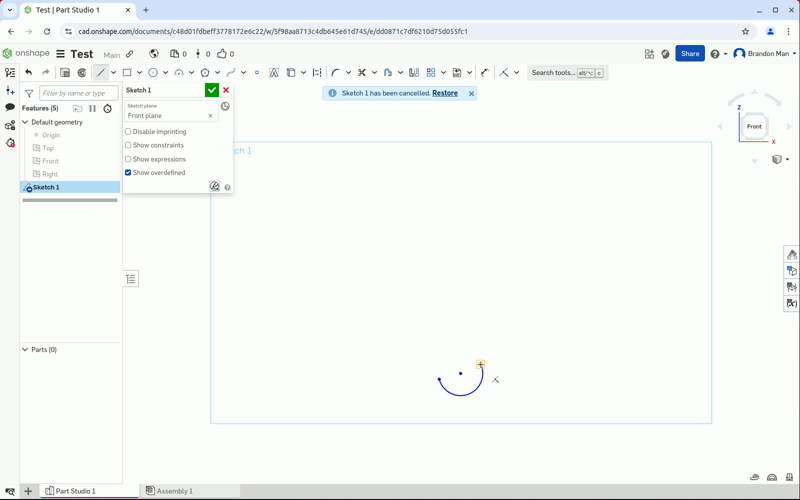
key_down(shift)
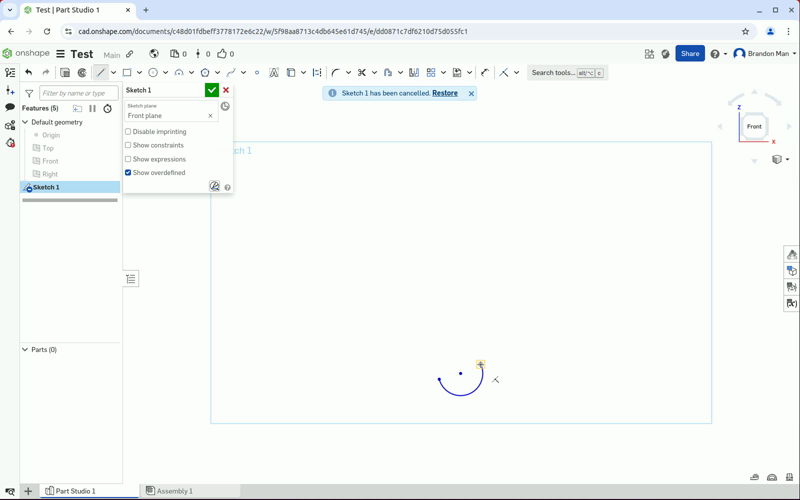
mouse_move(444, 290)
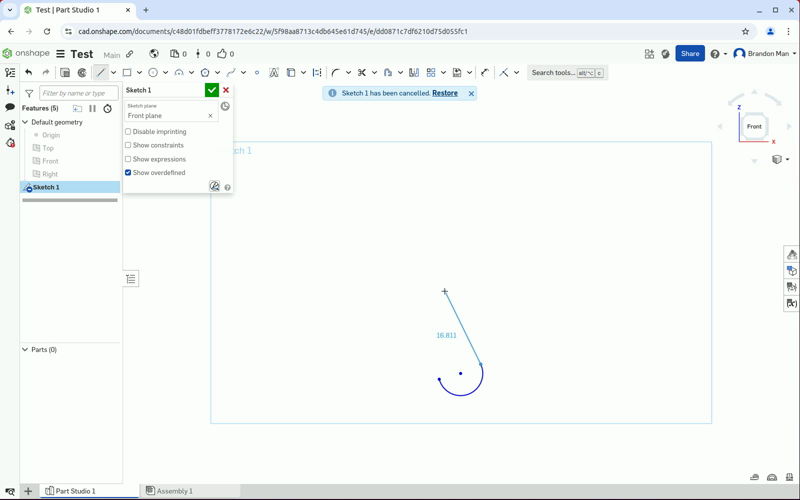
click(444, 290)
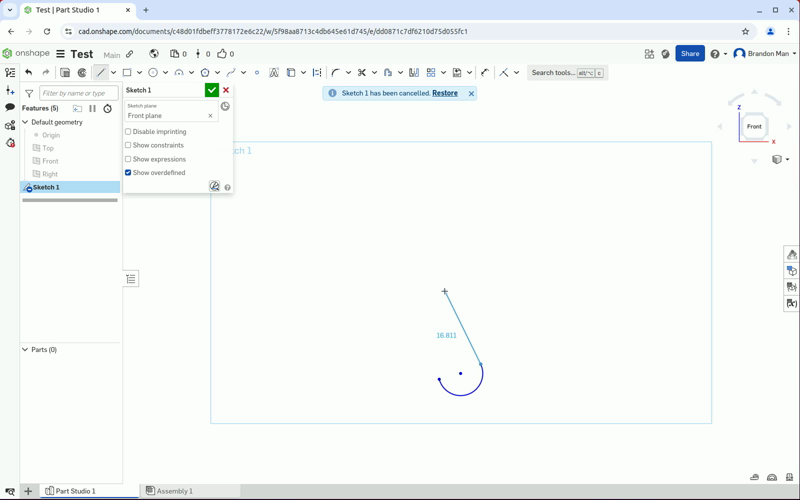
key_up(shift)
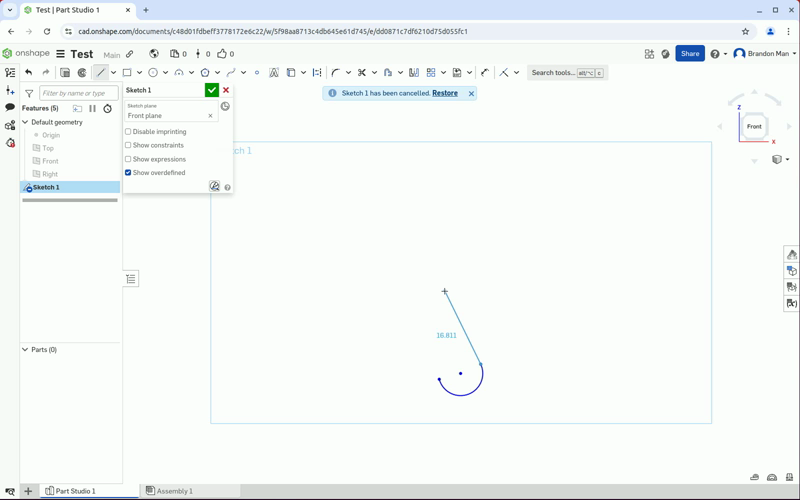
key(esc)
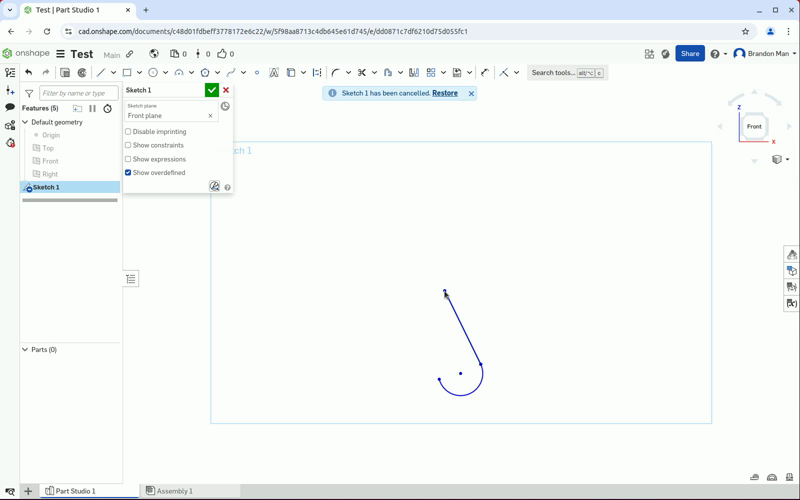
key(a)
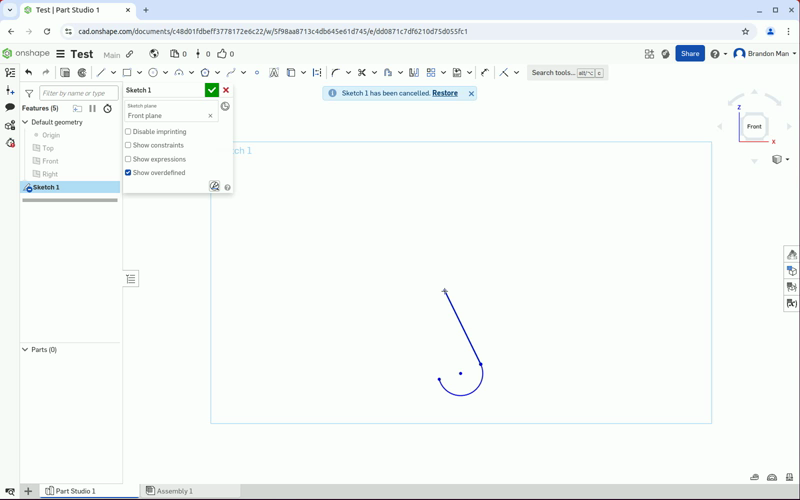
mouse_move(444, 290)
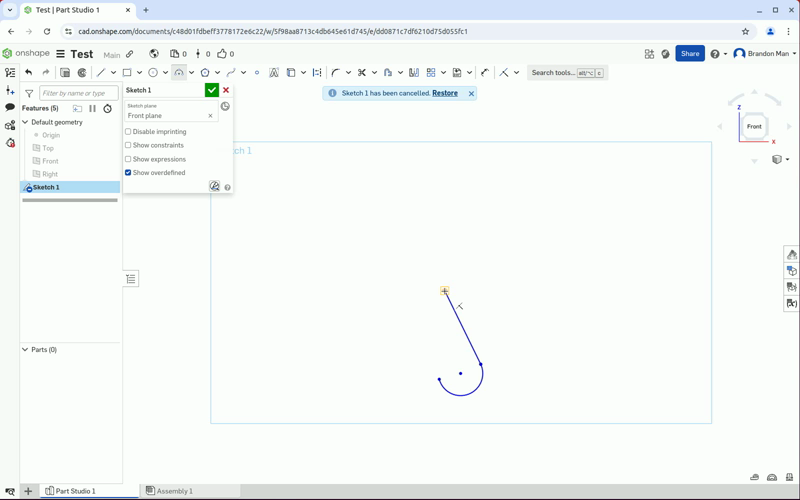
click(444, 290)
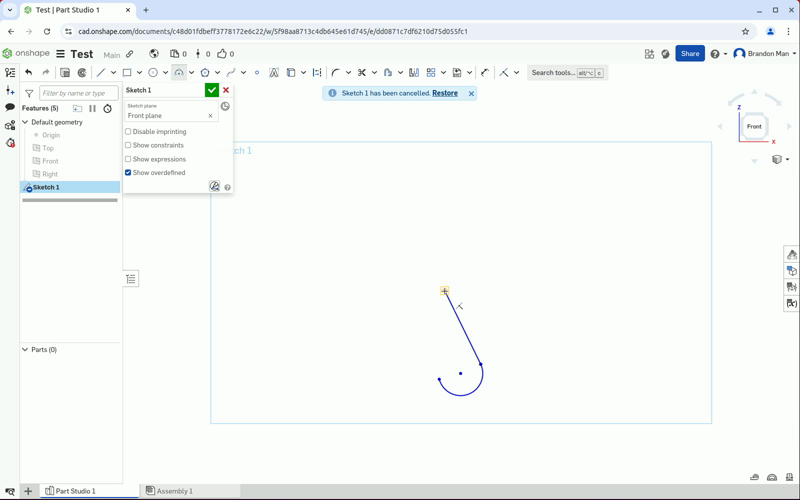
key_down(shift)
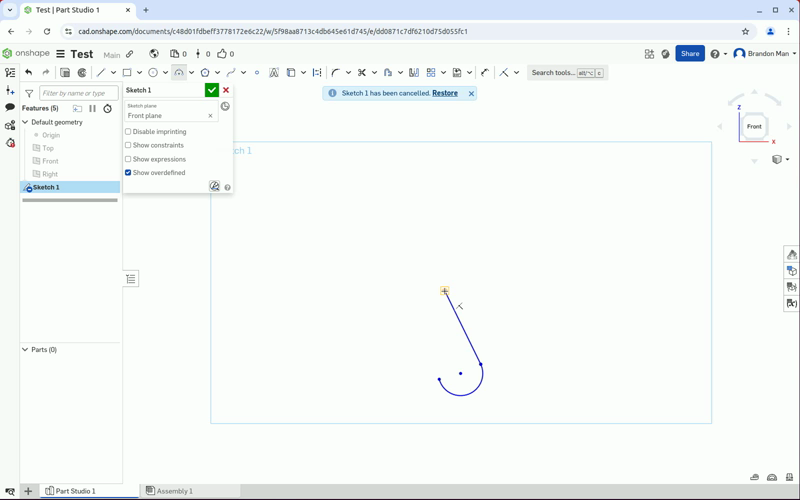
mouse_move(478, 278)
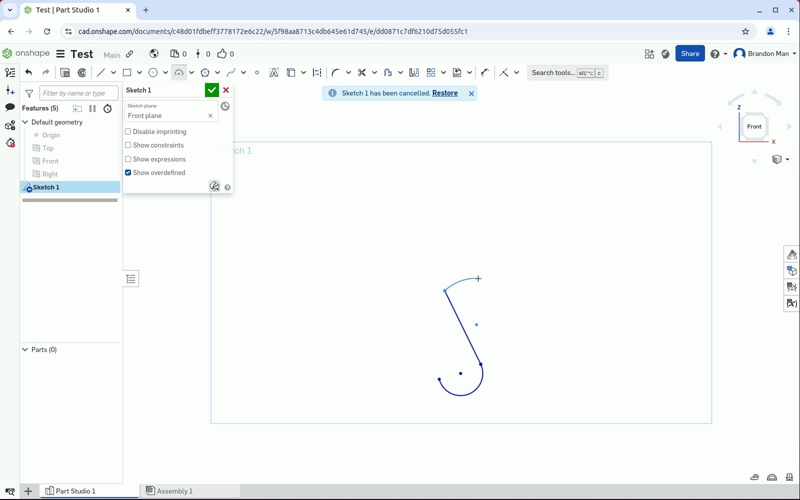
click(478, 278)
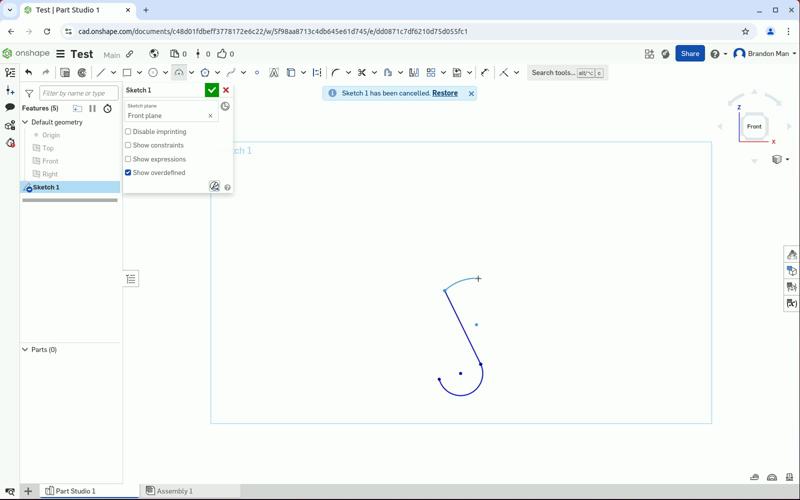
mouse_move(454, 265)
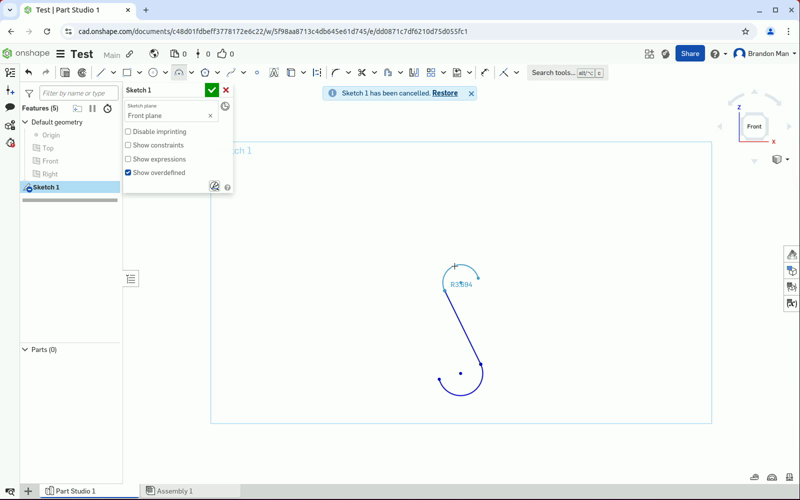
click(454, 265)
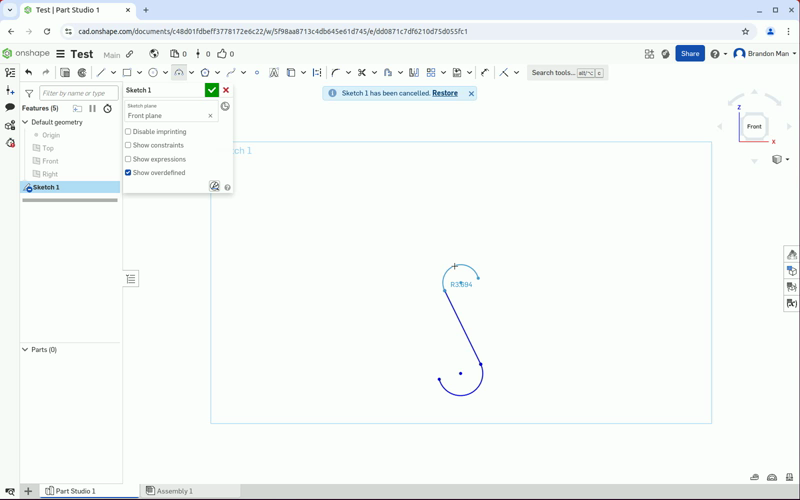
key_up(shift)
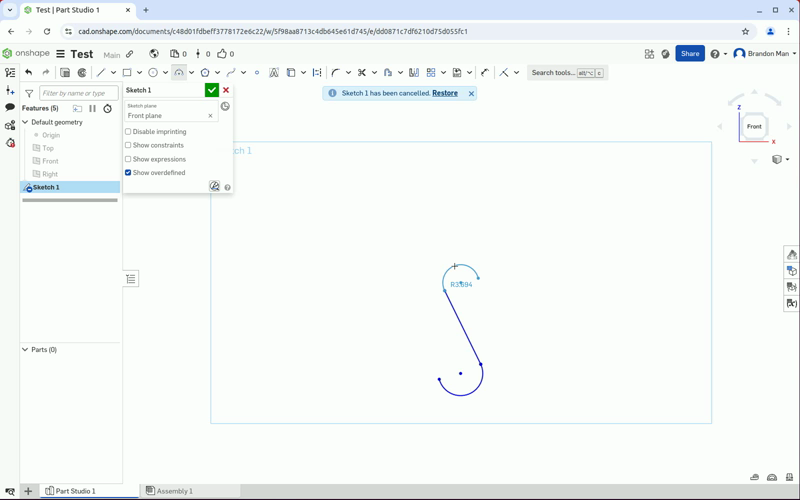
key(esc)
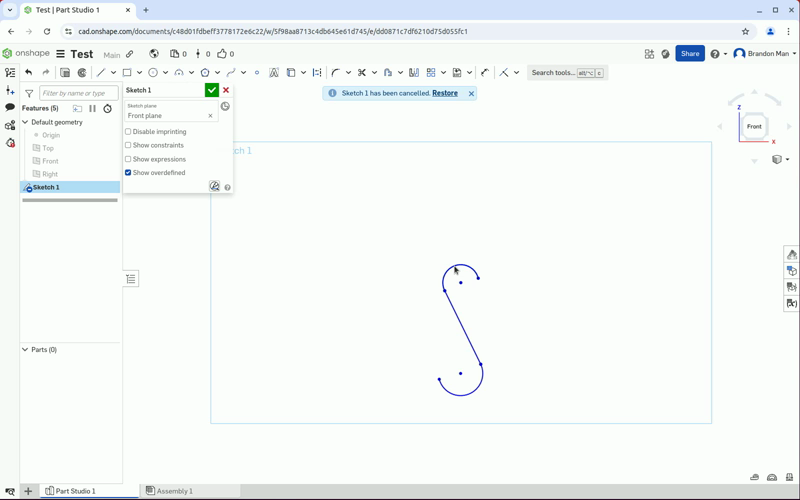
key(l)
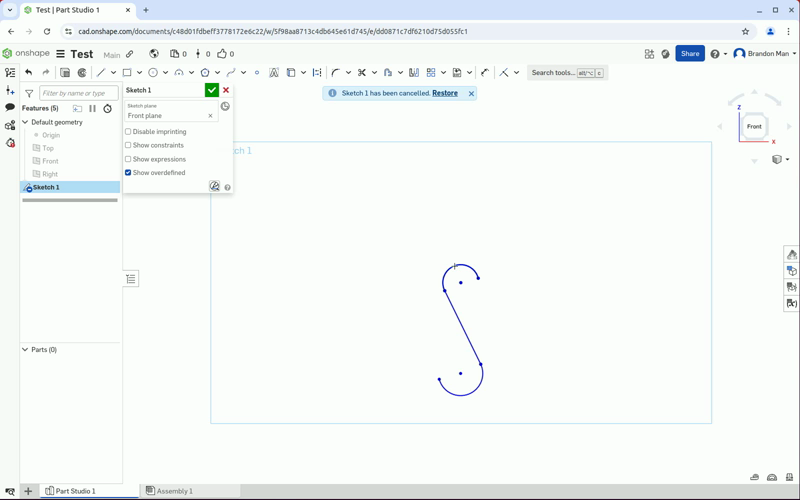
mouse_move(478, 278)
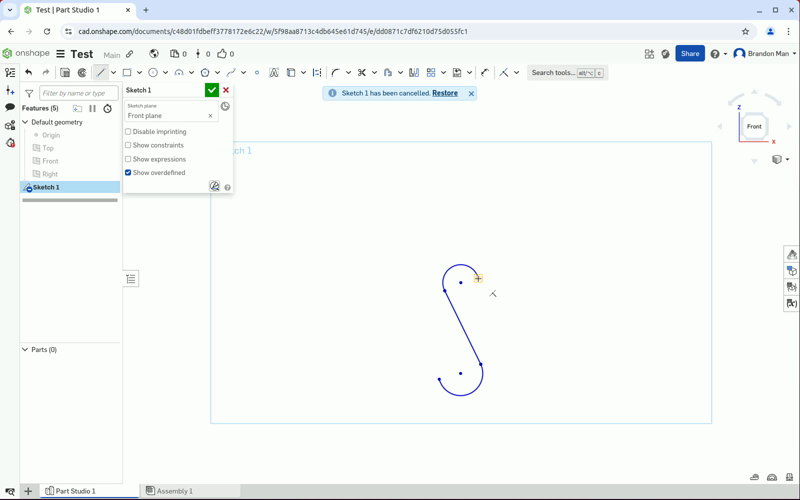
click(478, 278)
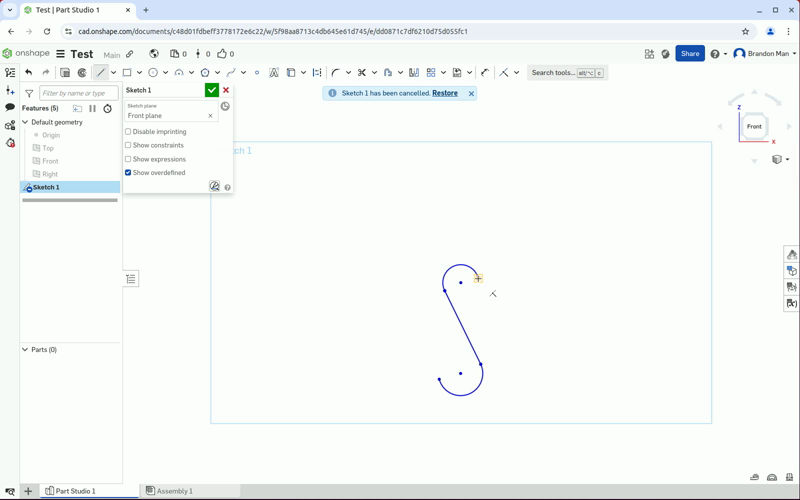
key_down(shift)
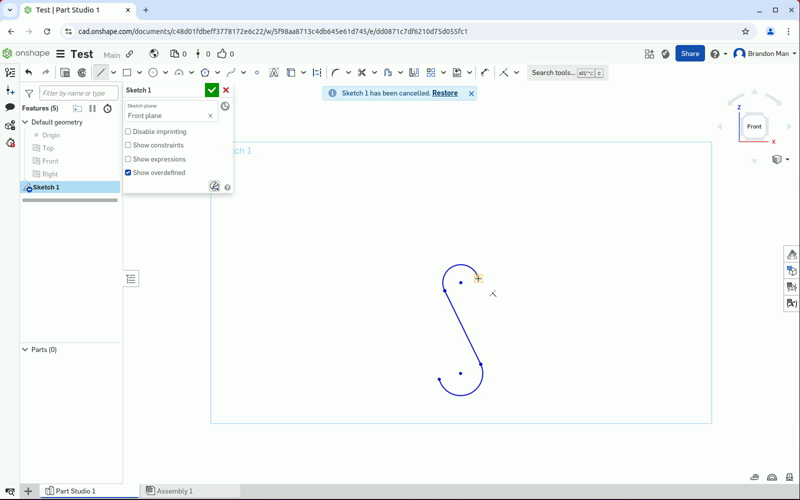
mouse_move(508, 278)
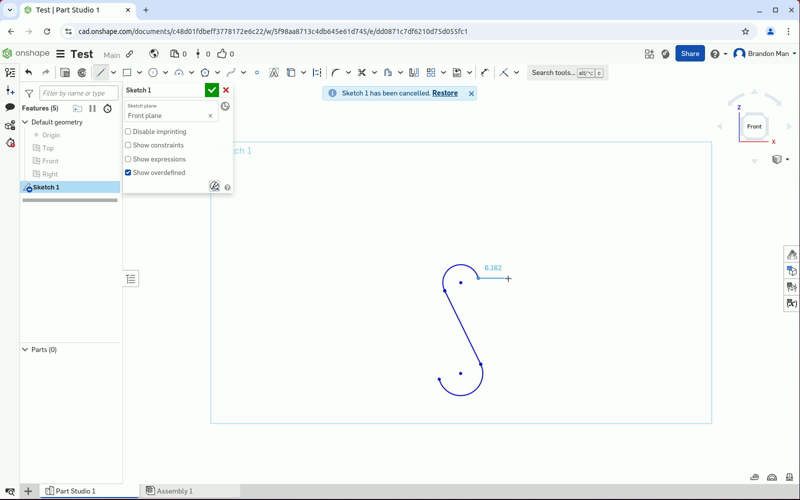
mouse_move(482, 276)
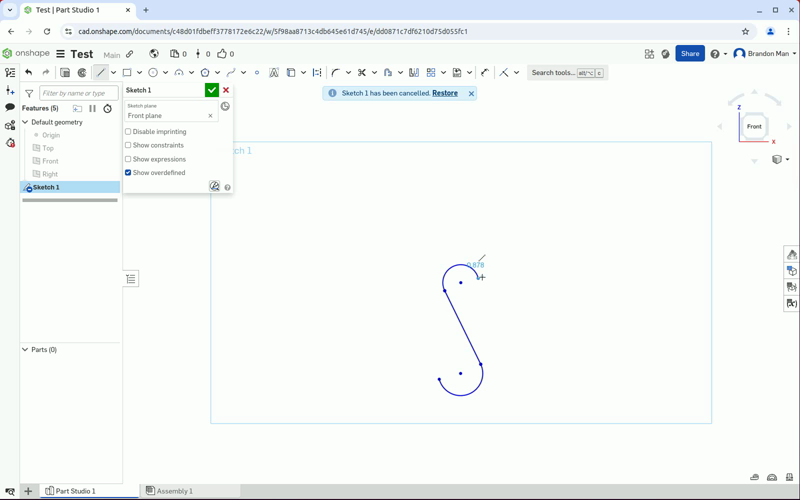
scroll(6)
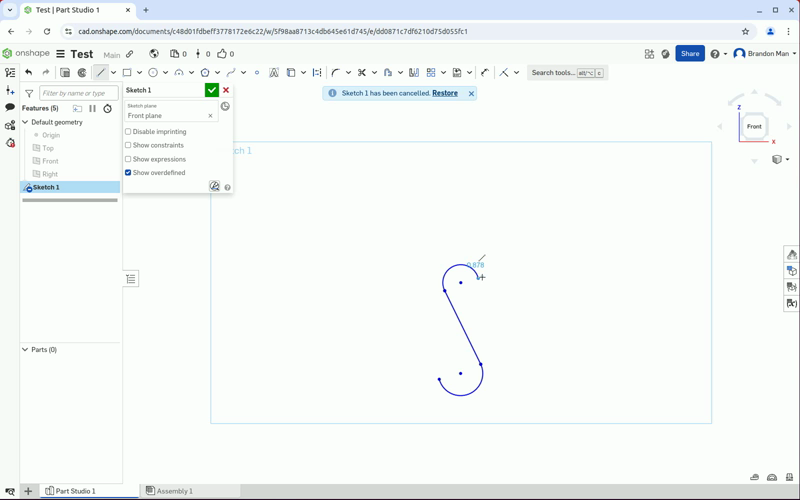
scroll(6)
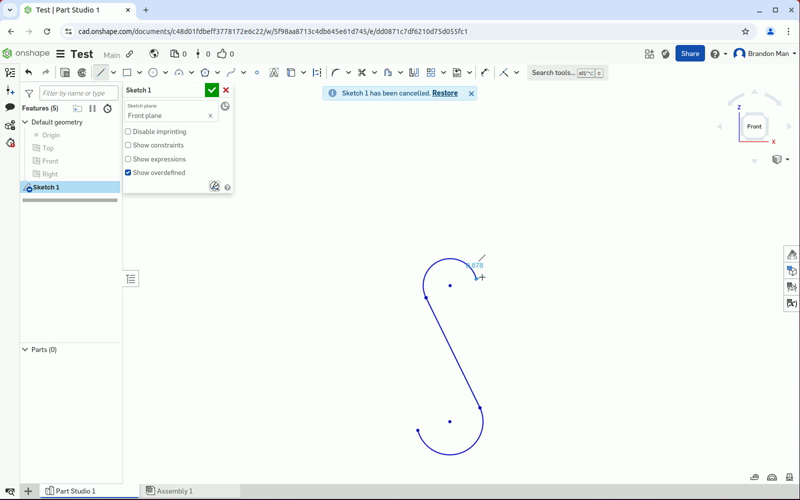
scroll(6)
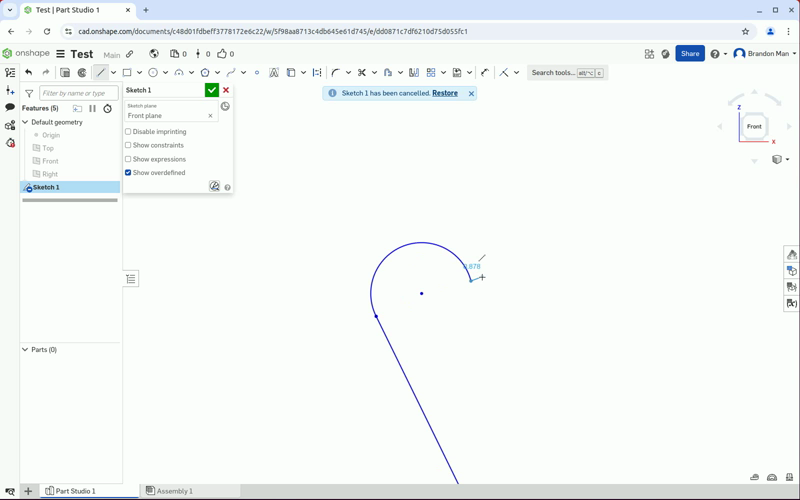
scroll(6)
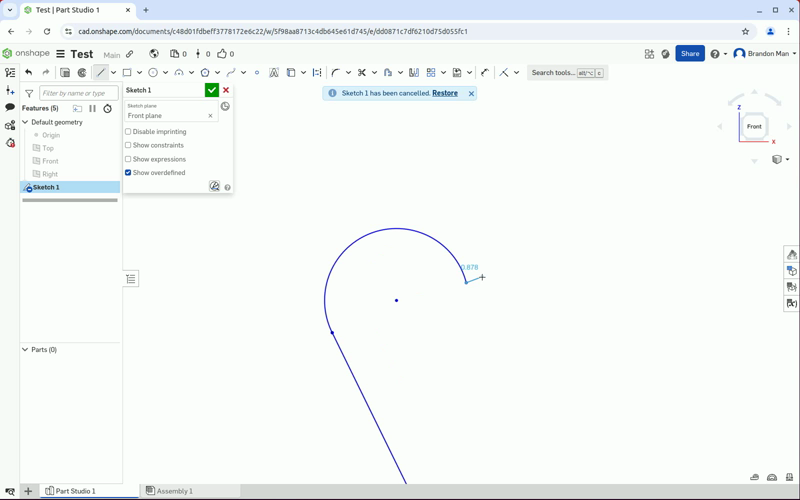
scroll(6)
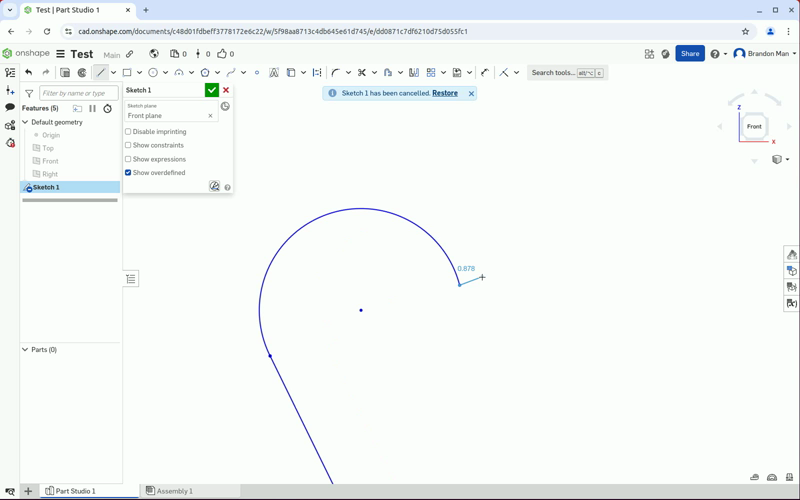
scroll(6)
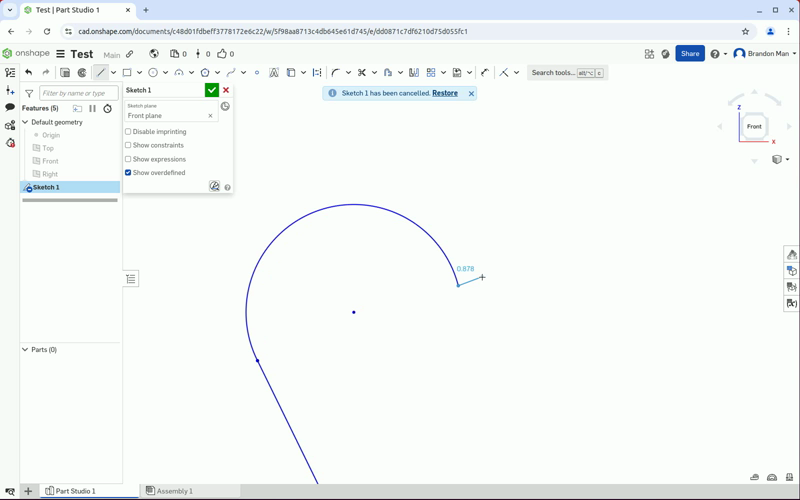
scroll(6)
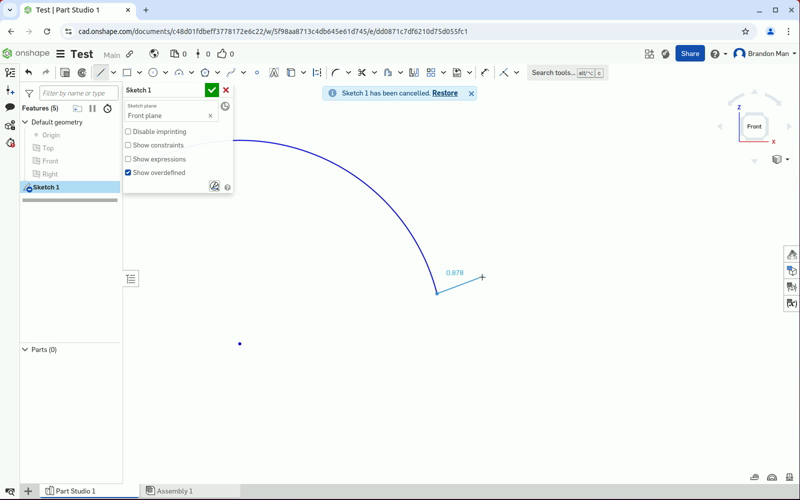
click(482, 276)
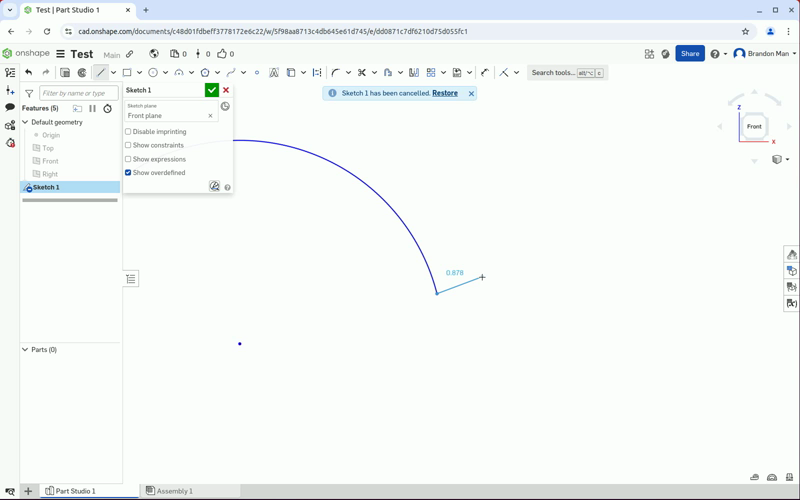
scroll(-6)
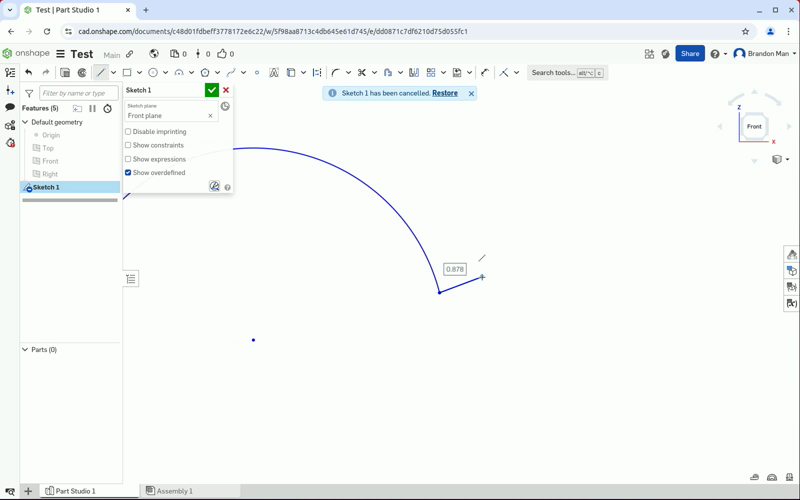
scroll(-6)
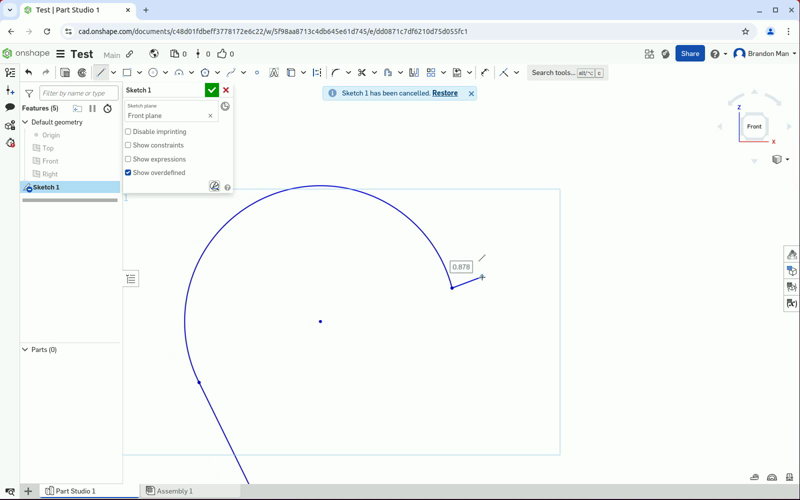
scroll(-6)
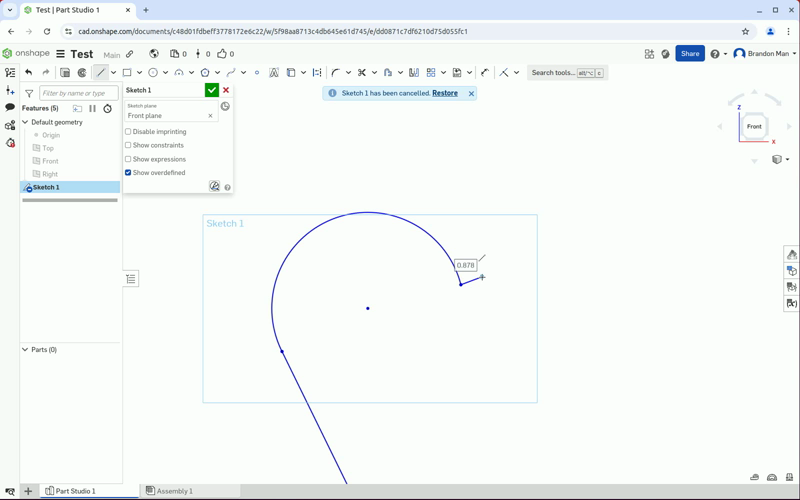
scroll(-6)
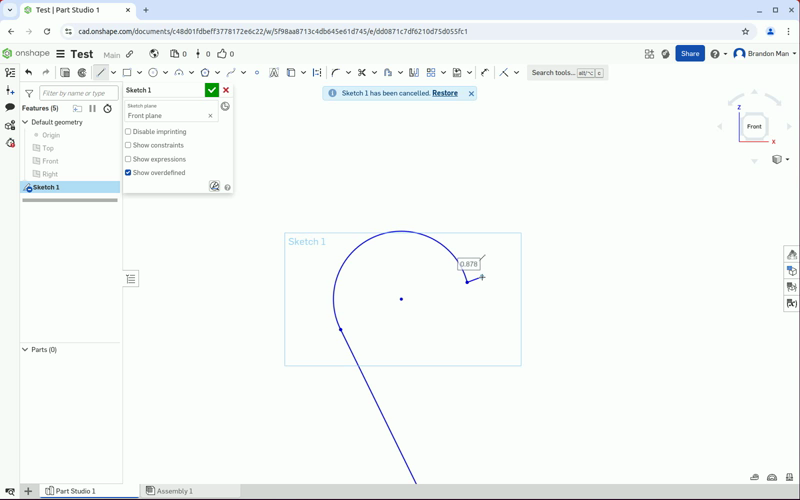
scroll(-6)
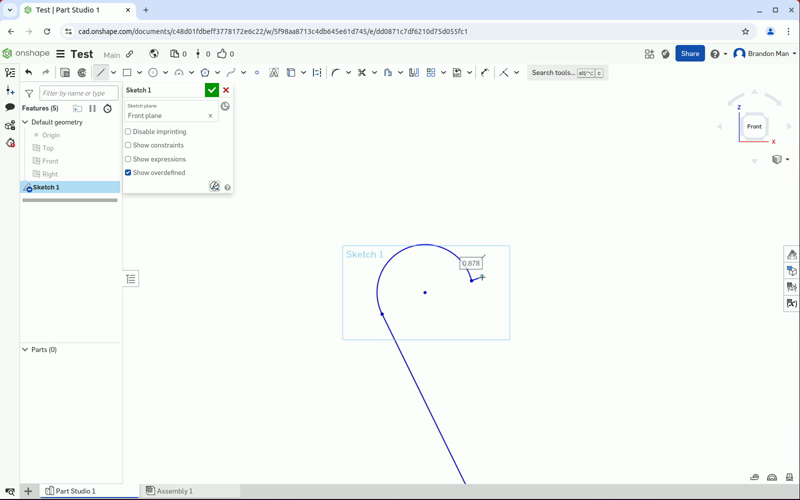
scroll(-6)
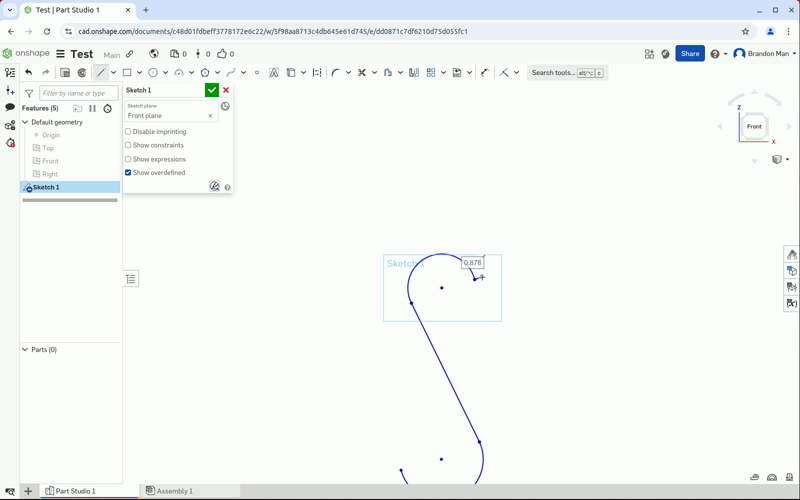
scroll(-6)
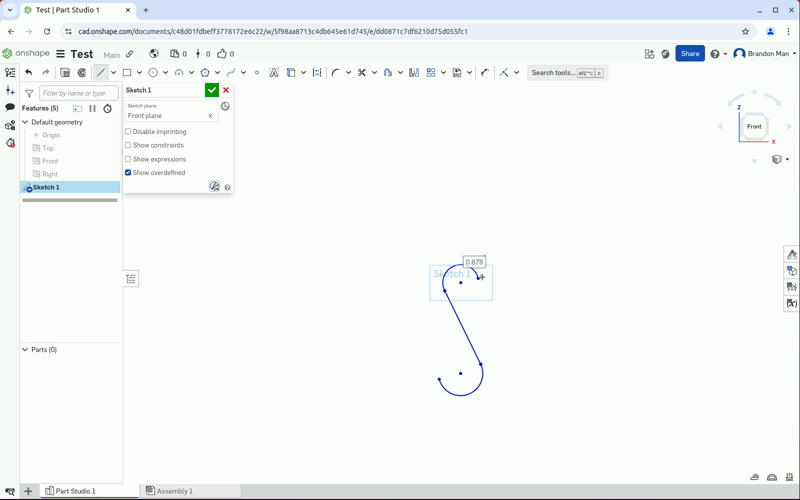
key_up(shift)
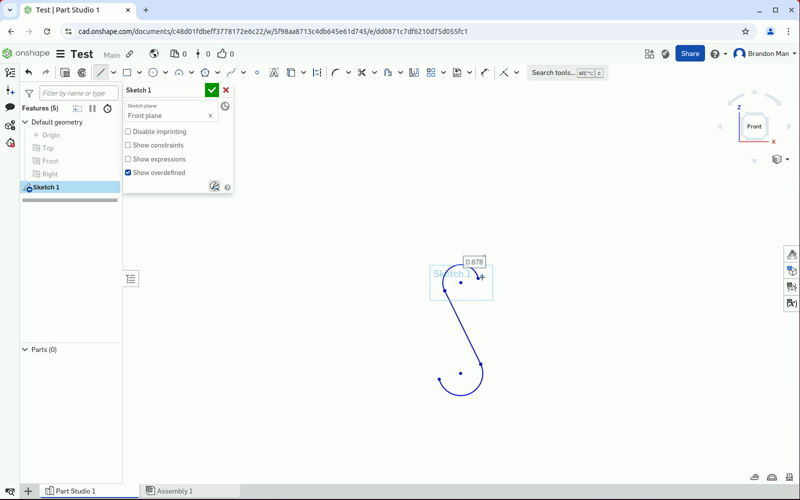
key(esc)
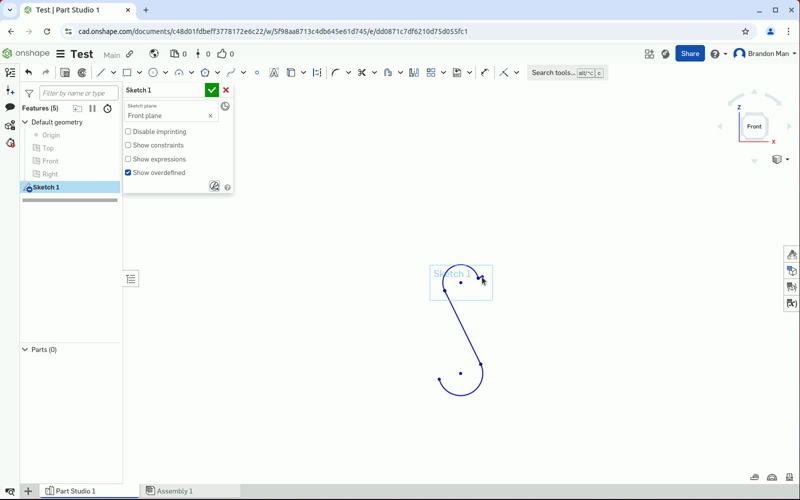
key(a)
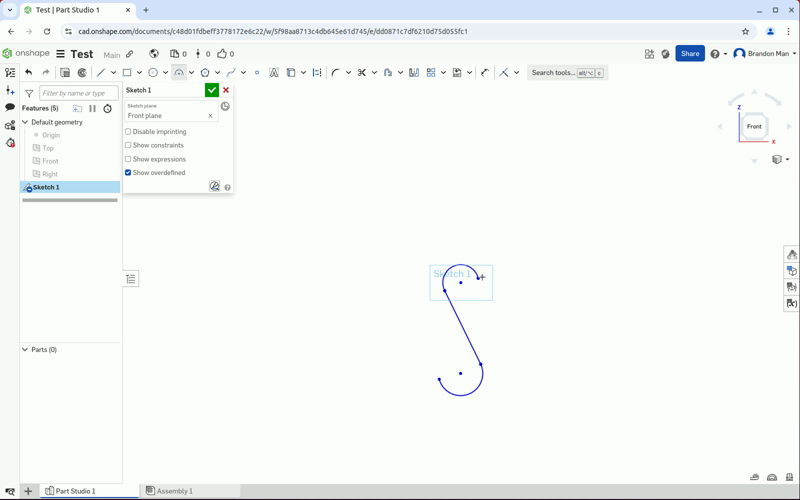
mouse_move(482, 276)
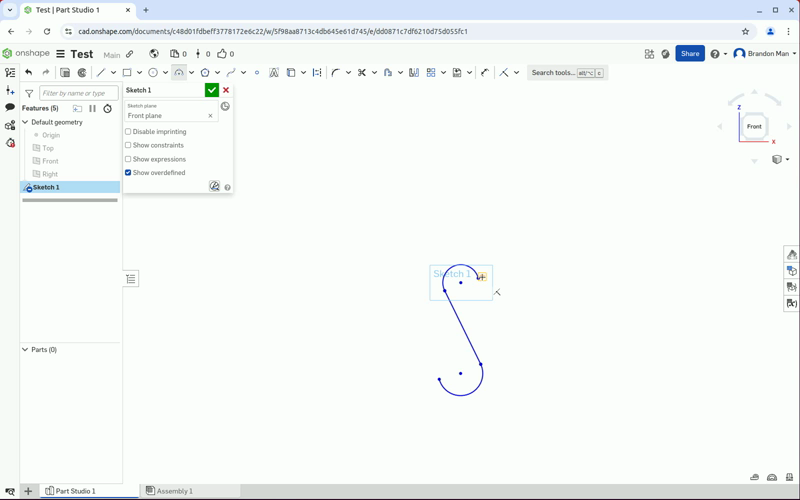
scroll(6)
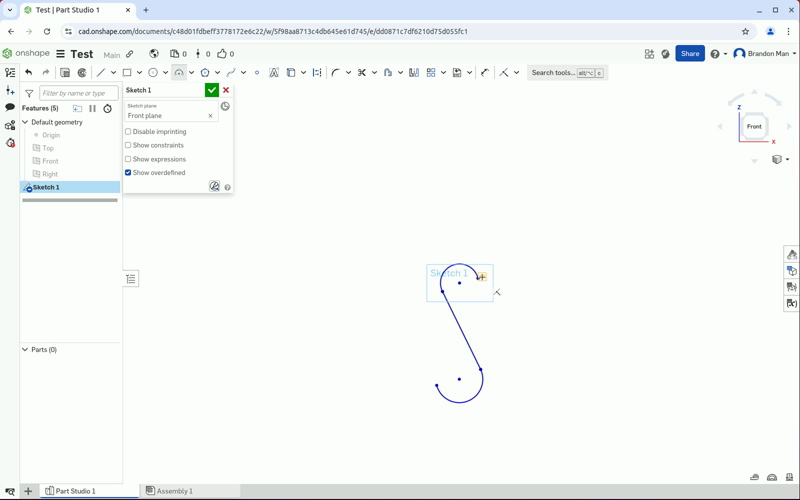
scroll(6)
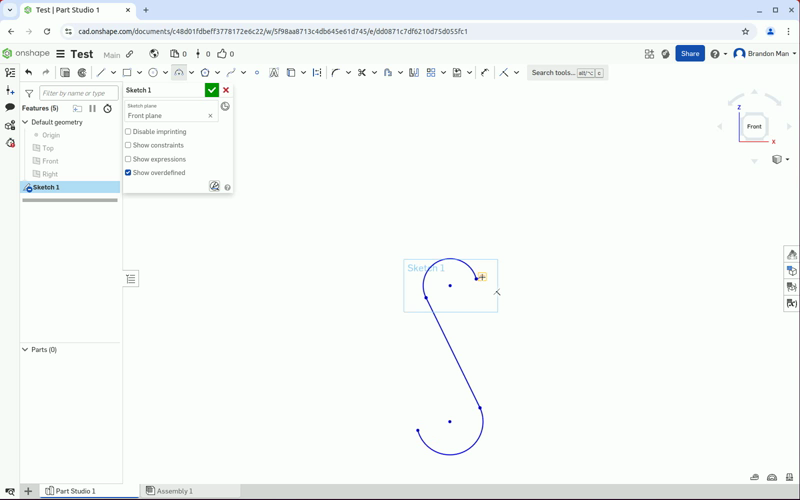
scroll(6)
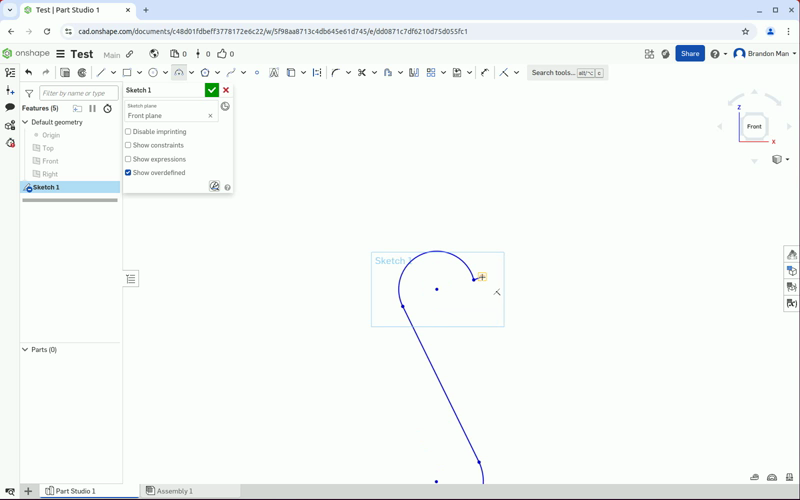
scroll(6)
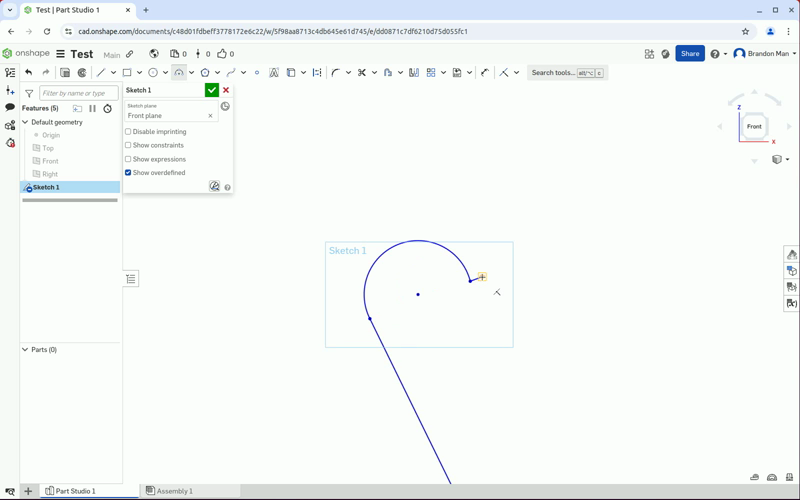
scroll(6)
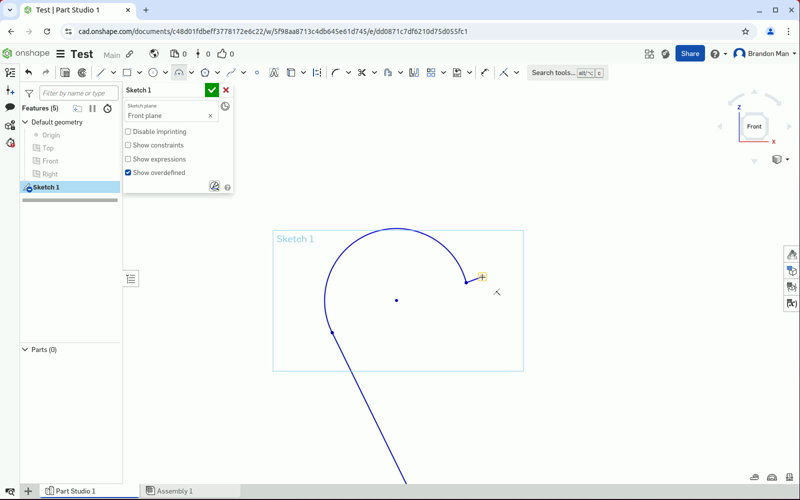
scroll(6)
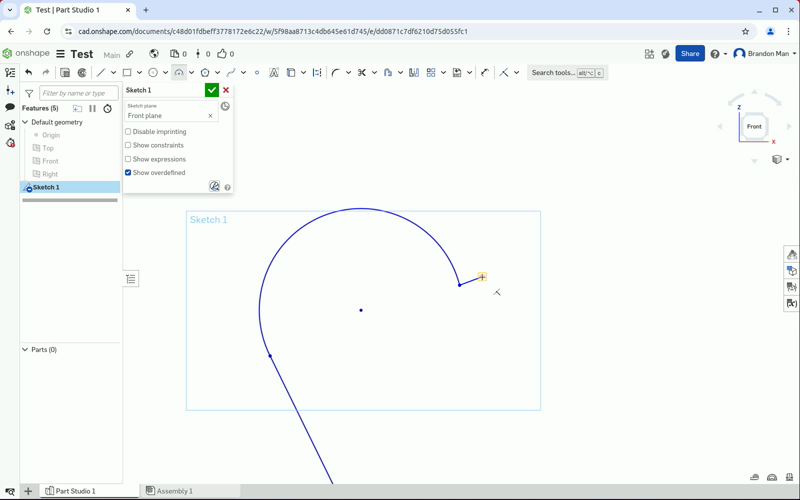
scroll(6)
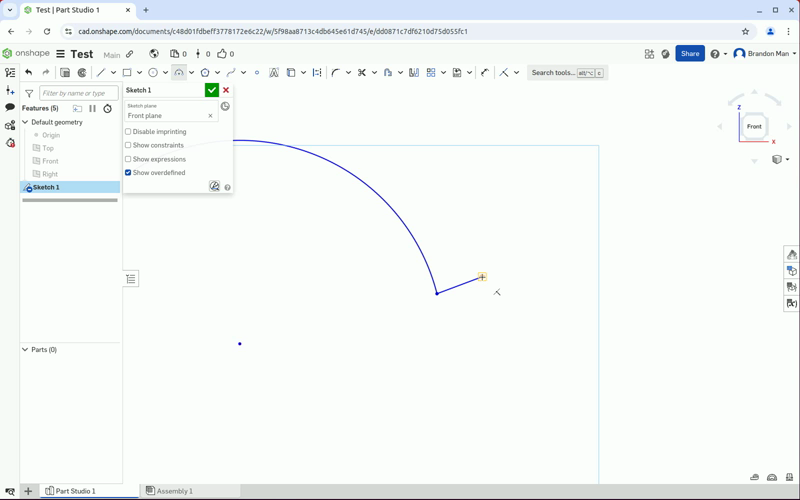
click(482, 276)
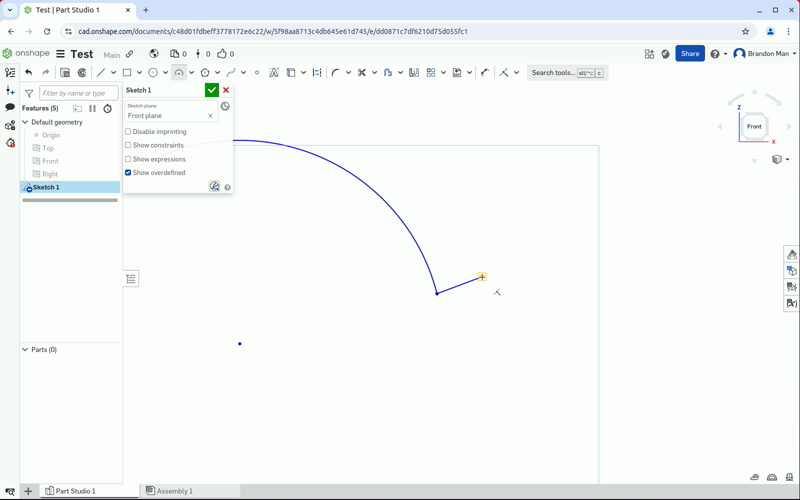
scroll(-6)
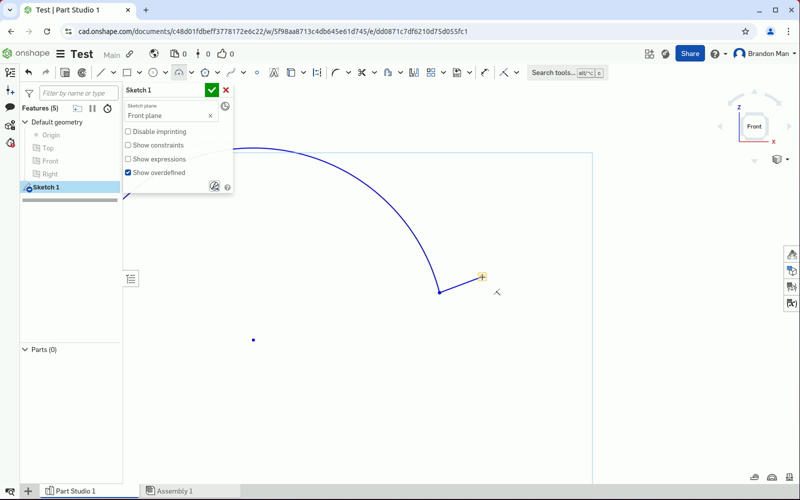
scroll(-6)
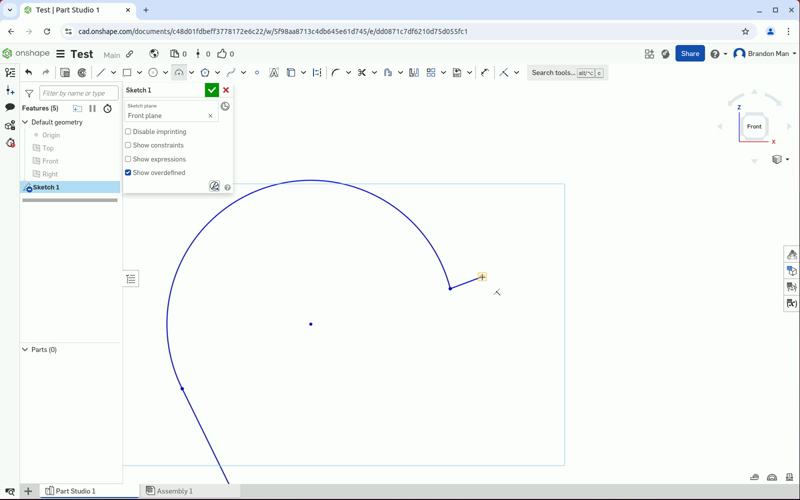
scroll(-6)
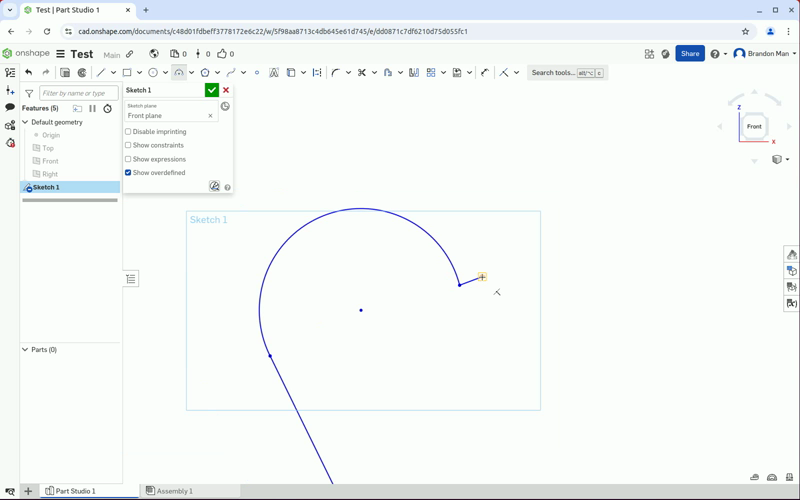
scroll(-6)
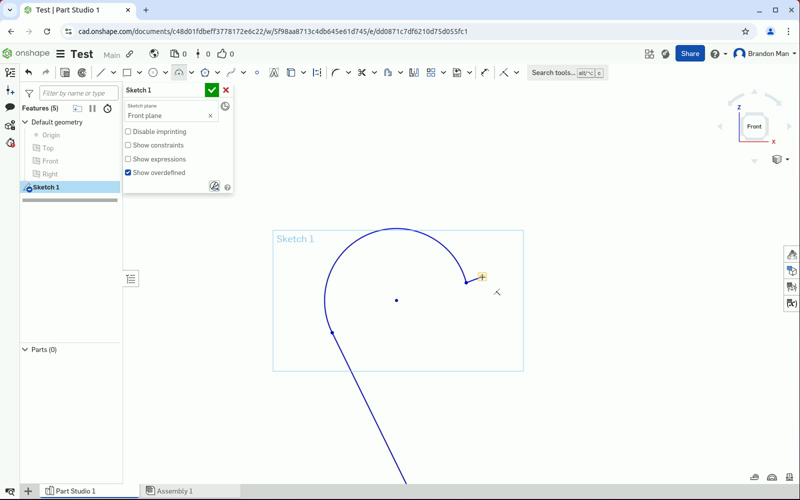
scroll(-6)
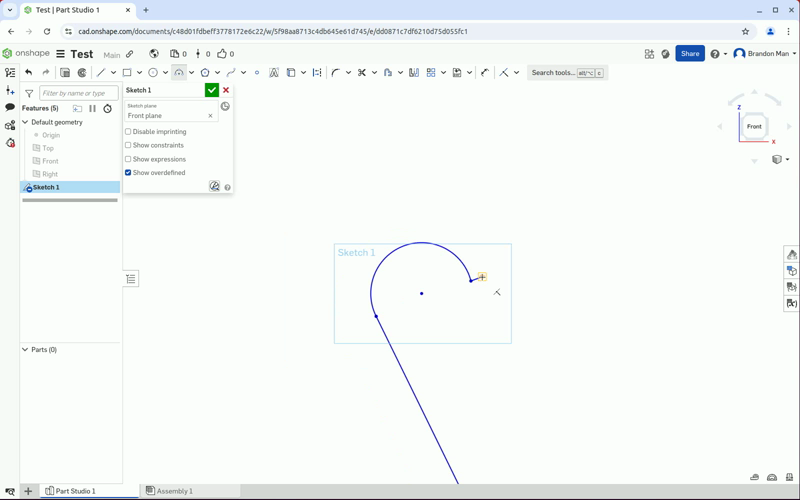
scroll(-6)
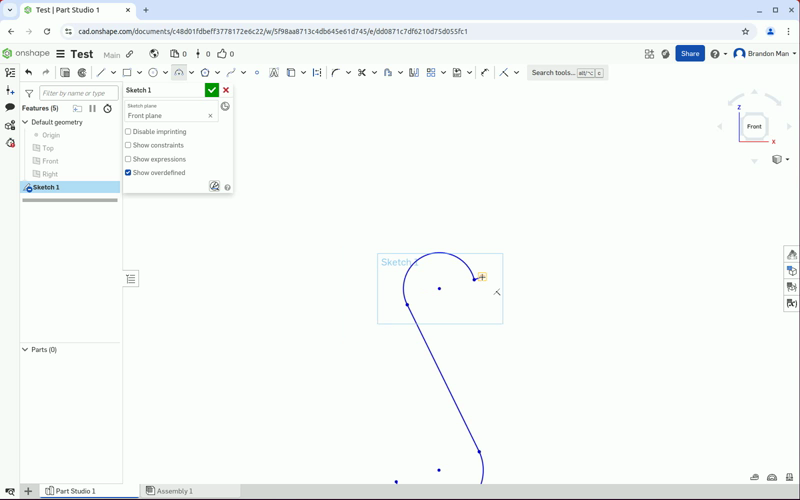
scroll(-6)
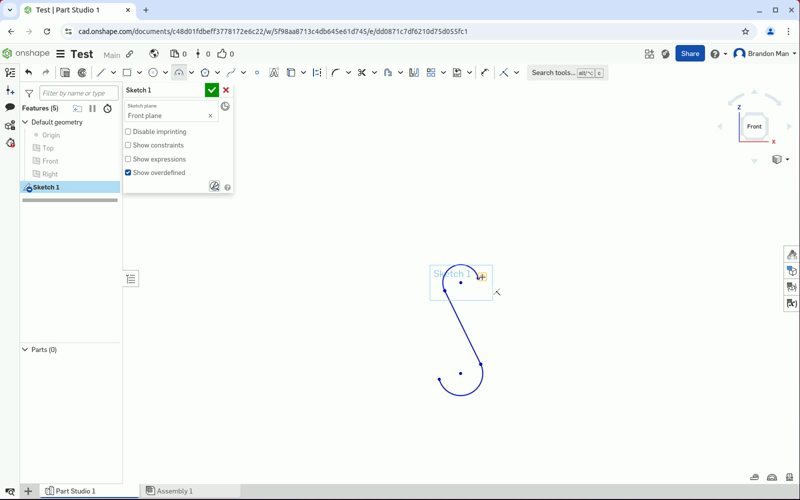
key_down(shift)
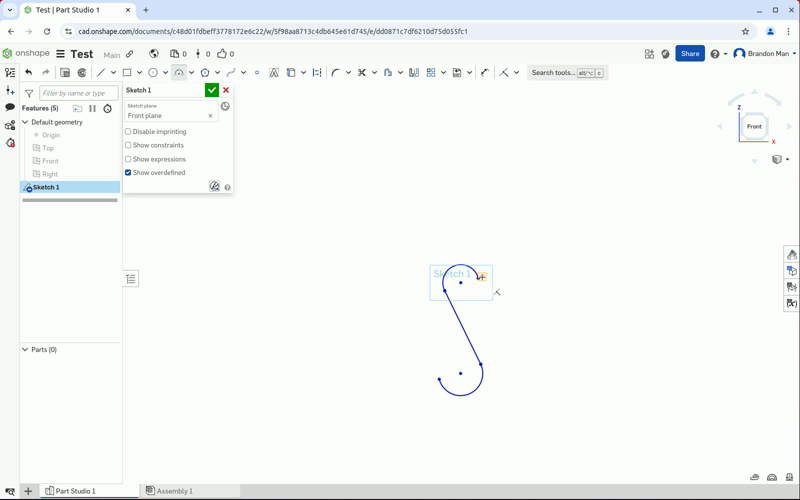
mouse_move(440, 291)
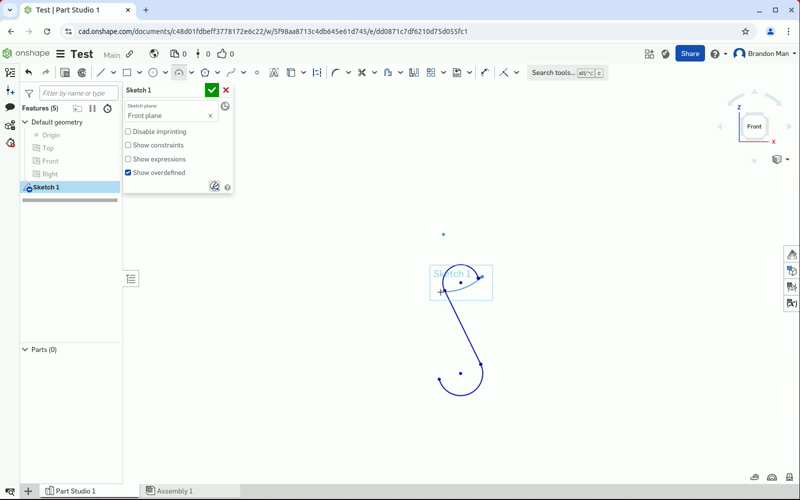
scroll(6)
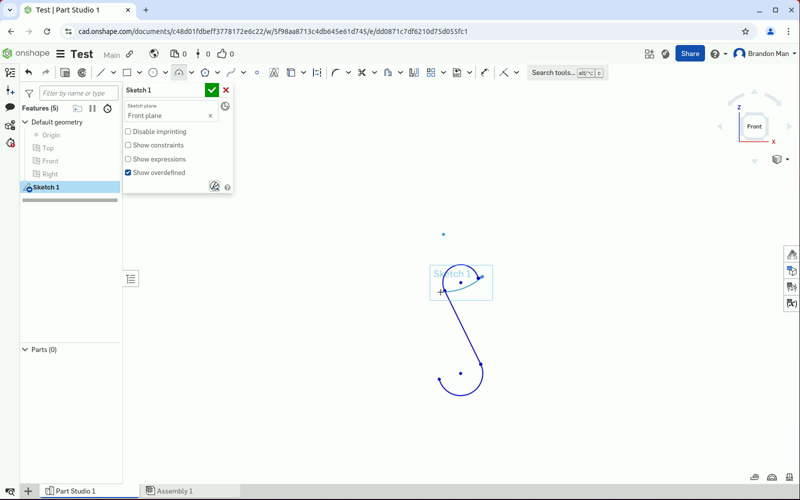
scroll(6)
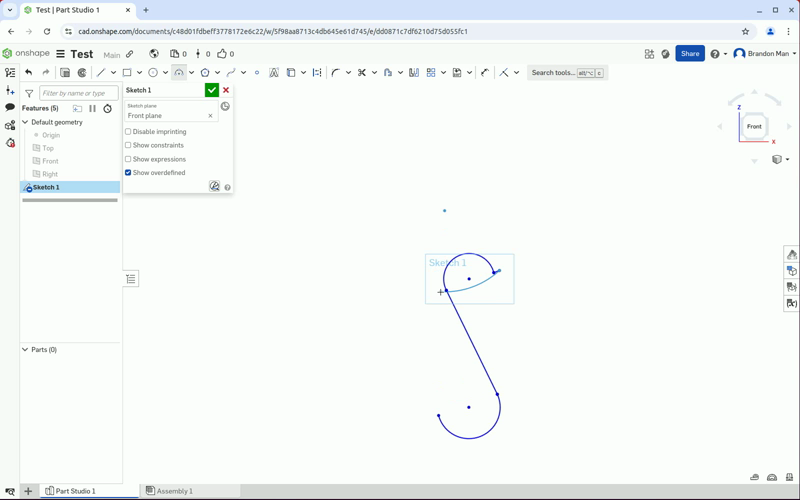
scroll(6)
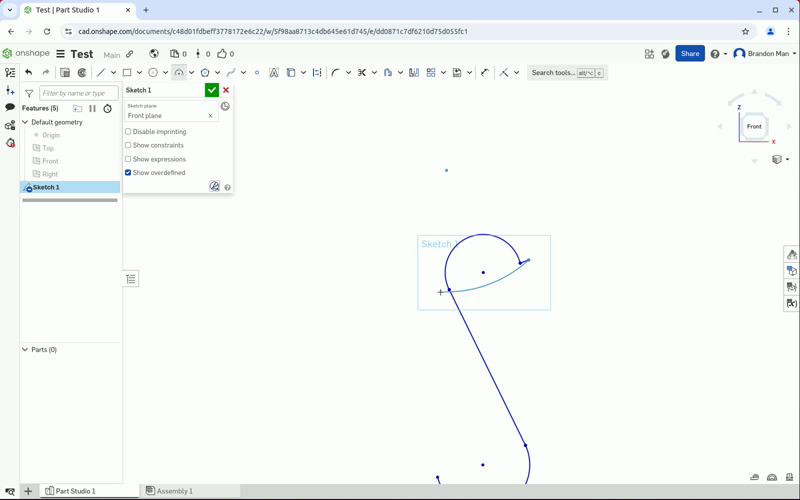
scroll(6)
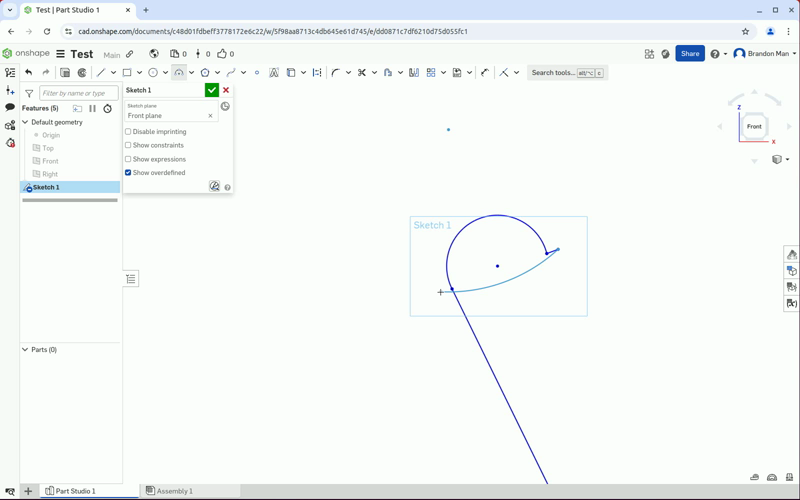
scroll(6)
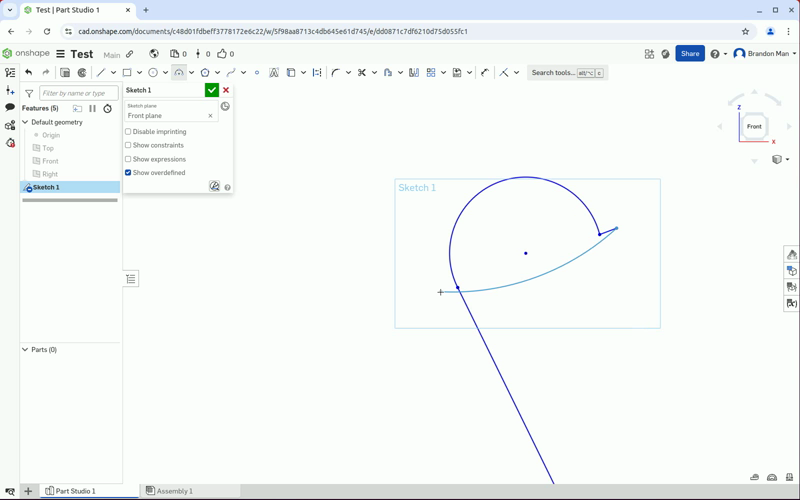
scroll(6)
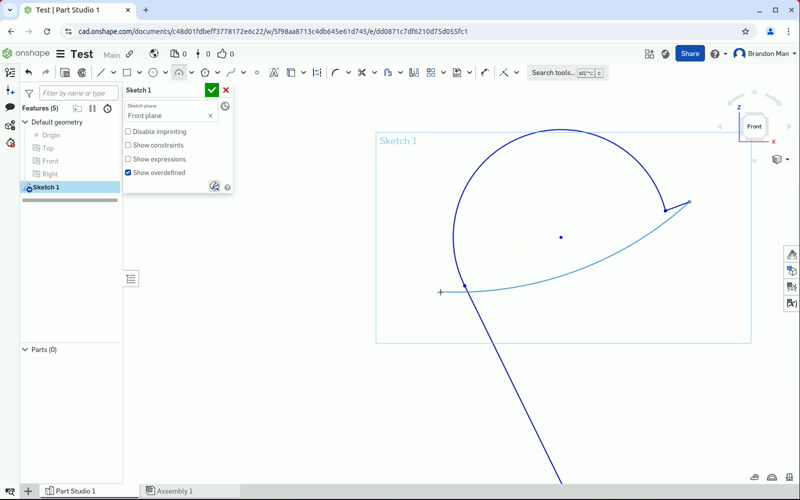
scroll(6)
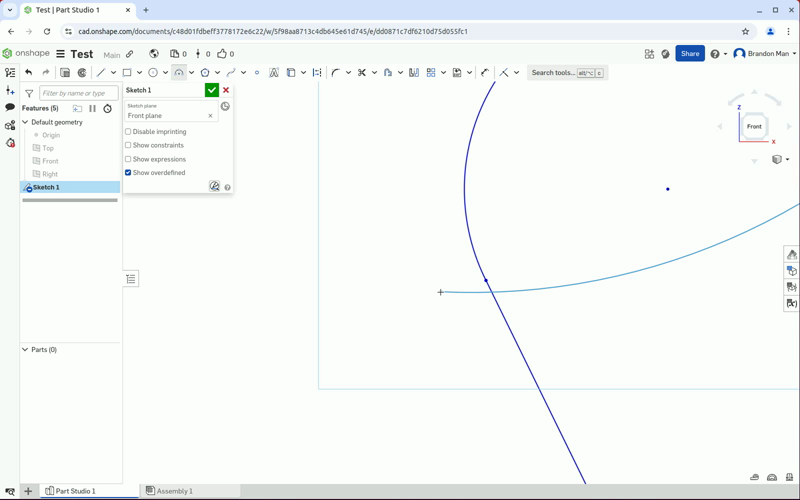
click(440, 291)
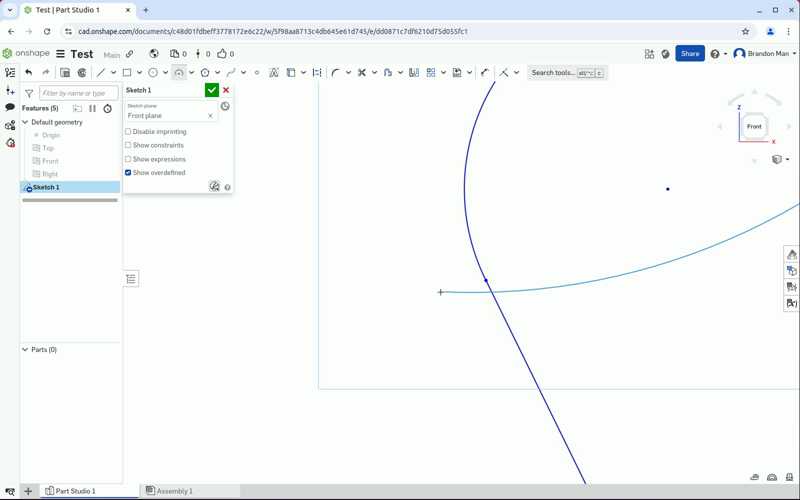
scroll(-6)
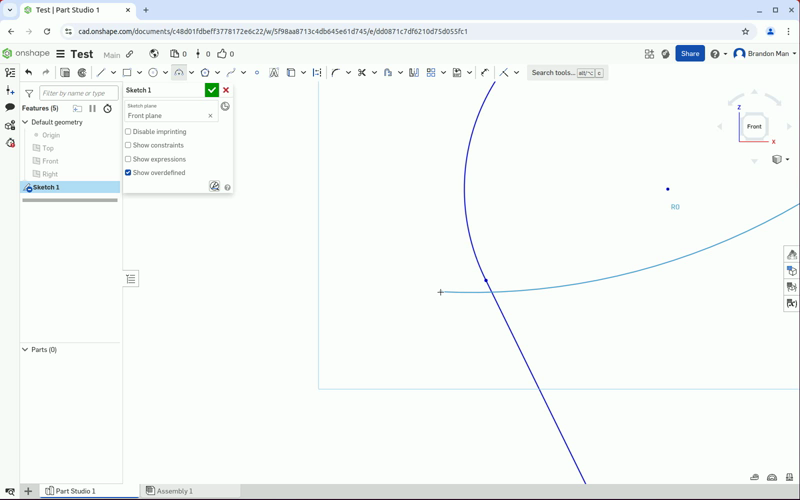
scroll(-6)
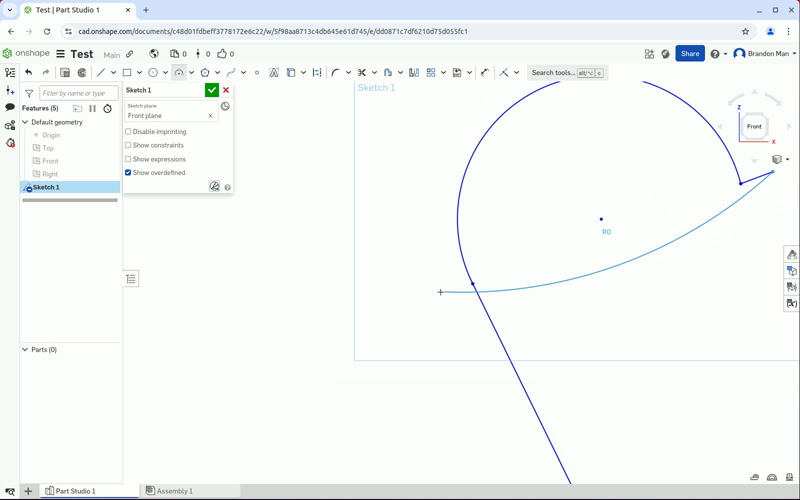
scroll(-6)
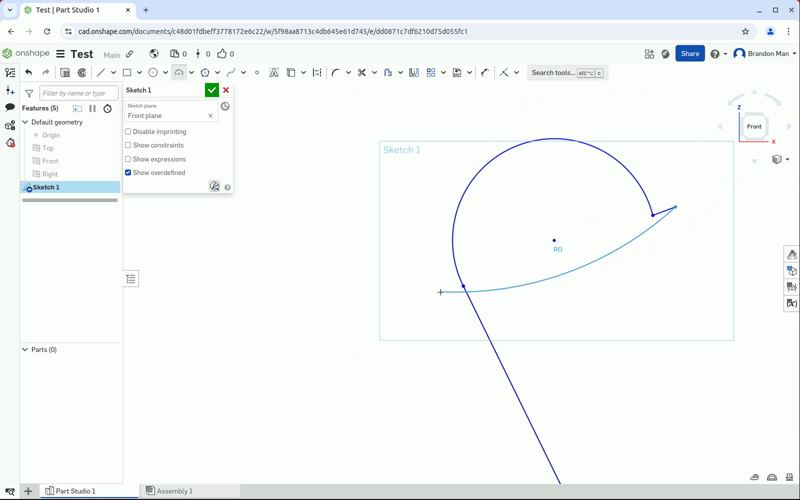
scroll(-6)
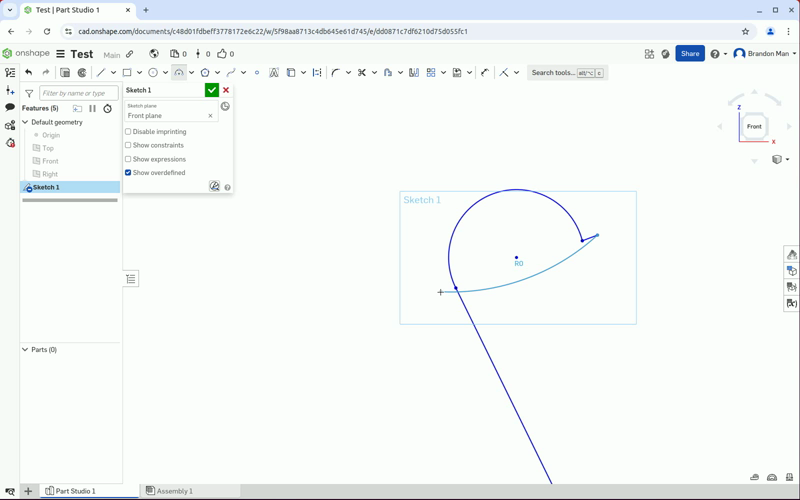
scroll(-6)
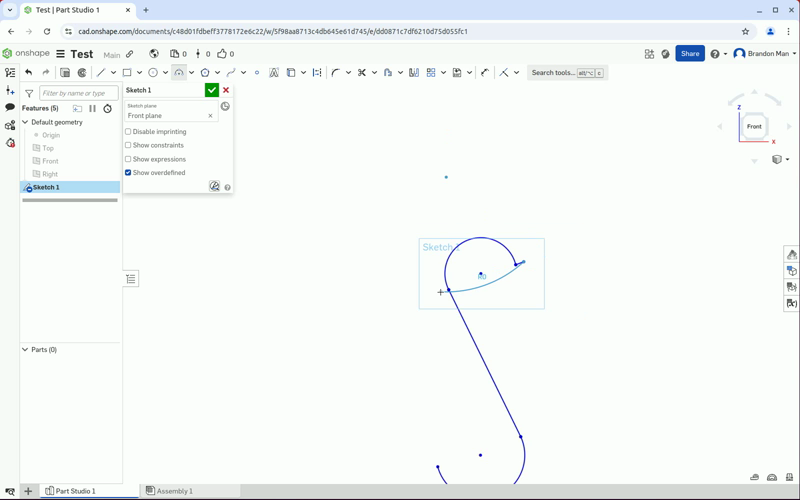
scroll(-6)
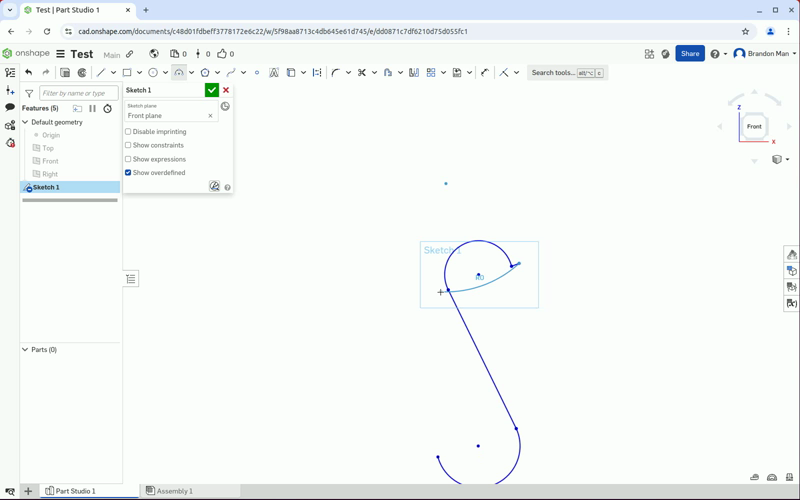
scroll(-6)
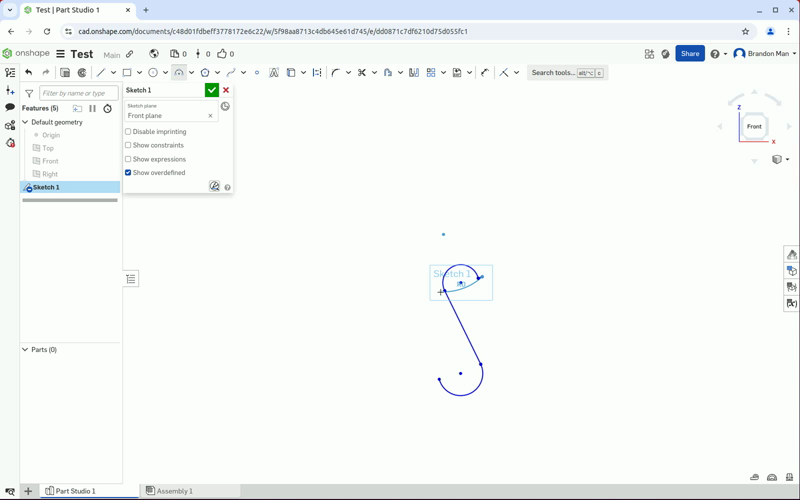
mouse_move(453, 261)
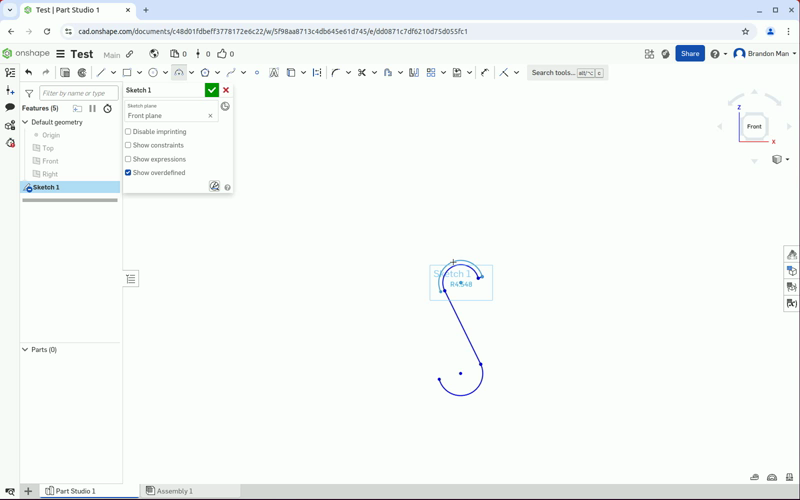
scroll(6)
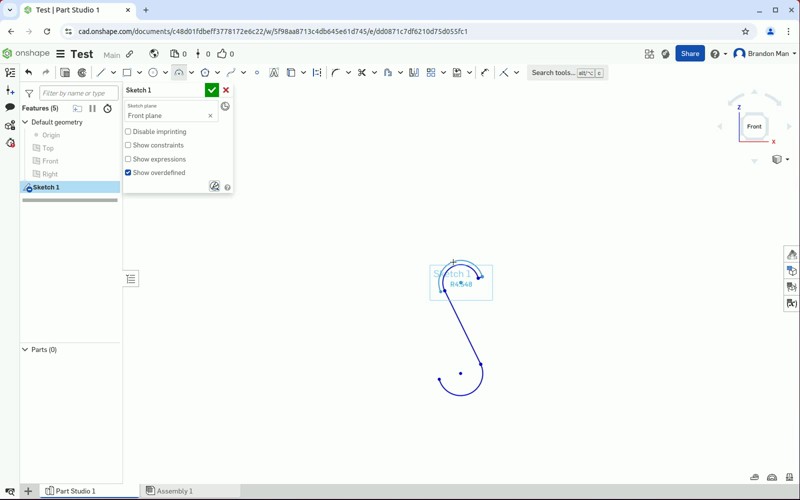
scroll(6)
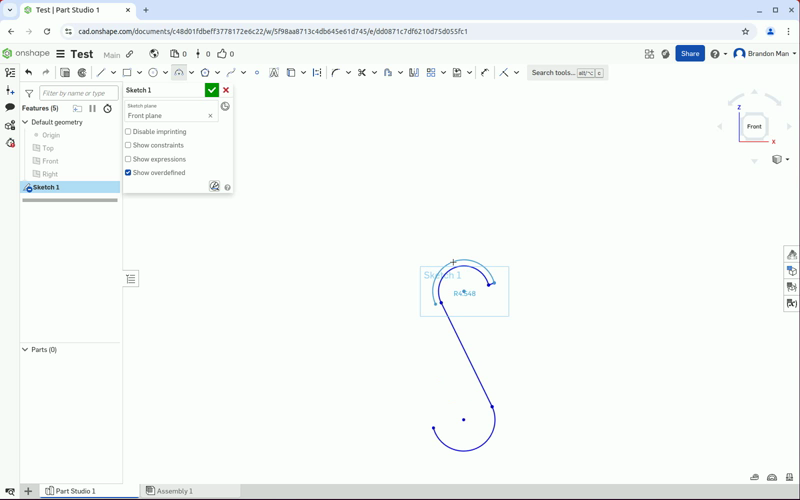
scroll(6)
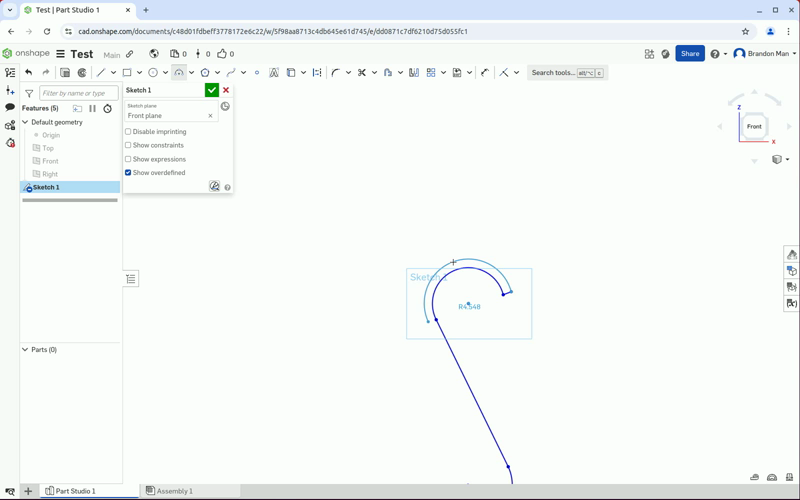
scroll(6)
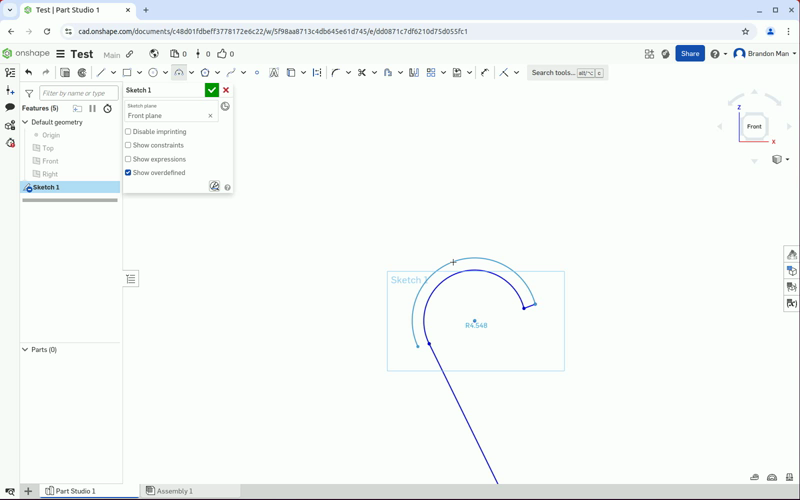
scroll(6)
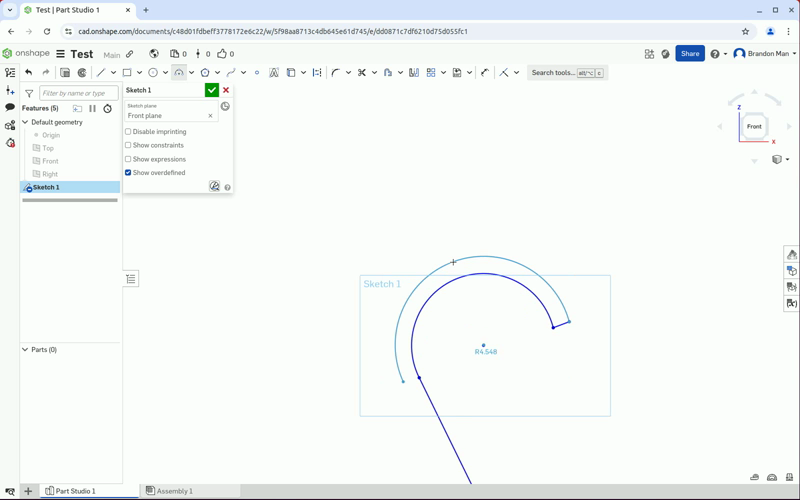
scroll(6)
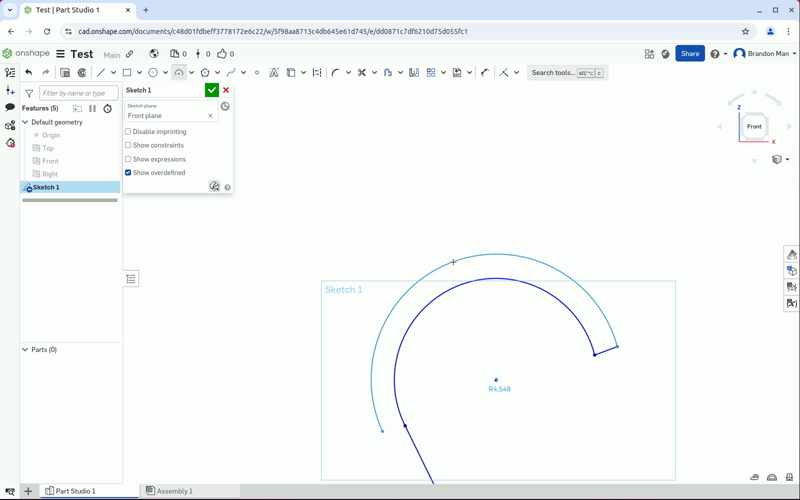
scroll(6)
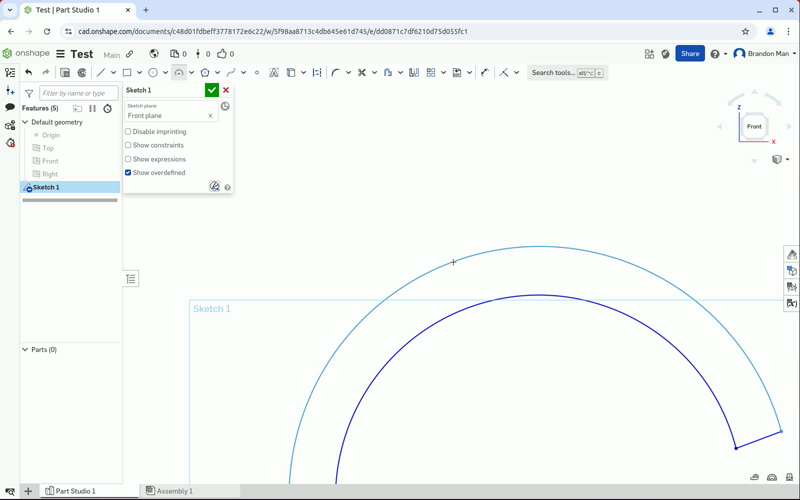
click(453, 261)
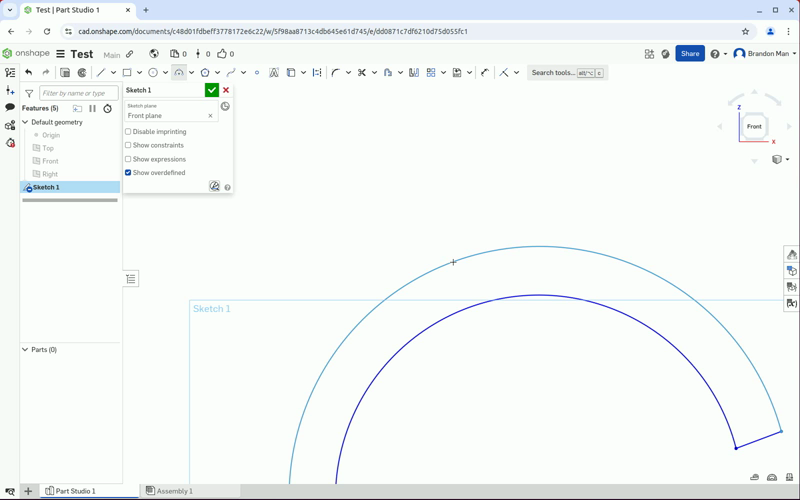
scroll(-6)
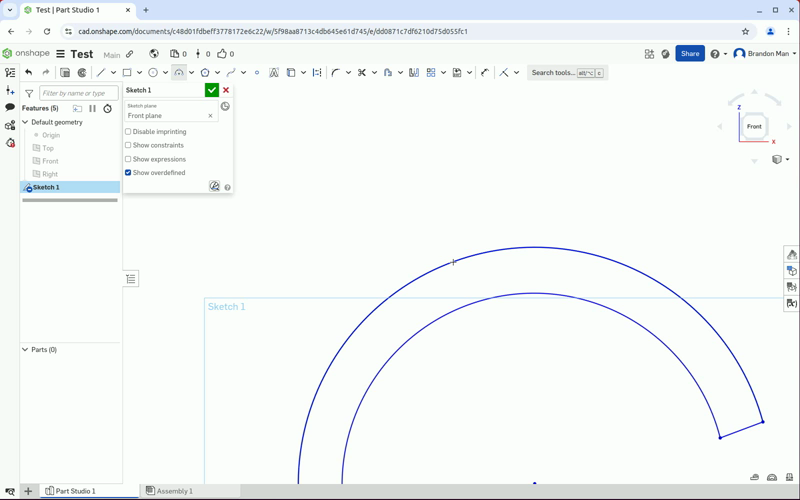
scroll(-6)
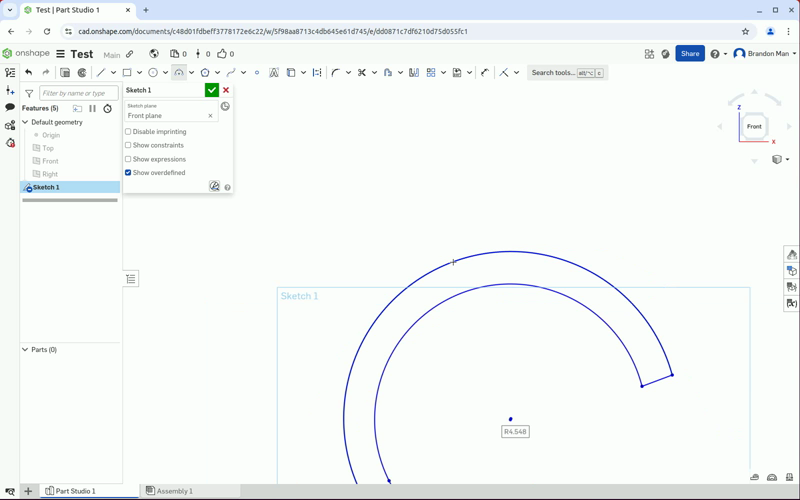
scroll(-6)
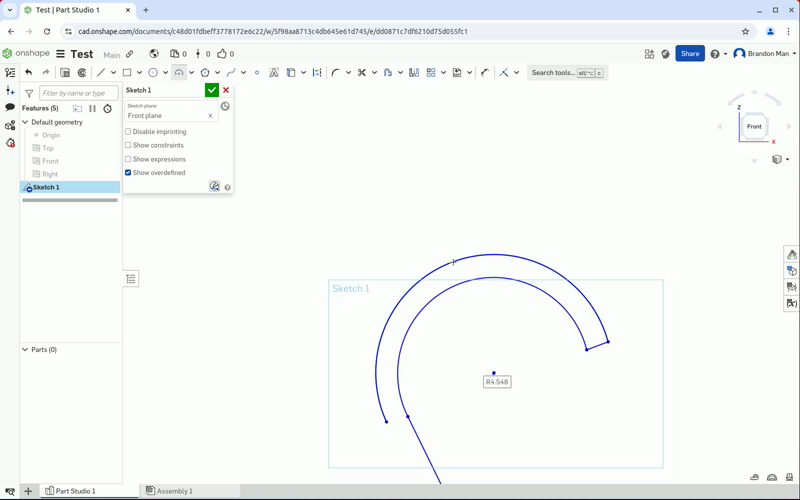
scroll(-6)
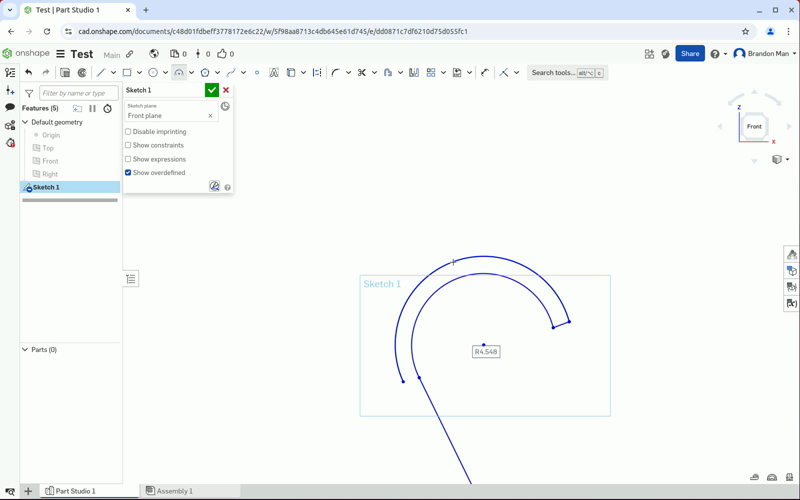
scroll(-6)
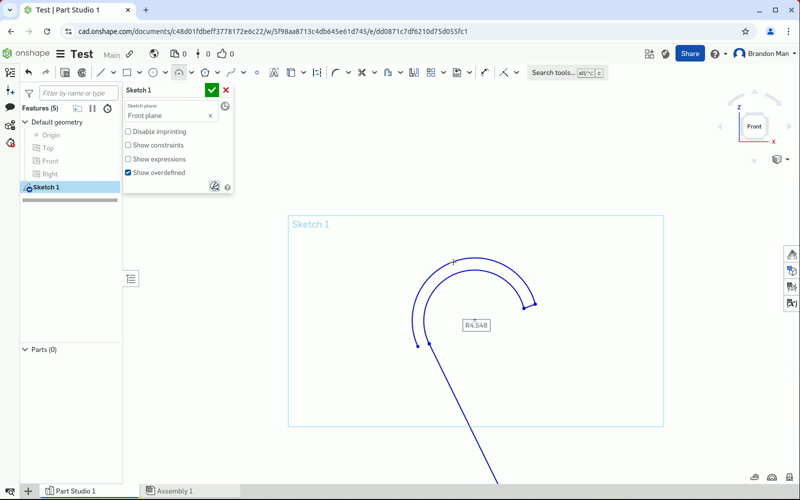
scroll(-6)
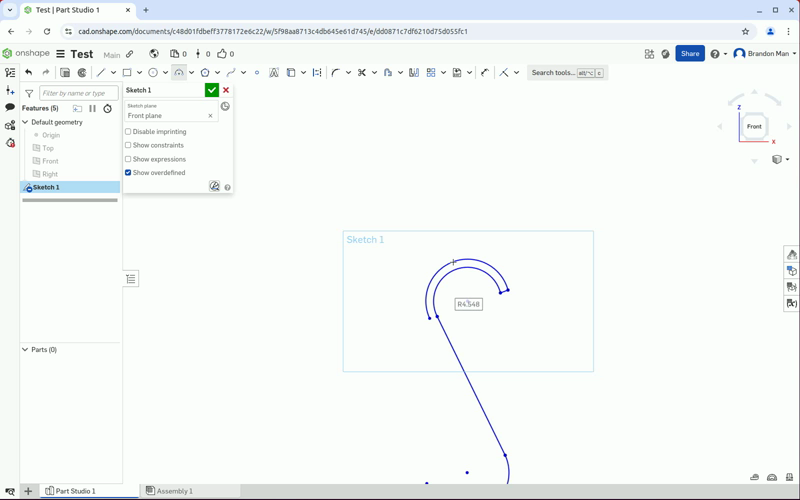
scroll(-6)
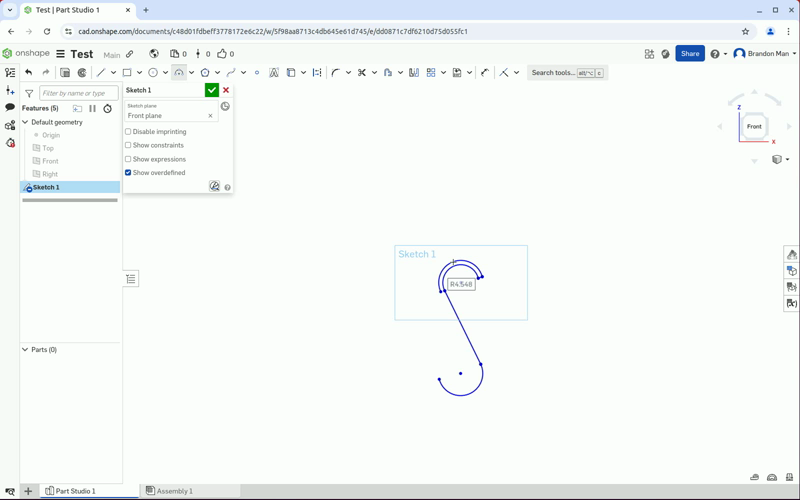
key_up(shift)
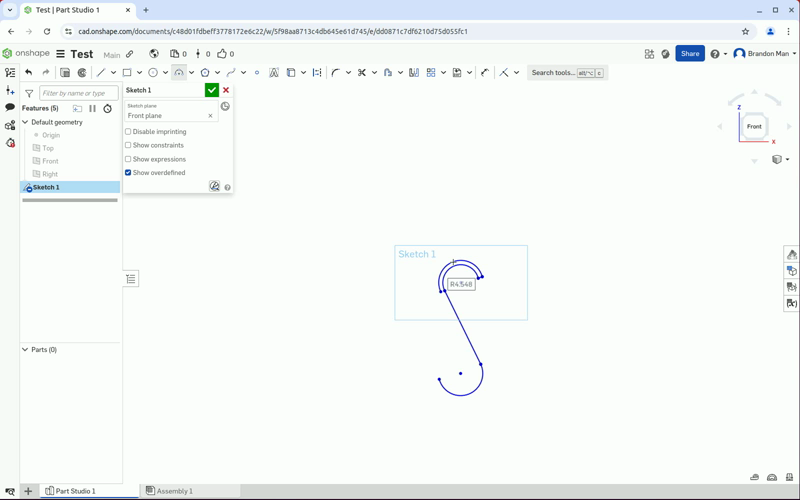
key(esc)
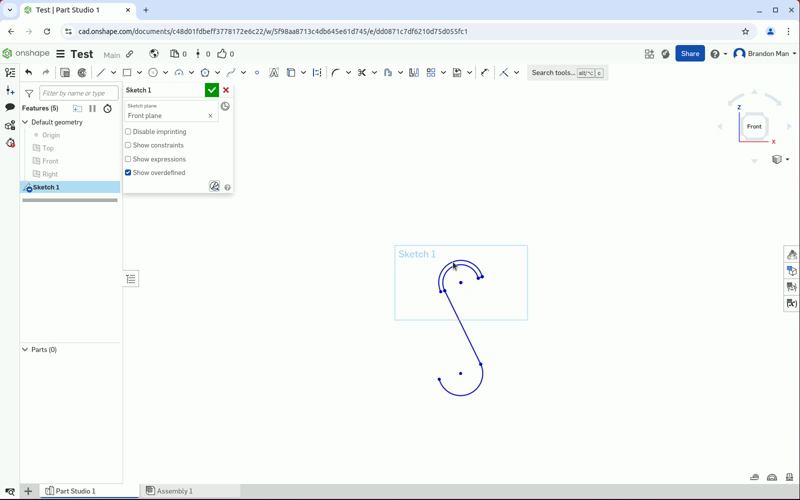
key(l)
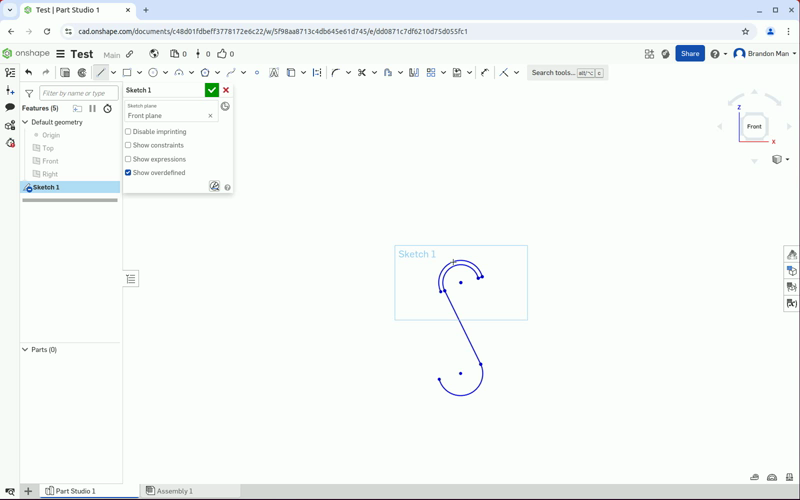
mouse_move(440, 291)
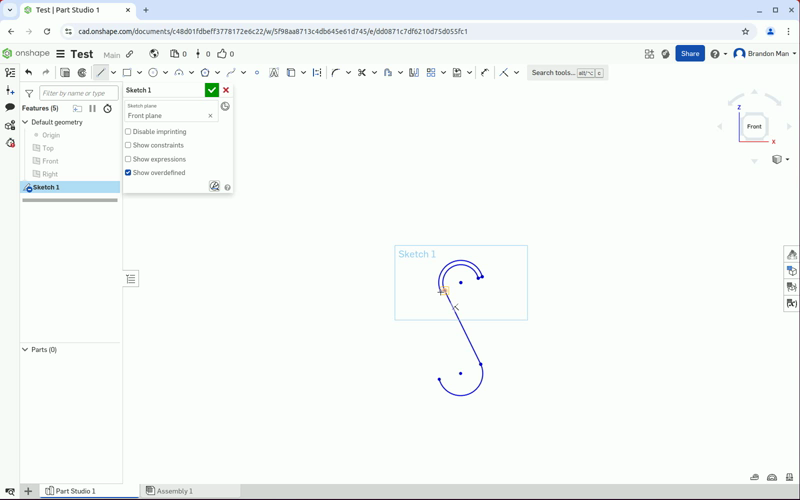
scroll(6)
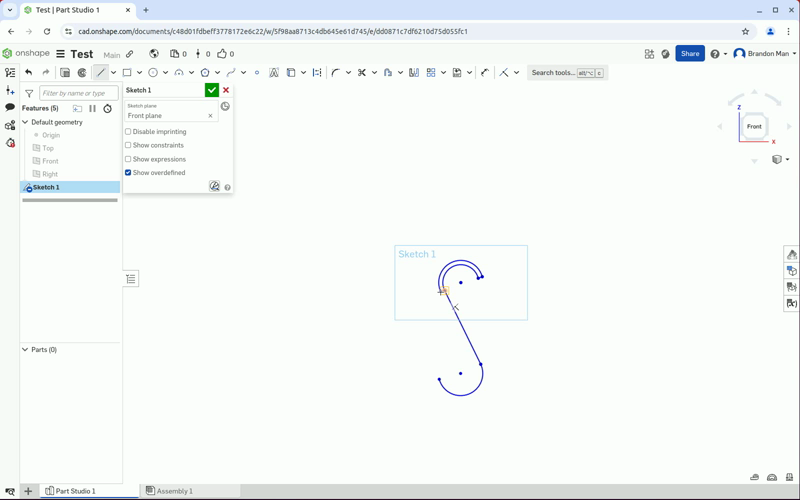
scroll(6)
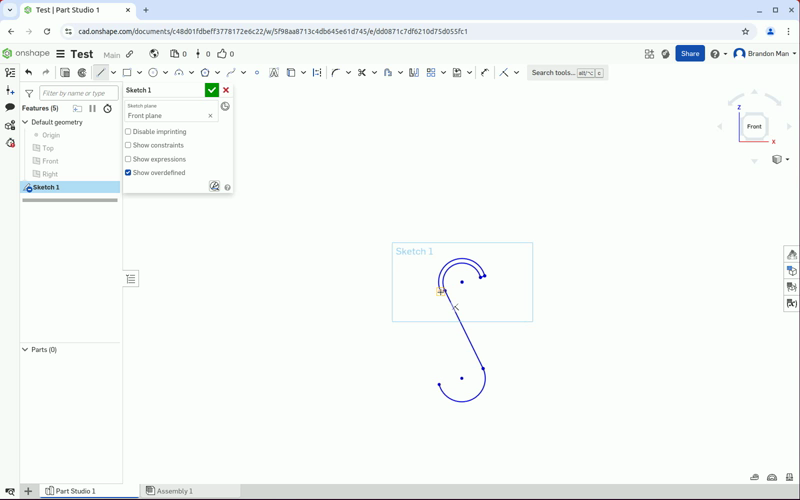
scroll(6)
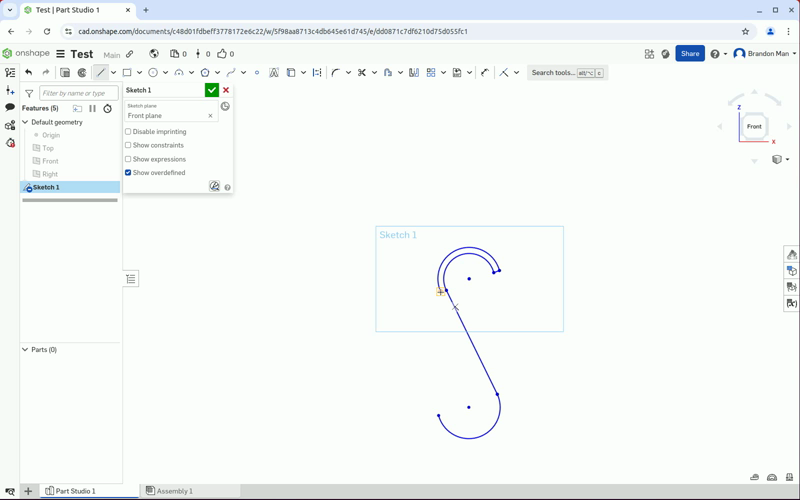
scroll(6)
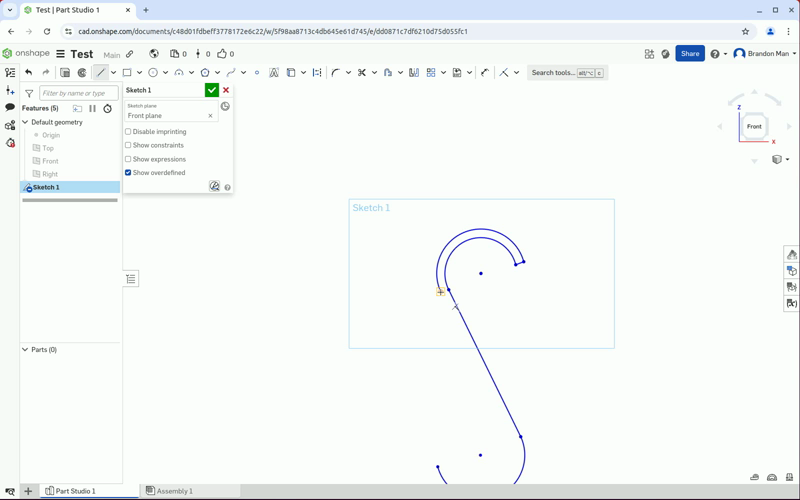
scroll(6)
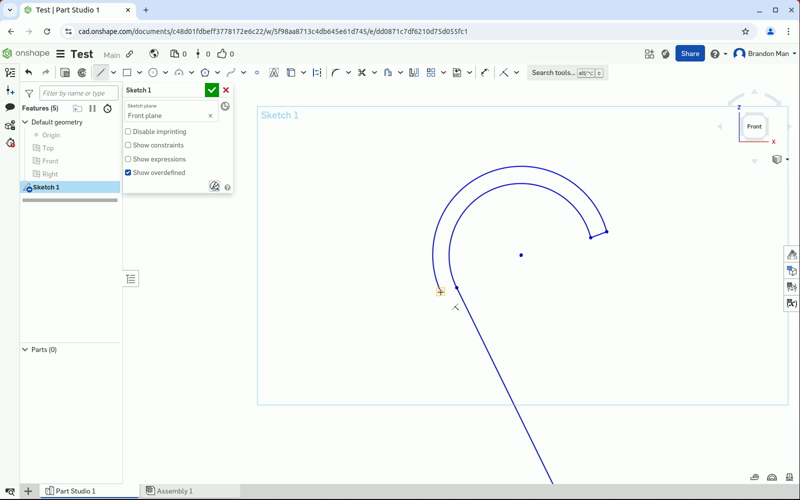
scroll(6)
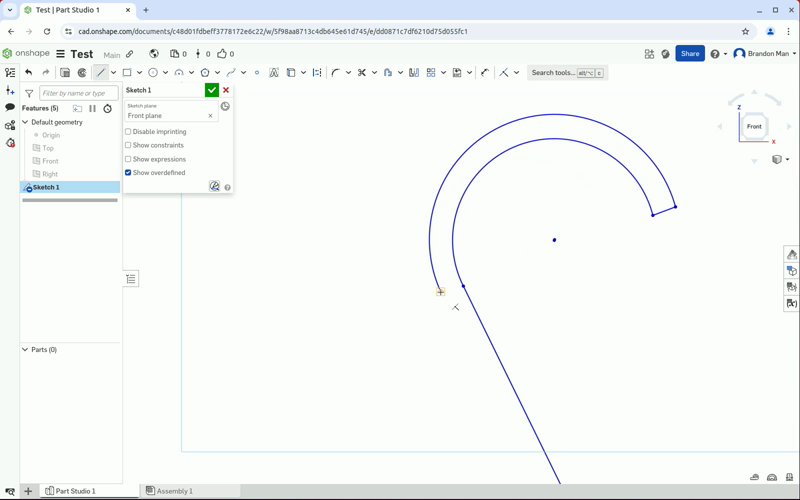
scroll(6)
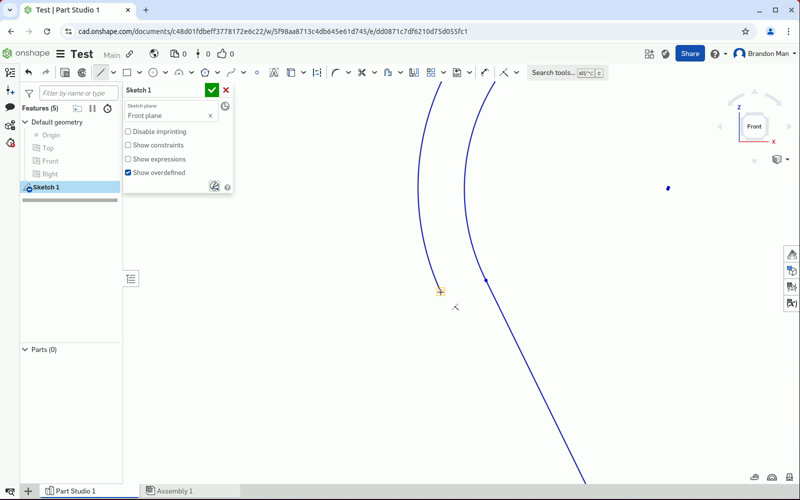
click(440, 291)
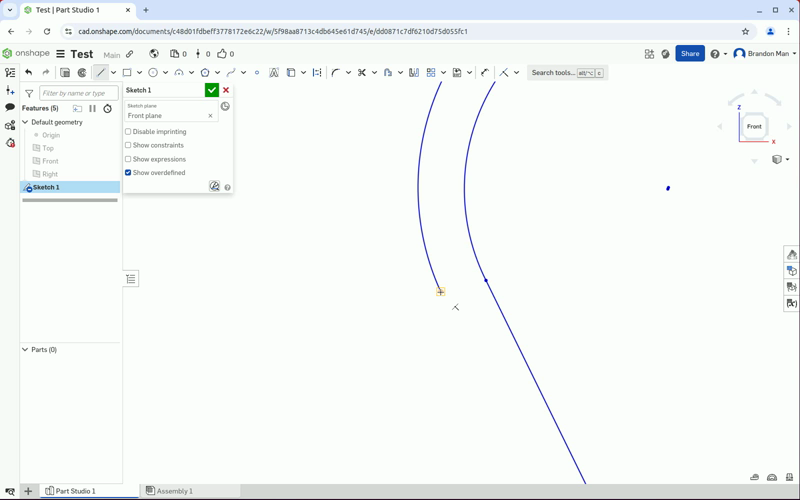
scroll(-6)
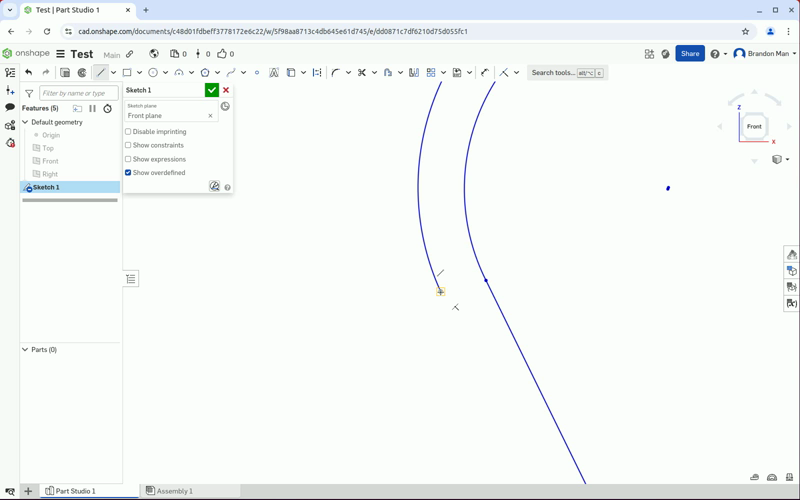
scroll(-6)
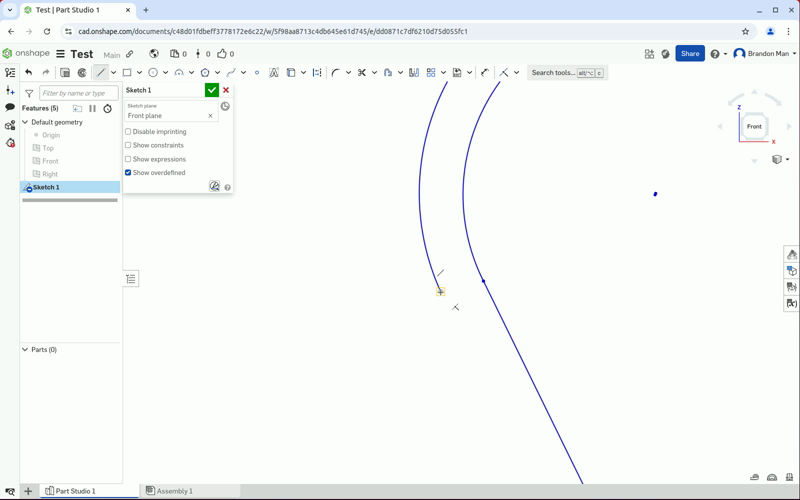
scroll(-6)
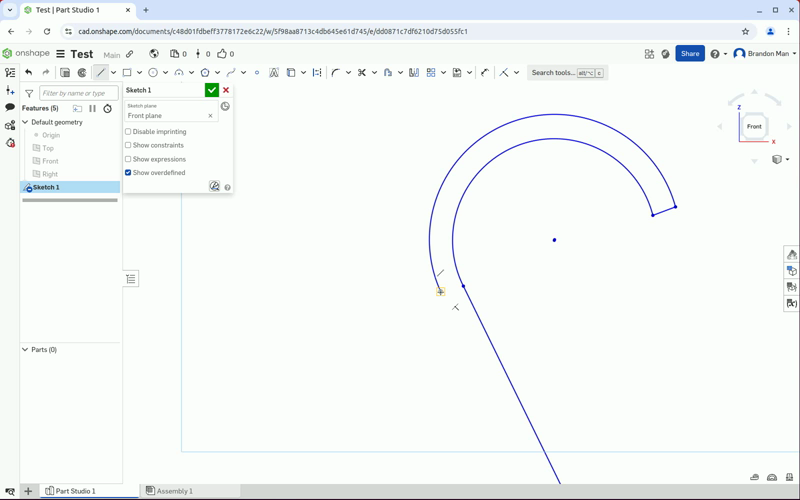
scroll(-6)
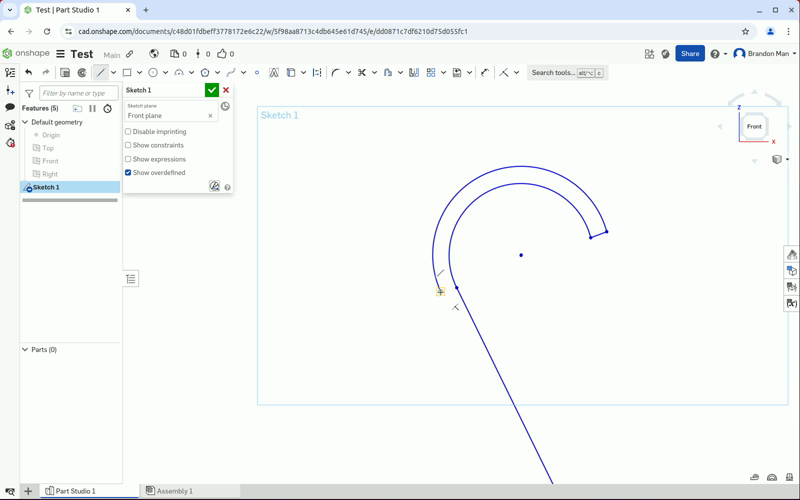
scroll(-6)
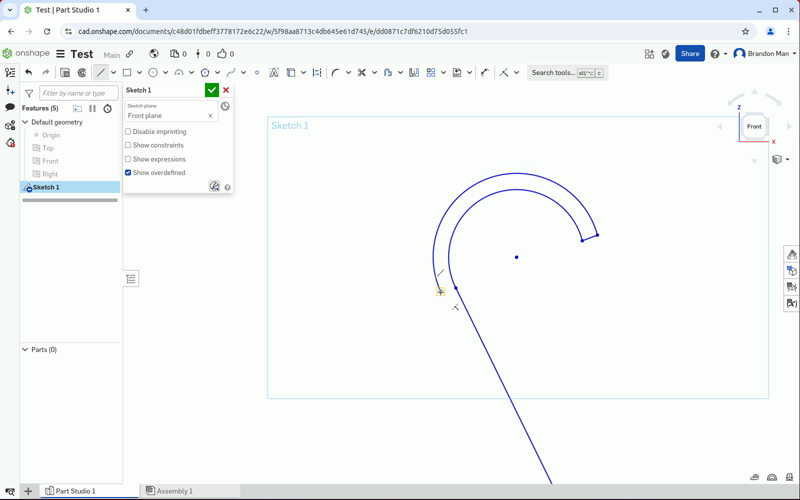
scroll(-6)
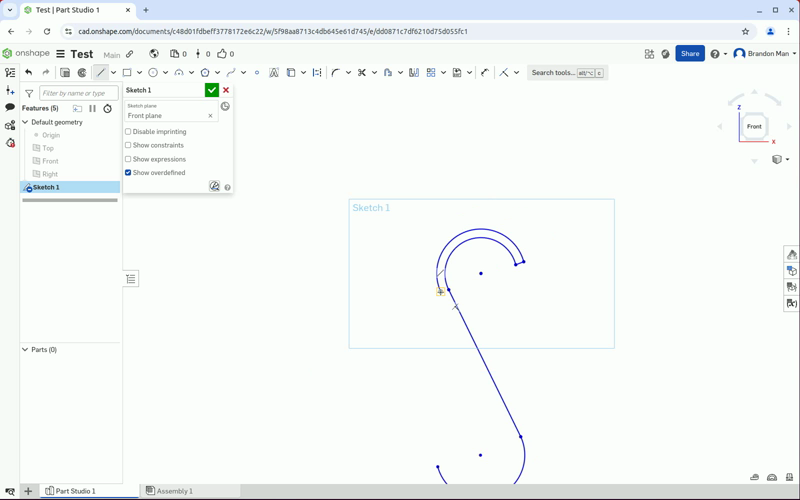
scroll(-6)
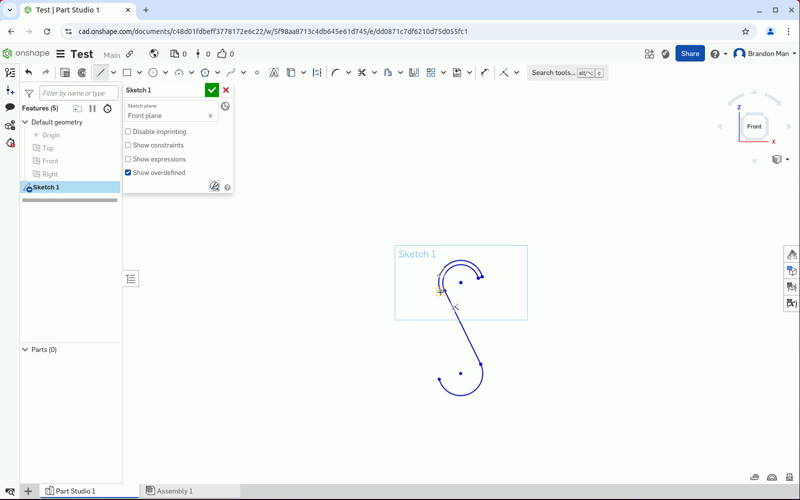
key_down(shift)
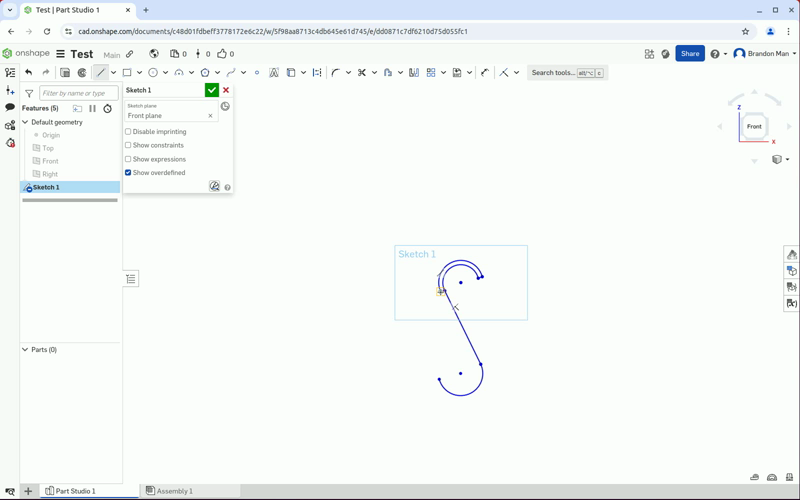
mouse_move(477, 365)
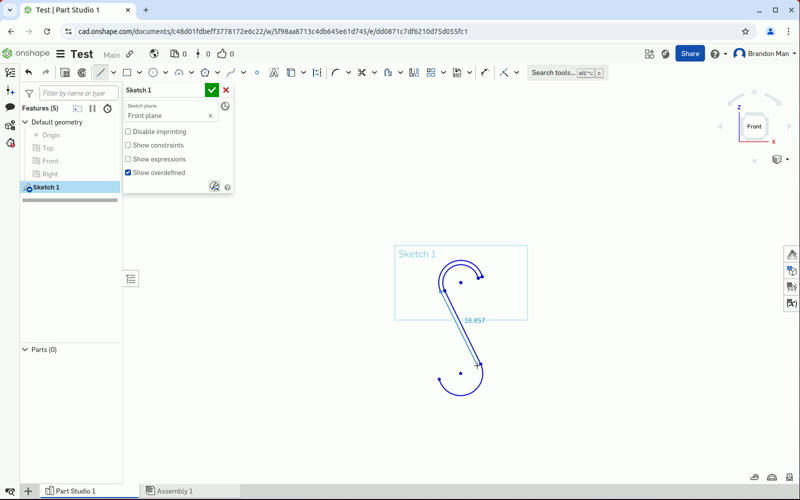
scroll(6)
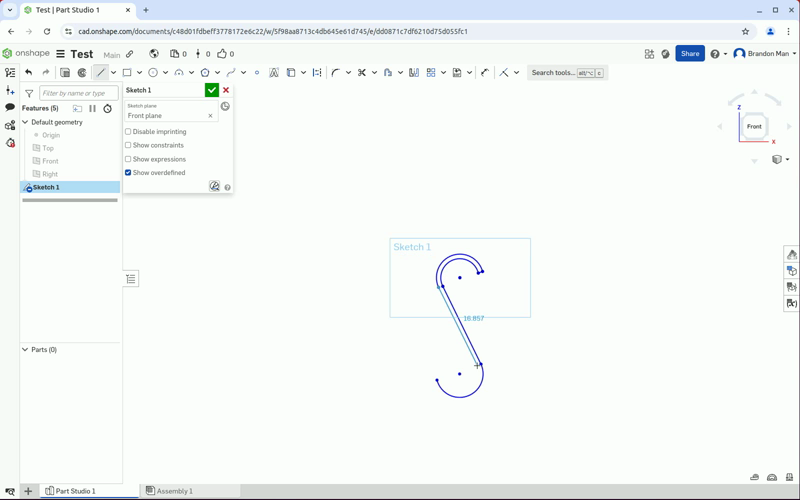
scroll(6)
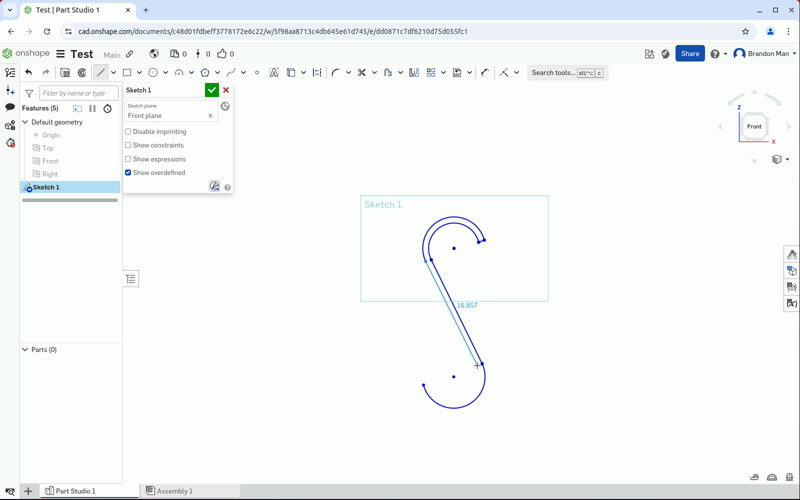
scroll(6)
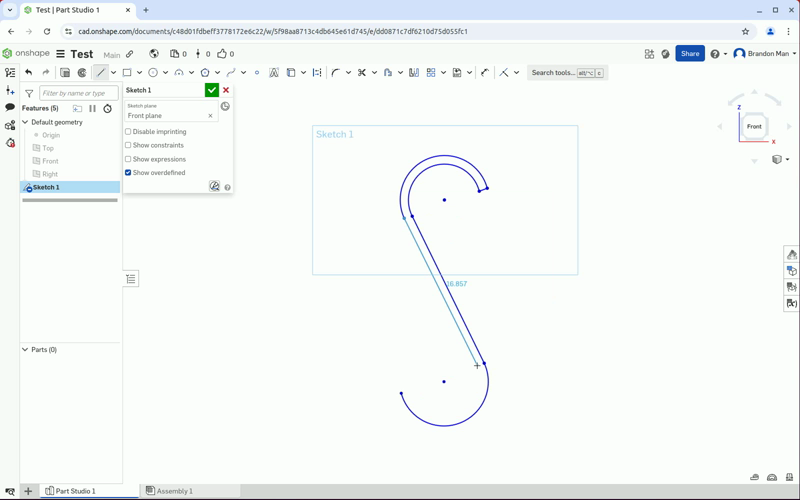
scroll(6)
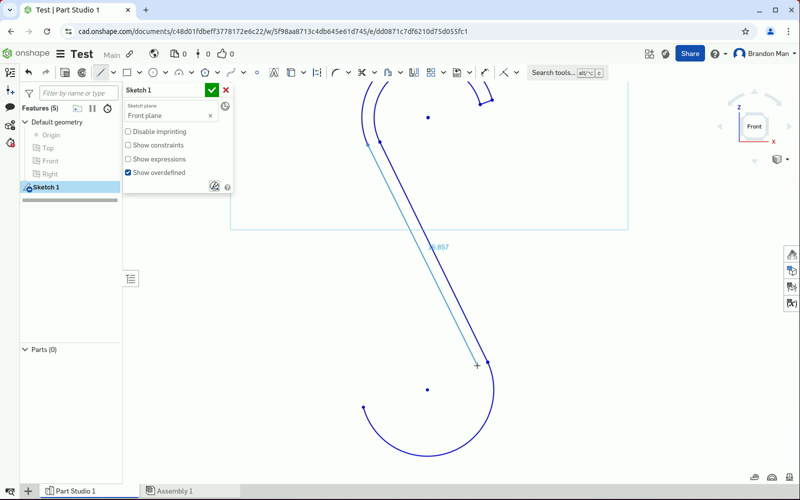
scroll(6)
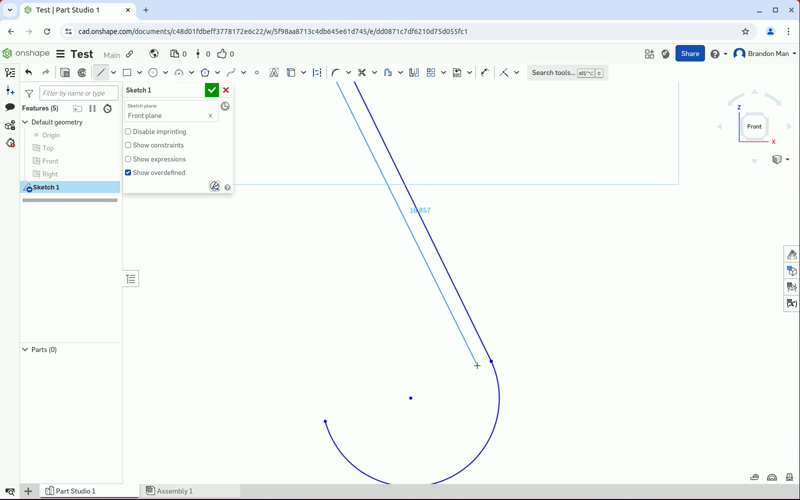
scroll(6)
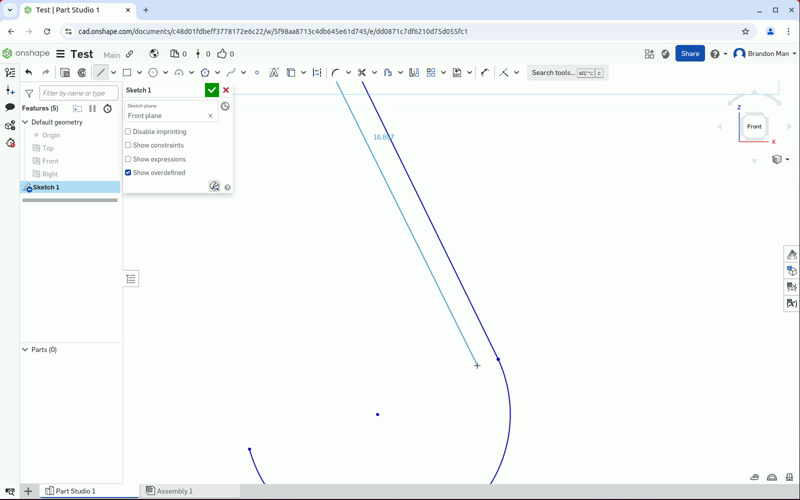
scroll(6)
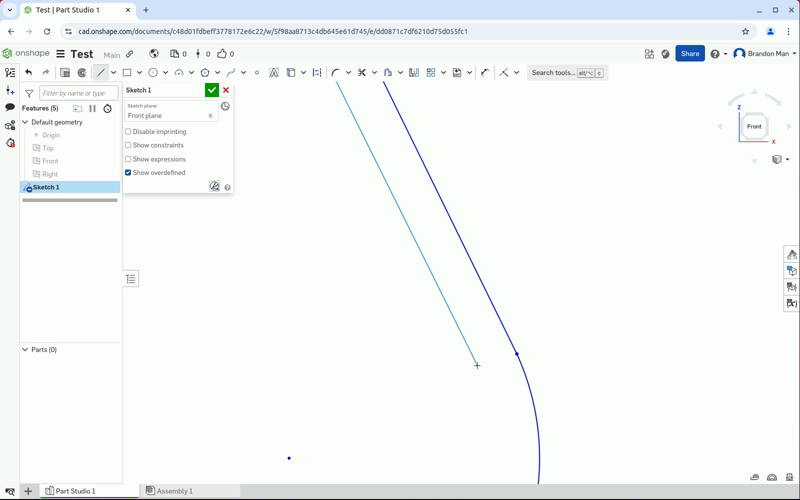
click(477, 365)
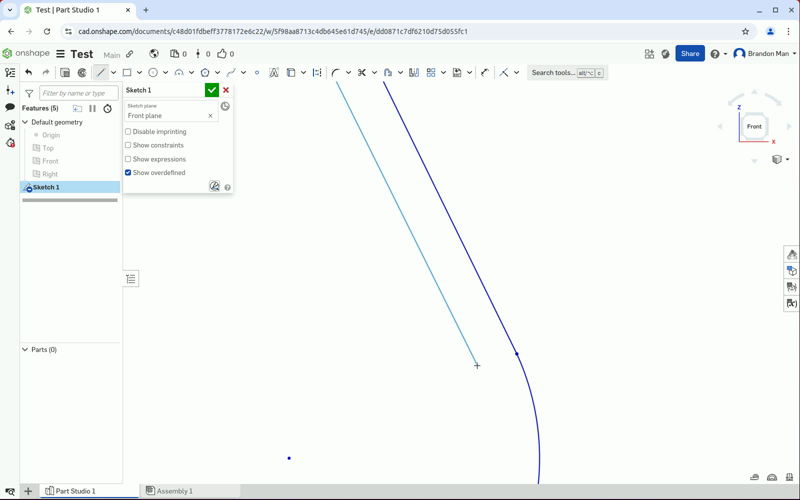
scroll(-6)
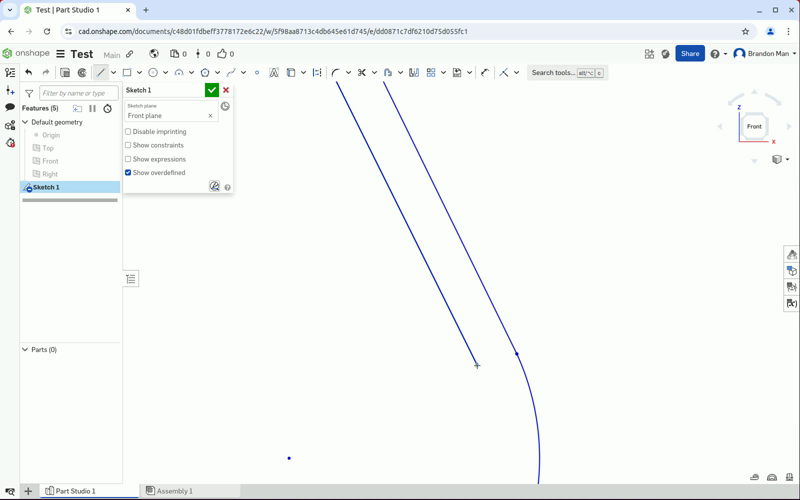
scroll(-6)
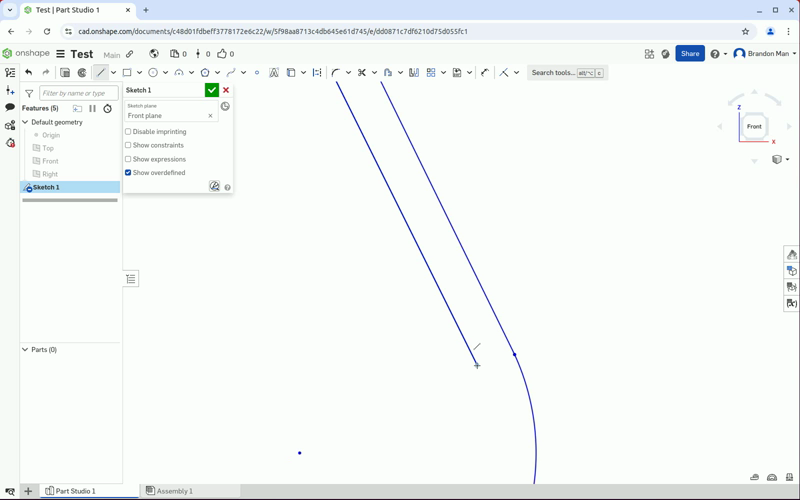
scroll(-6)
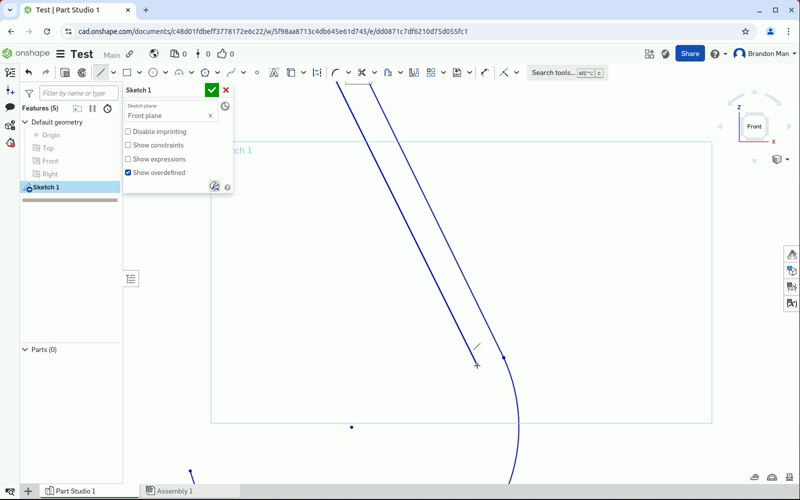
scroll(-6)
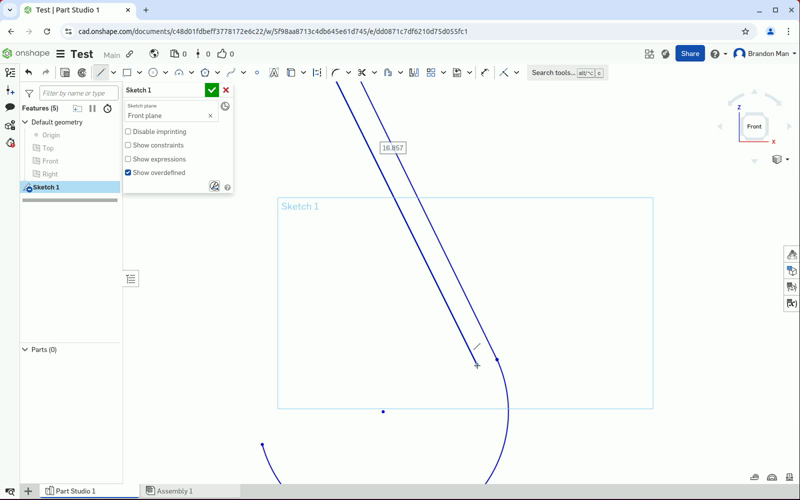
scroll(-6)
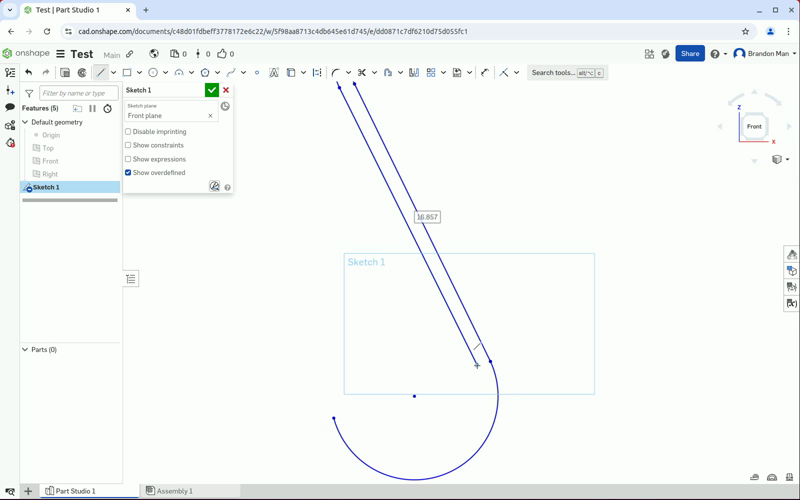
scroll(-6)
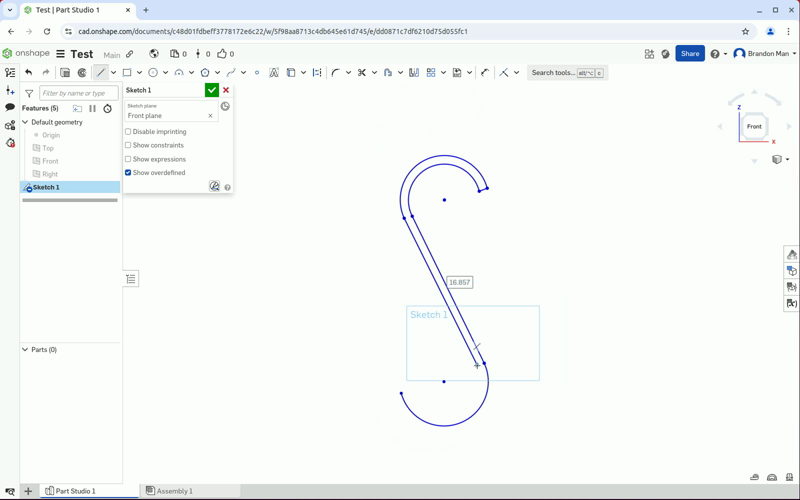
scroll(-6)
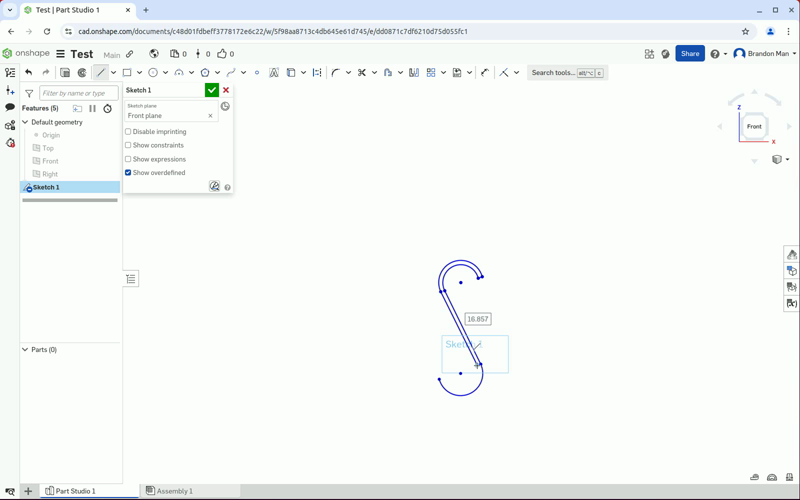
key_up(shift)
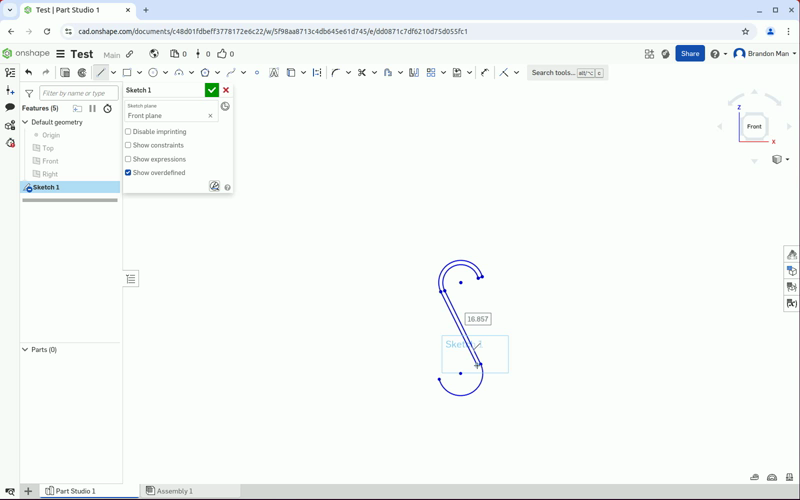
key(esc)
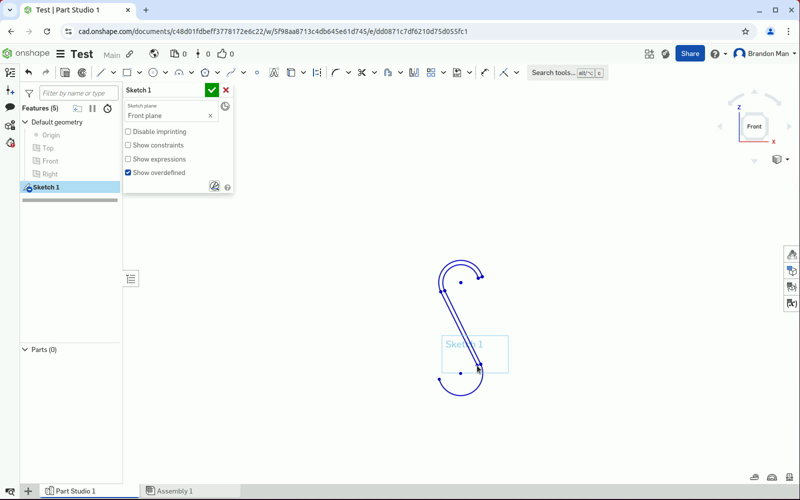
key(a)
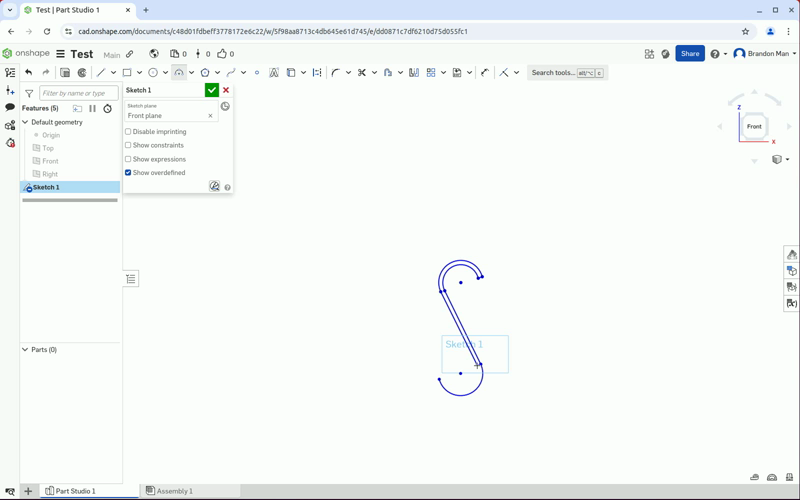
mouse_move(477, 365)
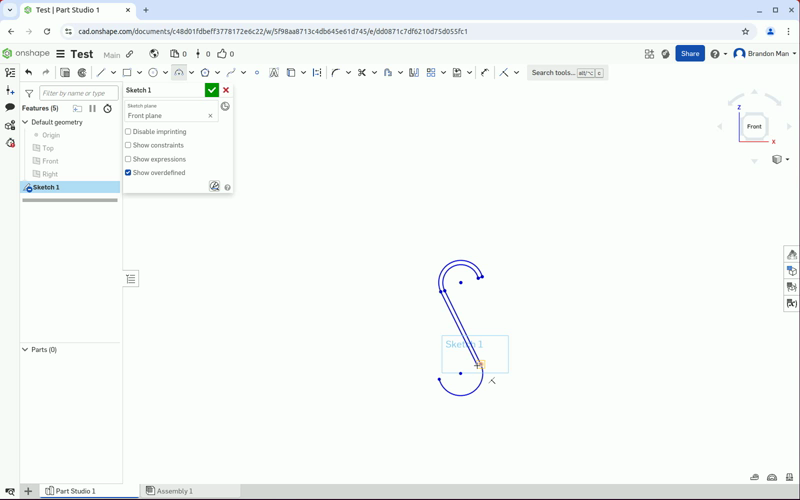
scroll(6)
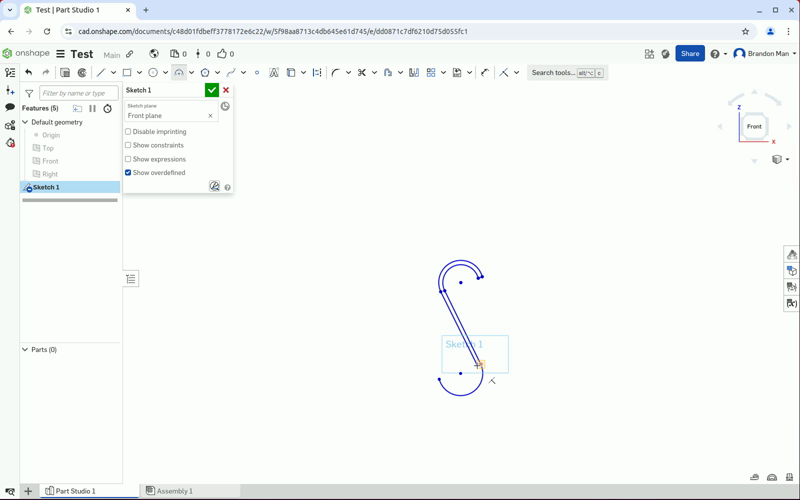
scroll(6)
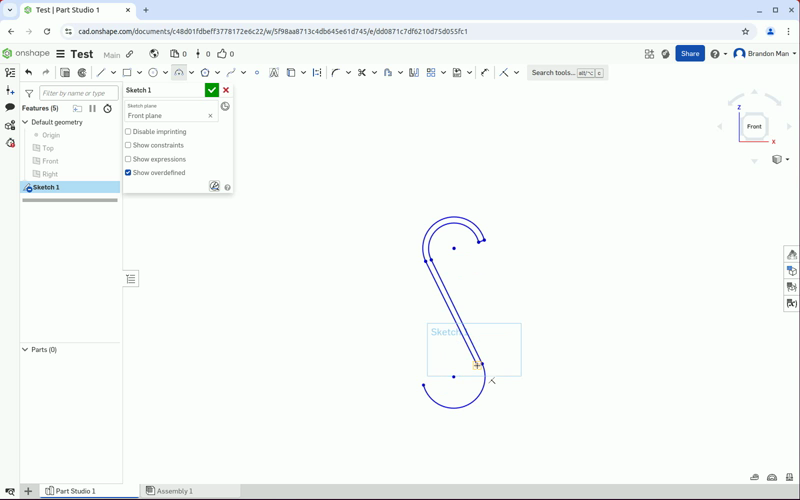
scroll(6)
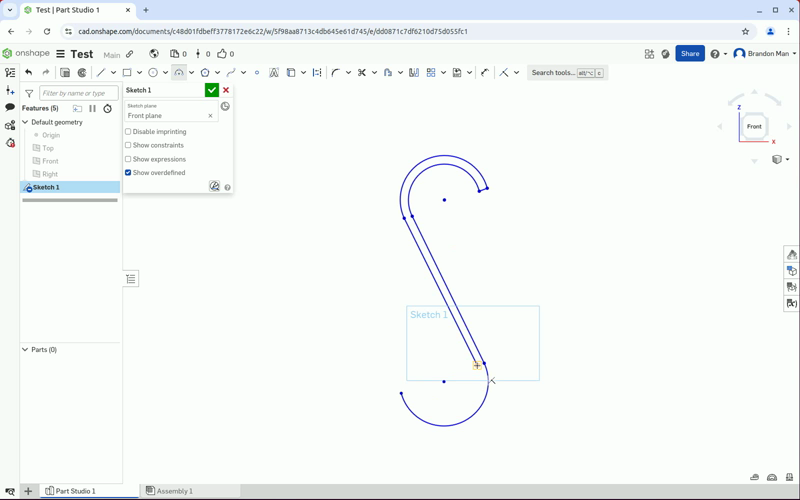
scroll(6)
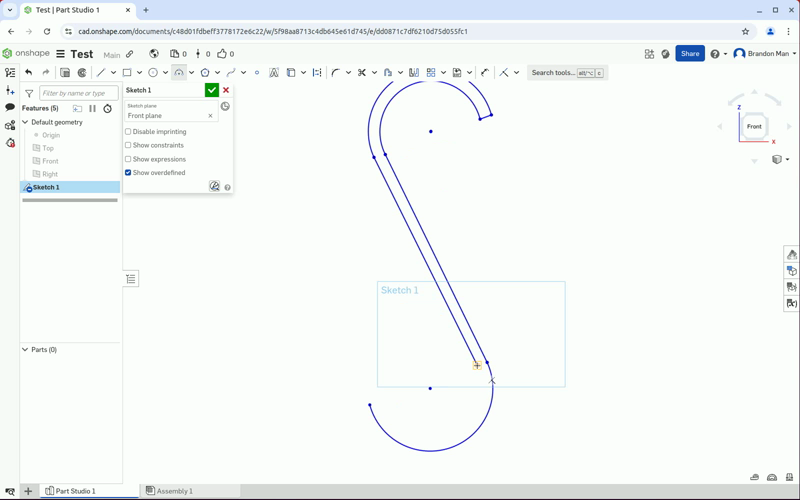
scroll(6)
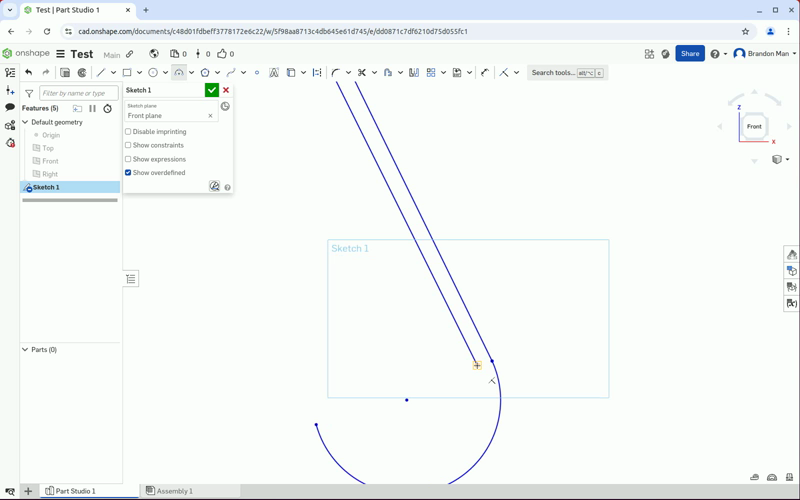
scroll(6)
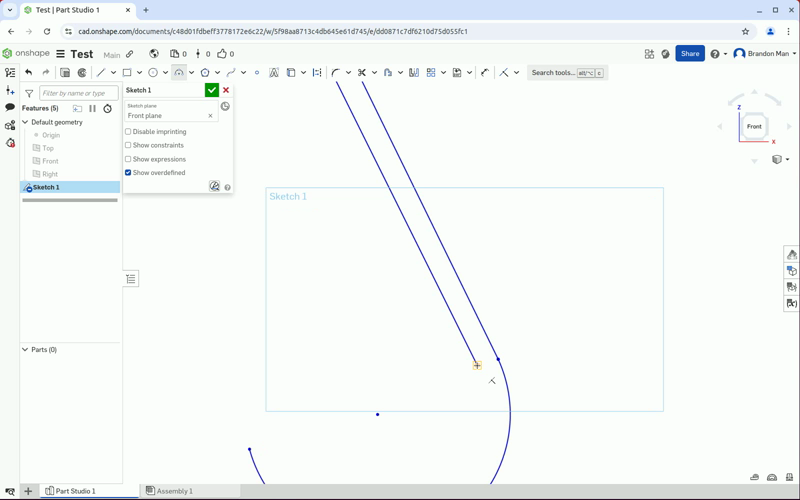
scroll(6)
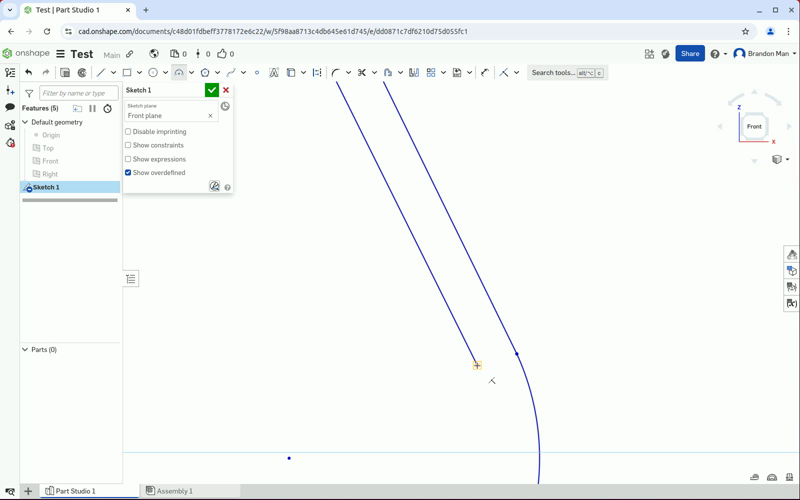
click(477, 365)
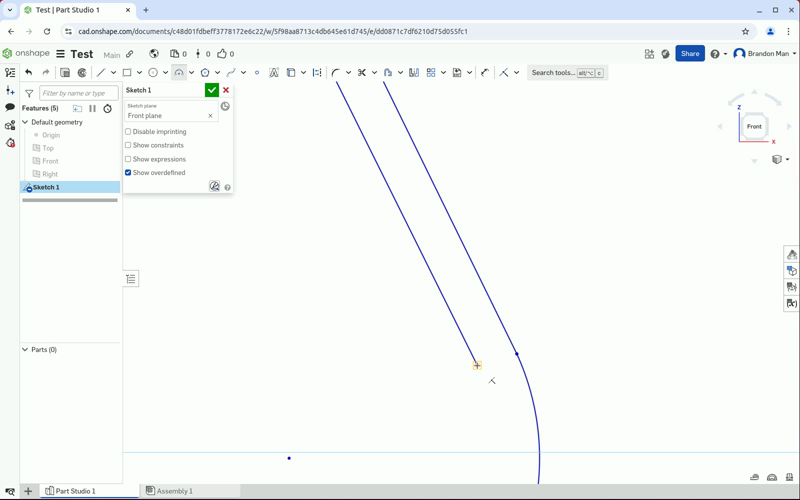
scroll(-6)
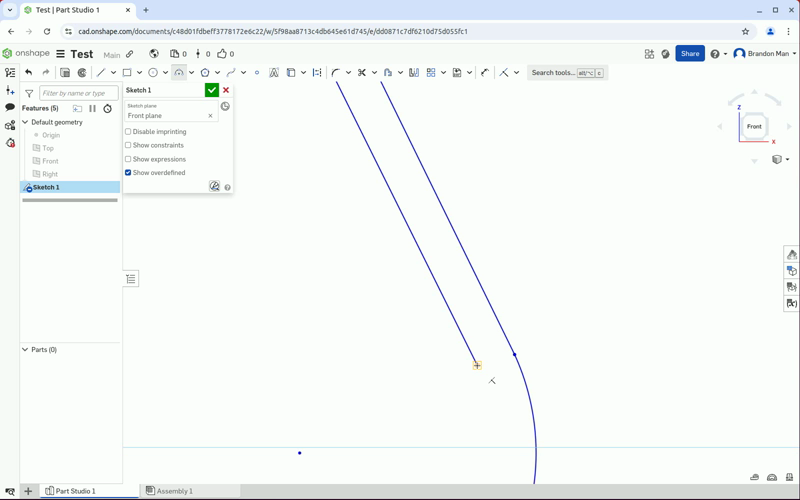
scroll(-6)
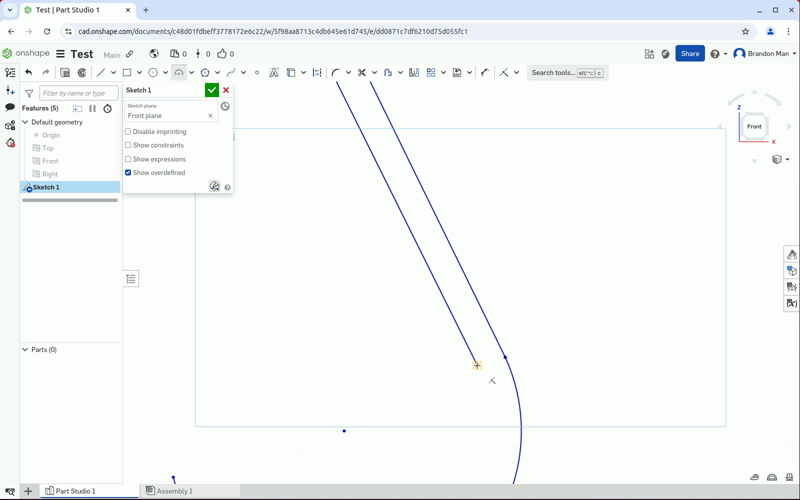
scroll(-6)
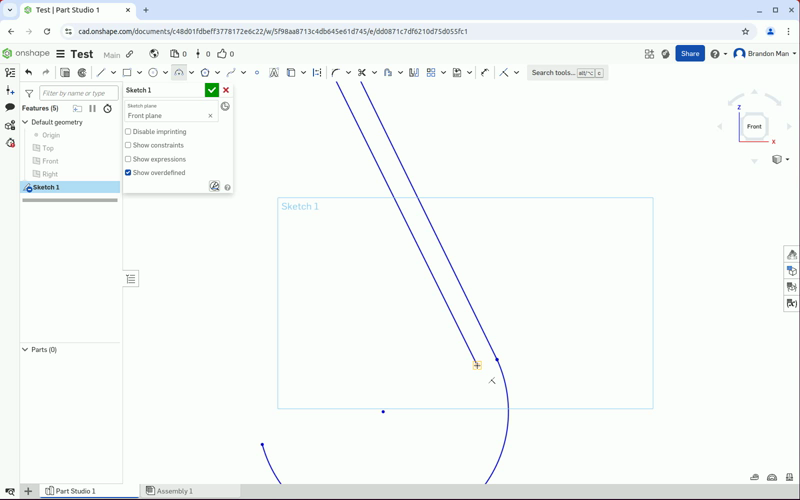
scroll(-6)
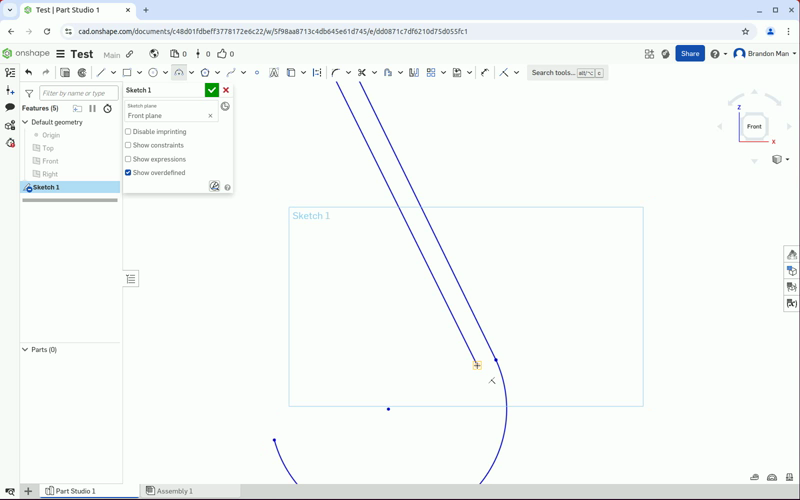
scroll(-6)
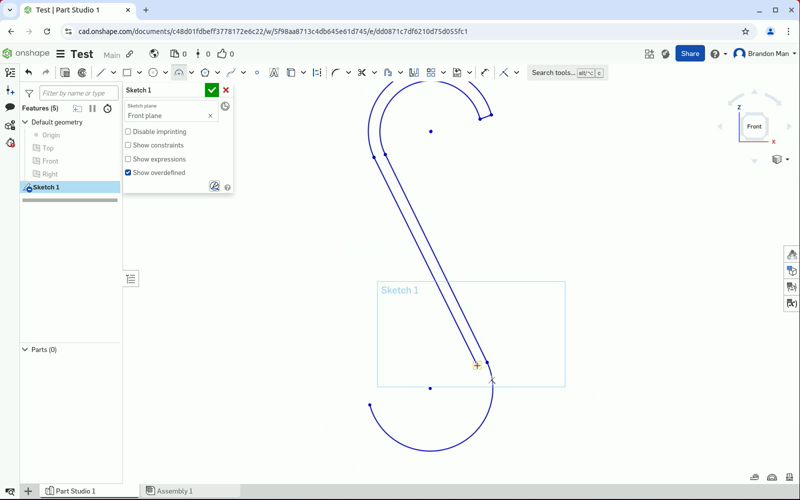
scroll(-6)
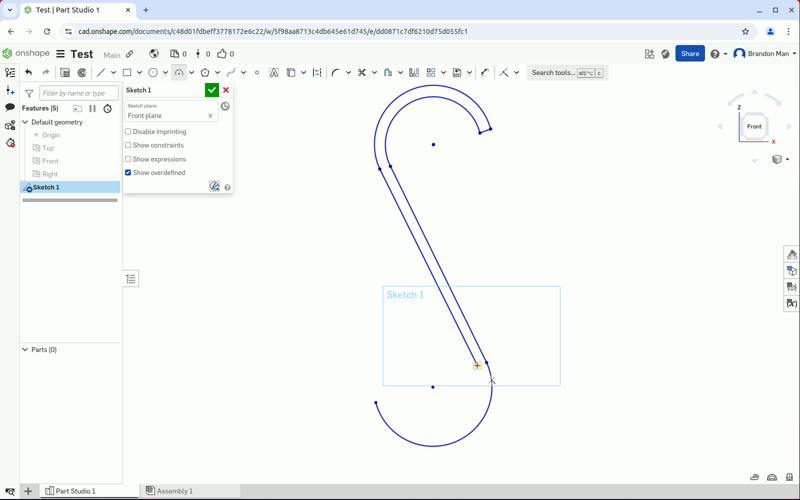
scroll(-6)
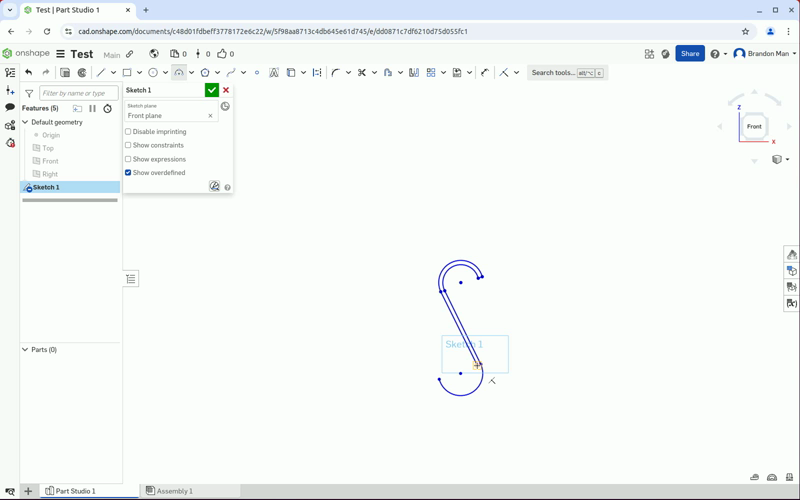
key_down(shift)
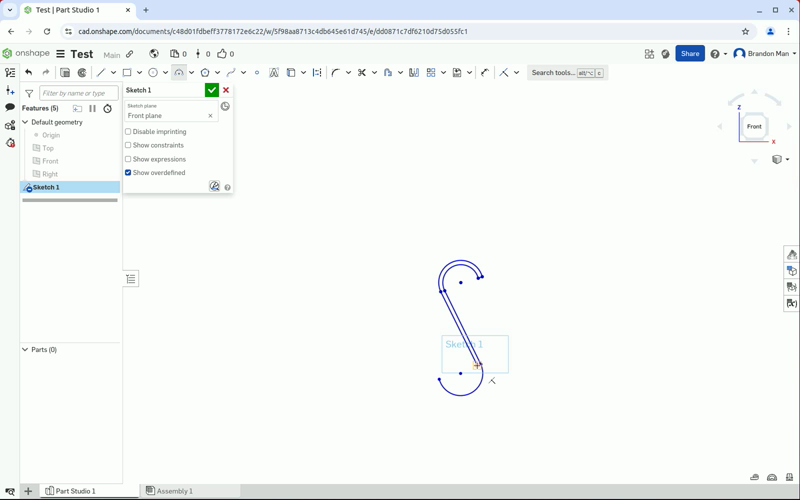
mouse_move(443, 377)
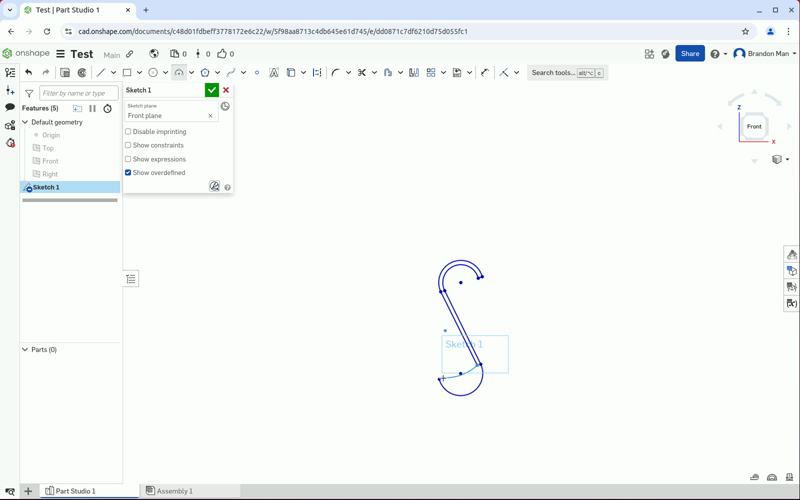
scroll(6)
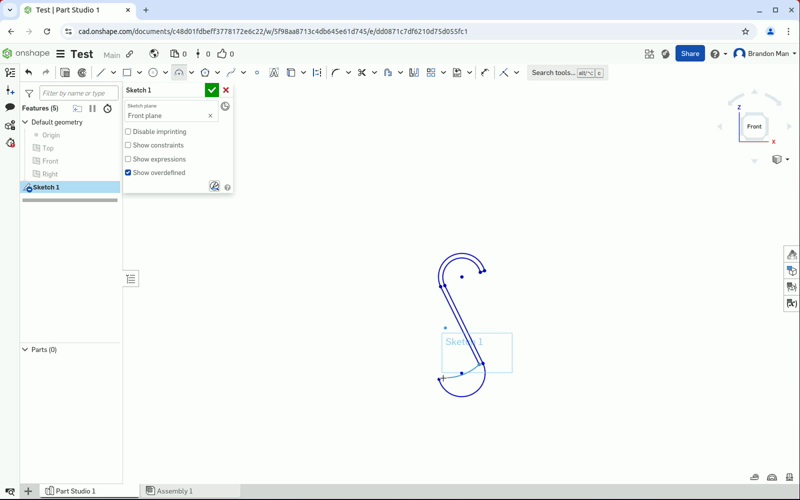
scroll(6)
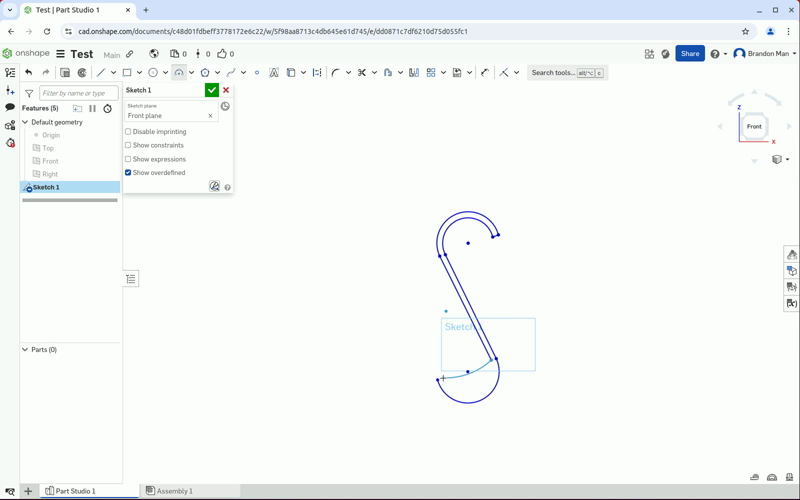
scroll(6)
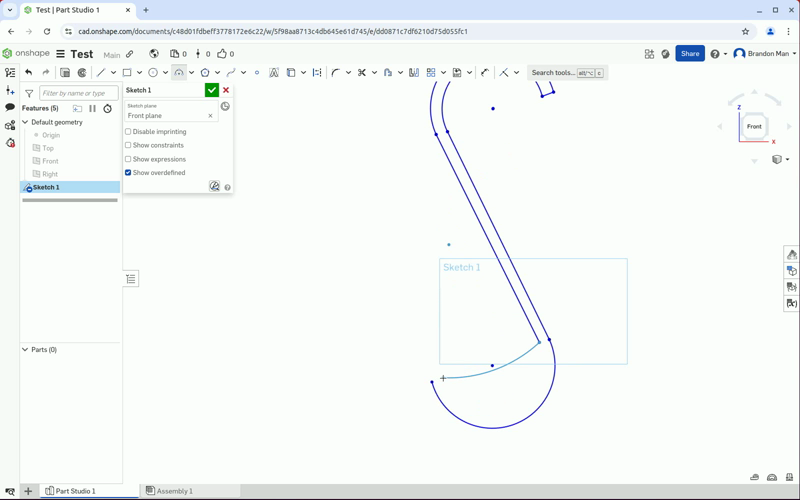
scroll(6)
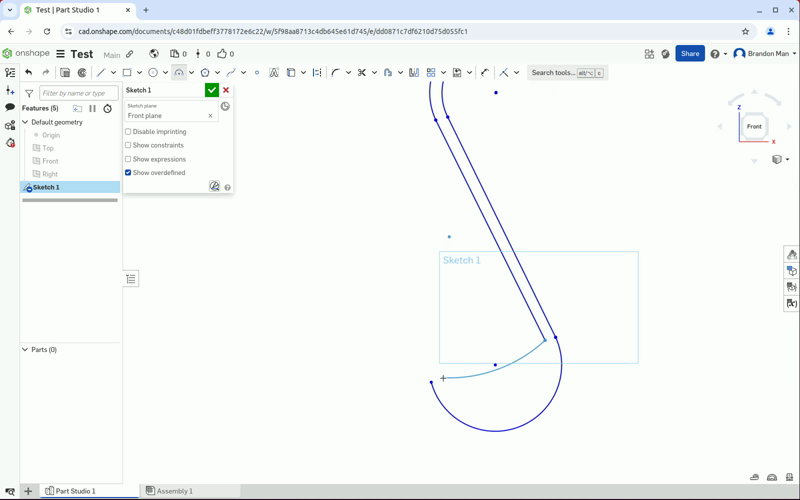
scroll(6)
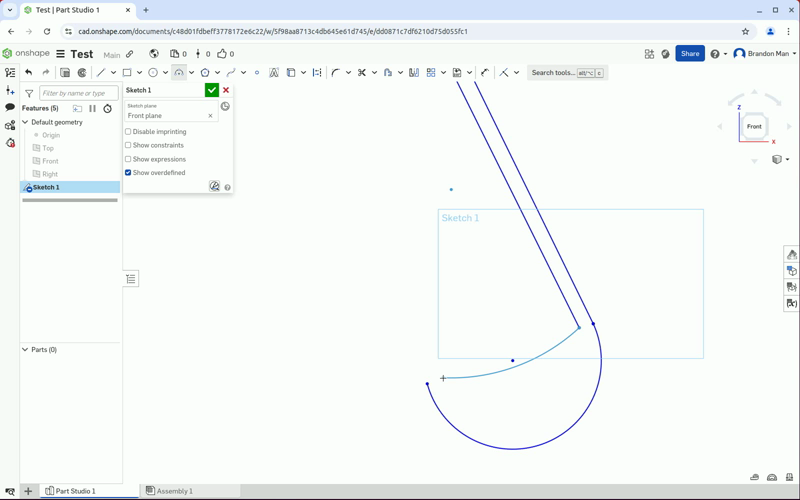
scroll(6)
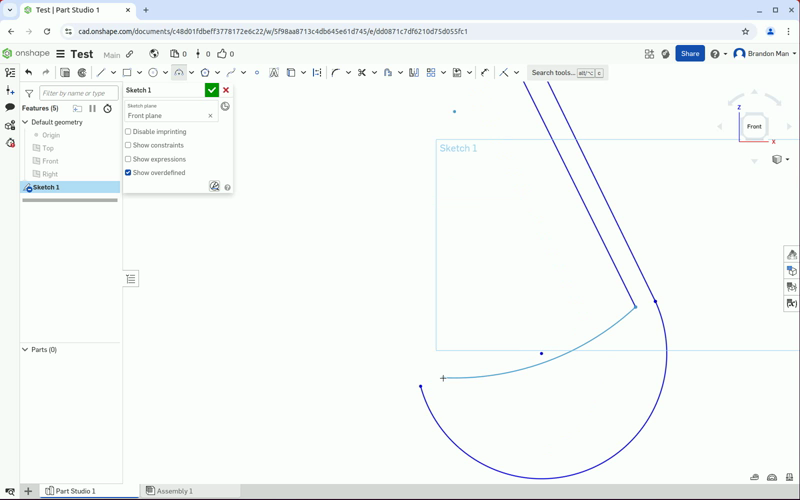
scroll(6)
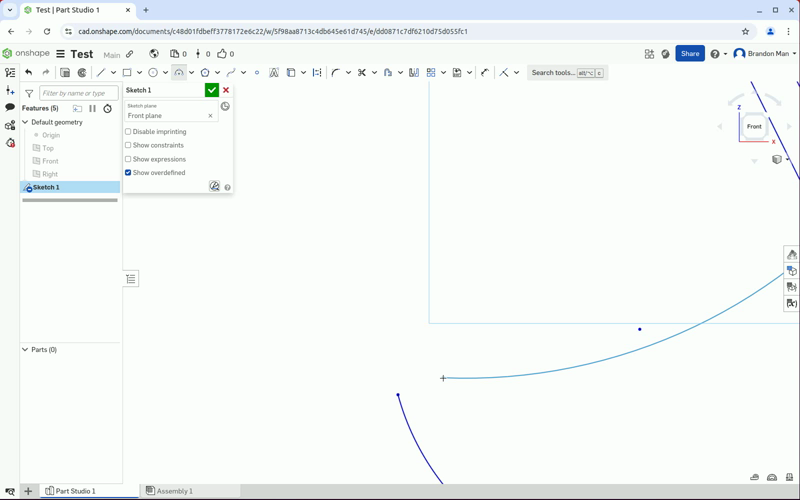
click(443, 377)
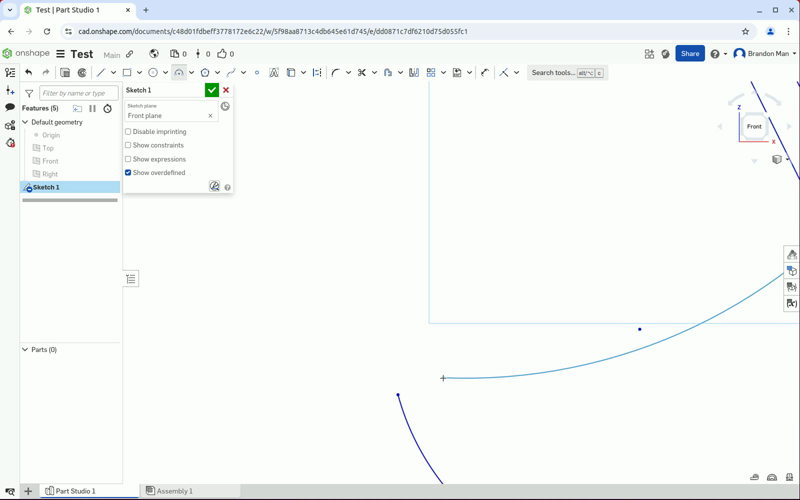
scroll(-6)
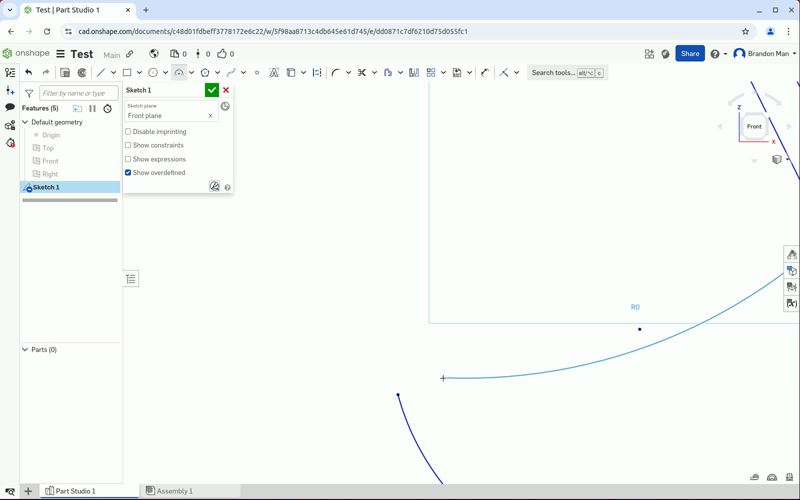
scroll(-6)
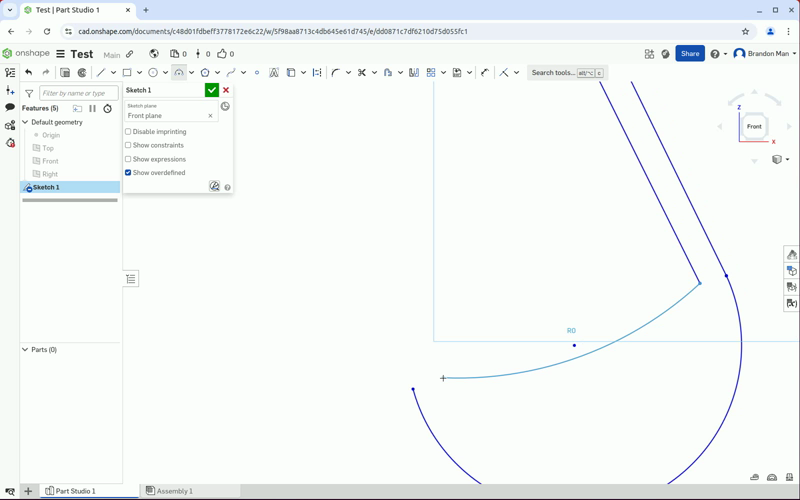
scroll(-6)
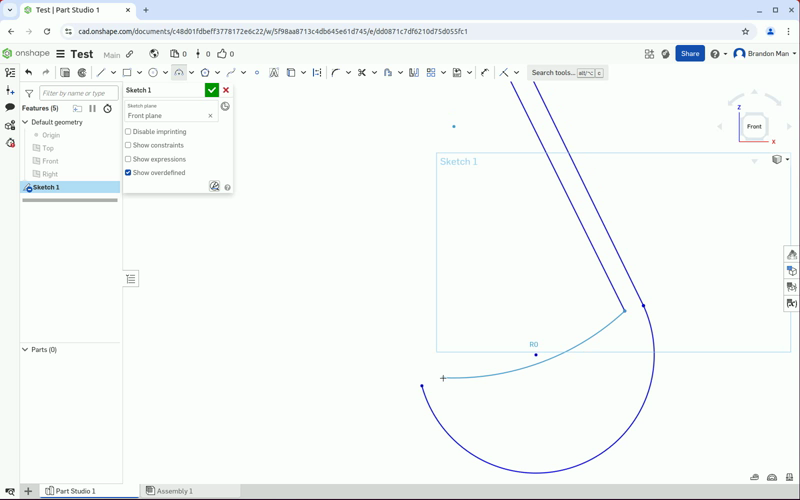
scroll(-6)
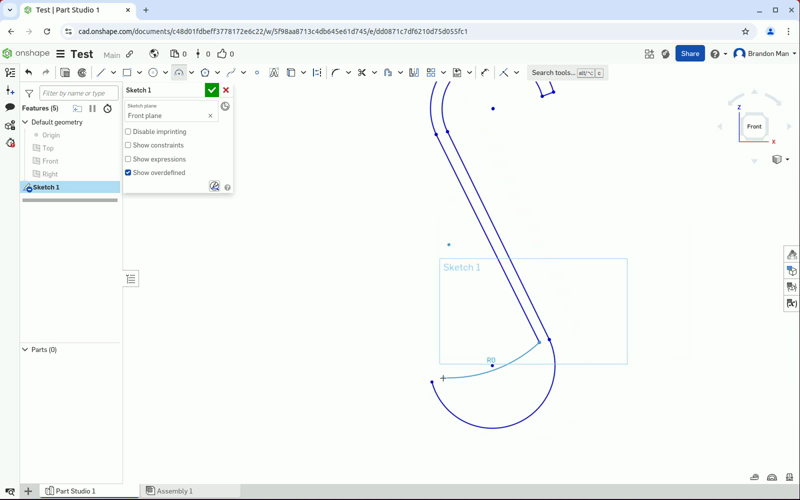
scroll(-6)
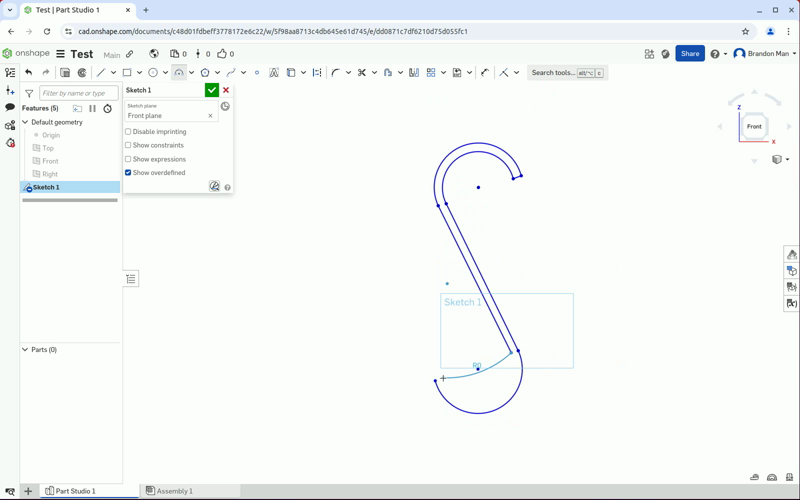
scroll(-6)
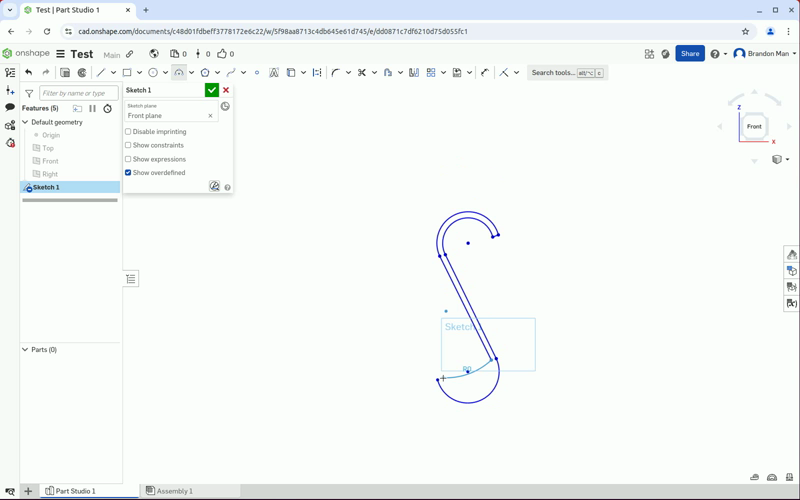
scroll(-6)
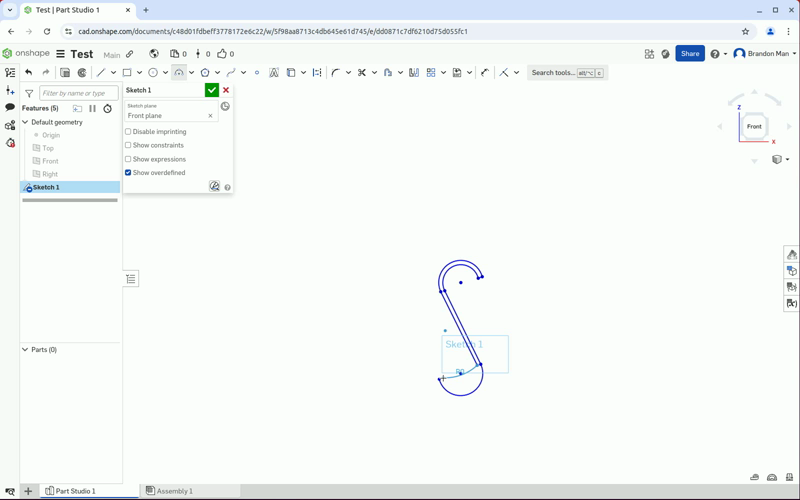
mouse_move(467, 390)
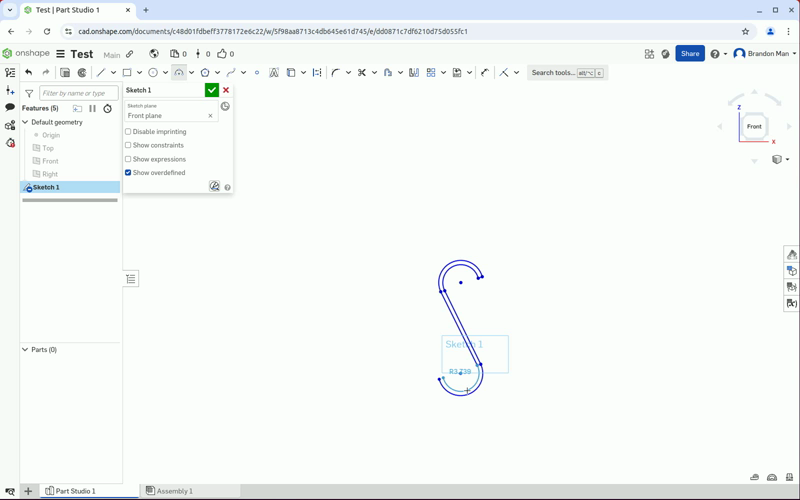
scroll(6)
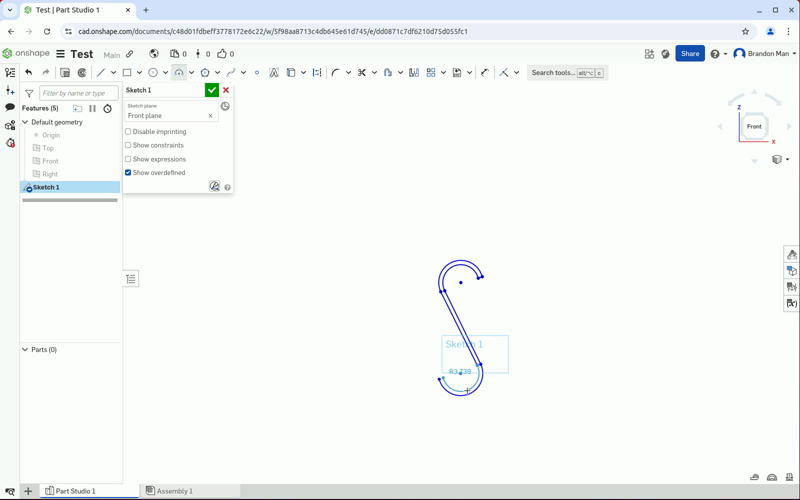
scroll(6)
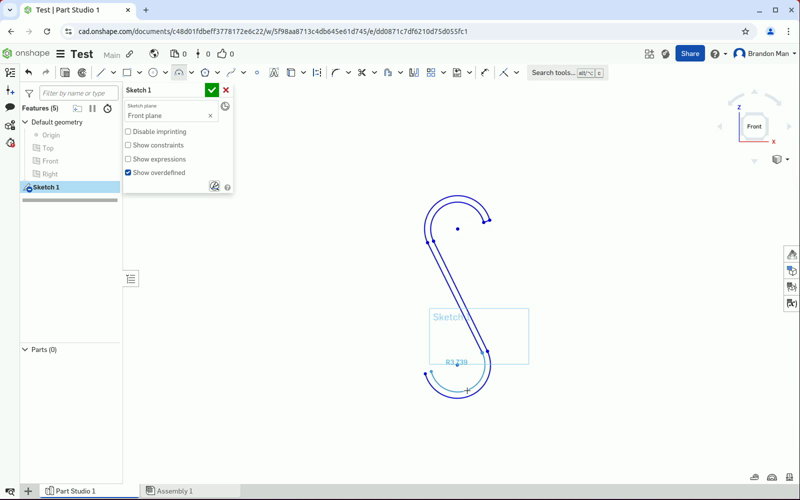
scroll(6)
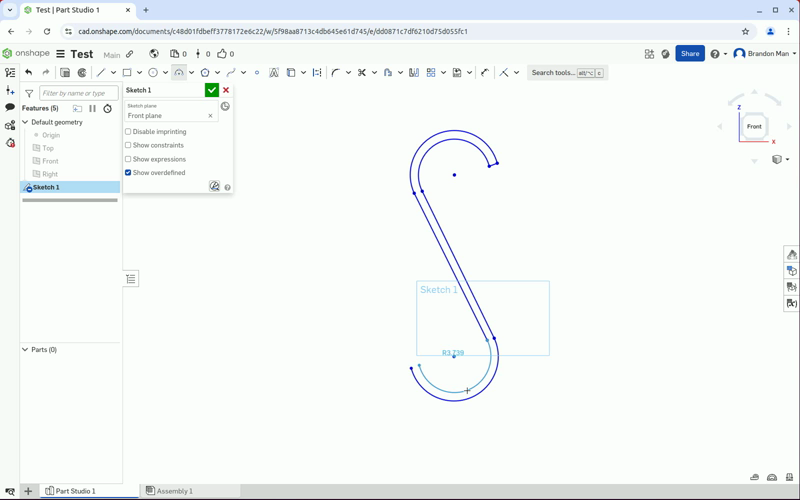
scroll(6)
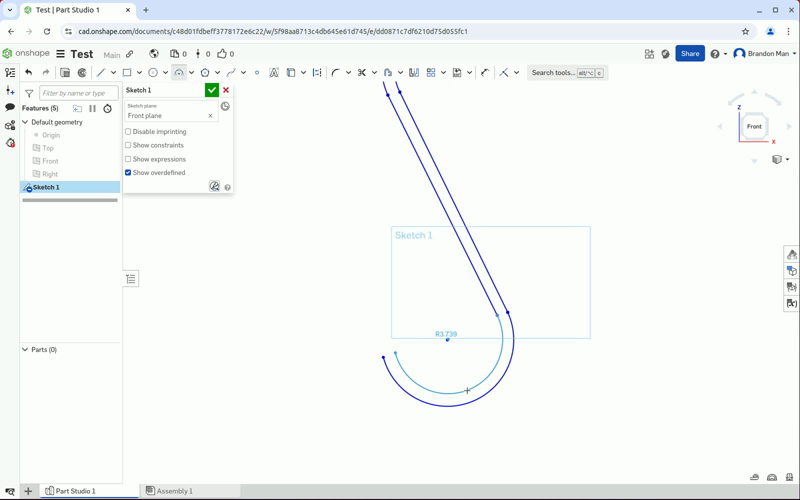
scroll(6)
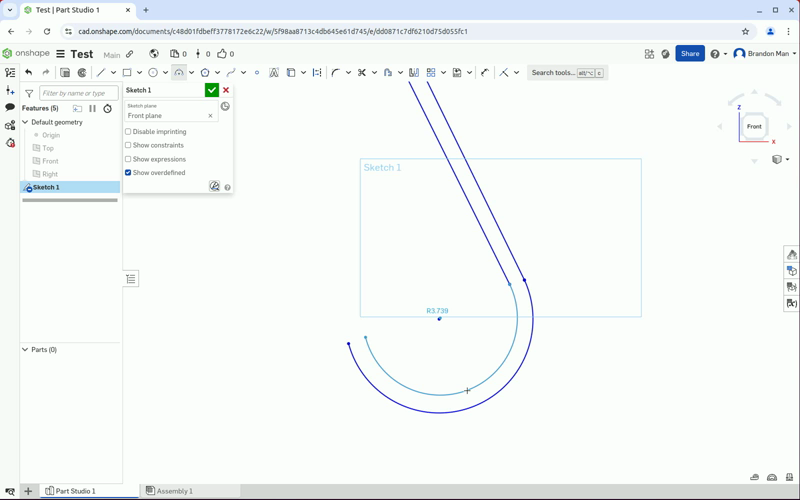
scroll(6)
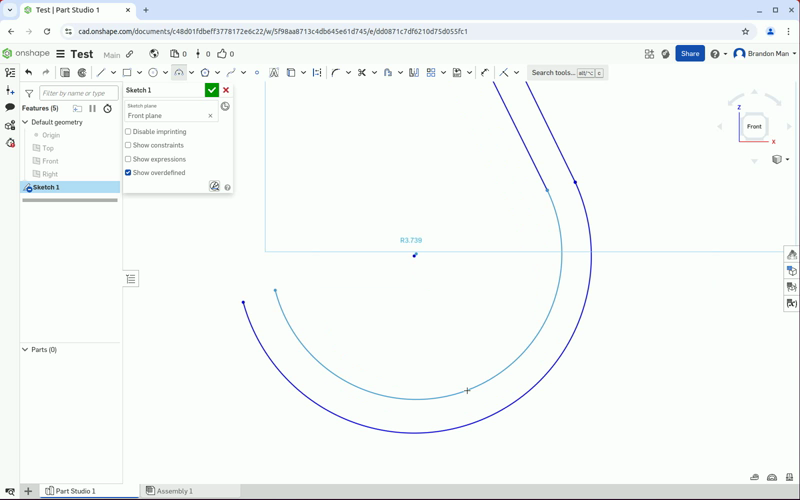
scroll(6)
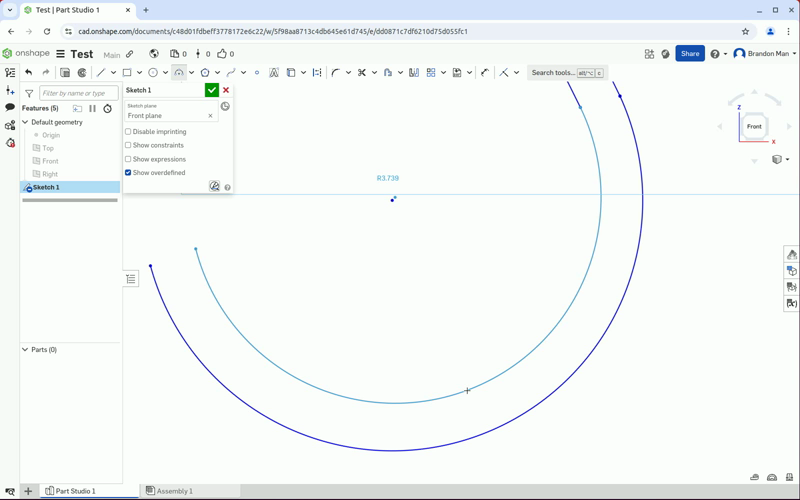
click(467, 390)
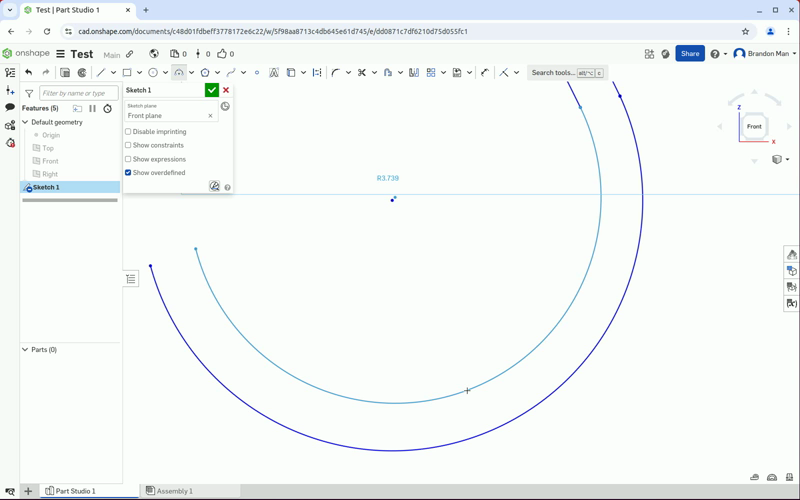
scroll(-6)
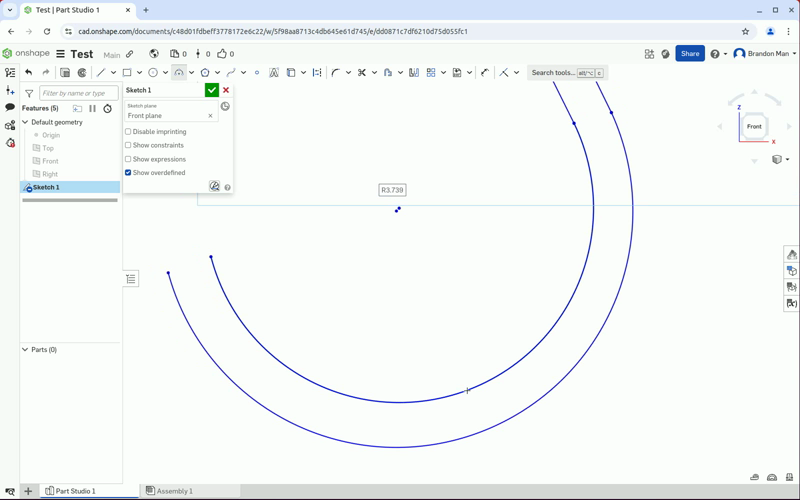
scroll(-6)
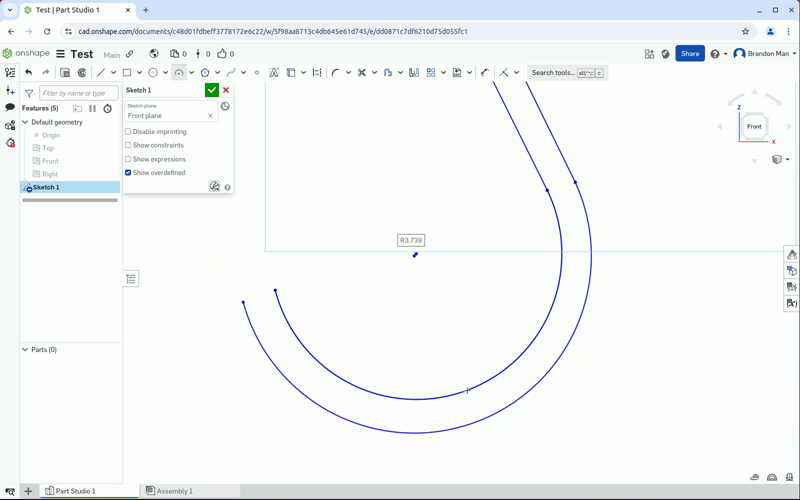
scroll(-6)
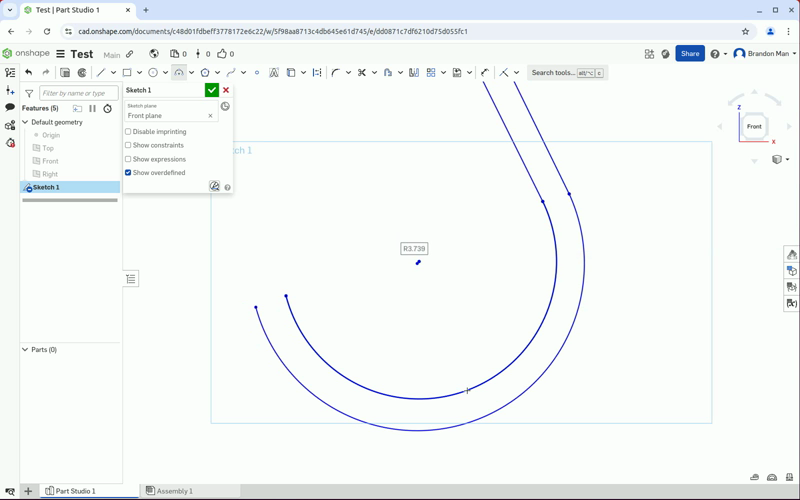
scroll(-6)
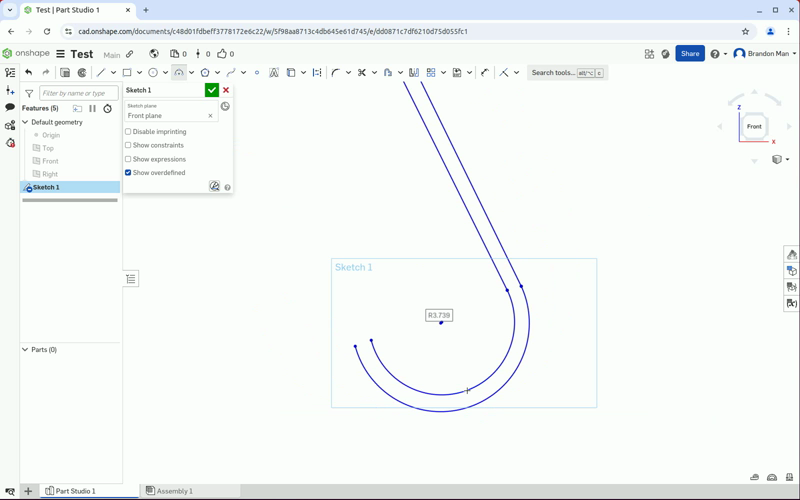
scroll(-6)
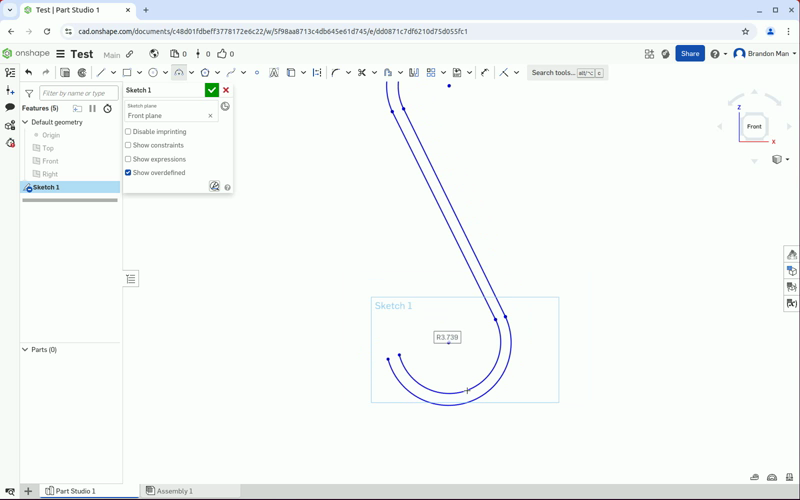
scroll(-6)
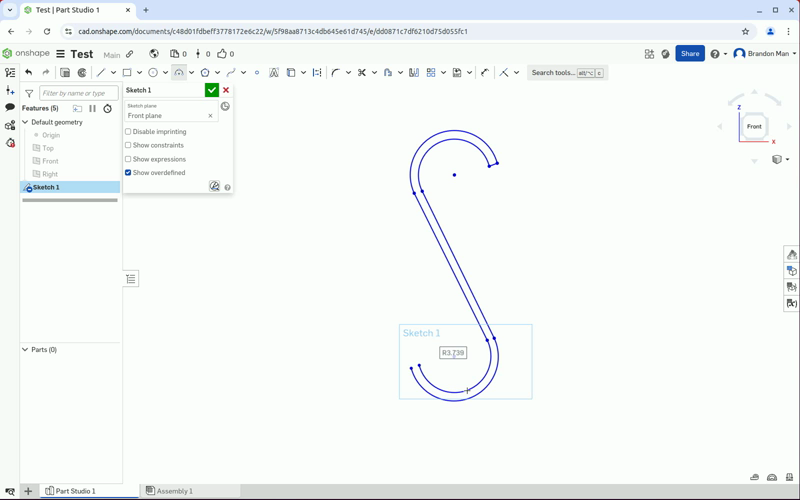
scroll(-6)
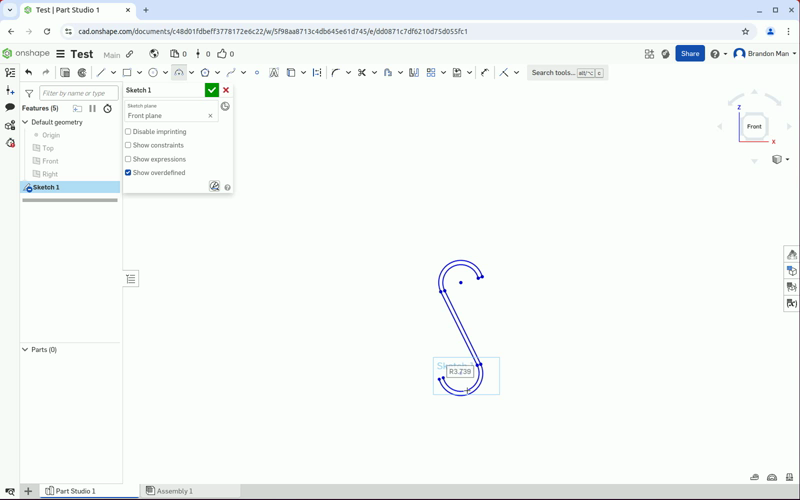
key_up(shift)
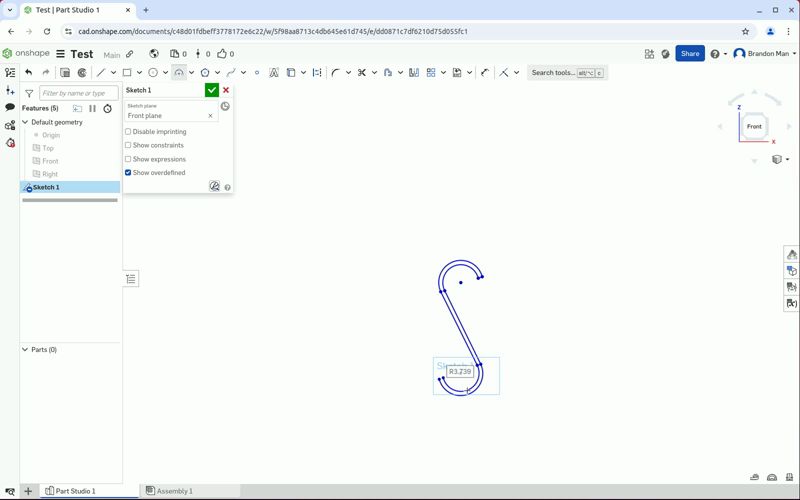
key(esc)
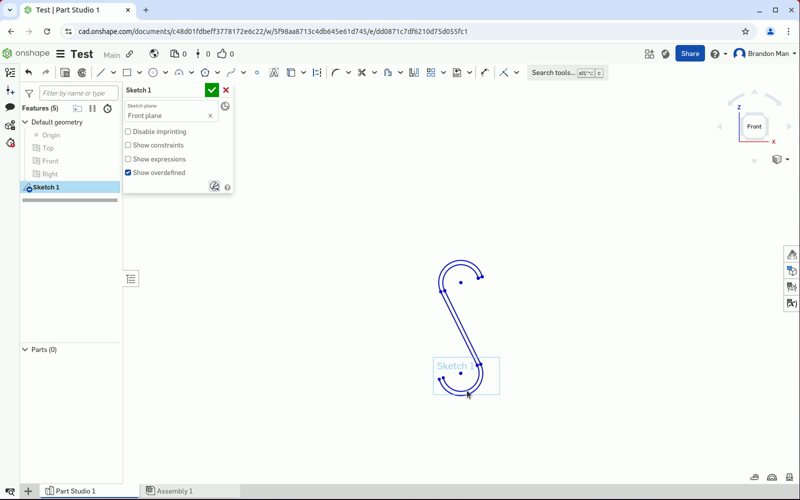
key(l)
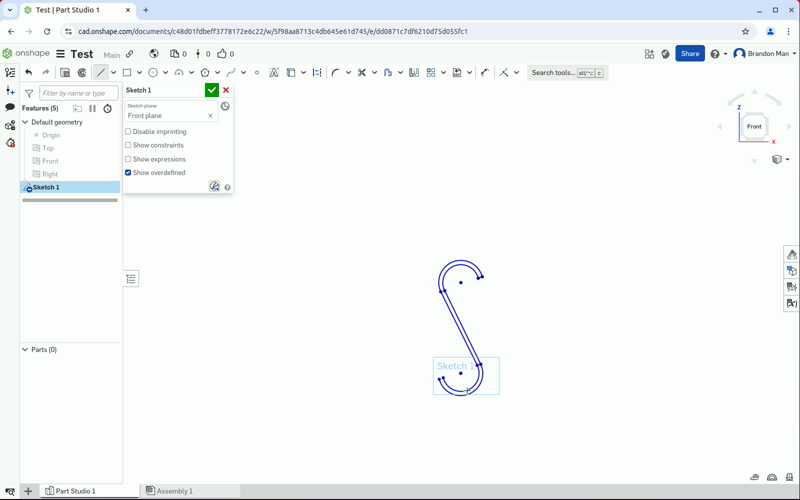
mouse_move(443, 377)
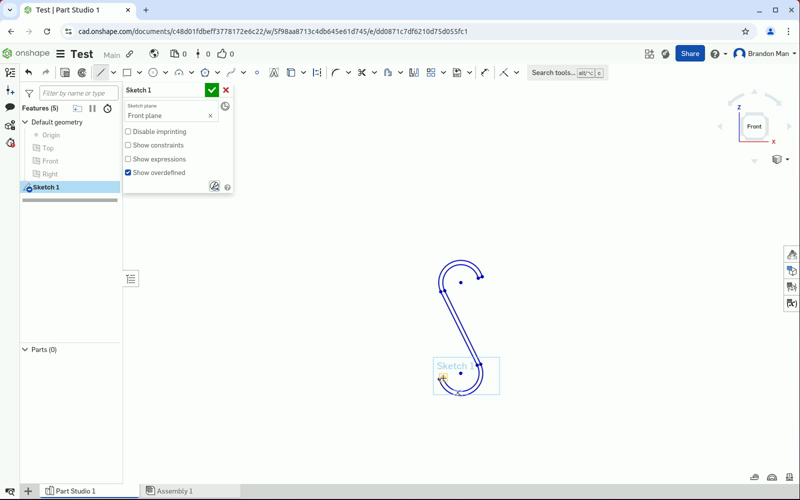
scroll(6)
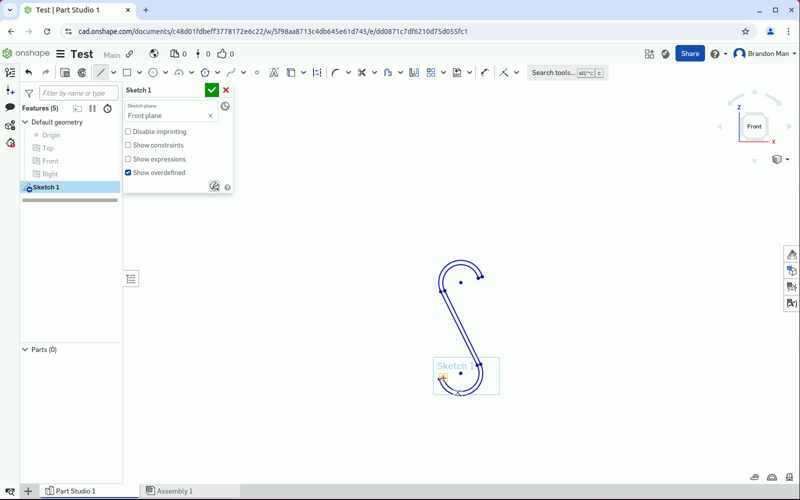
scroll(6)
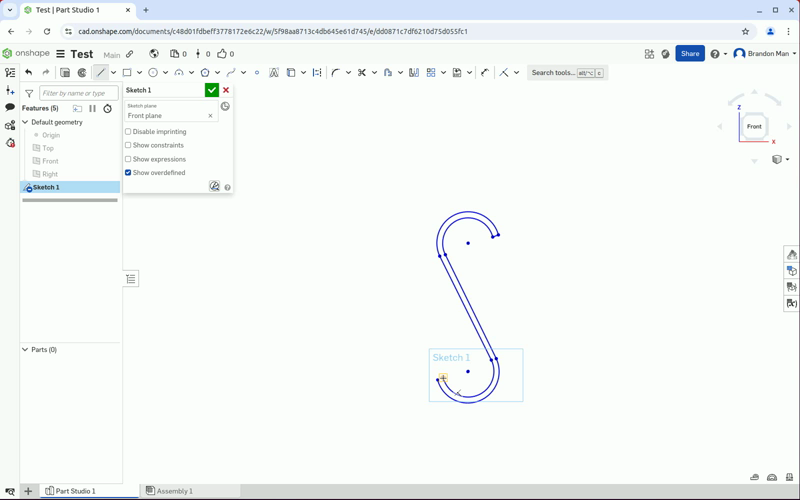
scroll(6)
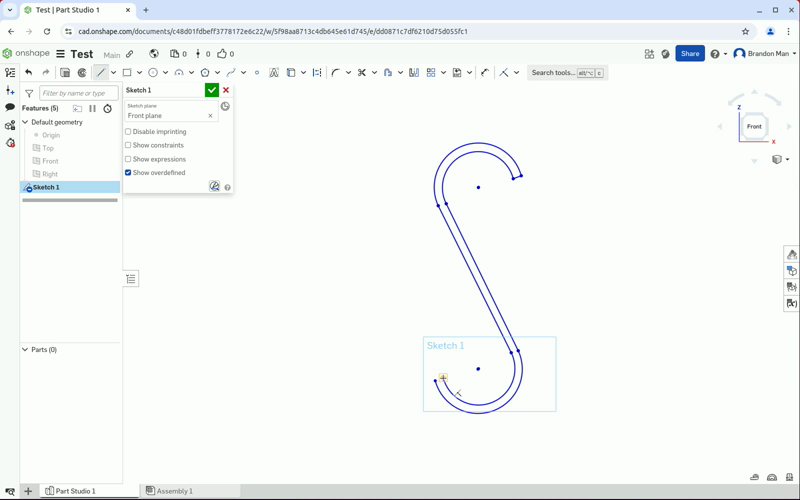
scroll(6)
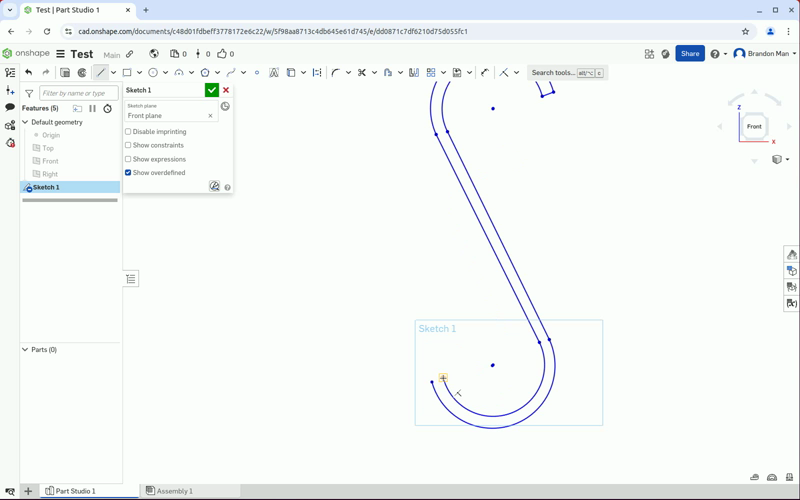
scroll(6)
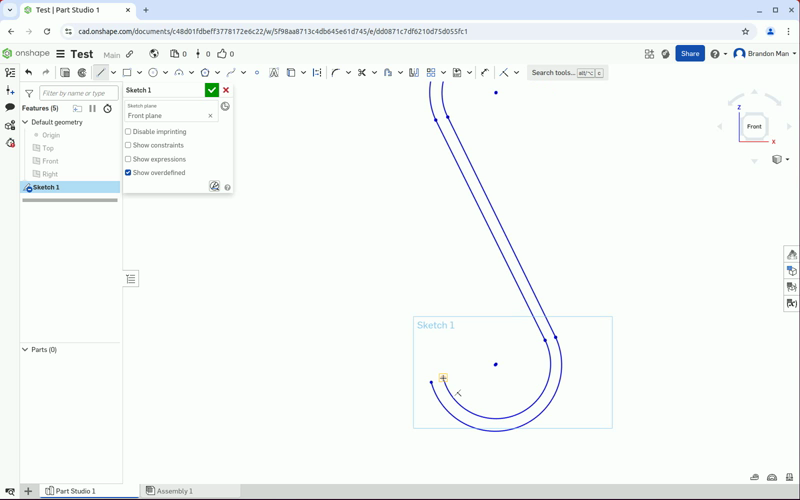
scroll(6)
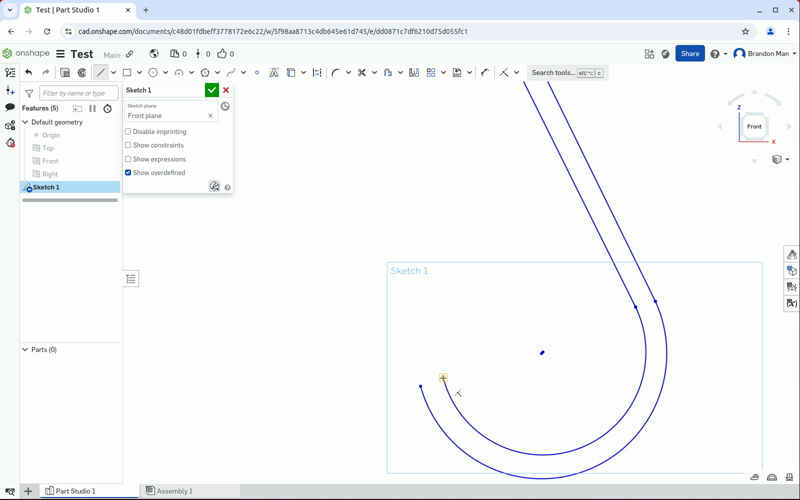
scroll(6)
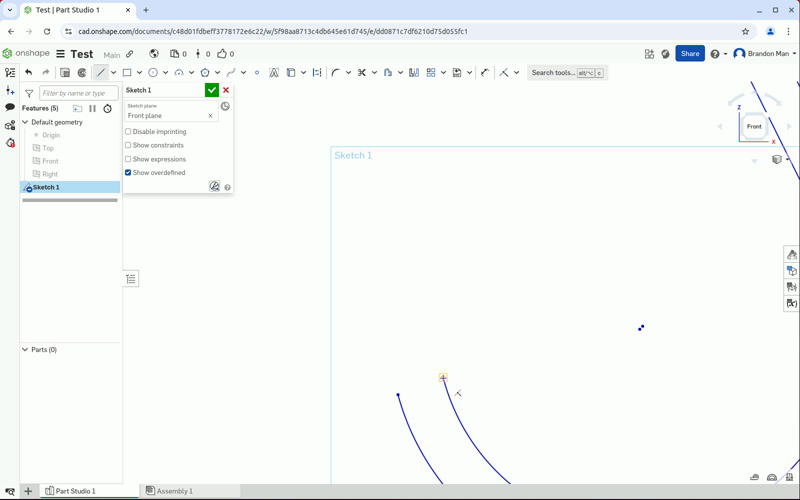
click(443, 377)
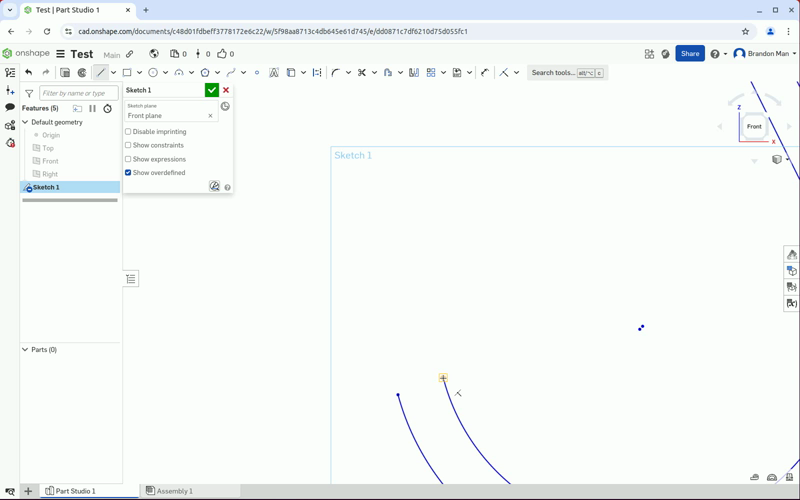
scroll(-6)
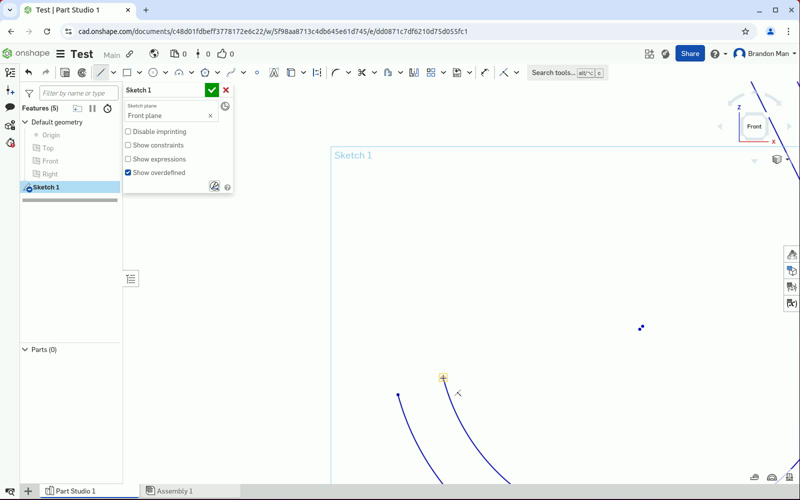
scroll(-6)
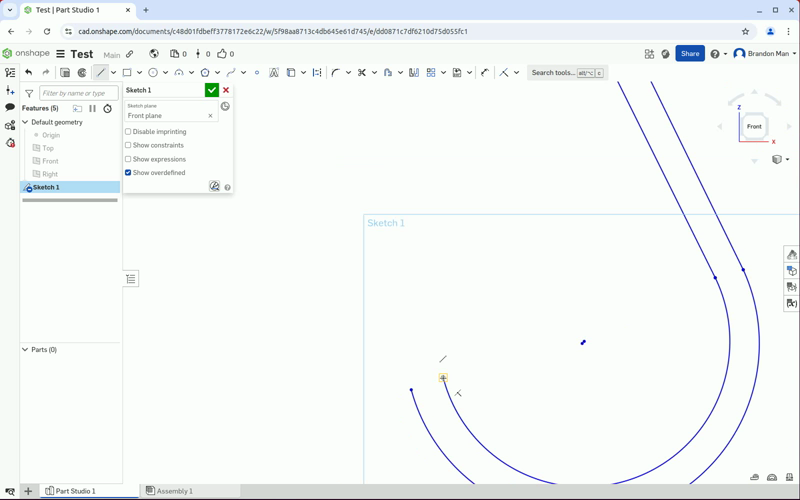
scroll(-6)
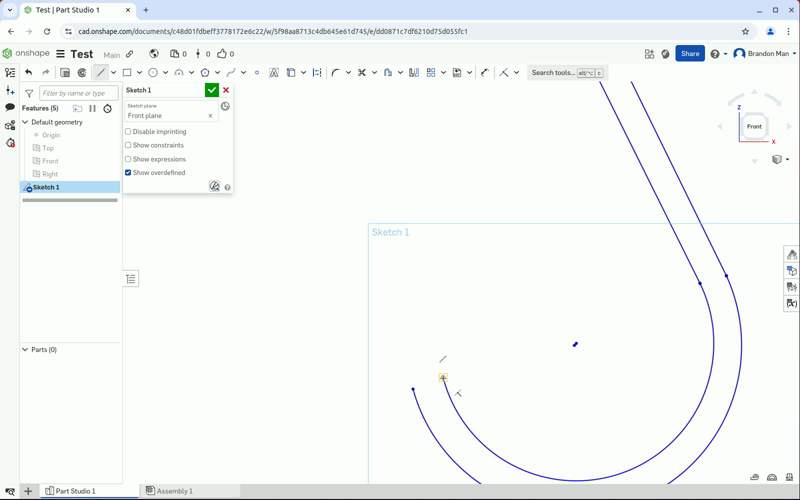
scroll(-6)
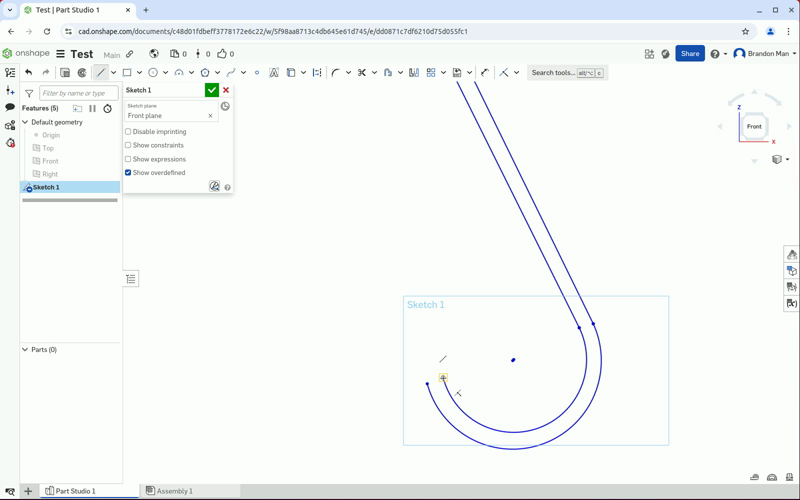
scroll(-6)
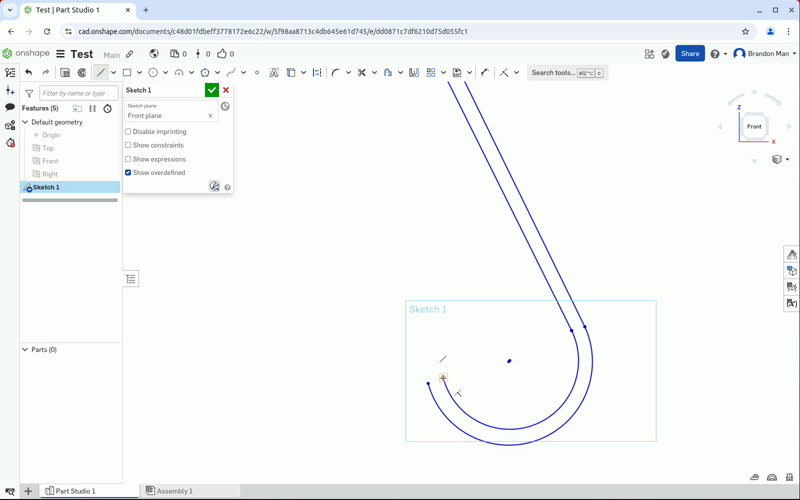
scroll(-6)
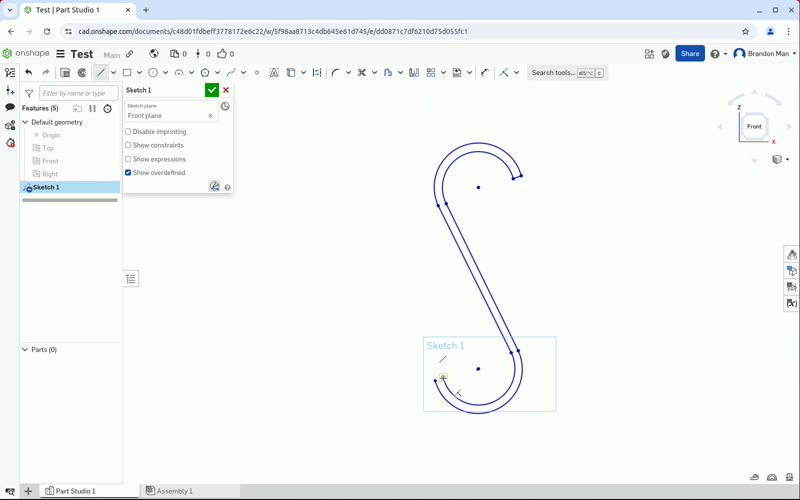
scroll(-6)
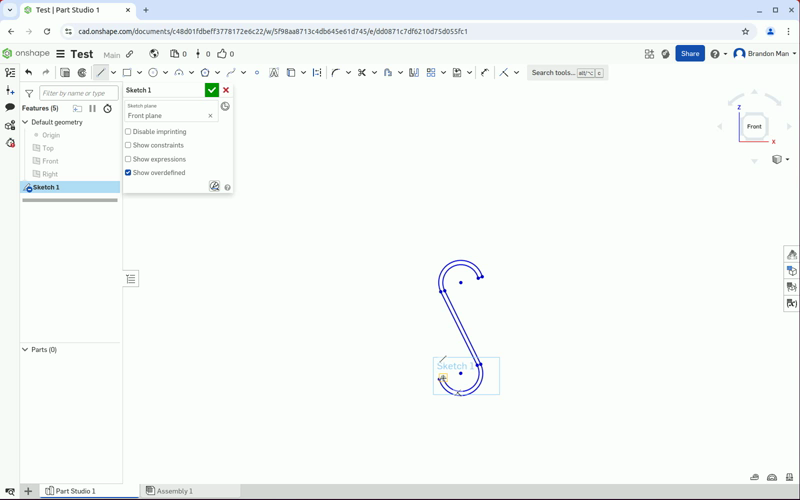
mouse_move(473, 377)
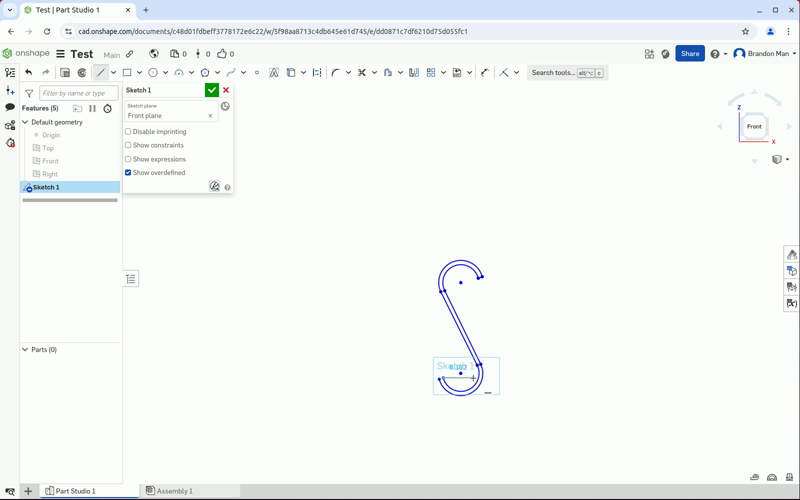
key_down(shift)
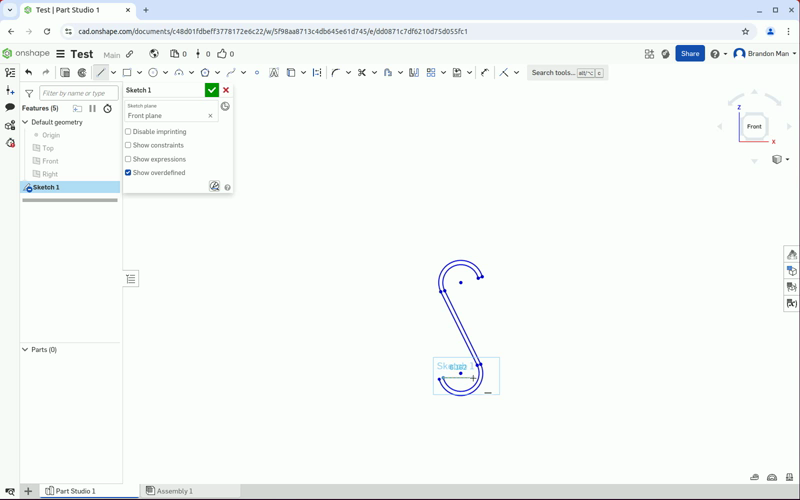
mouse_move(439, 379)
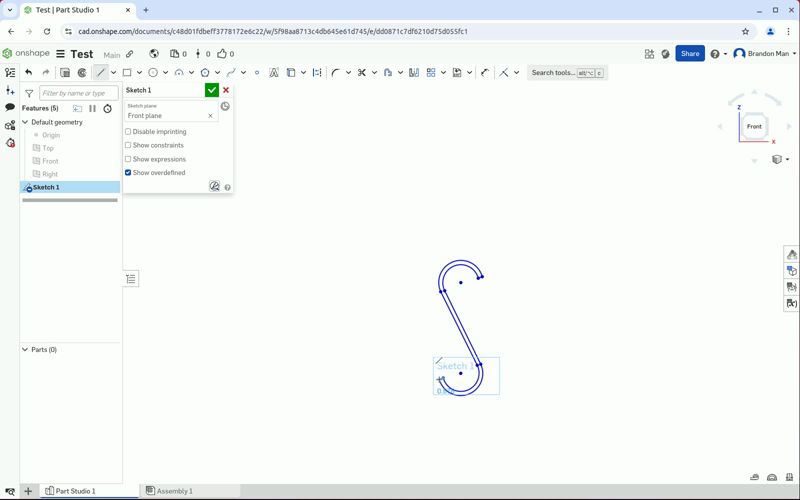
scroll(6)
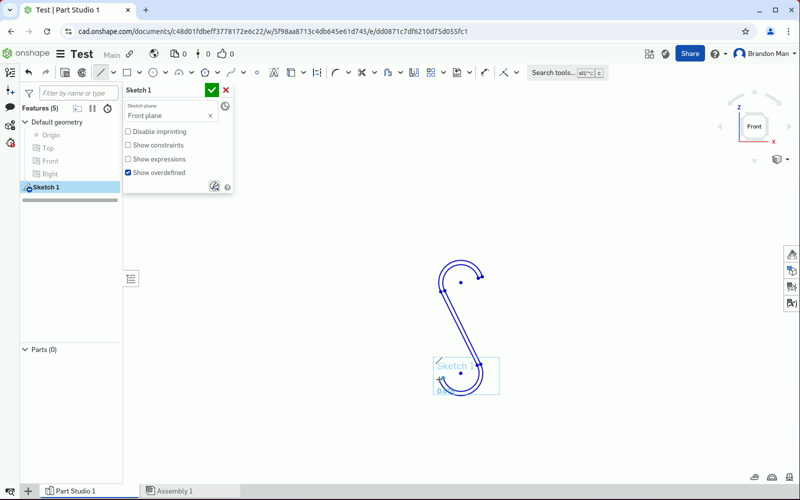
scroll(6)
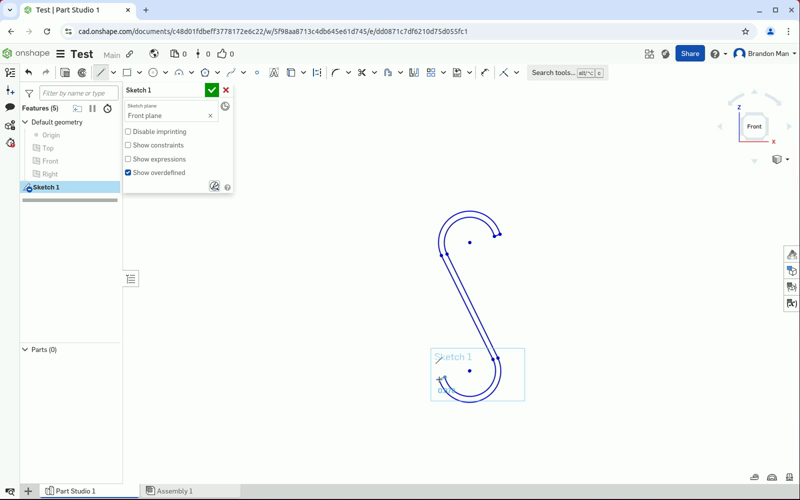
scroll(6)
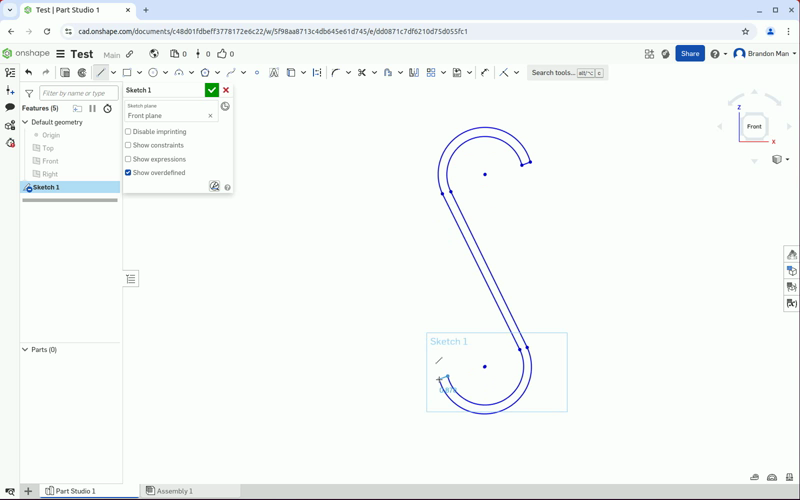
scroll(6)
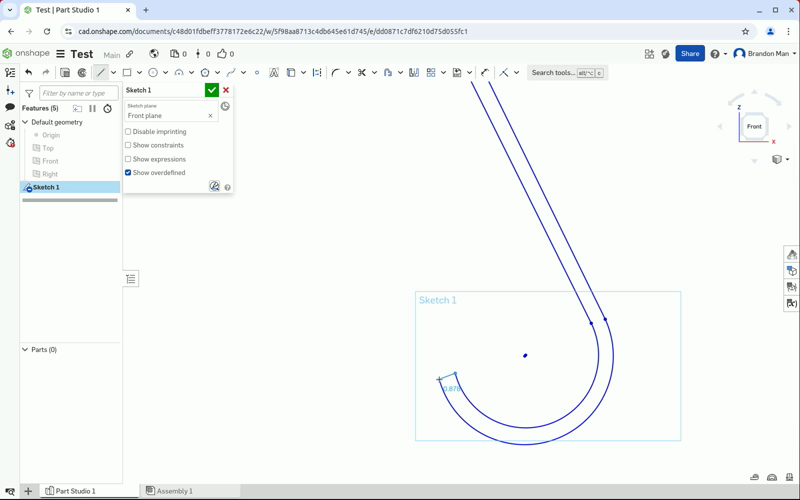
scroll(6)
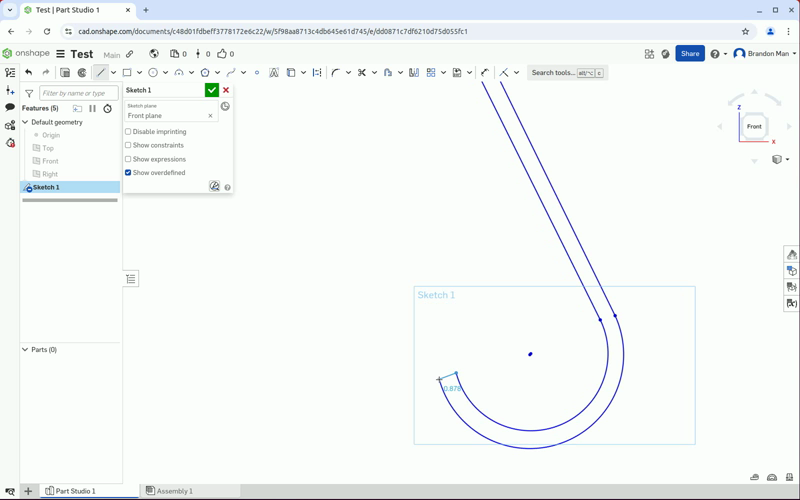
scroll(6)
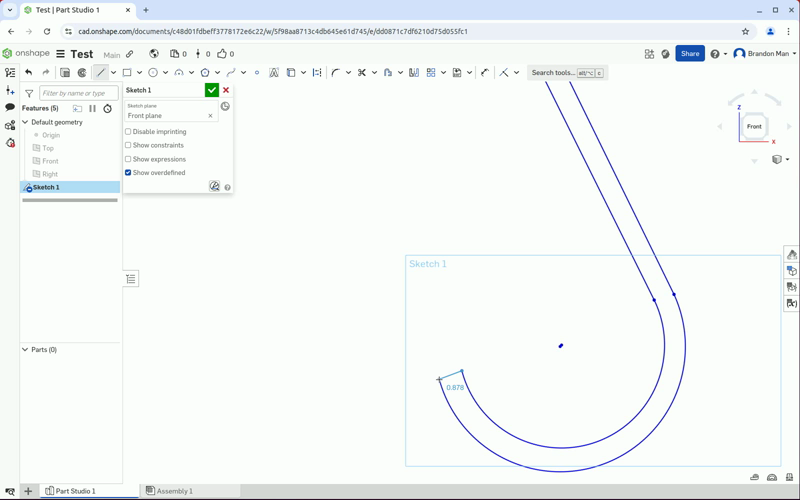
scroll(6)
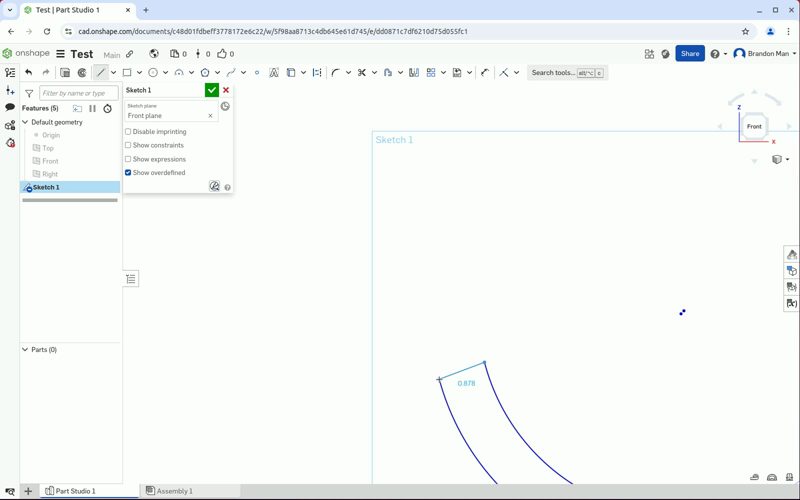
key_up(shift)
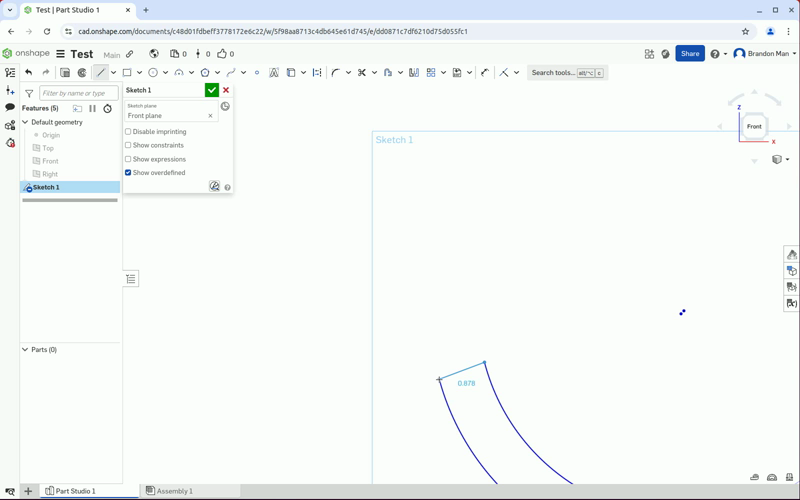
click(439, 379)
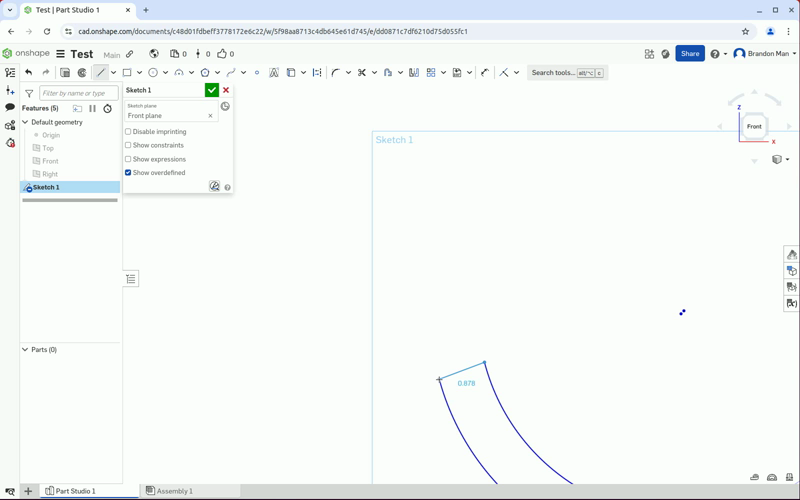
scroll(-6)
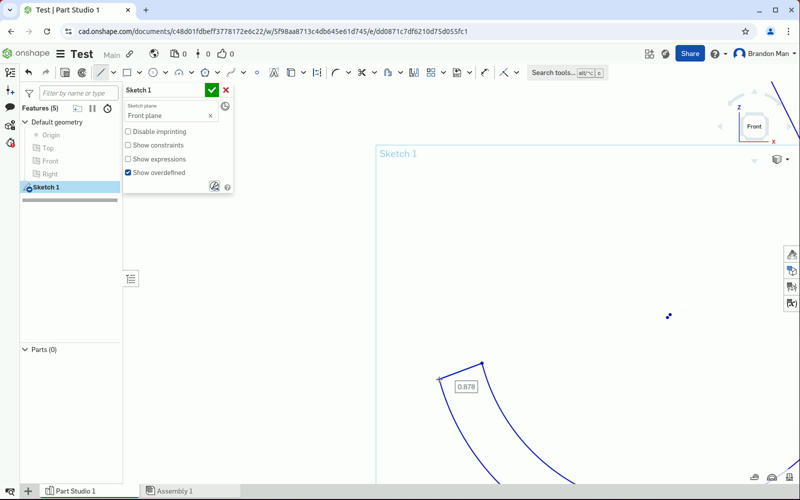
scroll(-6)
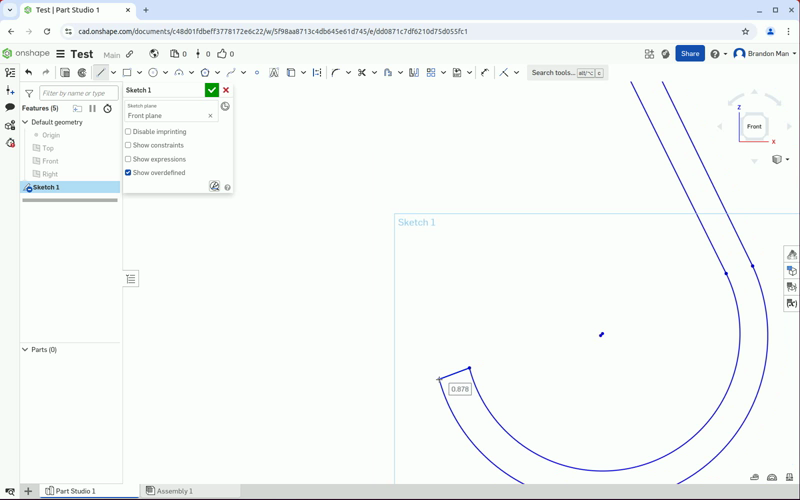
scroll(-6)
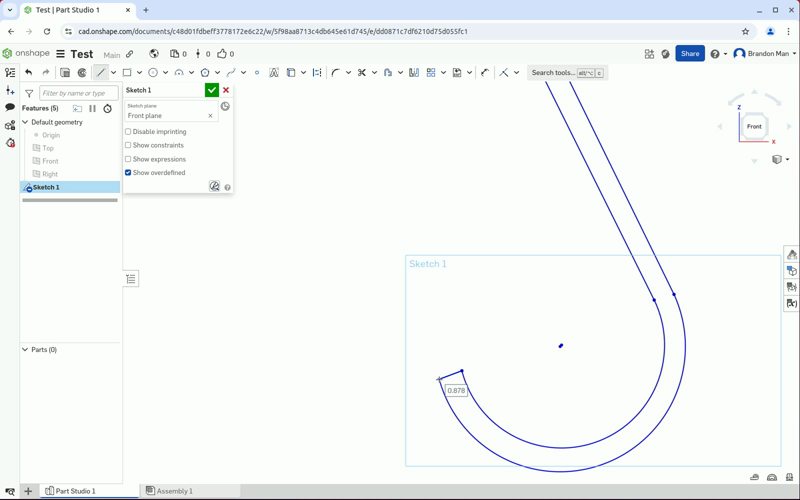
scroll(-6)
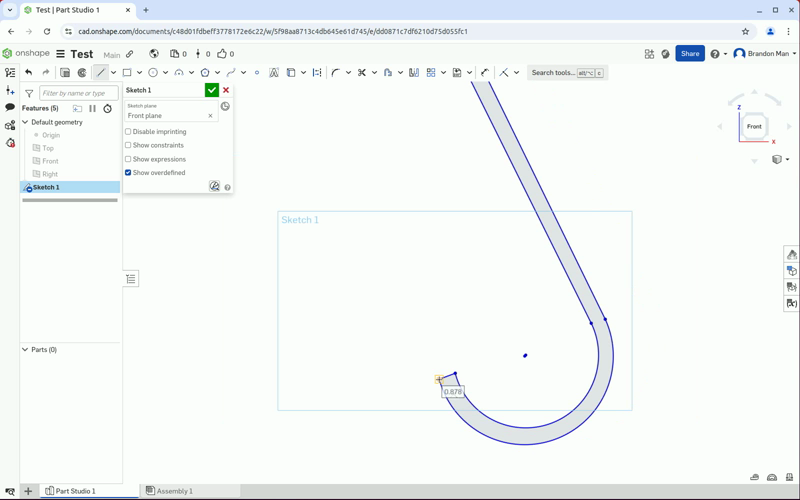
scroll(-6)
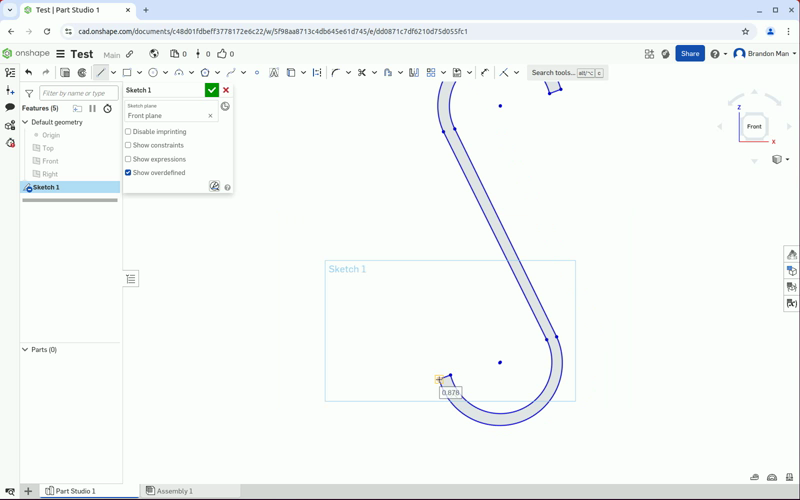
scroll(-6)
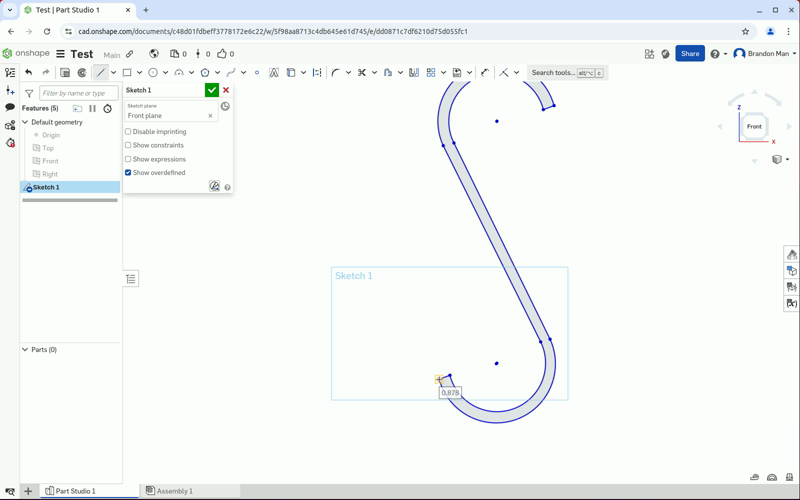
scroll(-6)
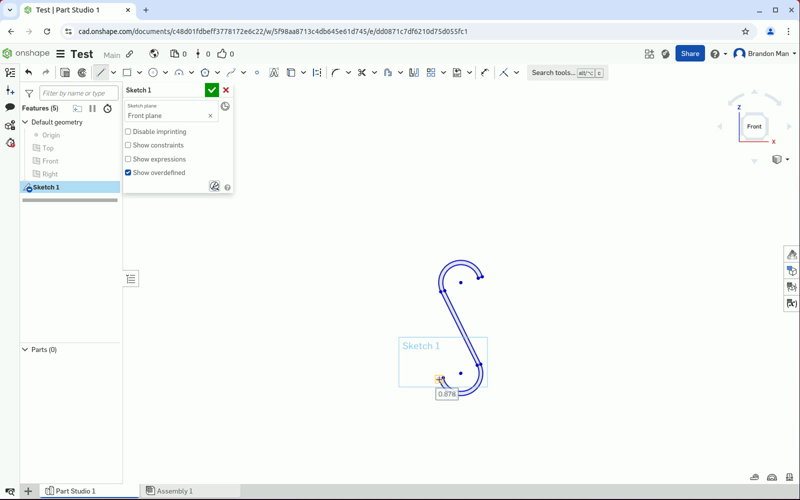
key(esc)
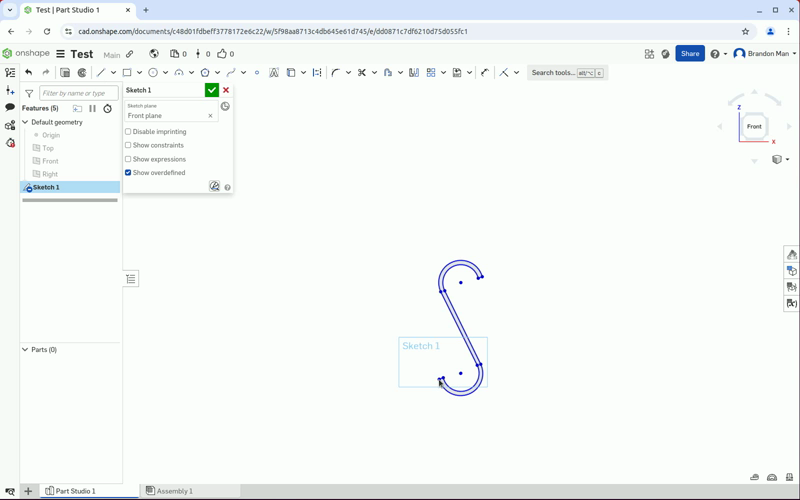
mouse_move(465, 391)
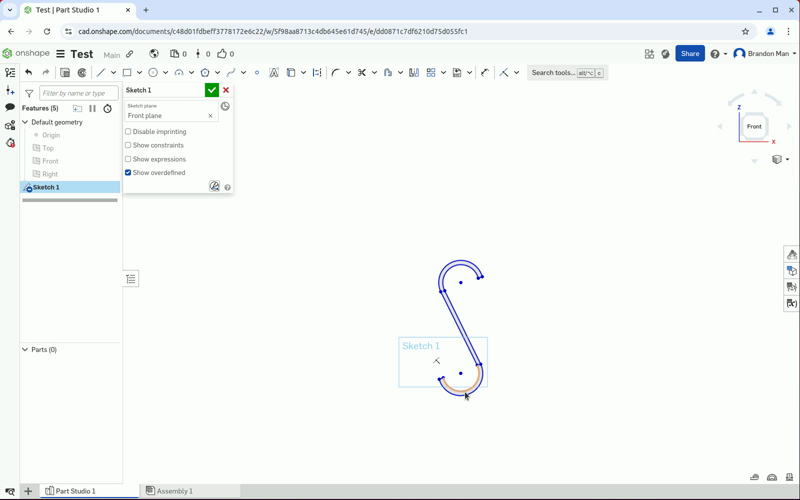
scroll(6)
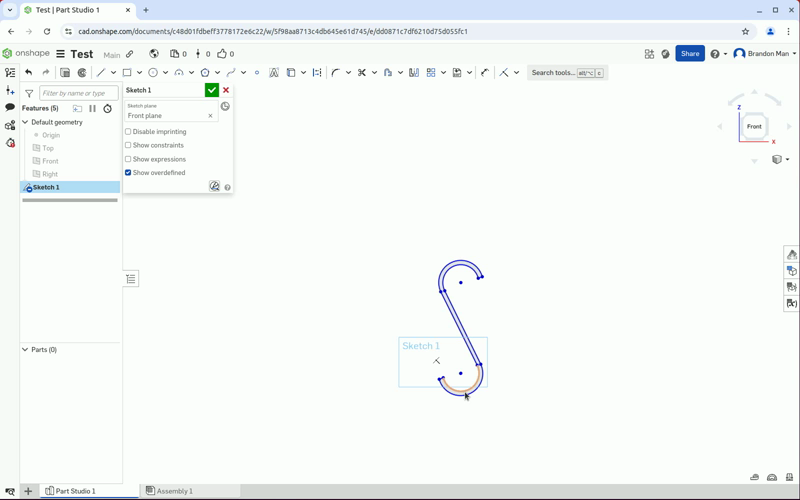
scroll(6)
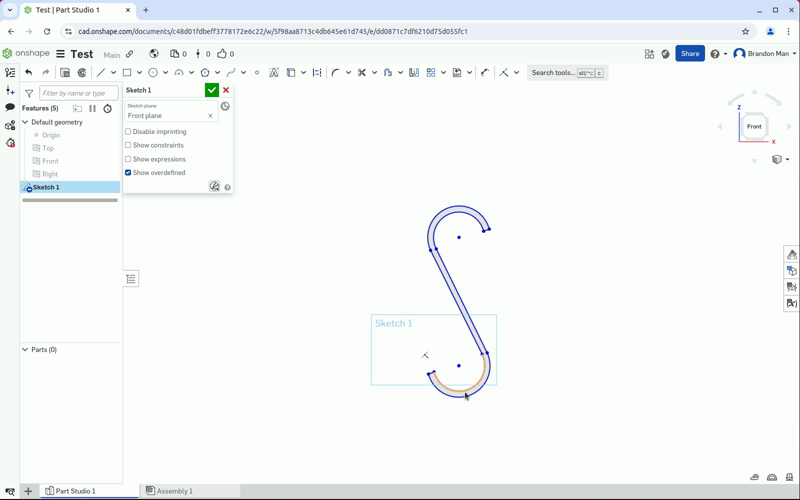
scroll(6)
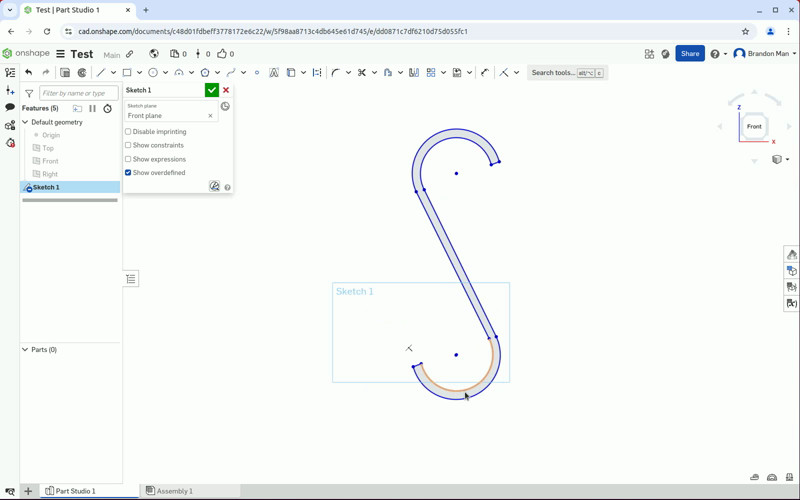
scroll(6)
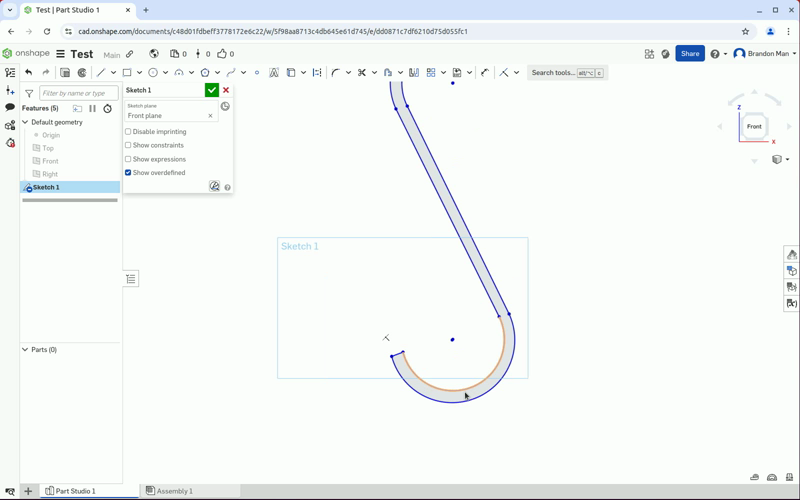
scroll(6)
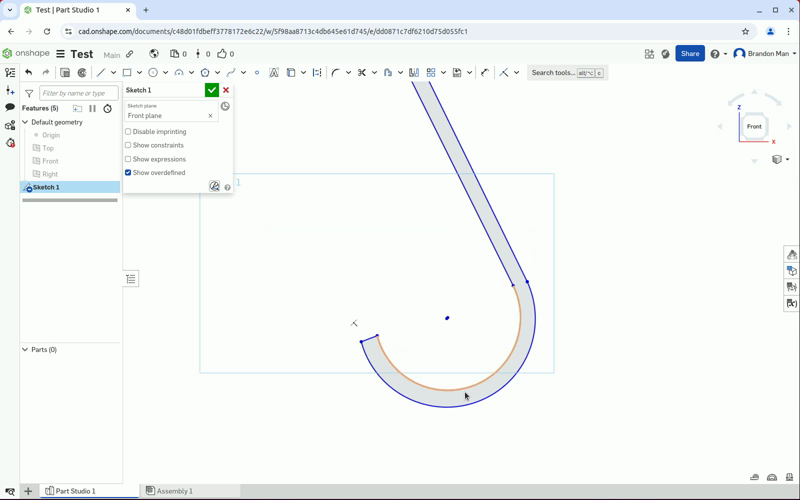
scroll(6)
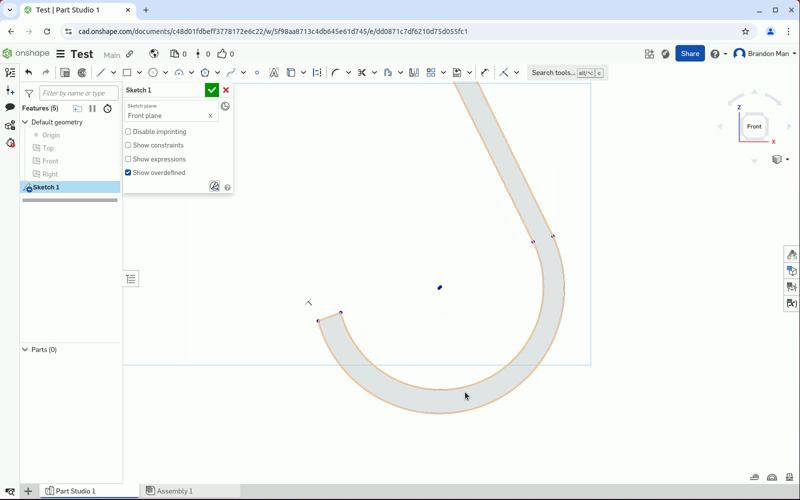
scroll(6)
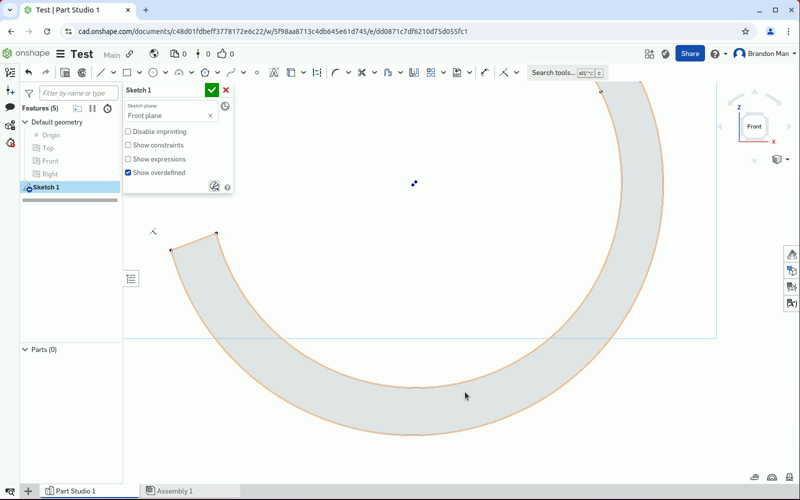
click(465, 391)
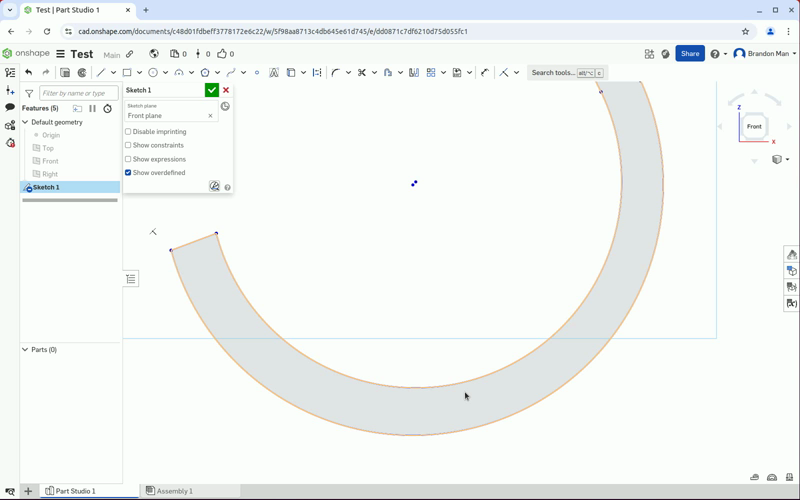
scroll(-6)
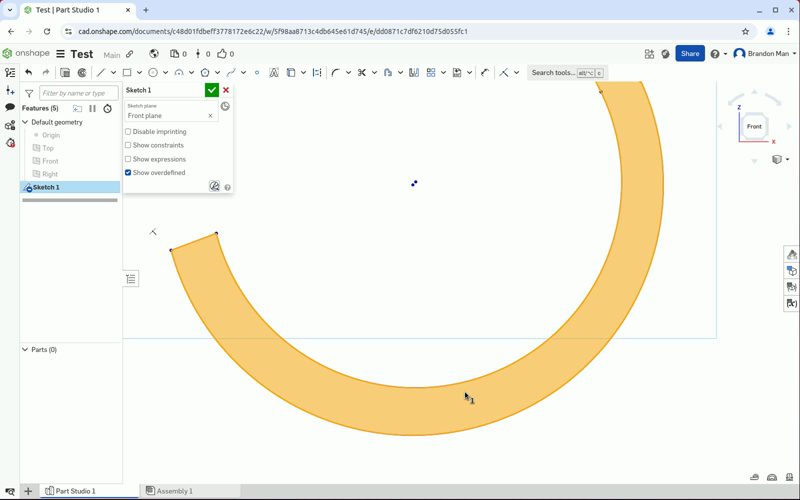
scroll(-6)
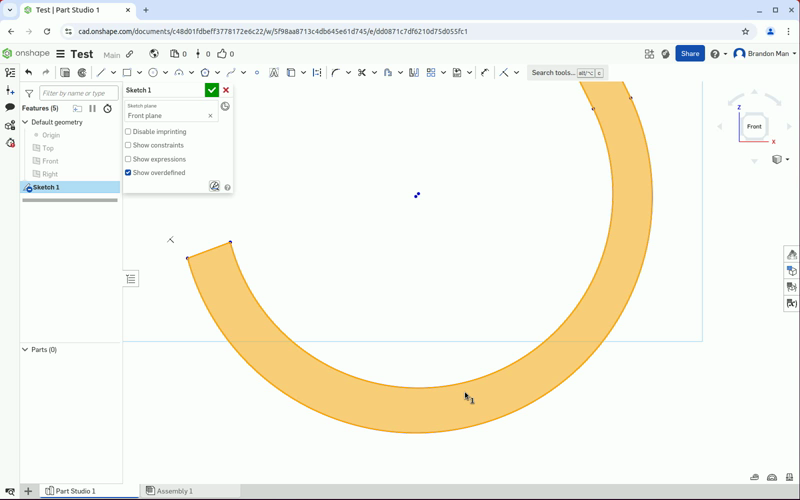
scroll(-6)
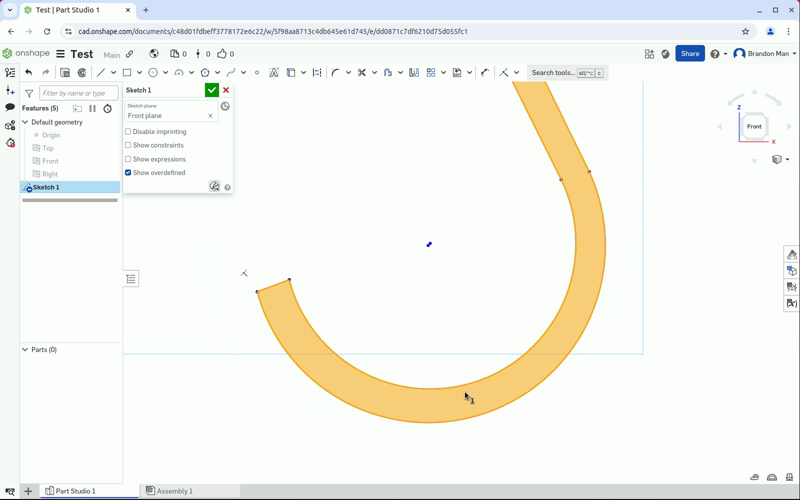
scroll(-6)
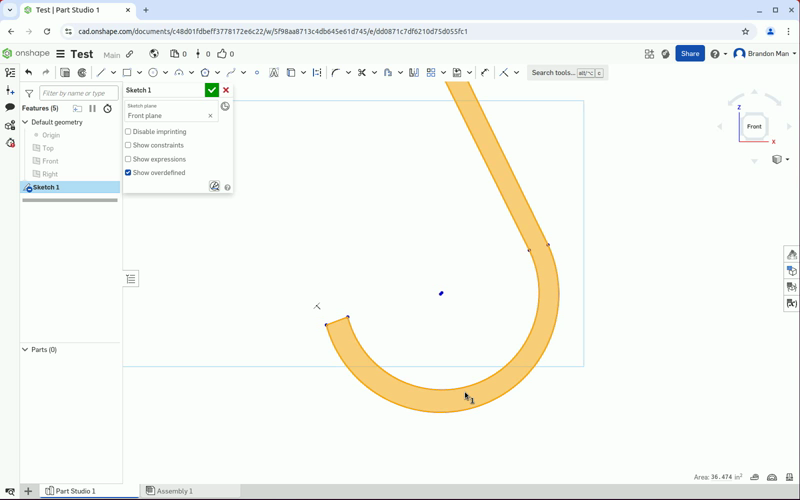
scroll(-6)
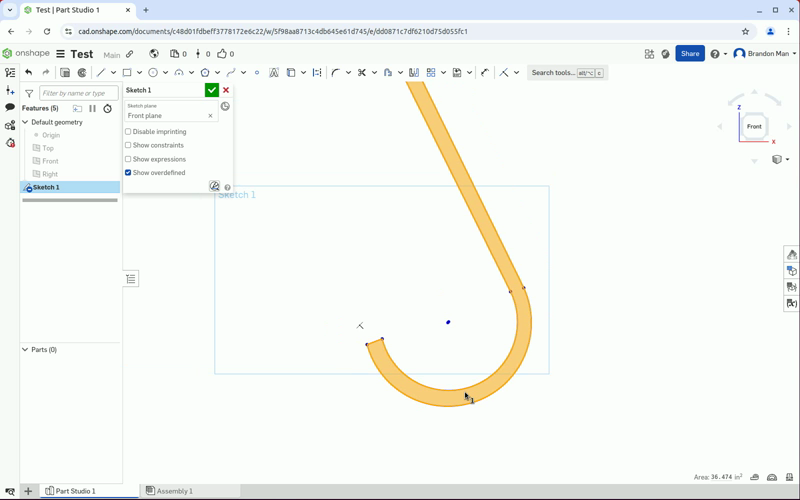
scroll(-6)
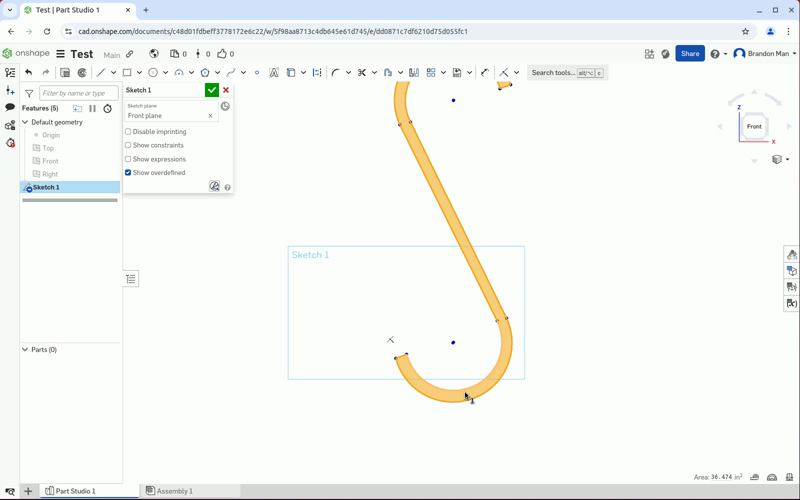
scroll(-6)
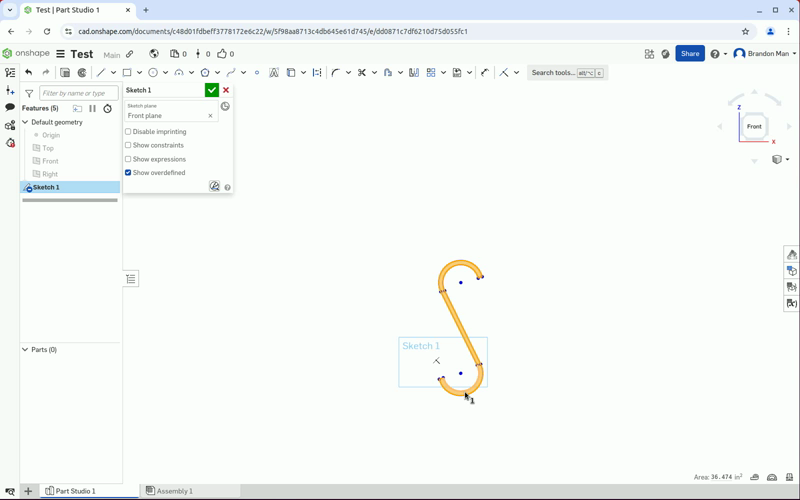
mouse_move(73, 352)
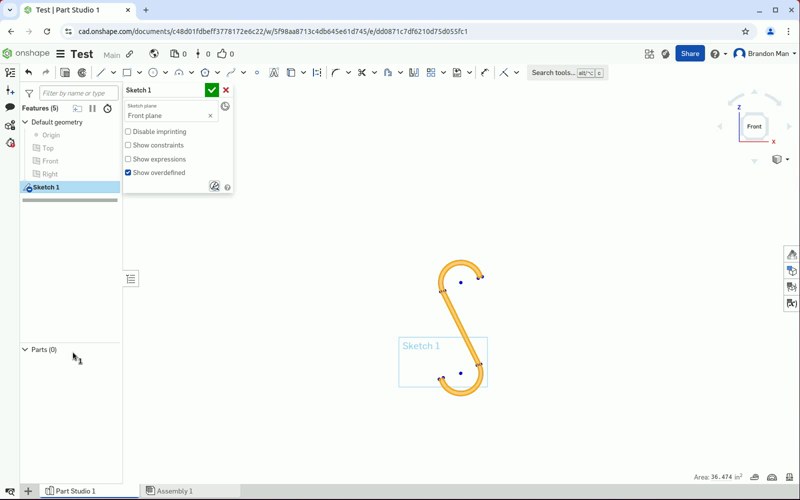
key(shift+y)
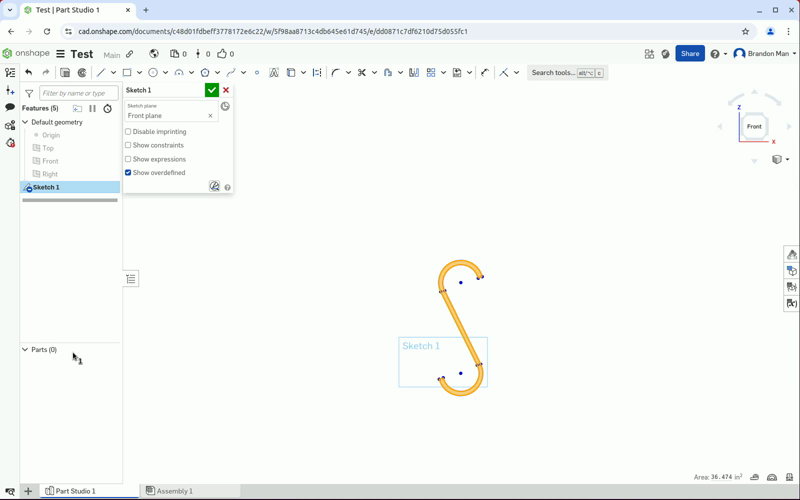
key(shift+e)
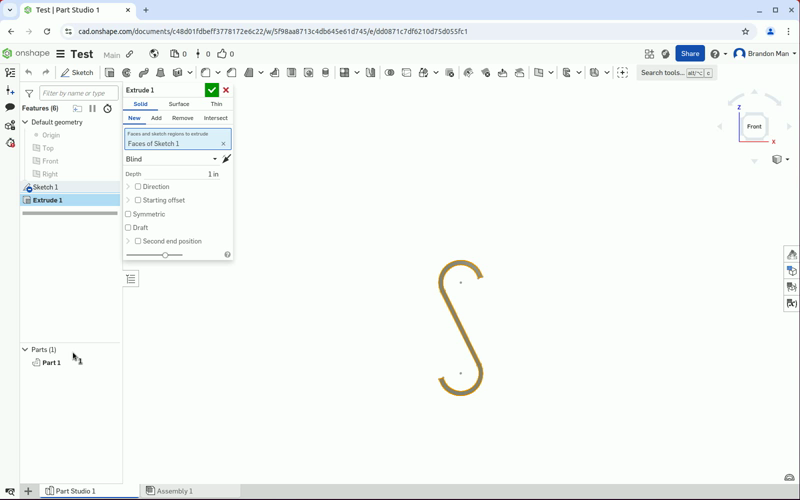
mouse_move(143, 106)
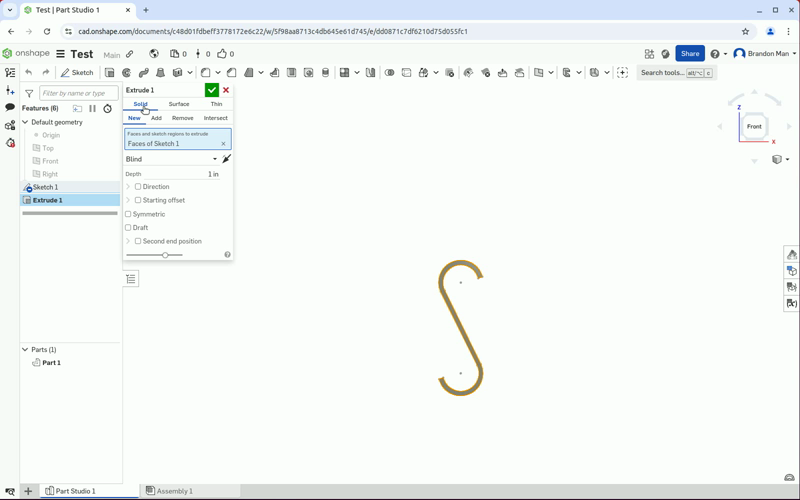
click(143, 106)
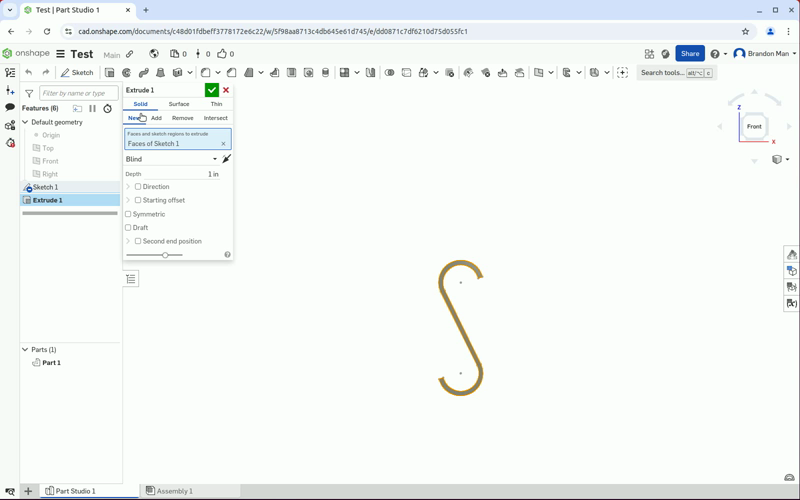
mouse_move(137, 120)
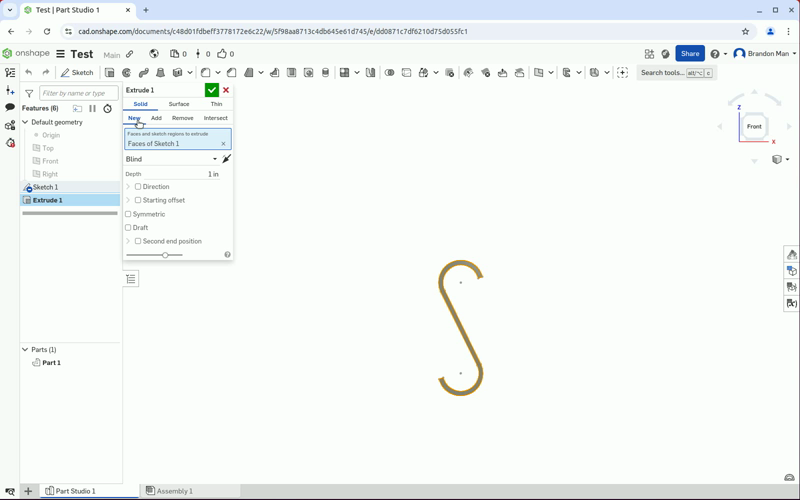
click(137, 120)
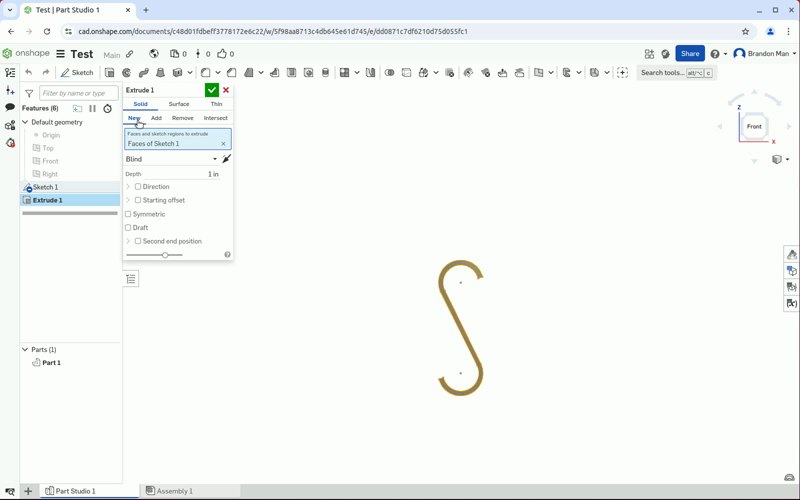
key(tab, 4)
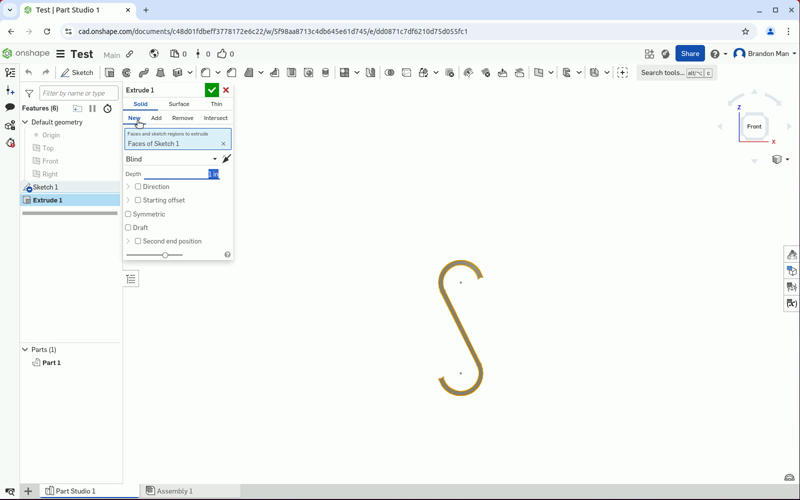
text(2.407)
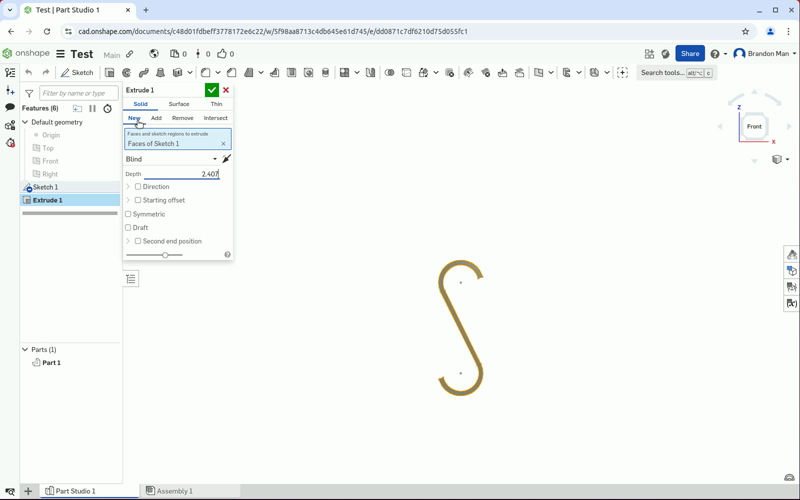
key(enter)
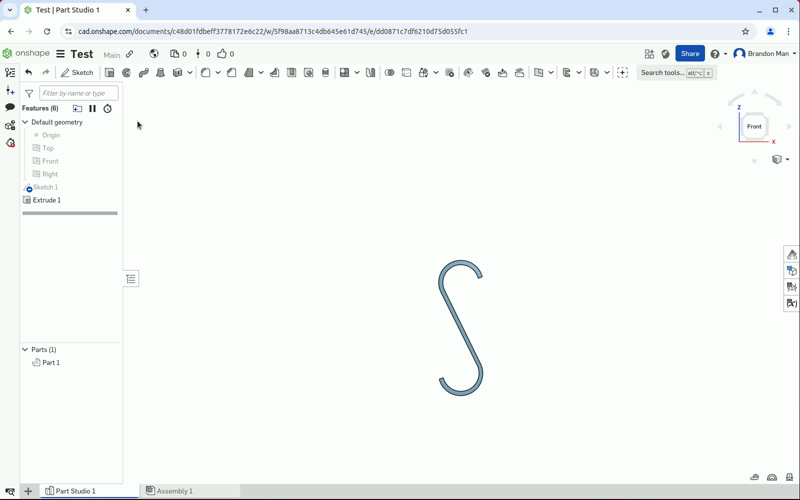
key(shift+h)
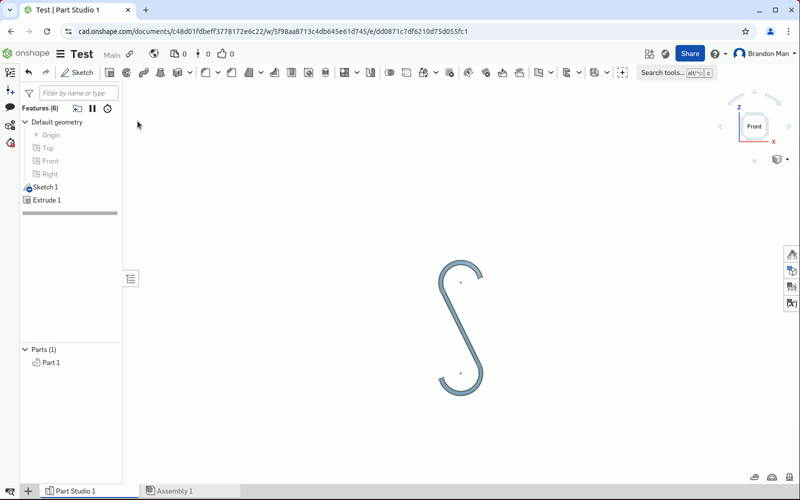
key(shift+h)
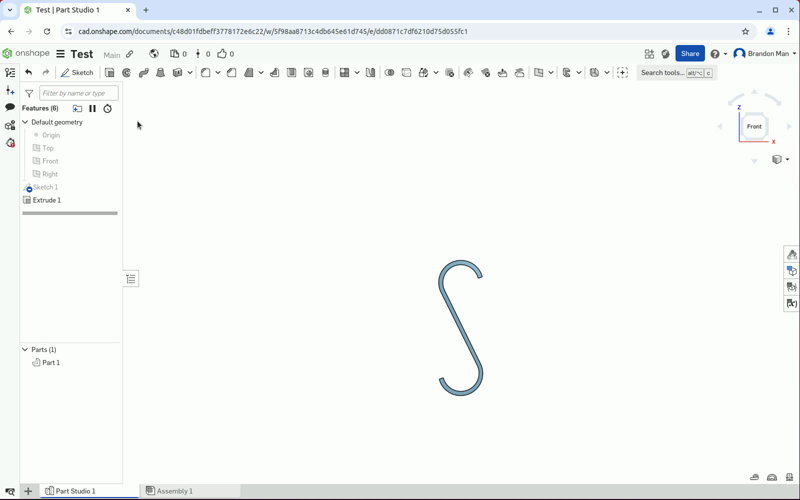
mouse_move(73, 189)
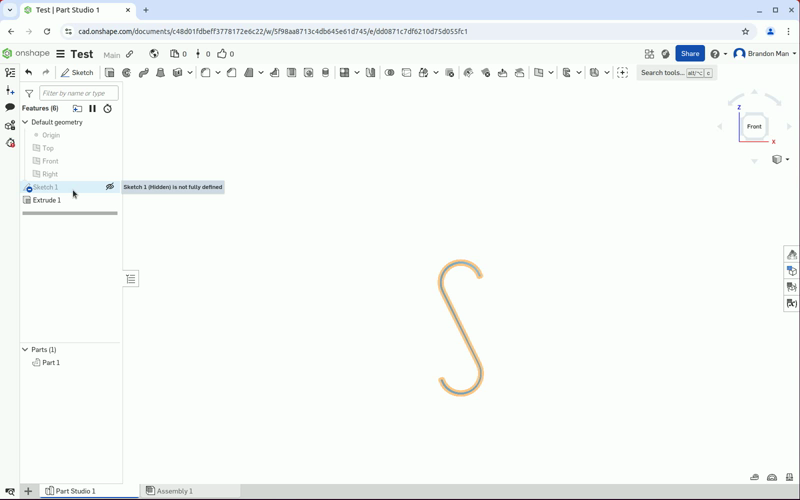
click(73, 189)
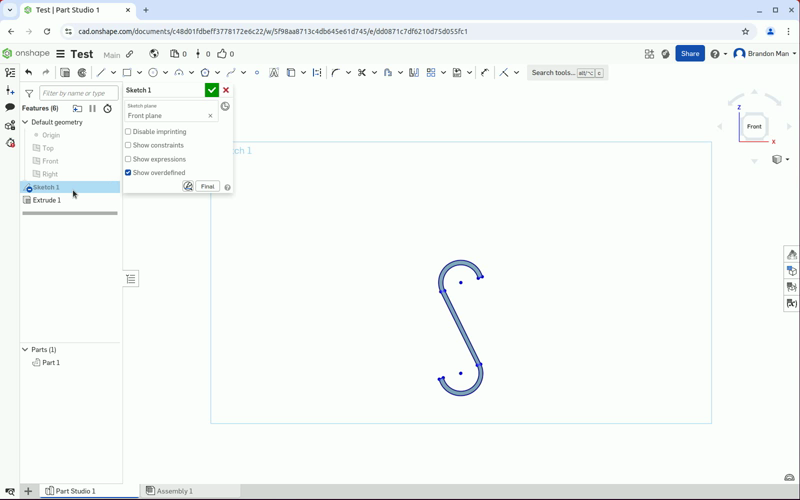
mouse_move(229, 92)
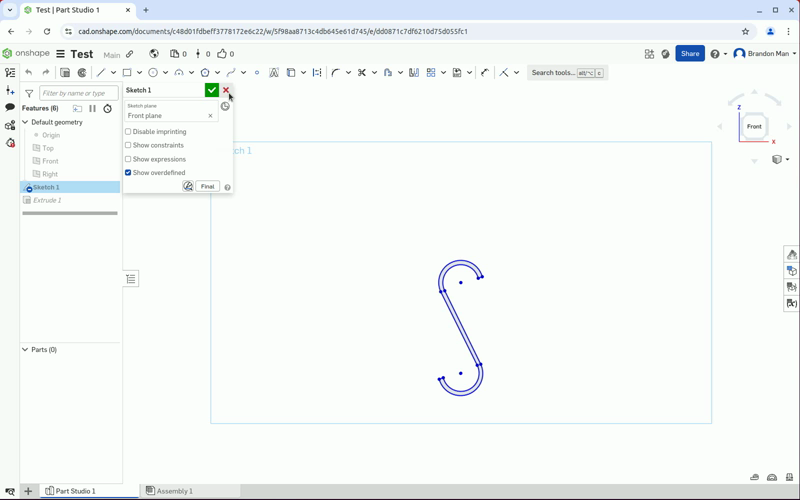
click(229, 92)
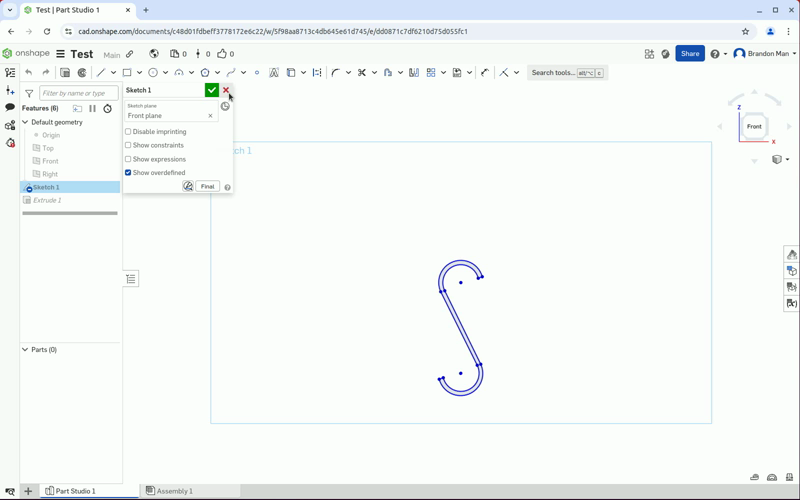
key(shift+s)
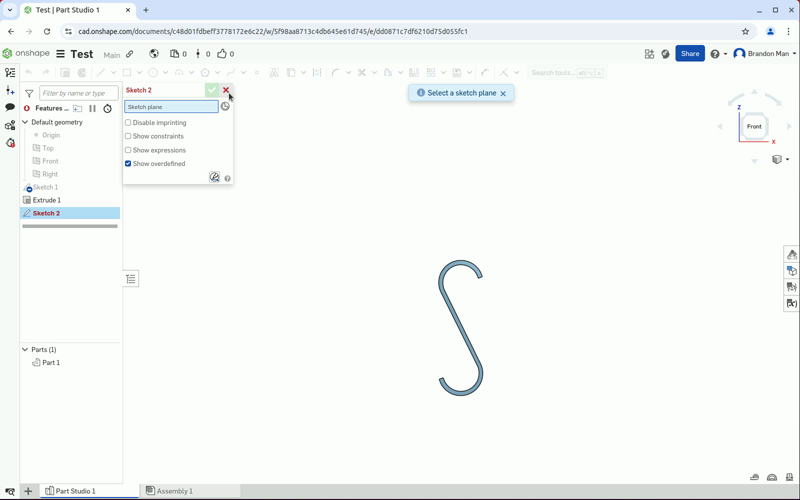
mouse_move(73, 163)
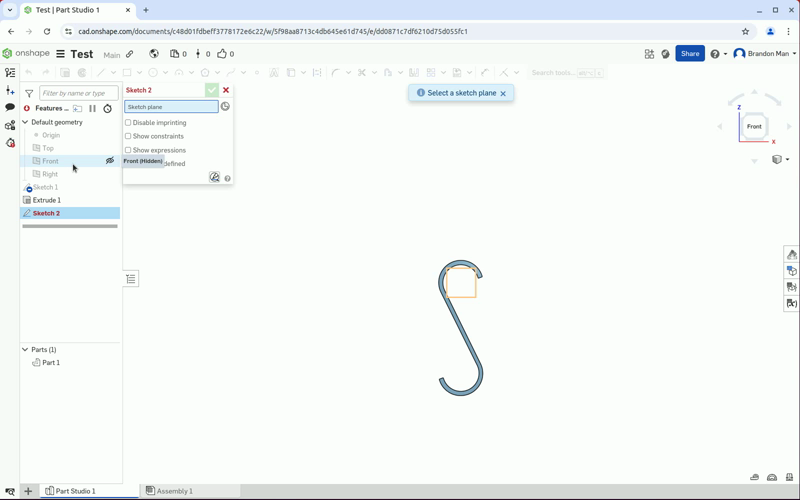
click(73, 163)
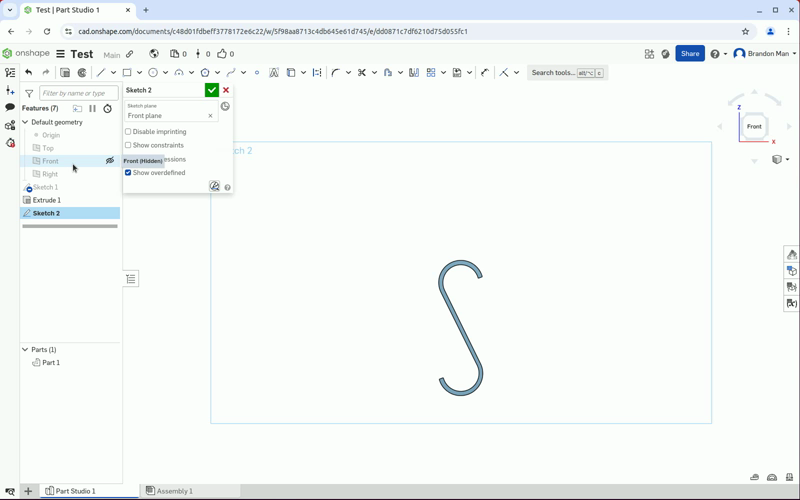
mouse_move(73, 352)
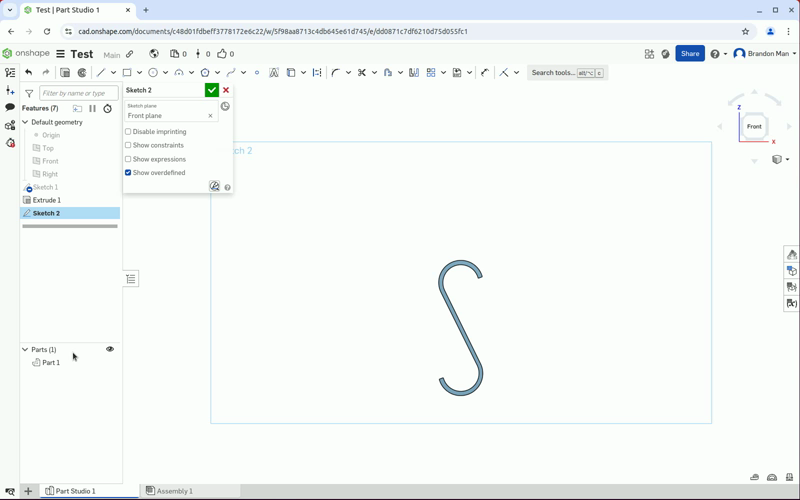
key(y)
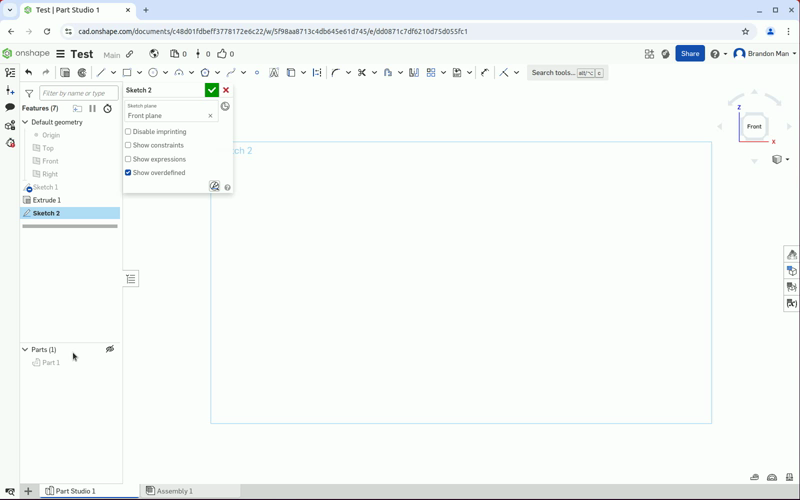
key(l)
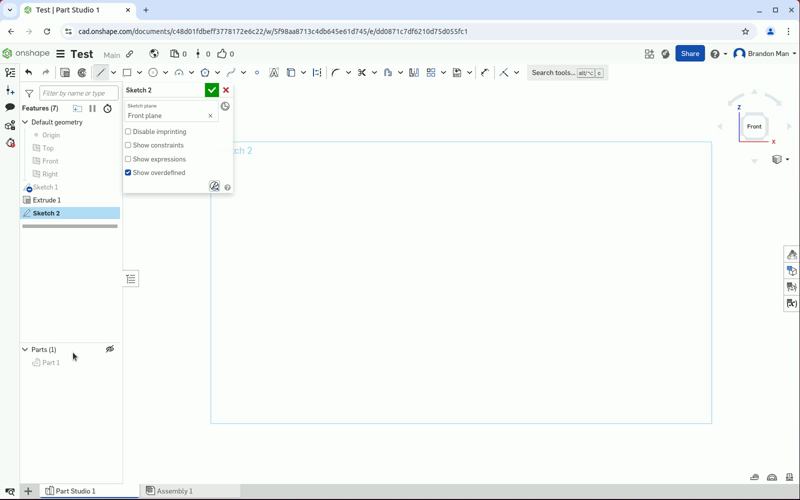
key_down(shift)
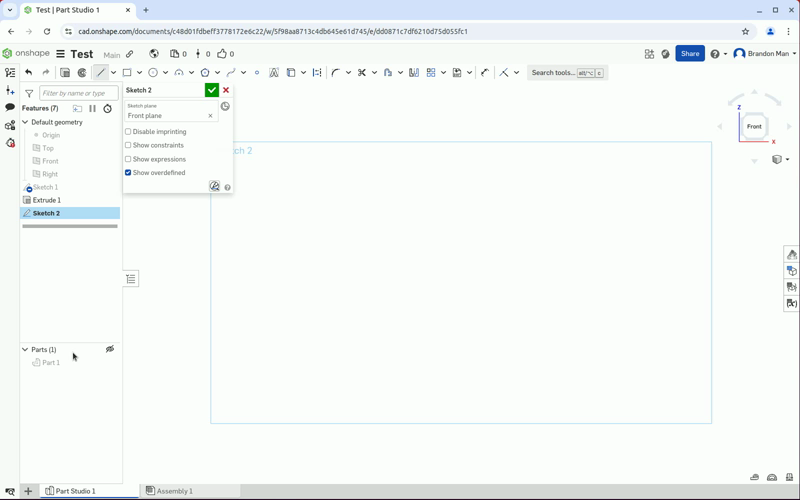
mouse_move(478, 278)
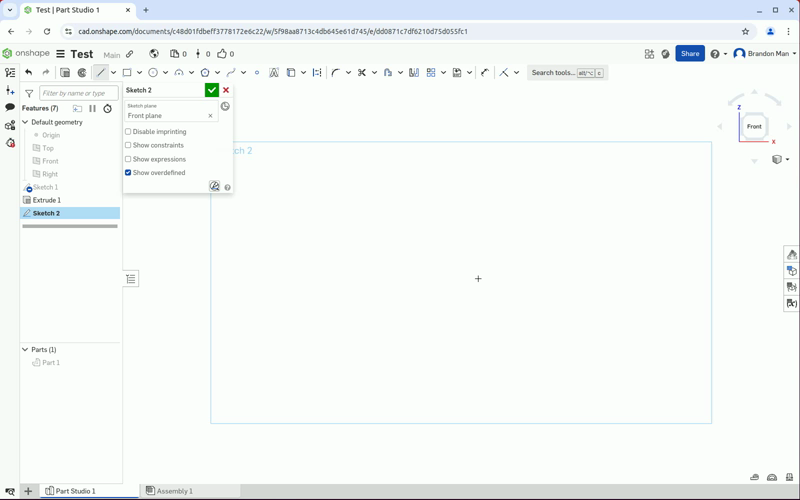
click(478, 278)
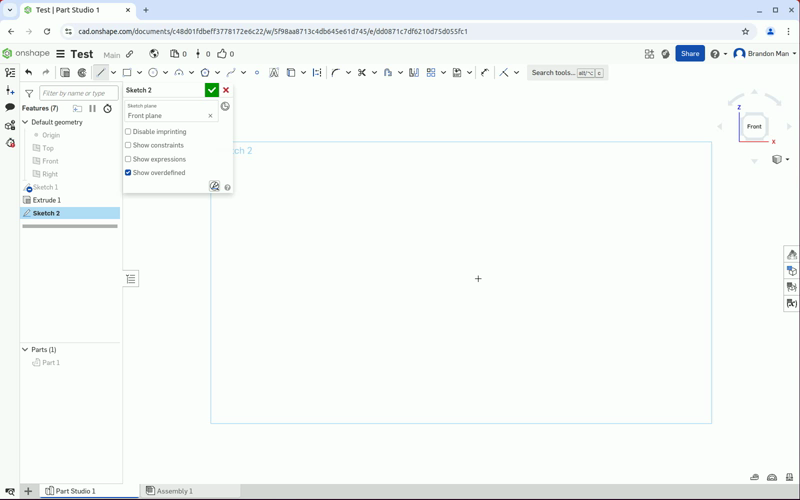
key_up(shift)
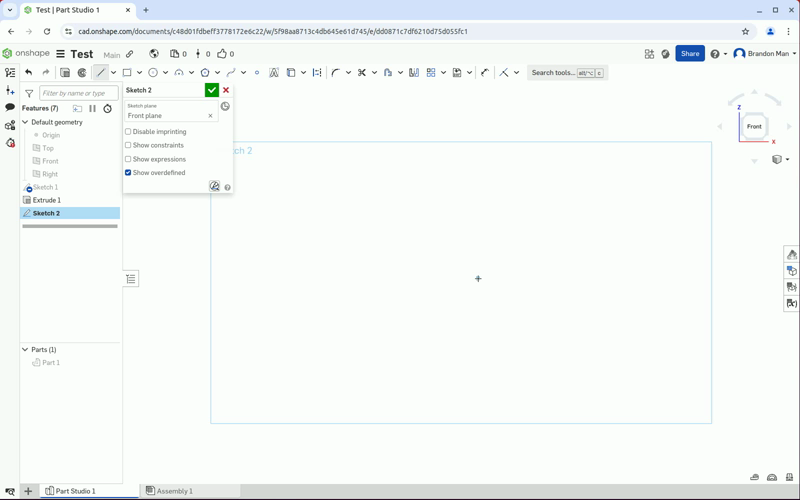
key_down(shift)
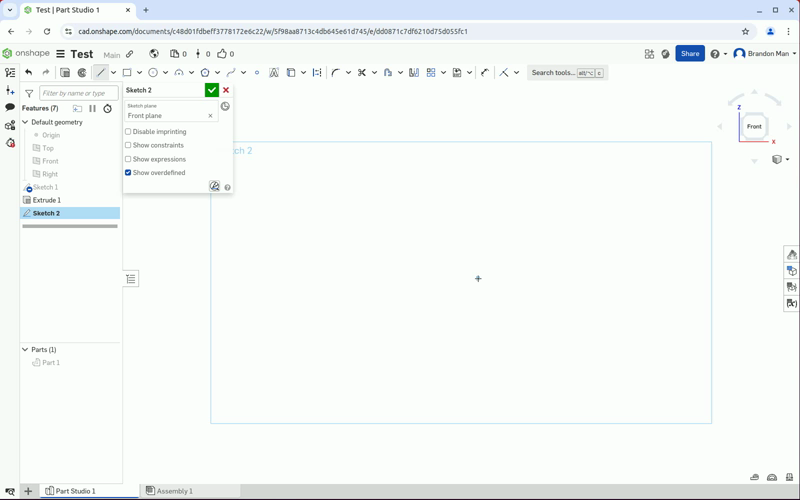
mouse_move(508, 278)
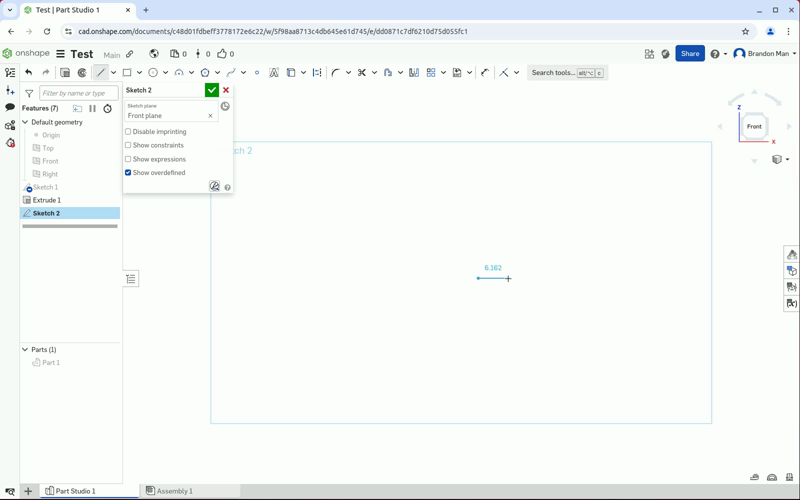
mouse_move(483, 297)
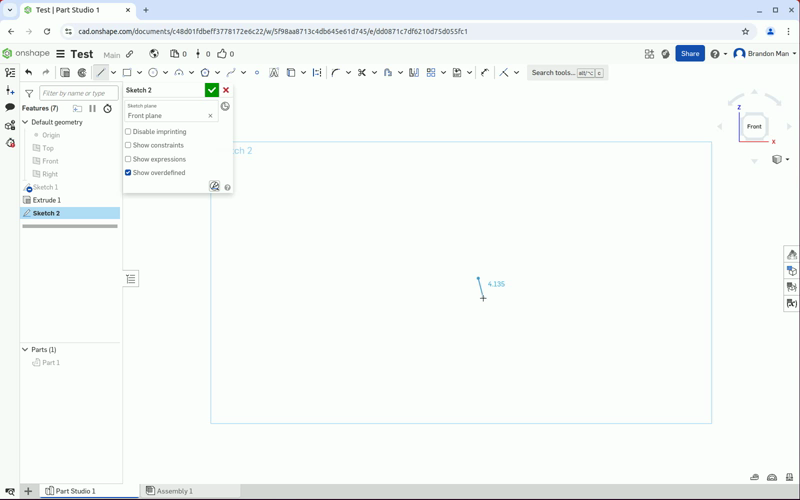
click(483, 297)
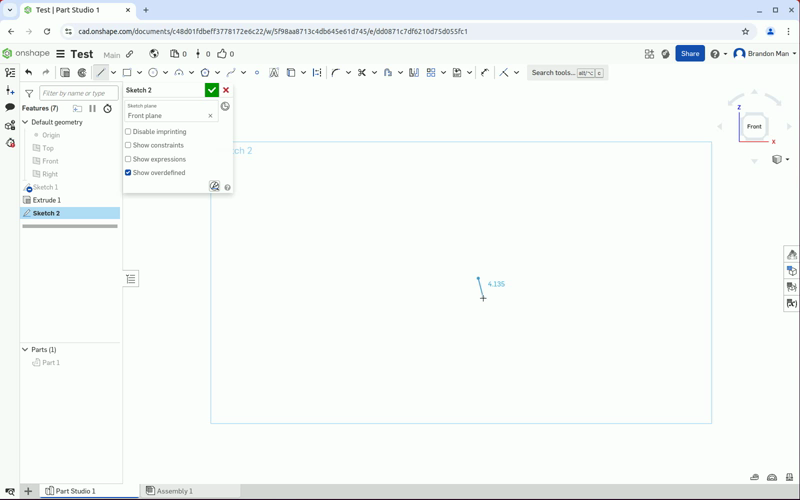
key_up(shift)
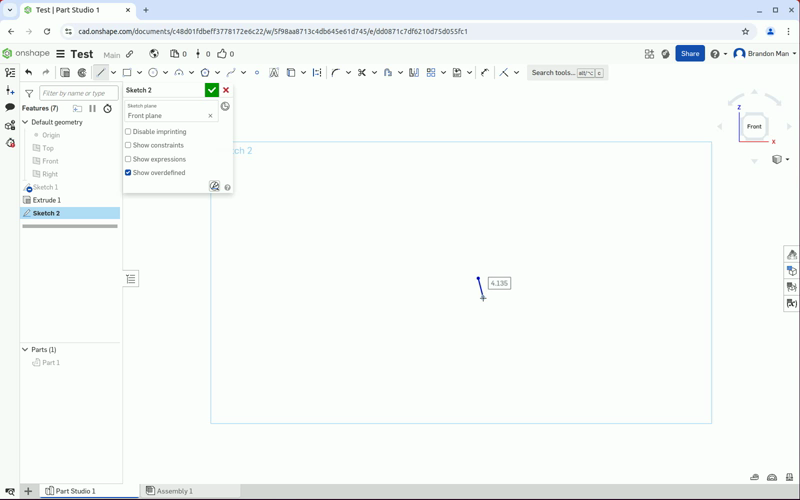
key_down(shift)
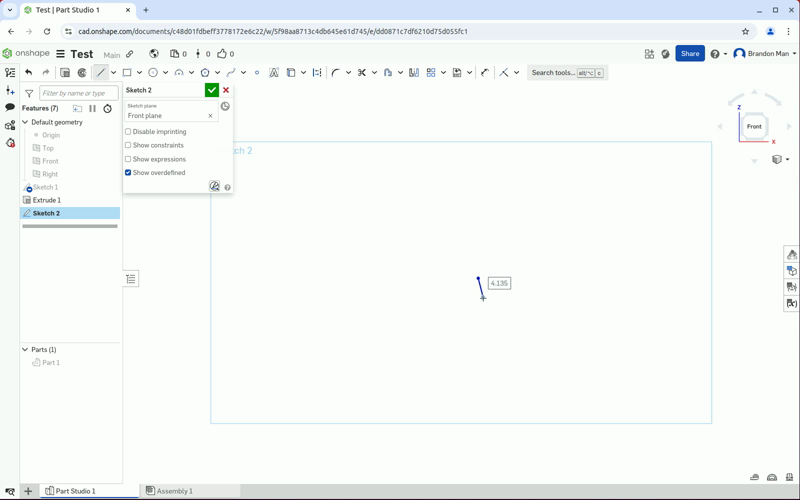
mouse_move(513, 297)
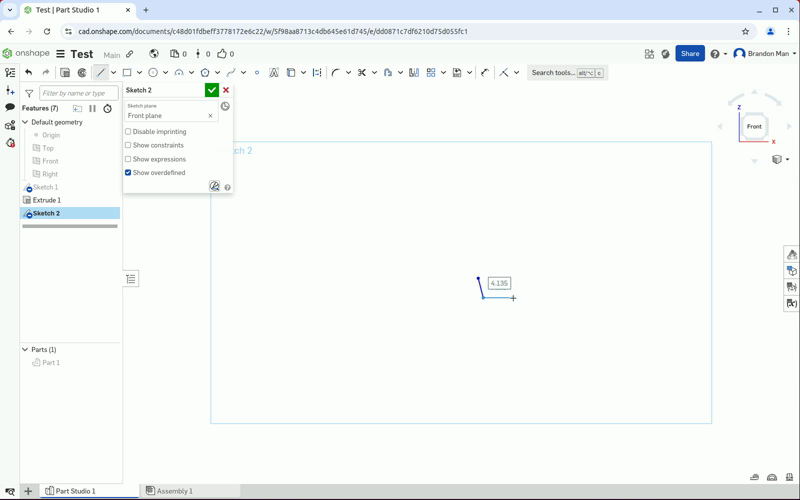
mouse_move(487, 297)
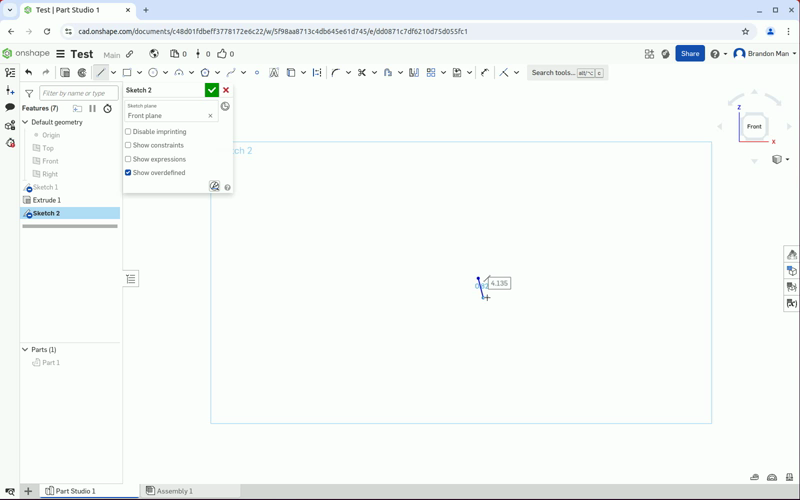
scroll(6)
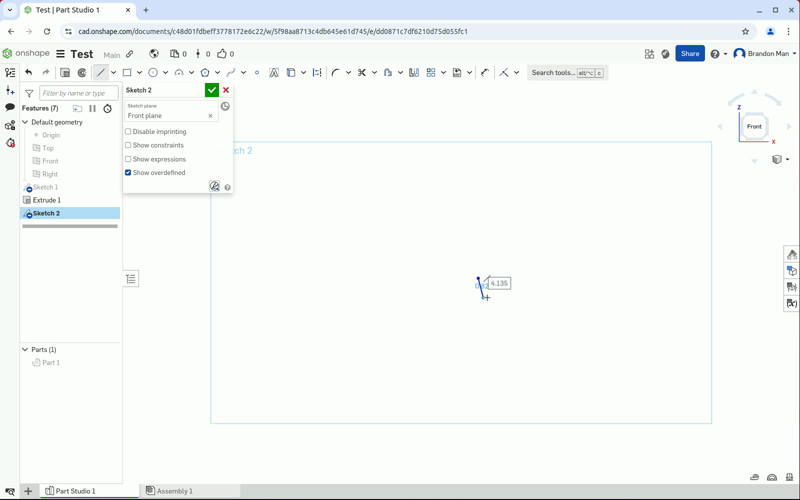
scroll(6)
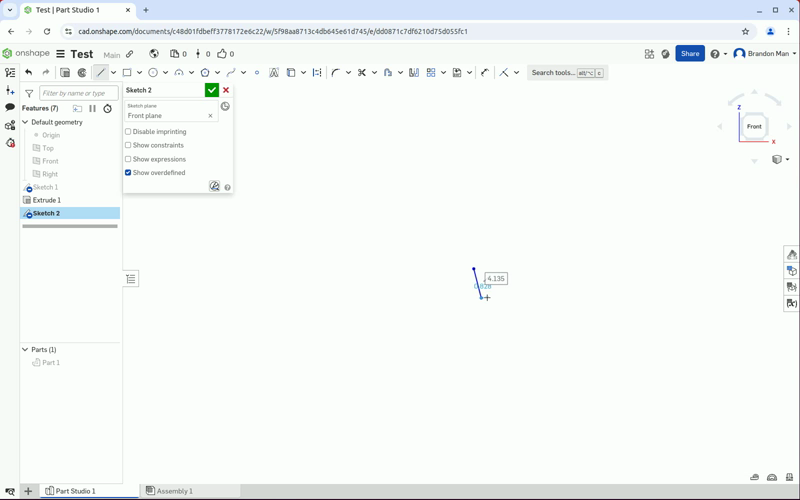
scroll(6)
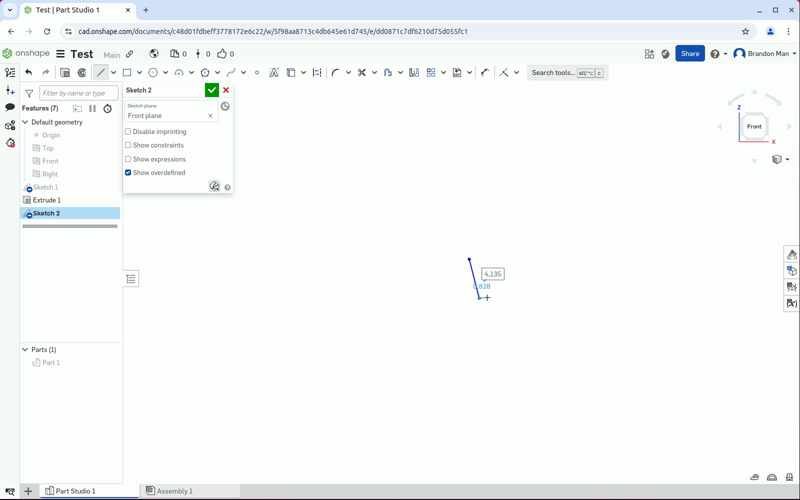
scroll(6)
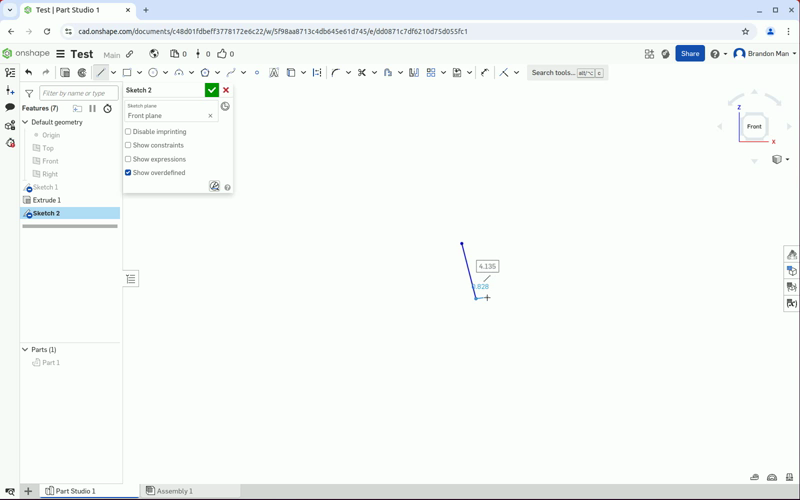
scroll(6)
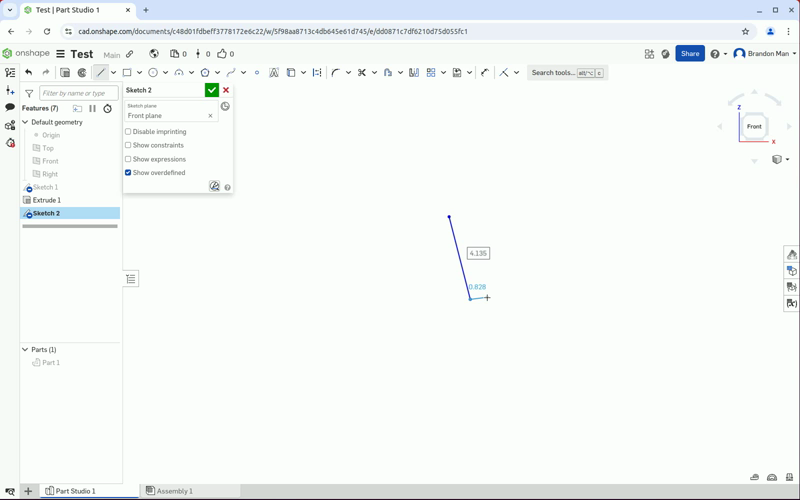
scroll(6)
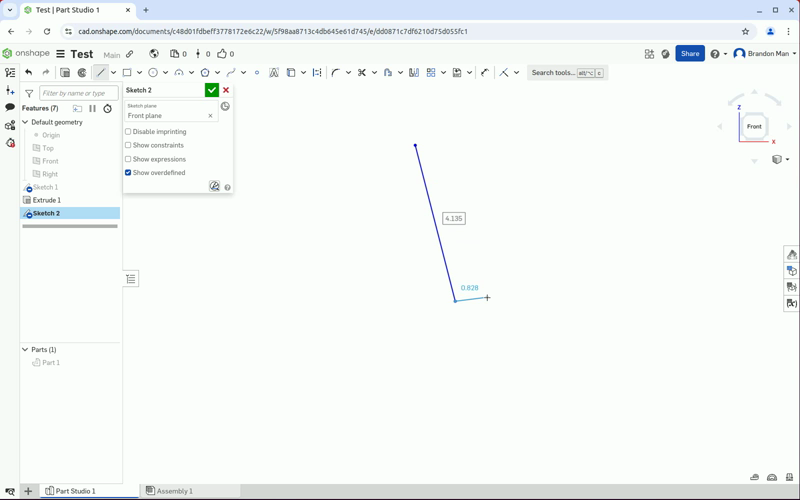
scroll(6)
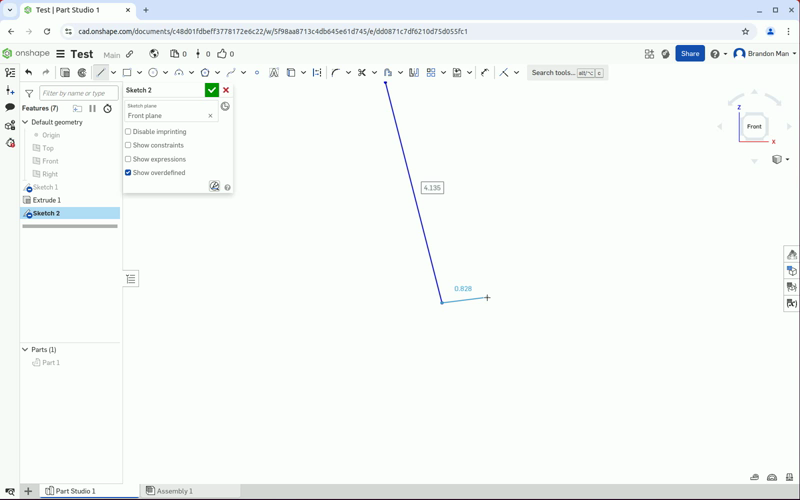
click(487, 297)
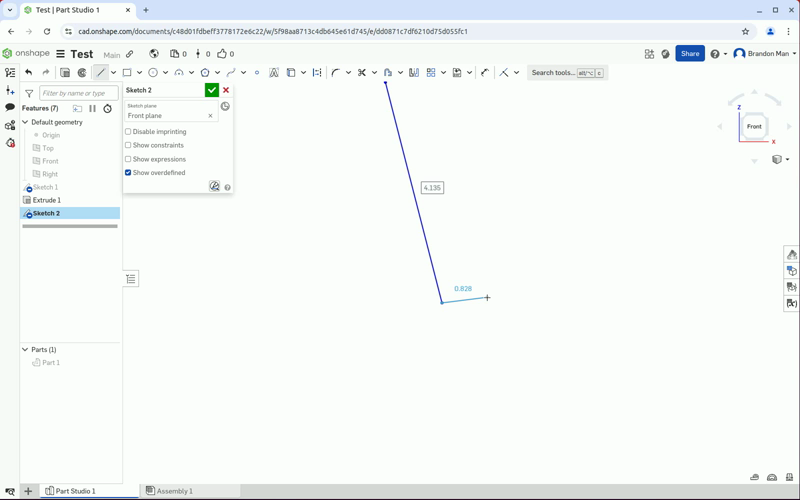
scroll(-6)
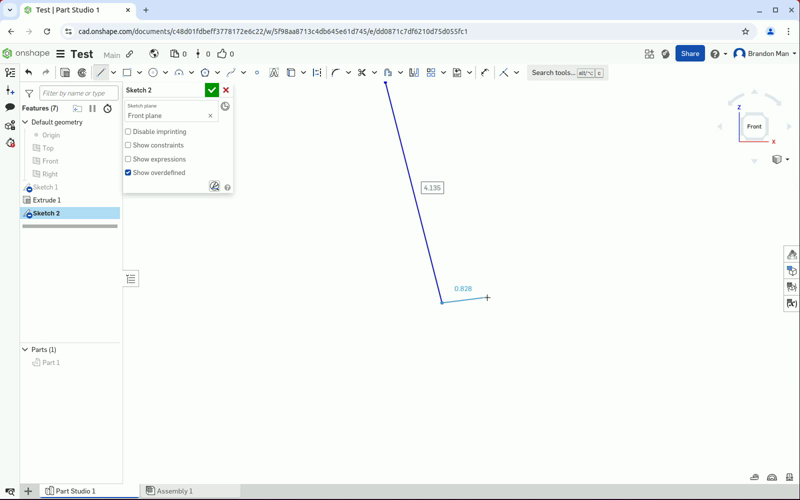
scroll(-6)
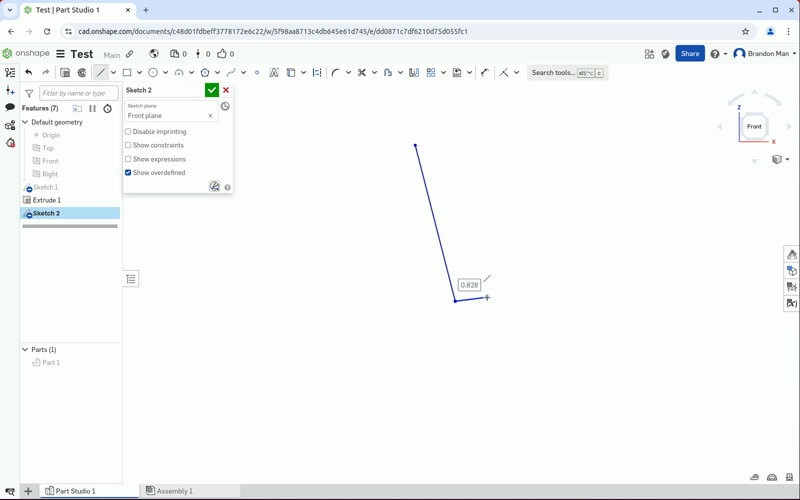
scroll(-6)
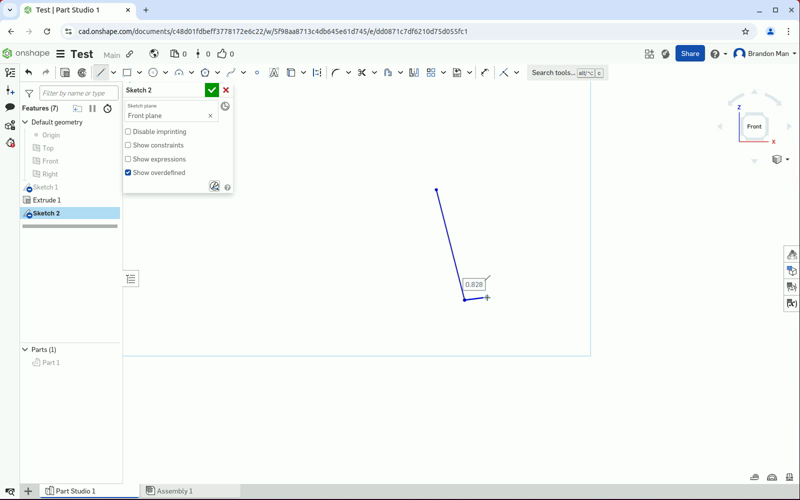
scroll(-6)
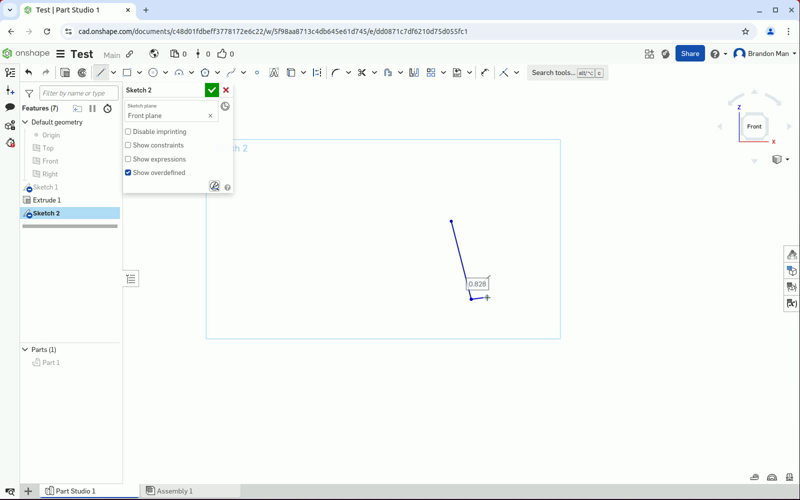
scroll(-6)
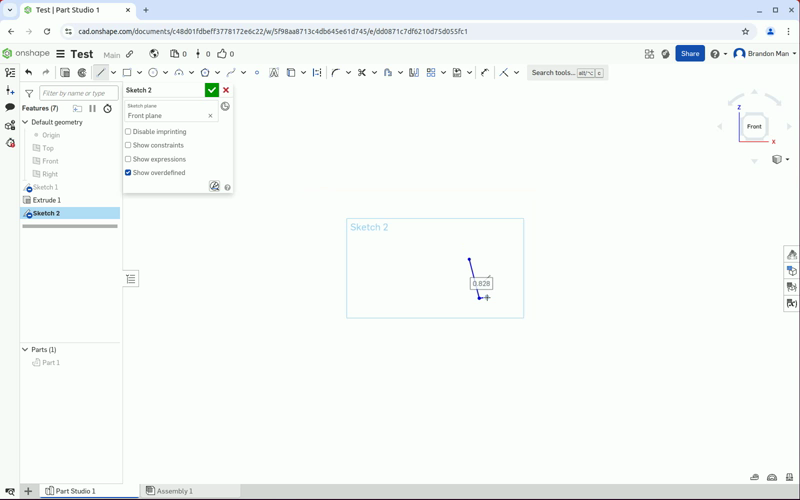
scroll(-6)
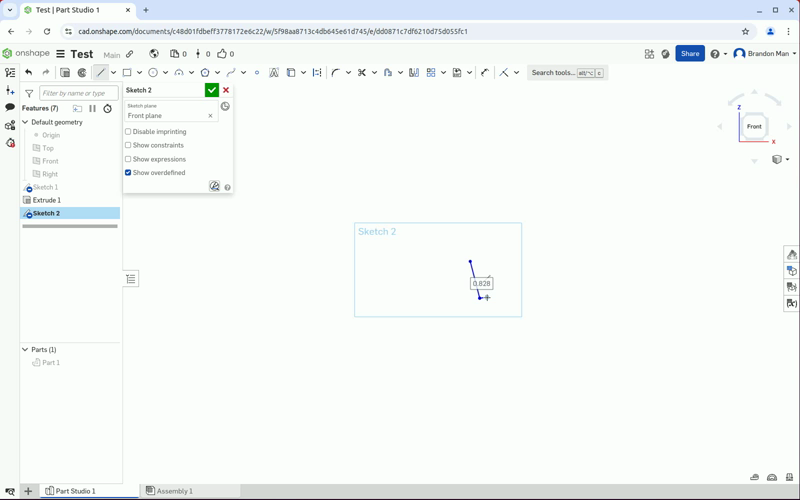
scroll(-6)
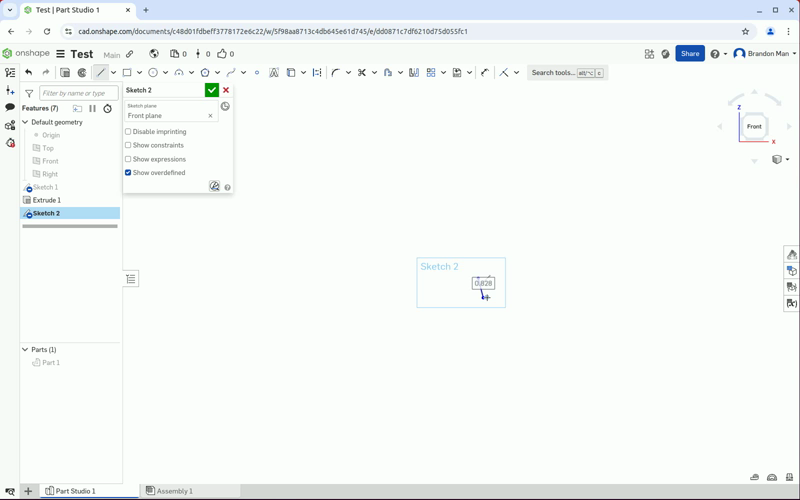
key_up(shift)
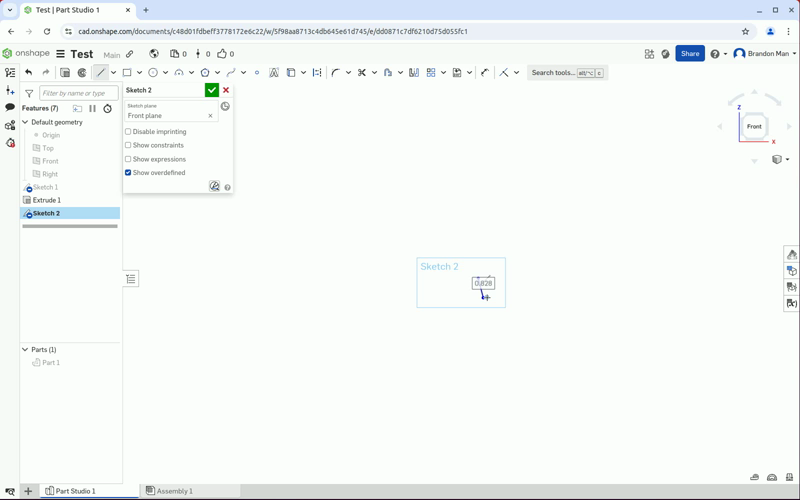
key_down(shift)
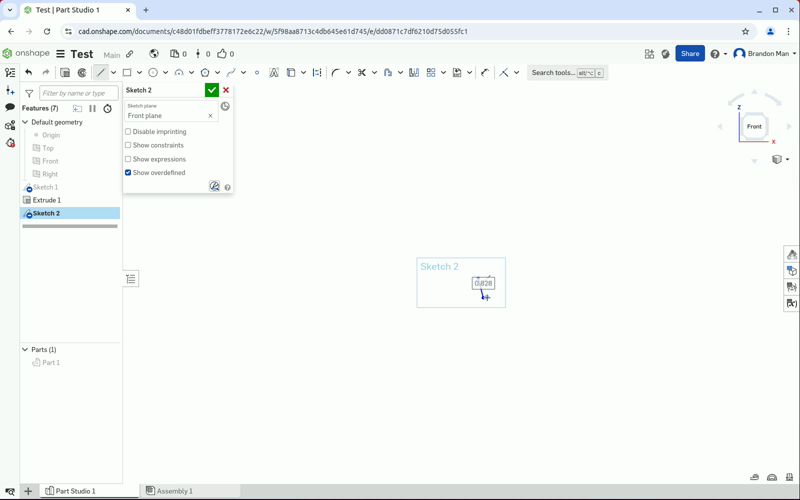
mouse_move(517, 297)
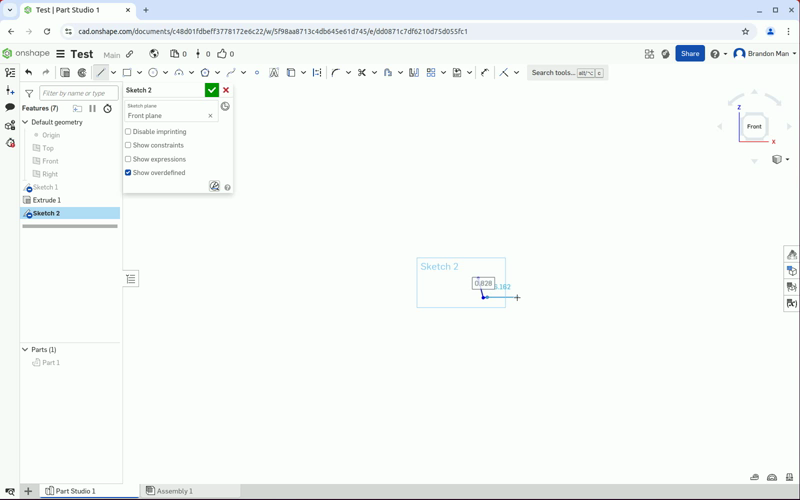
mouse_move(482, 277)
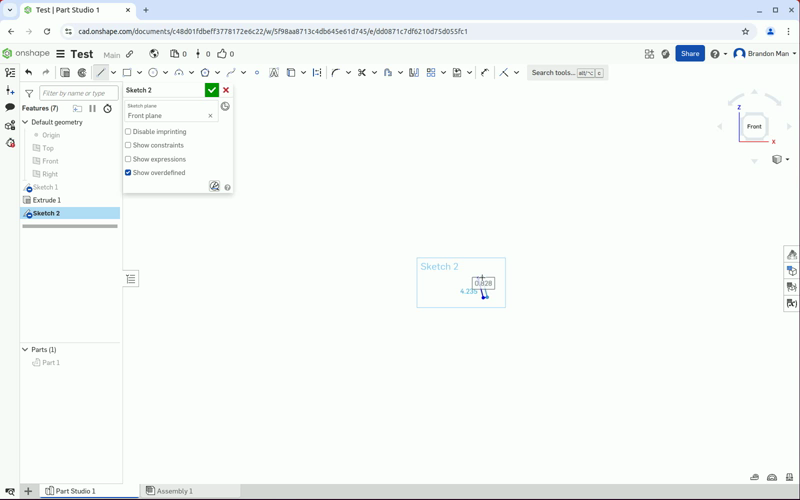
scroll(6)
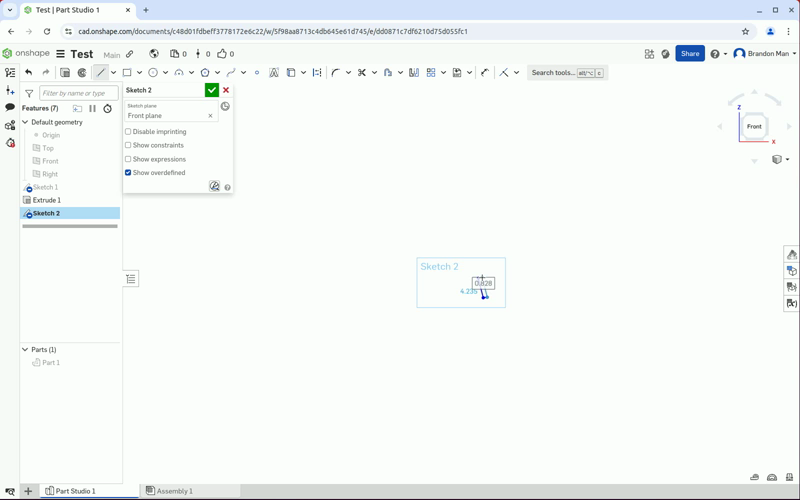
scroll(6)
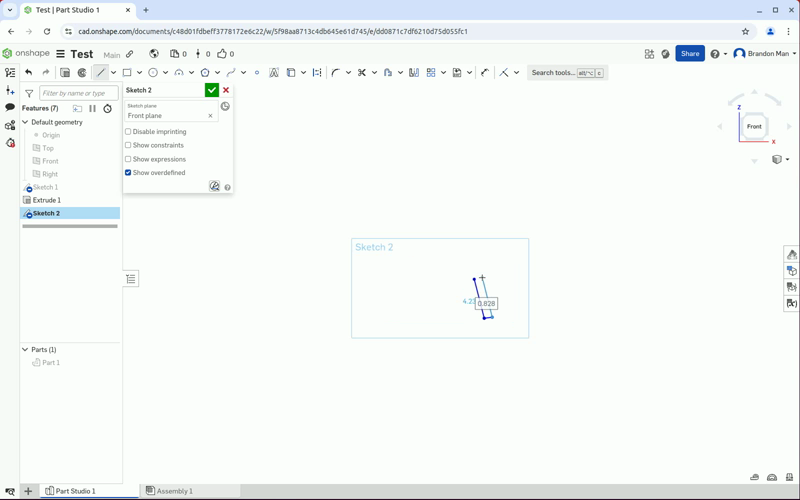
scroll(6)
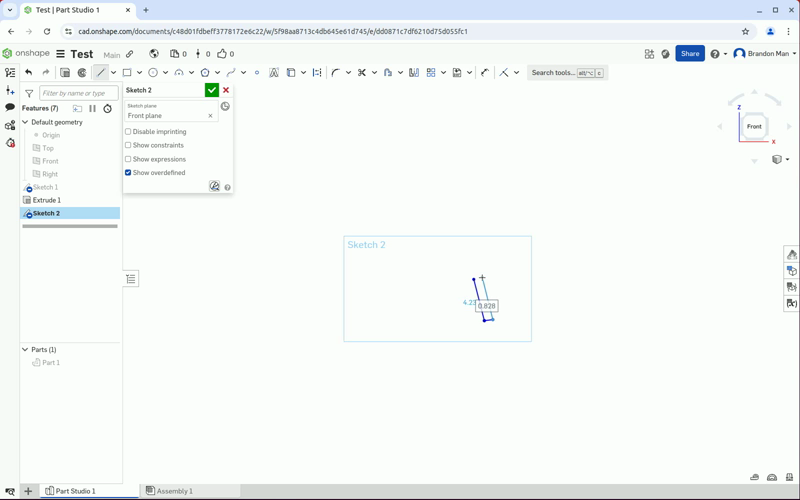
scroll(6)
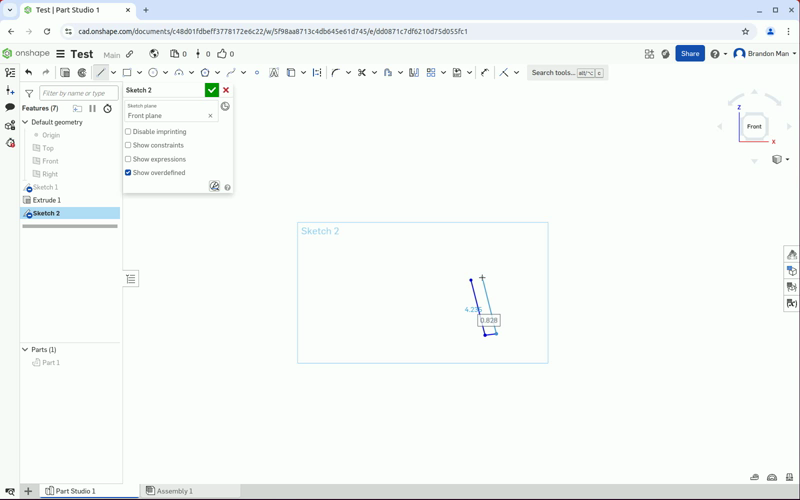
scroll(6)
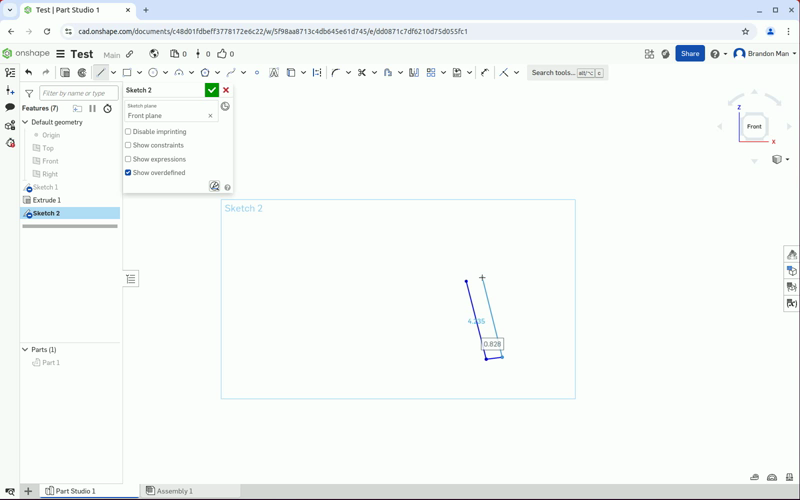
scroll(6)
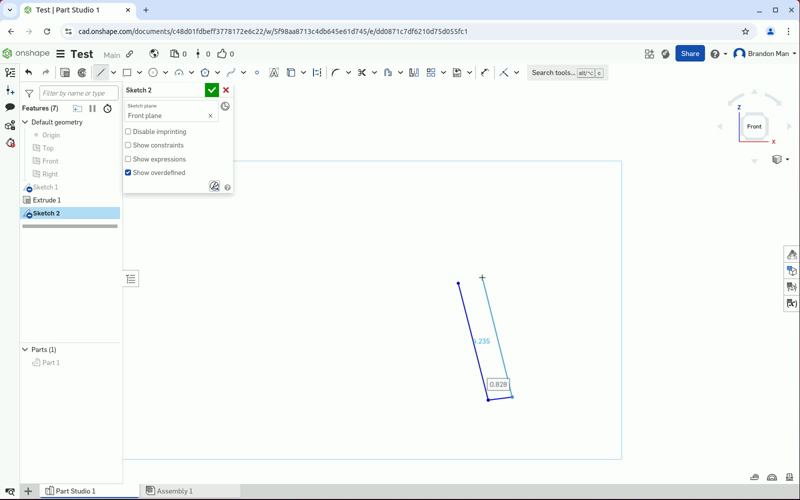
scroll(6)
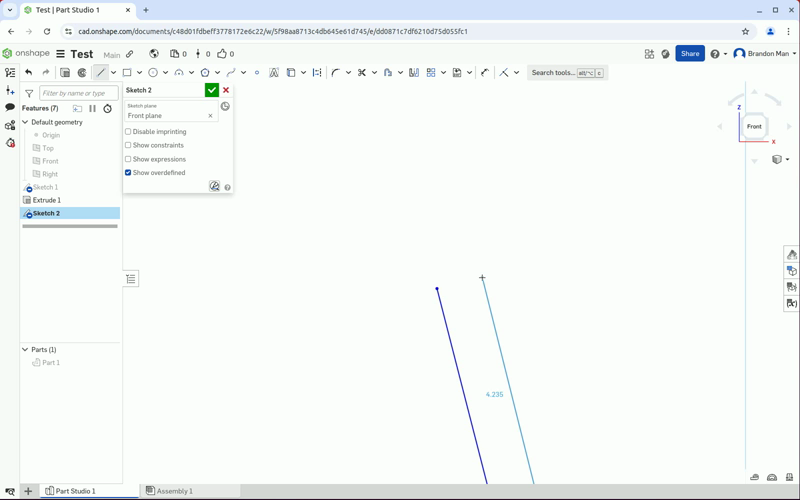
click(482, 277)
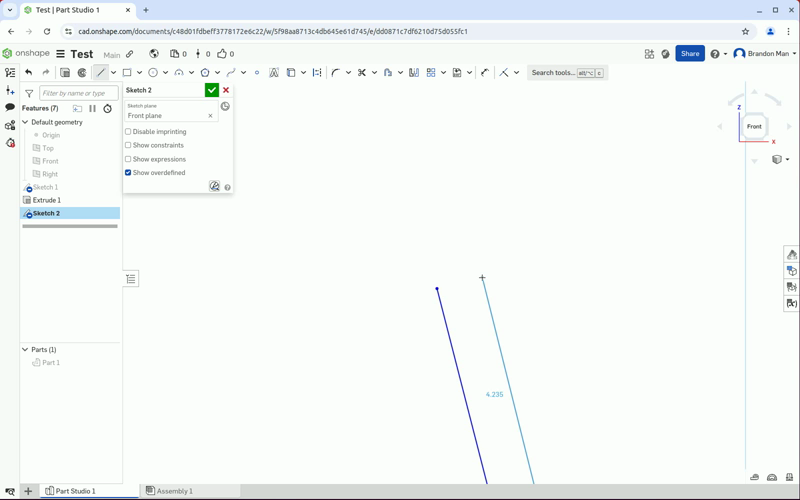
scroll(-6)
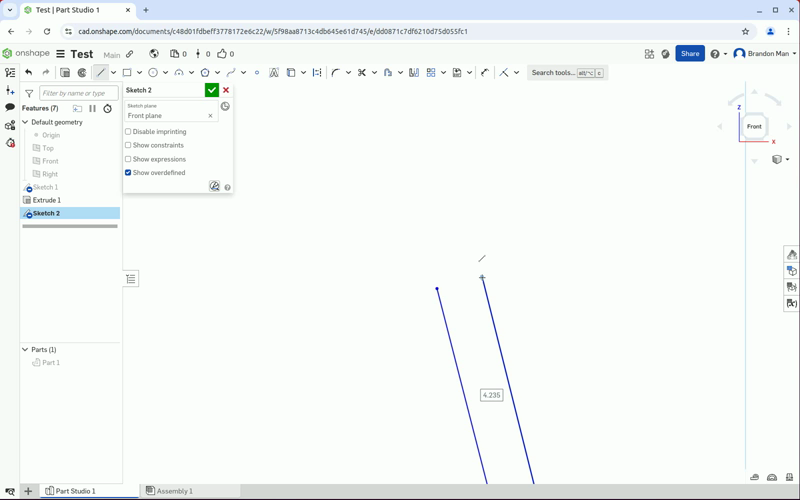
scroll(-6)
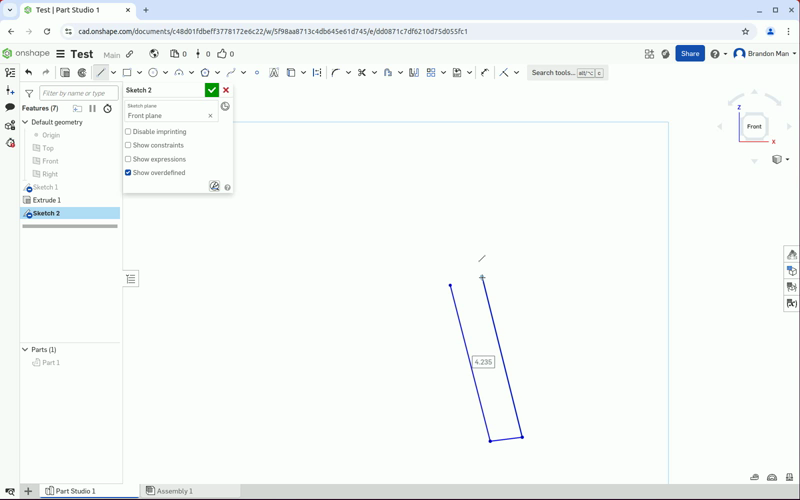
scroll(-6)
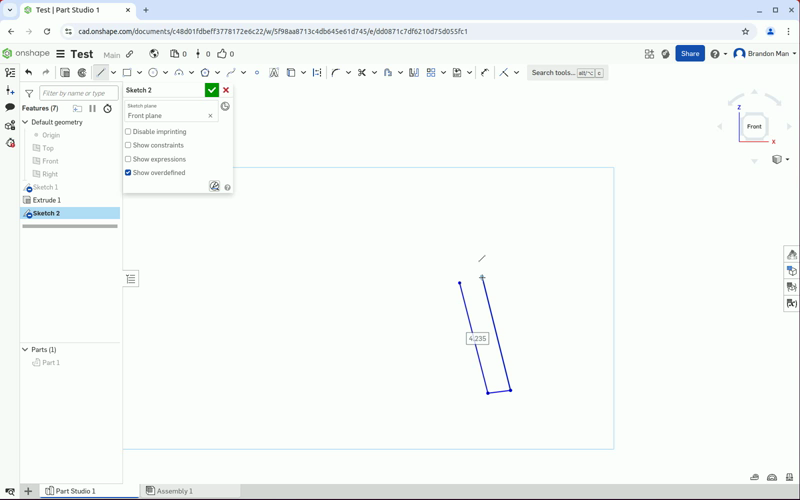
scroll(-6)
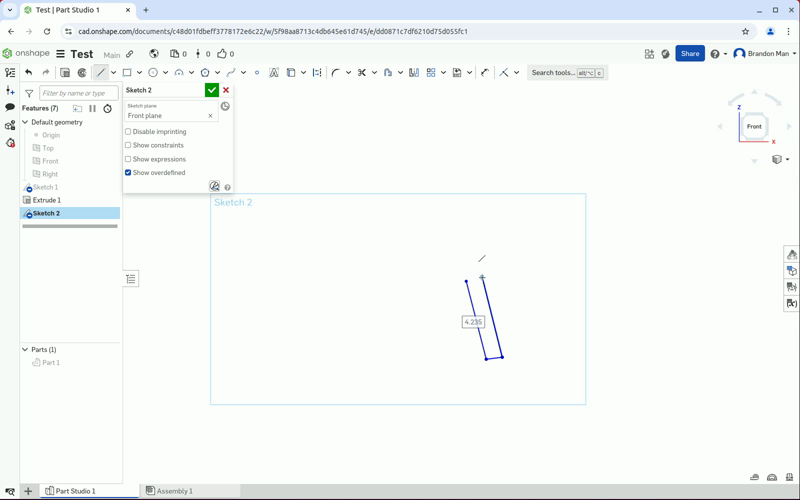
scroll(-6)
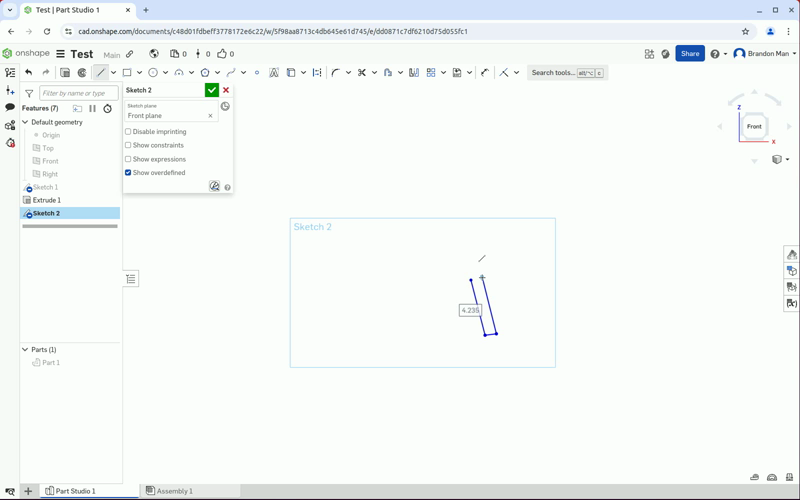
scroll(-6)
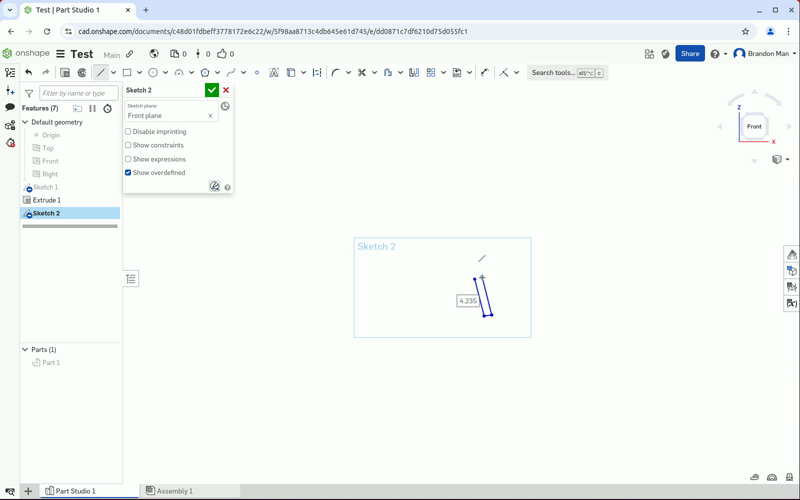
scroll(-6)
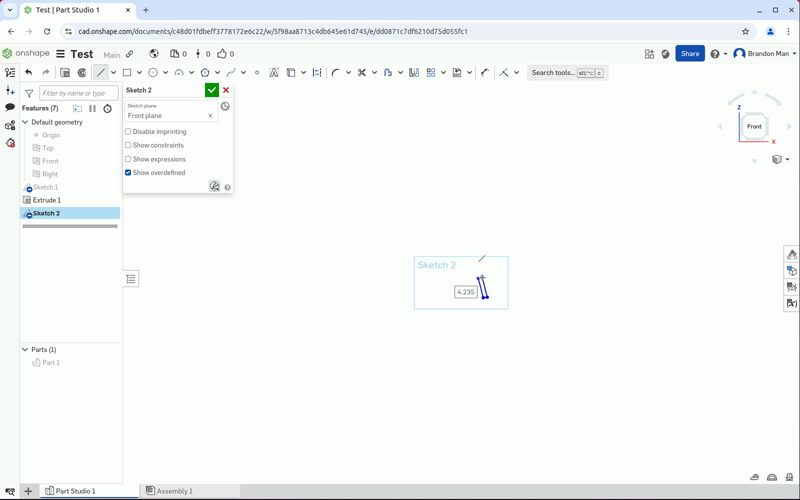
key_up(shift)
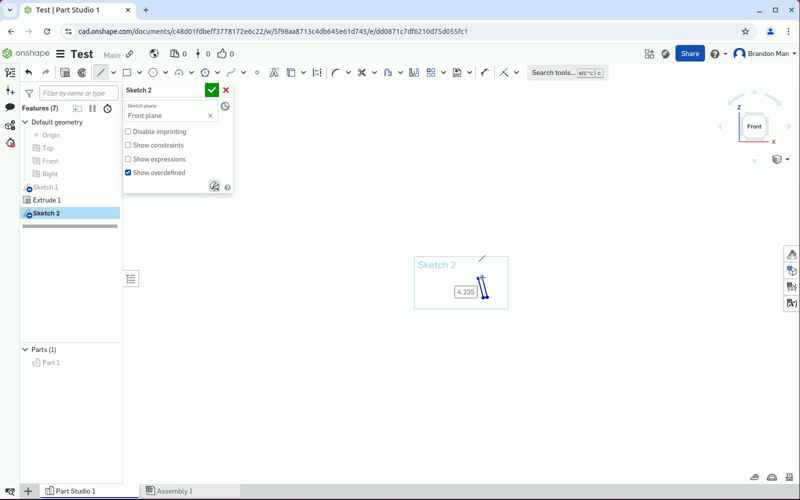
mouse_move(512, 277)
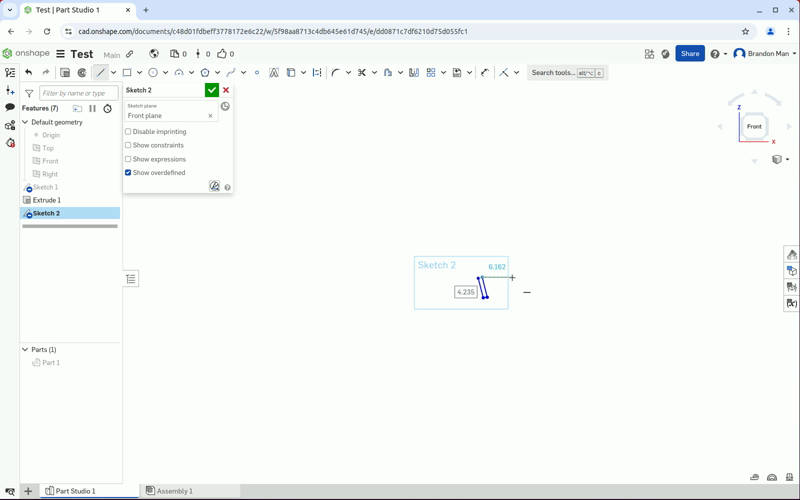
key_down(shift)
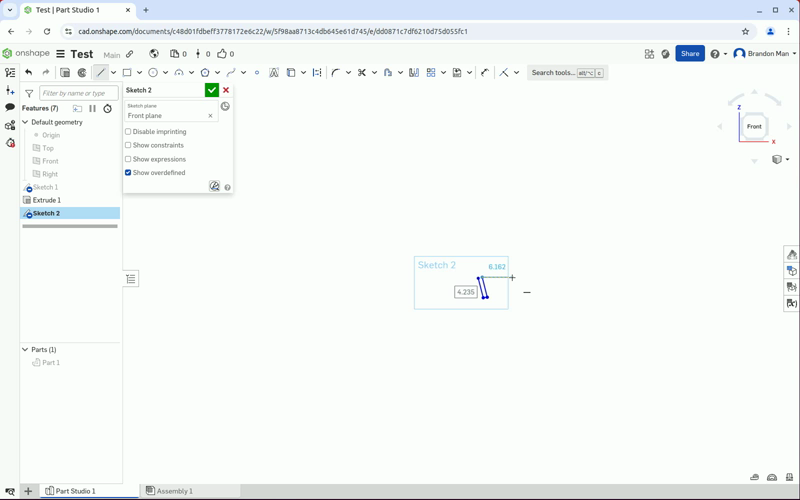
mouse_move(478, 278)
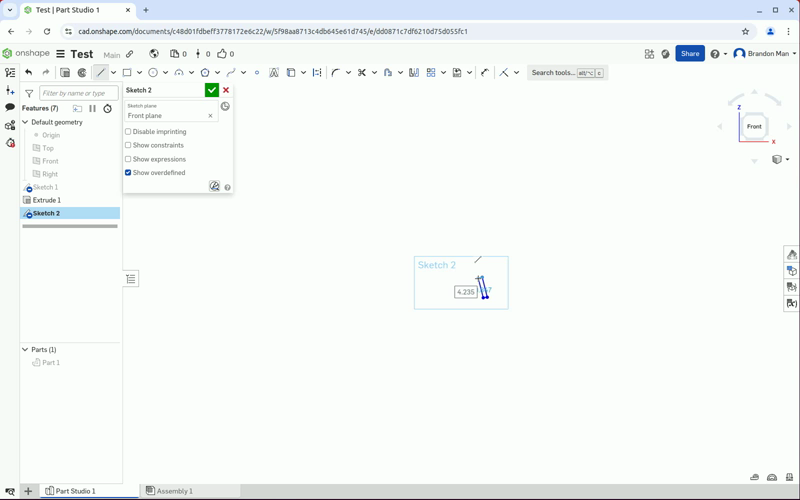
scroll(6)
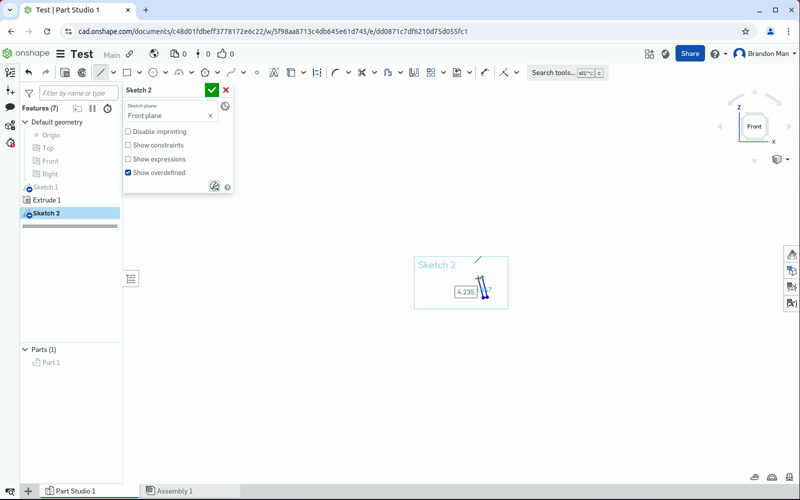
scroll(6)
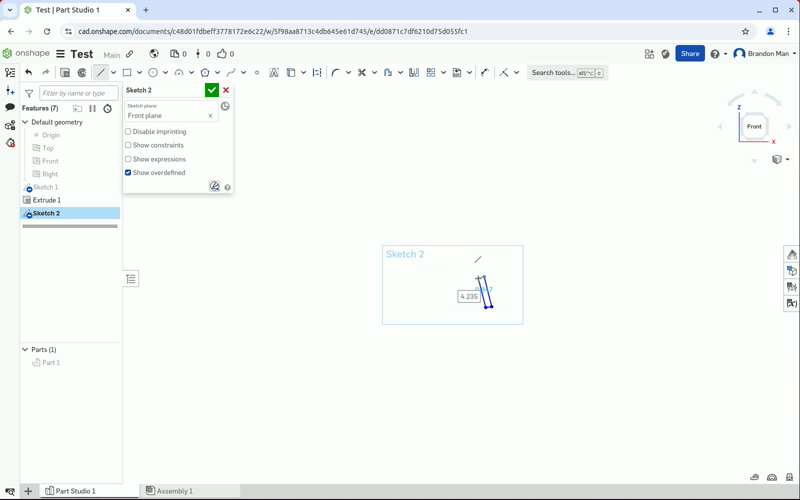
scroll(6)
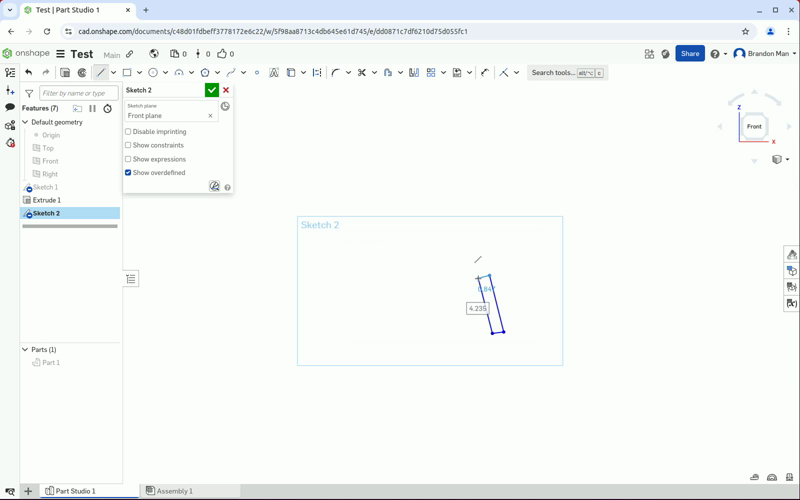
scroll(6)
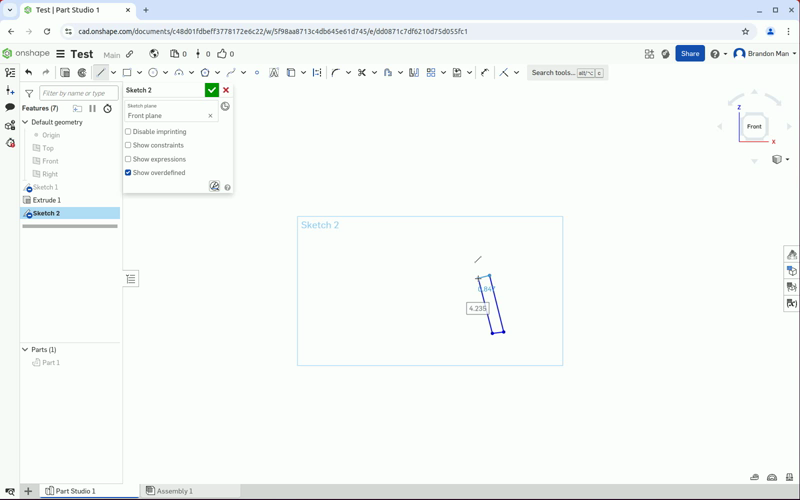
scroll(6)
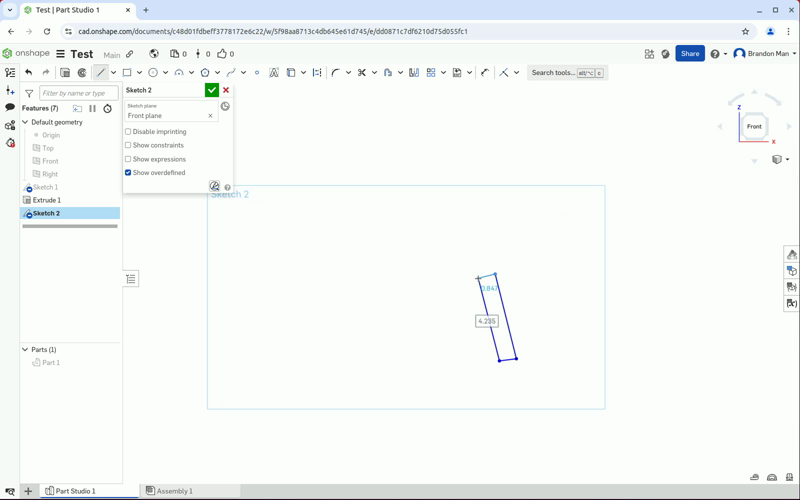
scroll(6)
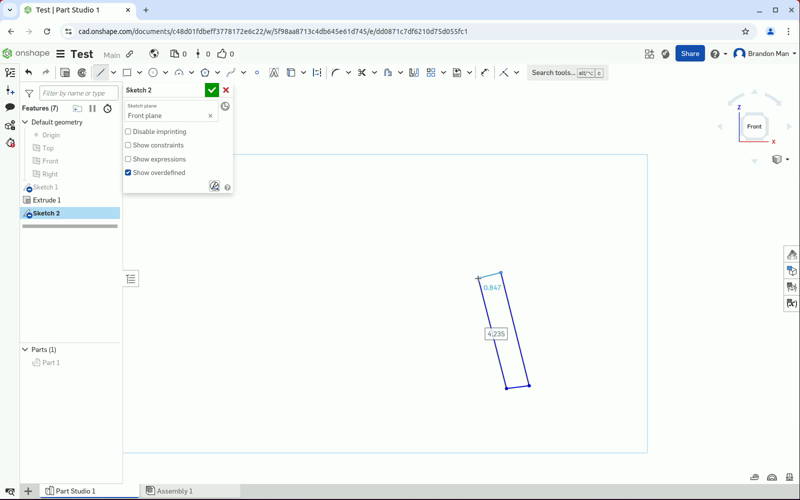
scroll(6)
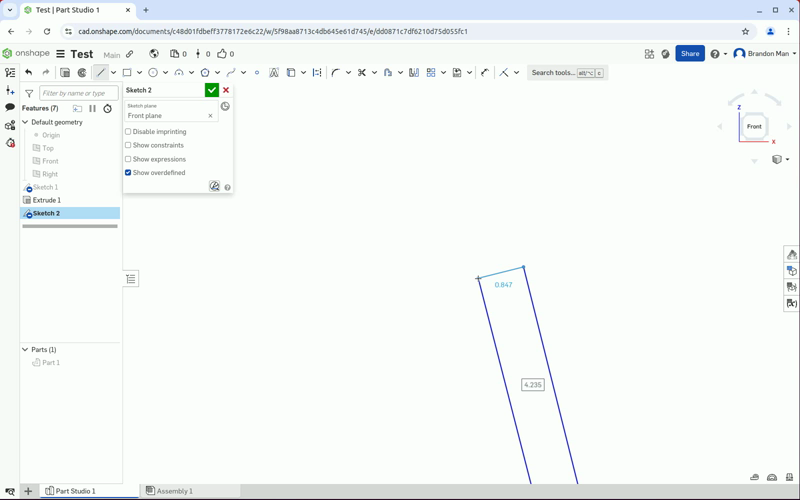
key_up(shift)
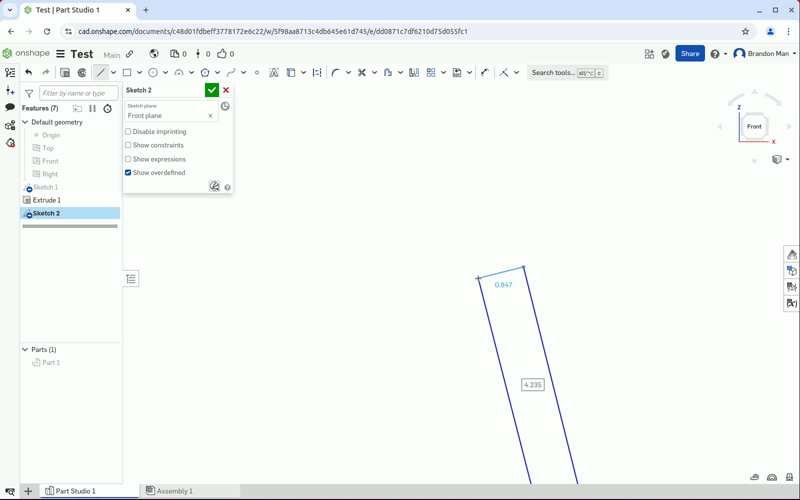
click(478, 278)
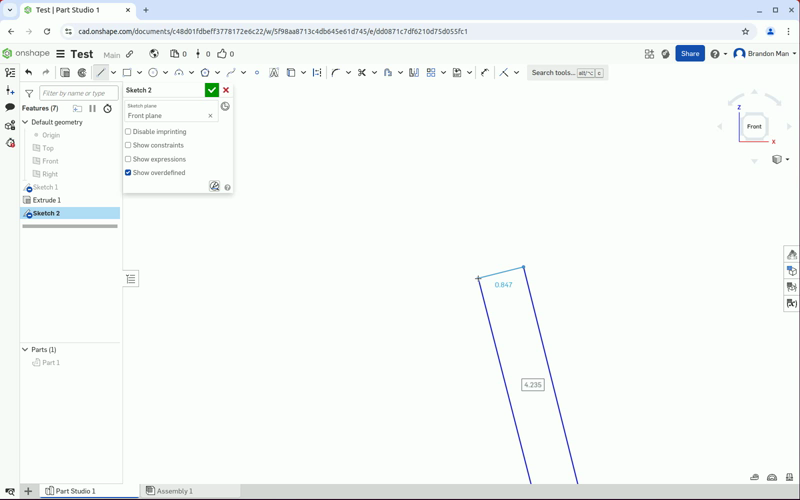
scroll(-6)
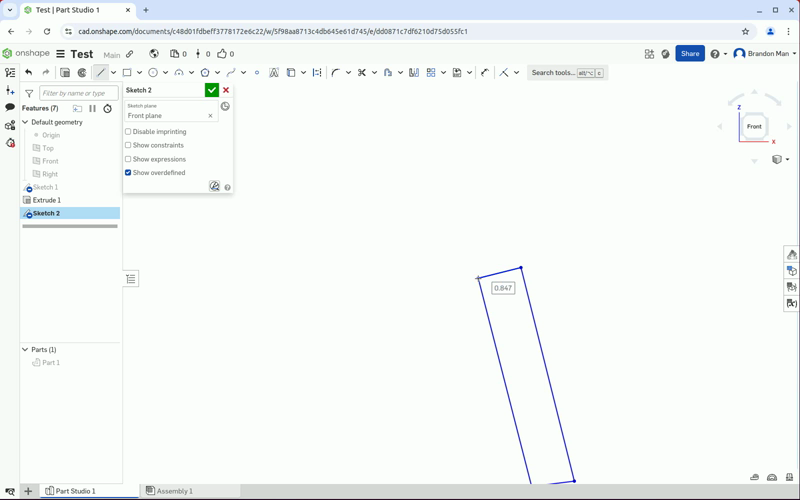
scroll(-6)
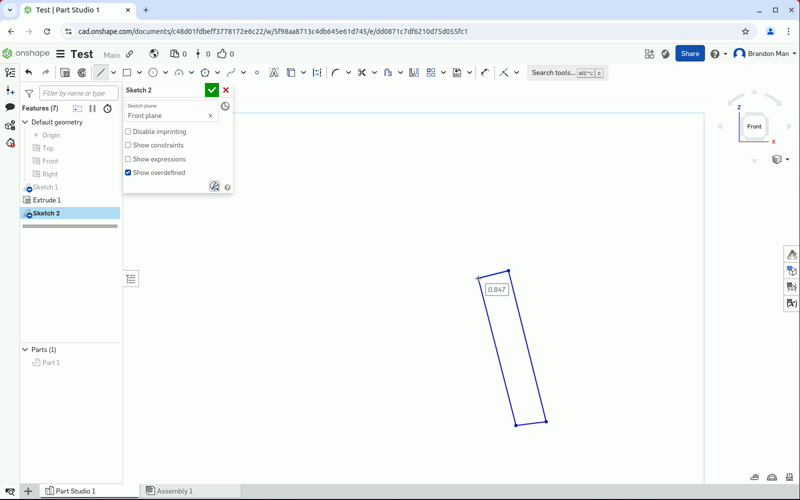
scroll(-6)
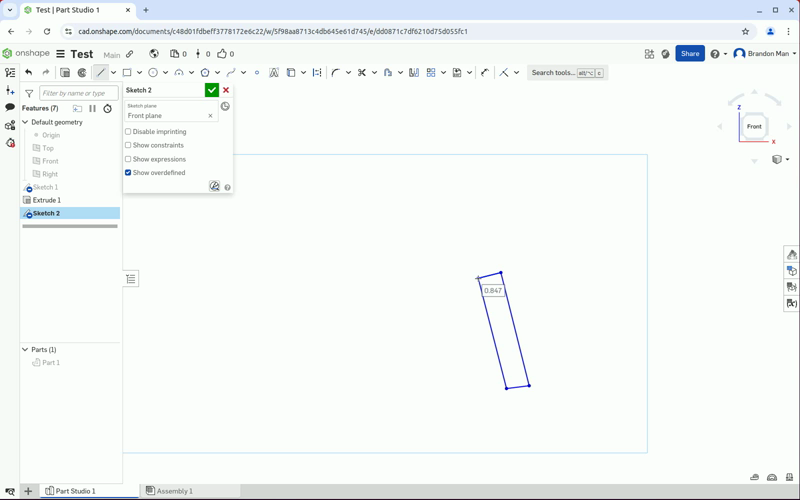
scroll(-6)
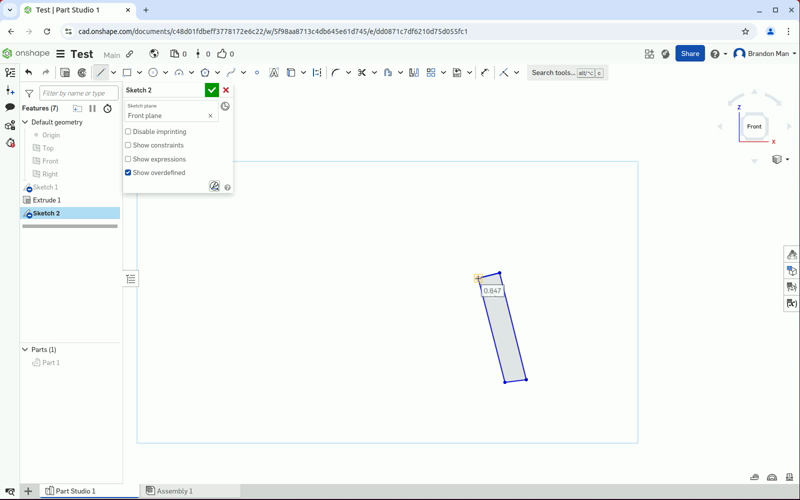
scroll(-6)
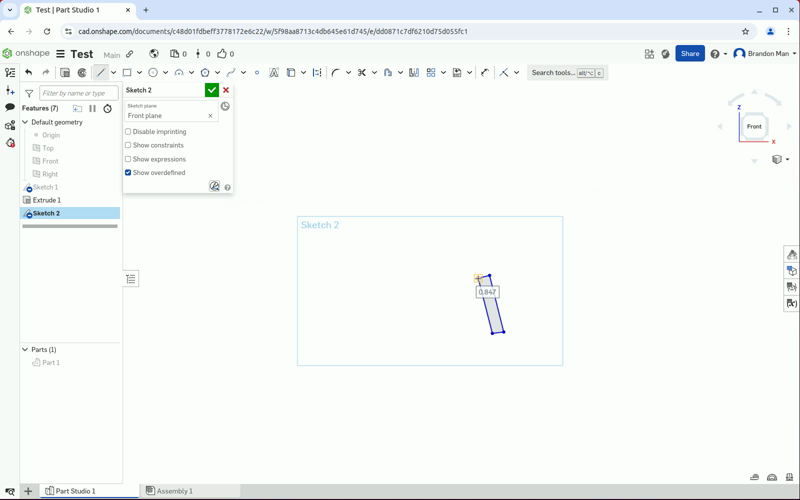
scroll(-6)
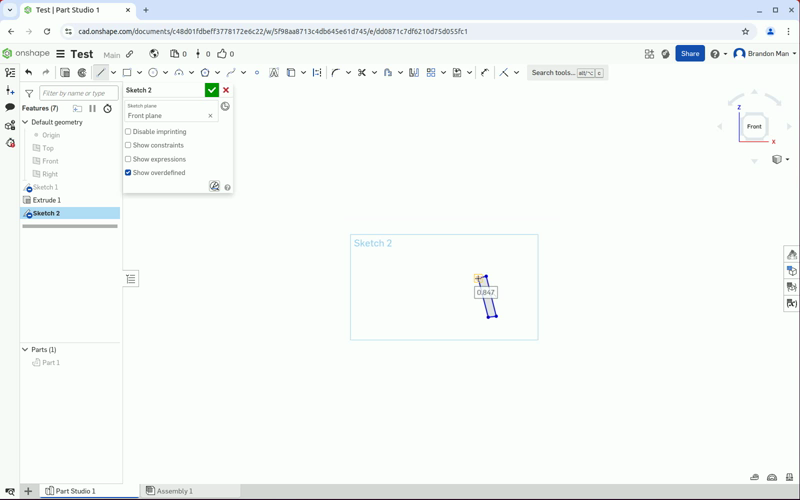
scroll(-6)
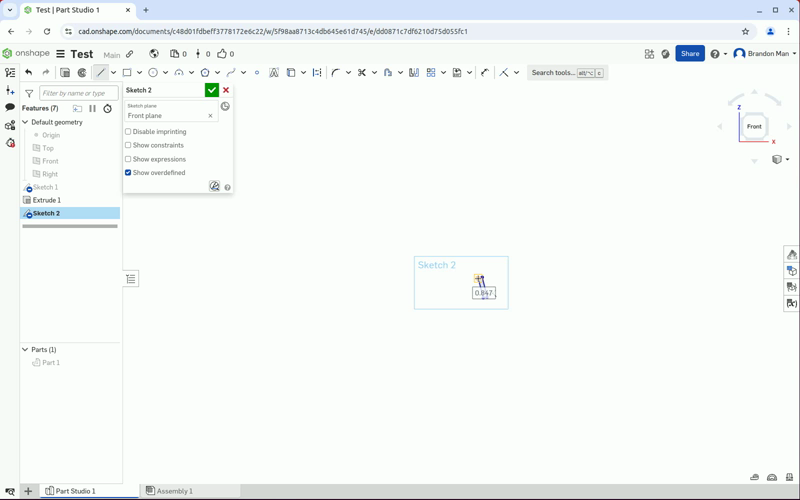
key(esc)
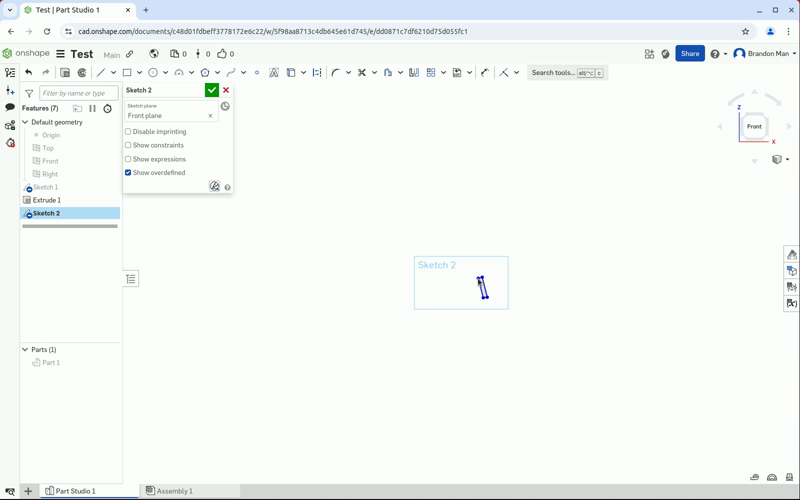
mouse_move(484, 290)
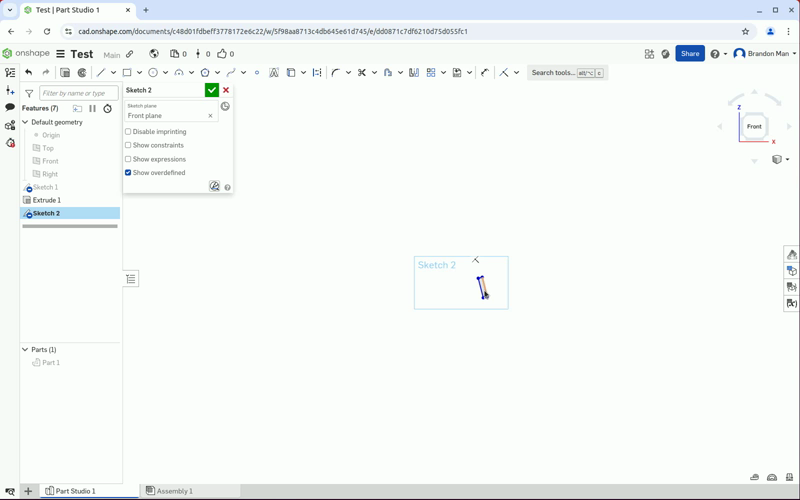
scroll(6)
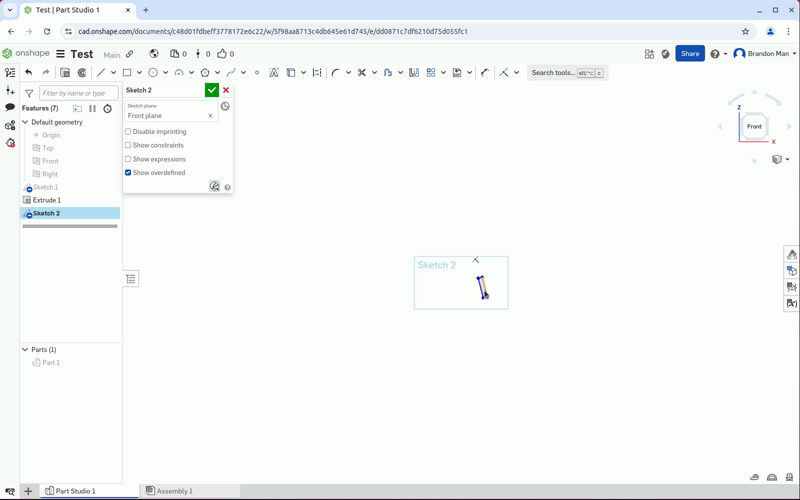
scroll(6)
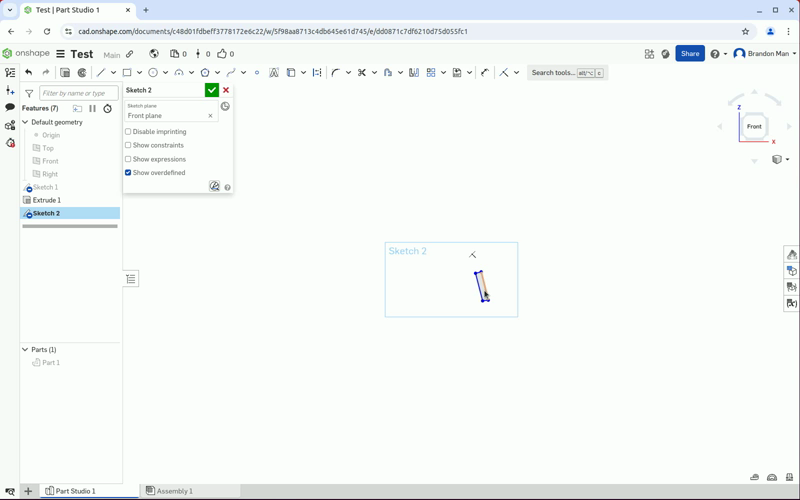
scroll(6)
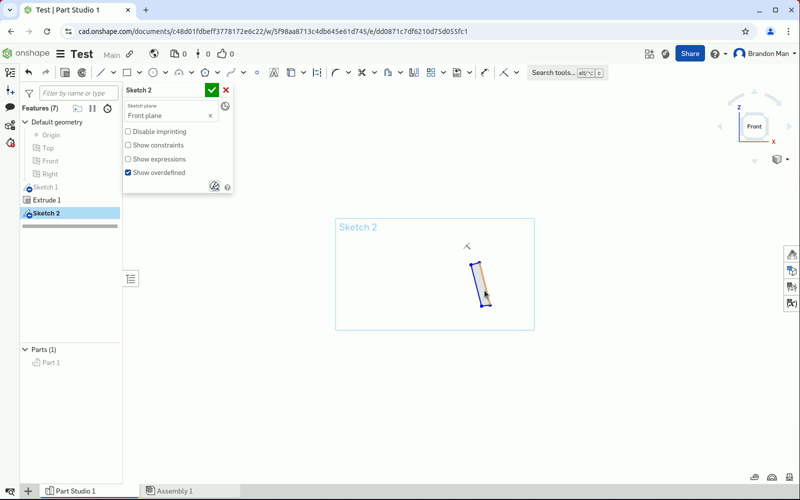
scroll(6)
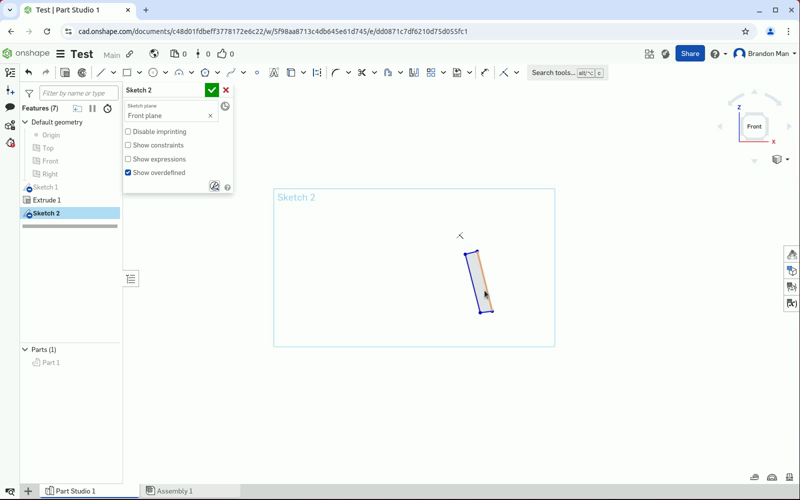
scroll(6)
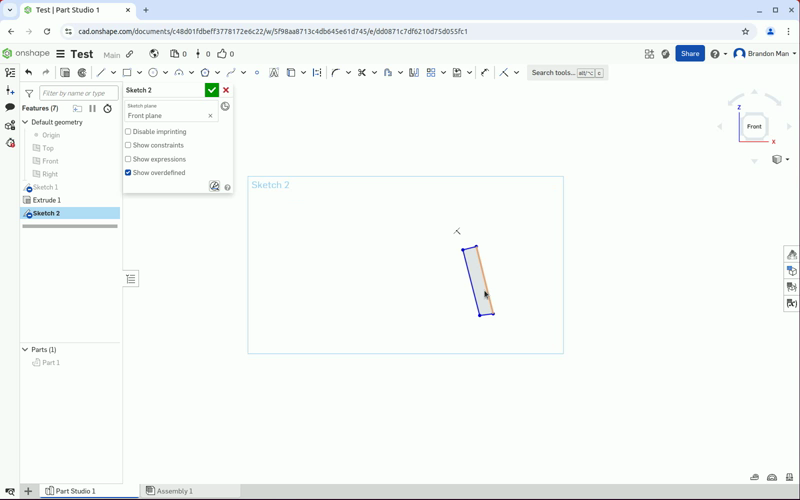
scroll(6)
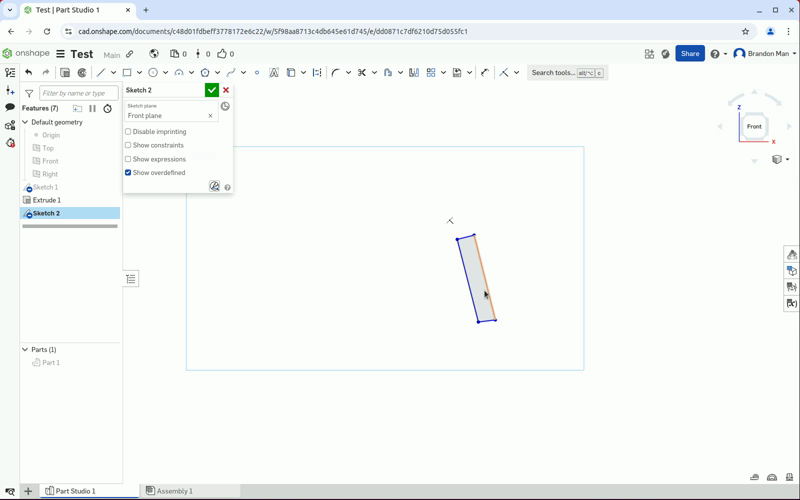
scroll(6)
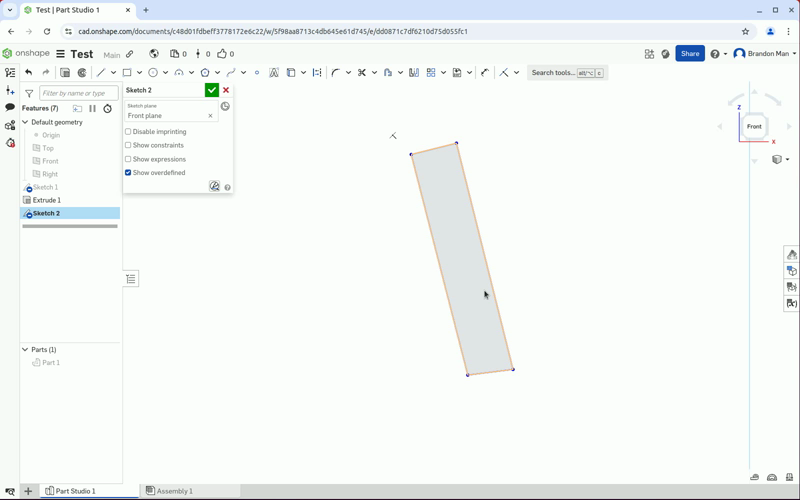
click(484, 290)
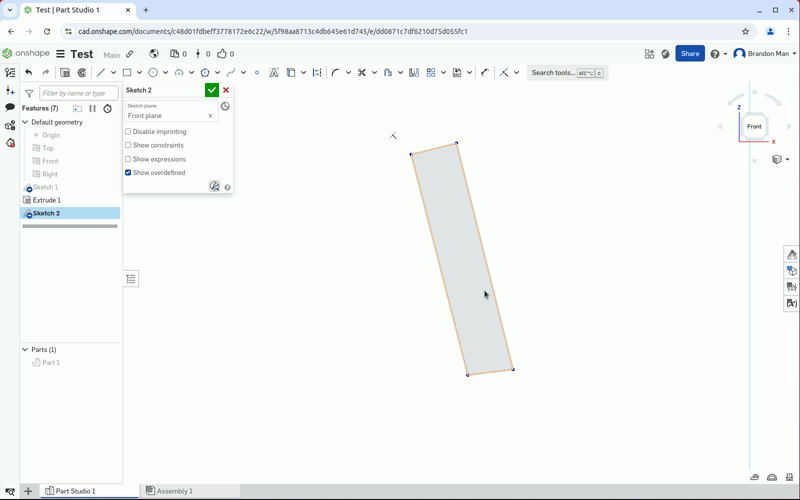
scroll(-6)
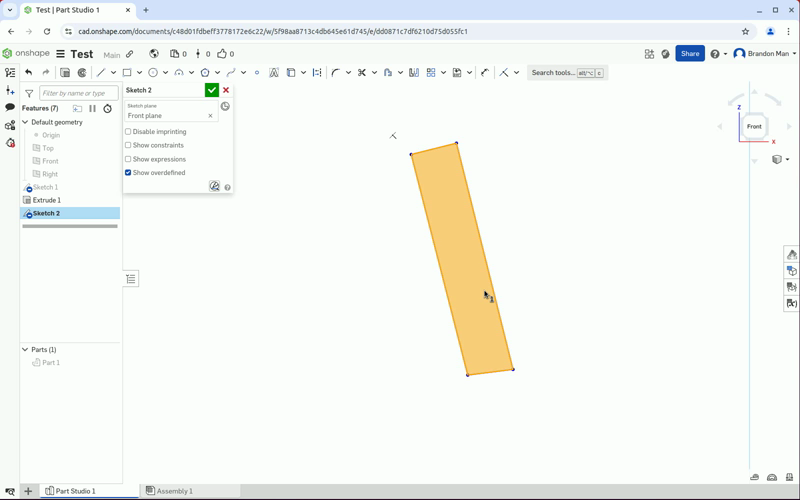
scroll(-6)
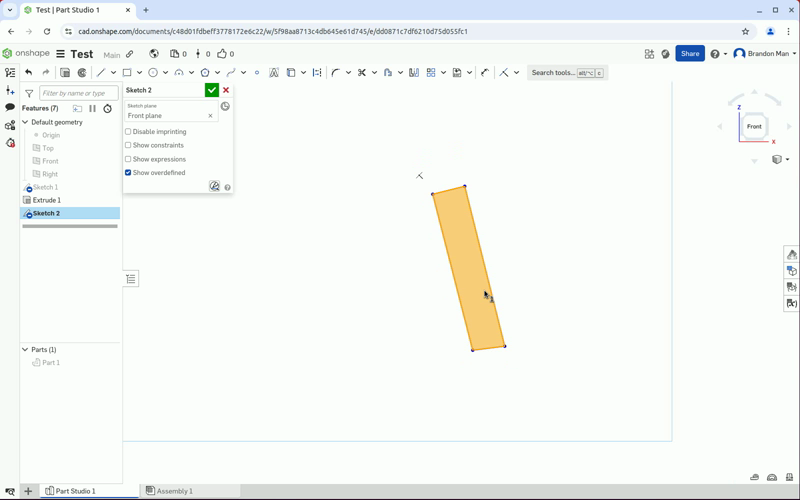
scroll(-6)
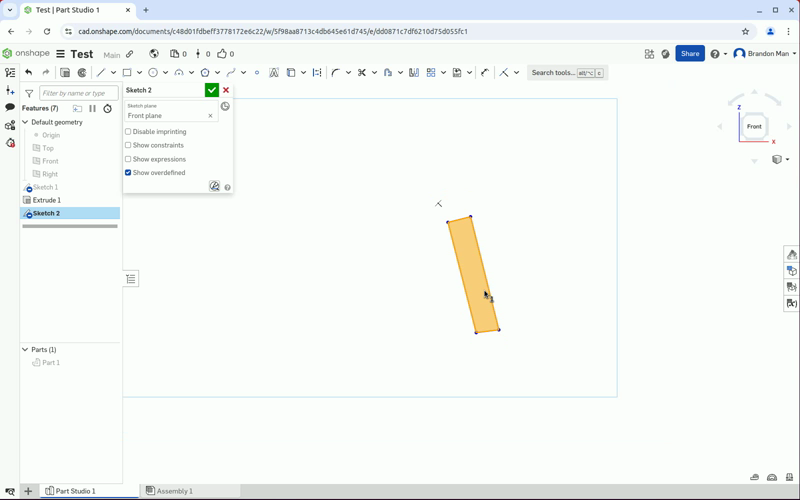
scroll(-6)
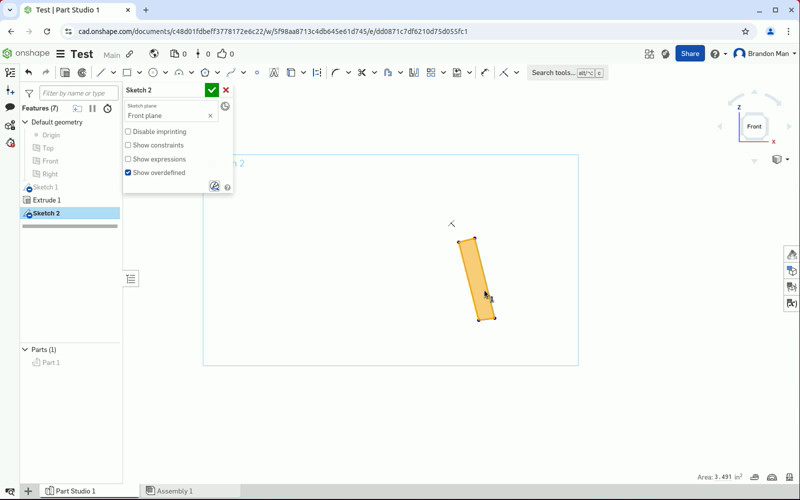
scroll(-6)
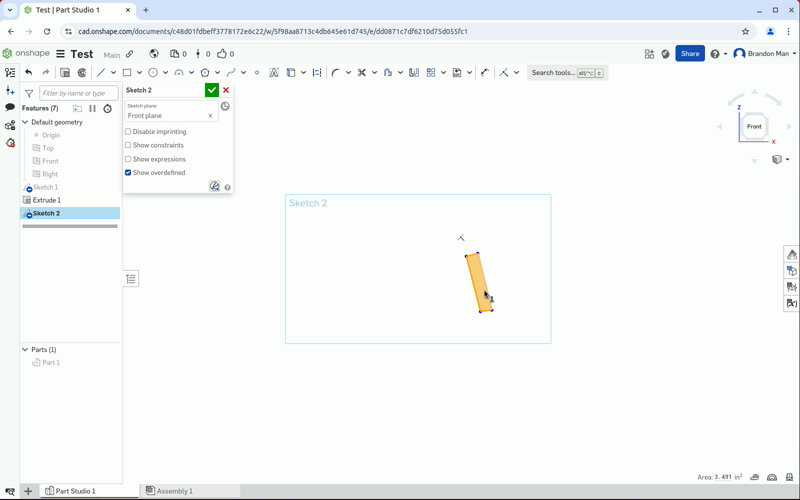
scroll(-6)
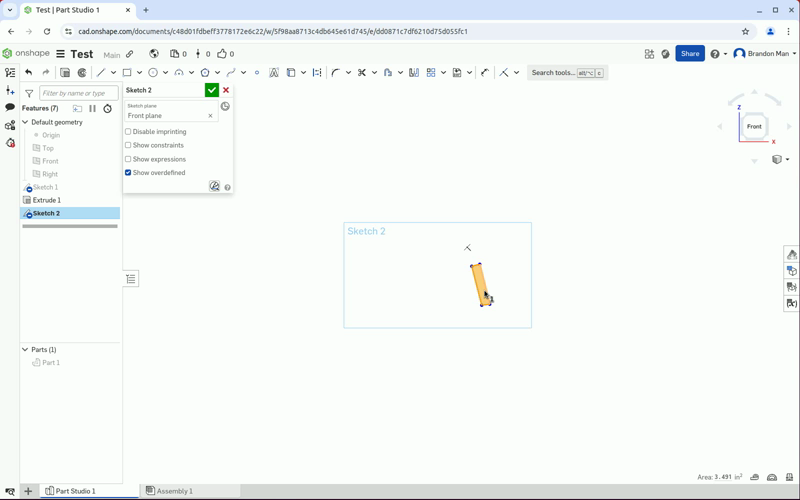
scroll(-6)
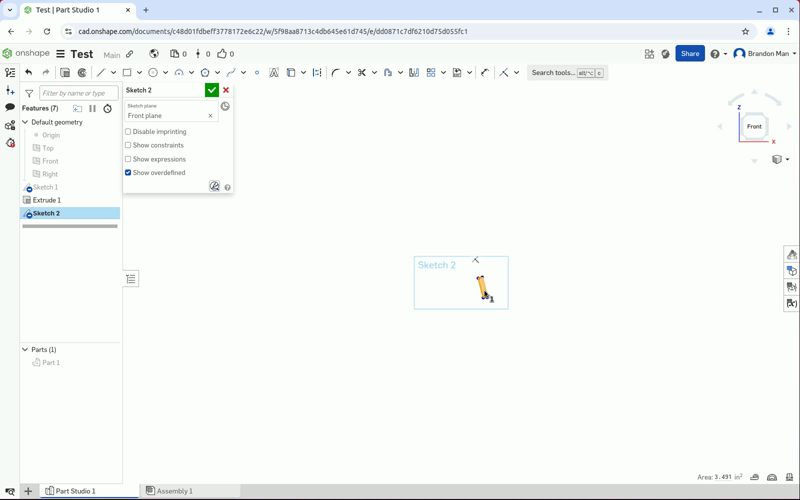
mouse_move(73, 352)
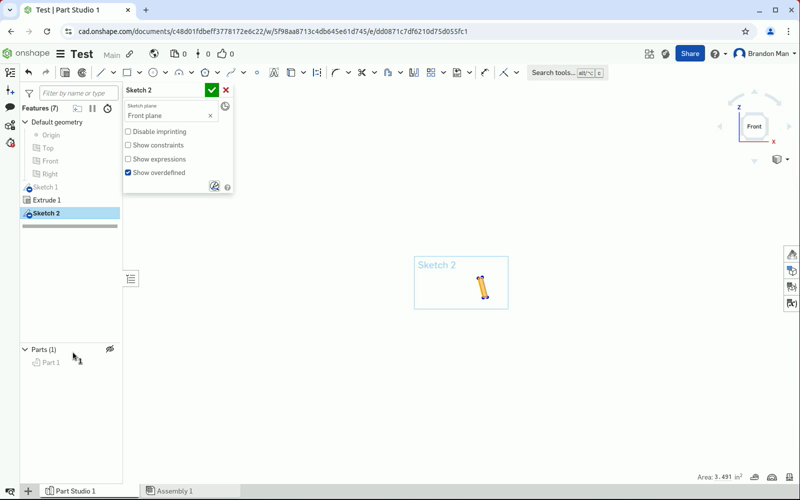
key(shift+y)
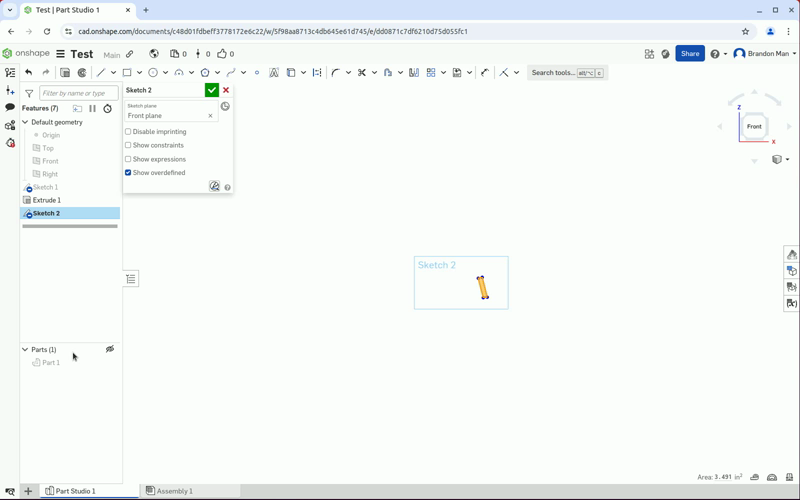
key(shift+e)
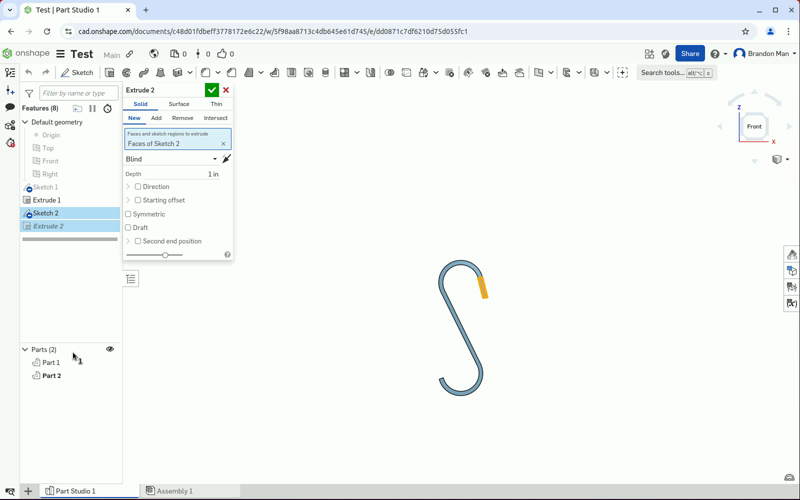
mouse_move(143, 106)
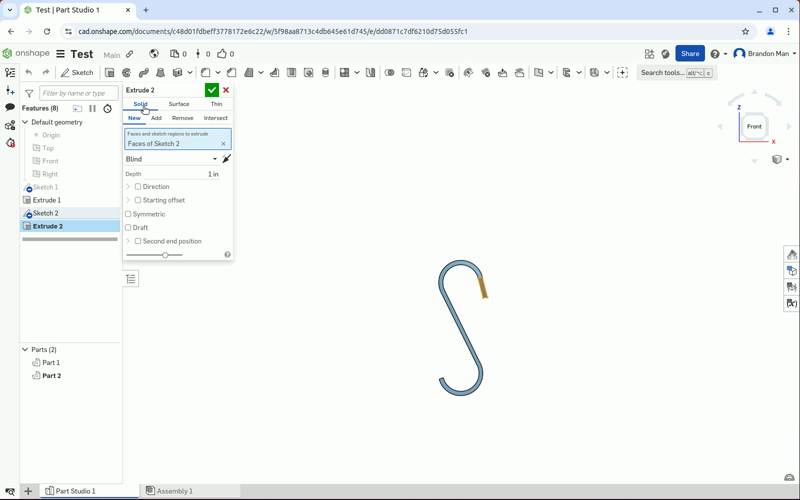
click(143, 106)
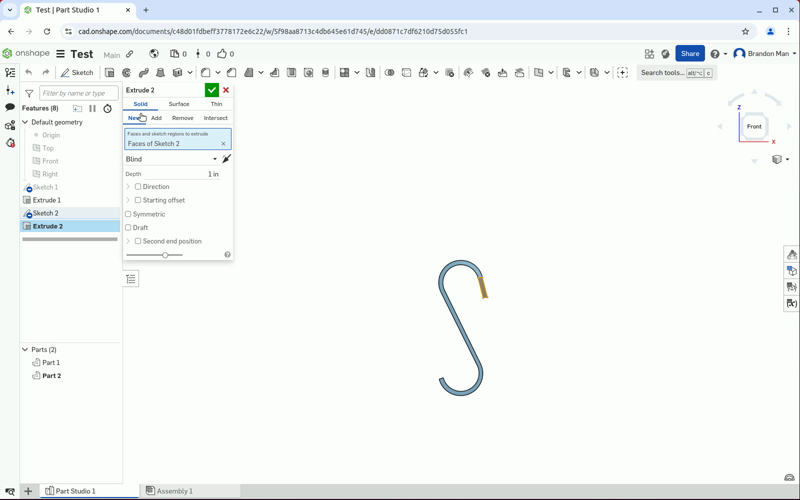
mouse_move(137, 120)
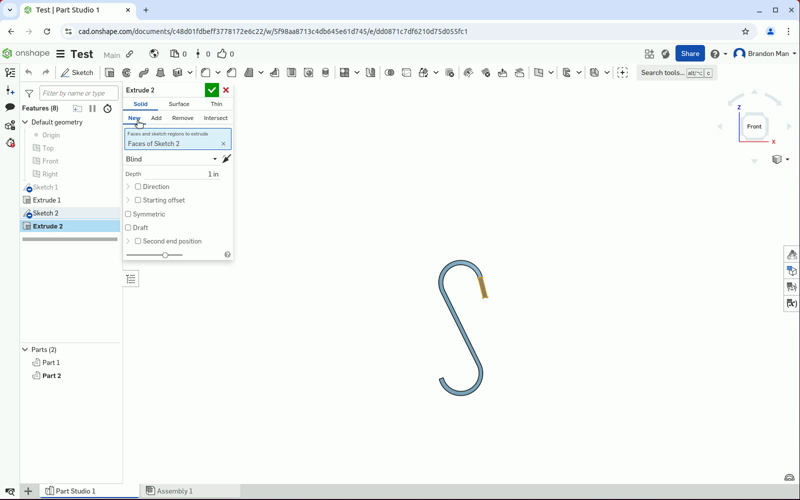
click(137, 120)
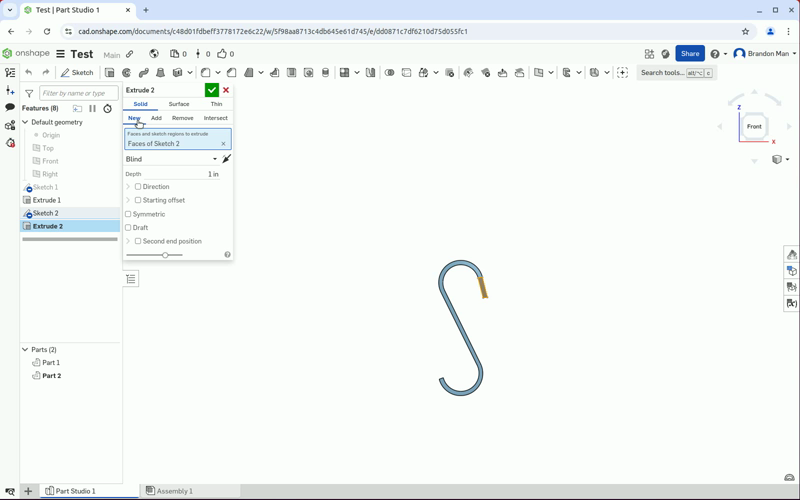
key(tab, 4)
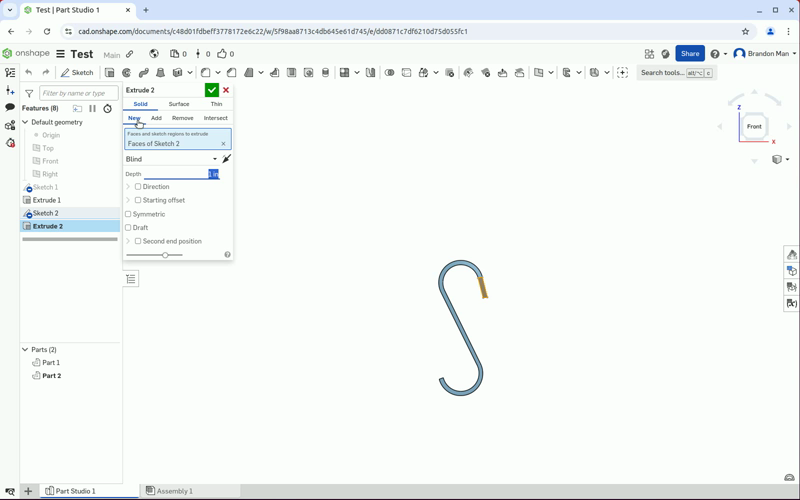
text(2.407)
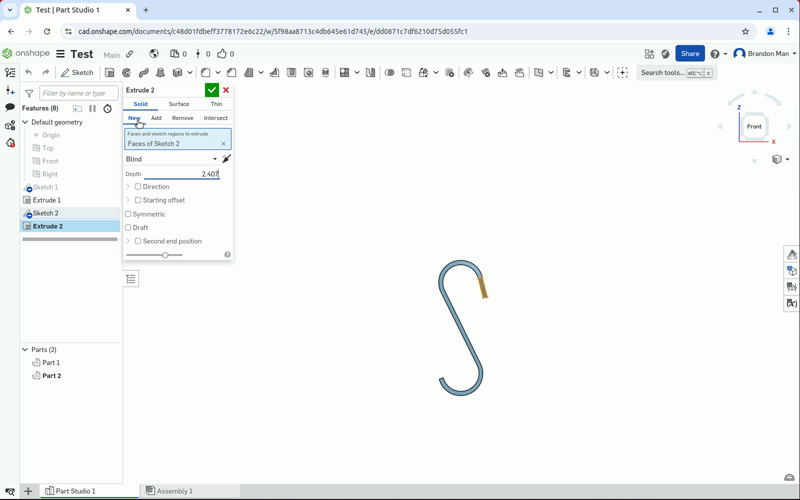
key(enter)
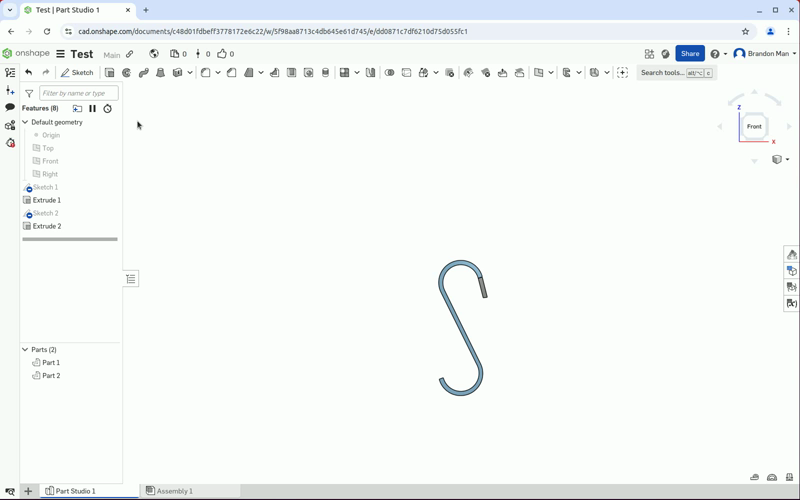
key(shift+h)
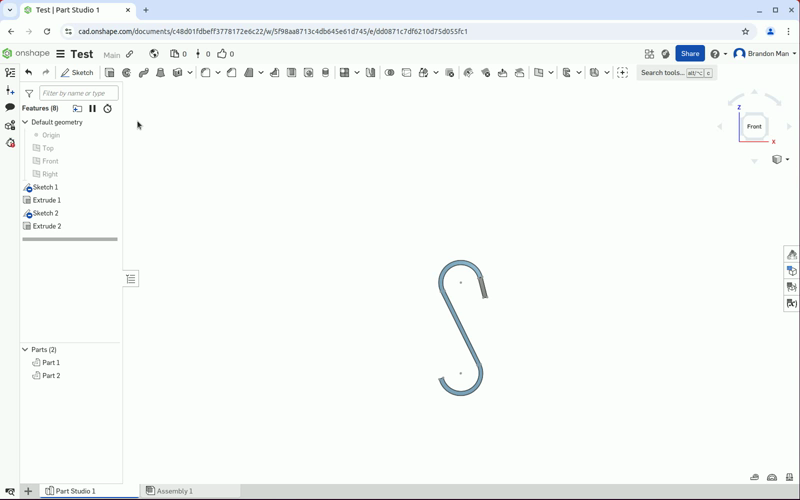
key(shift+h)
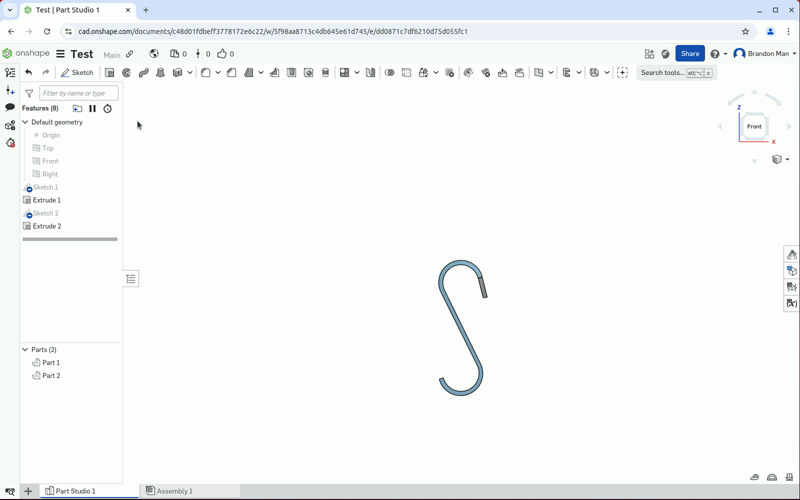
mouse_move(73, 189)
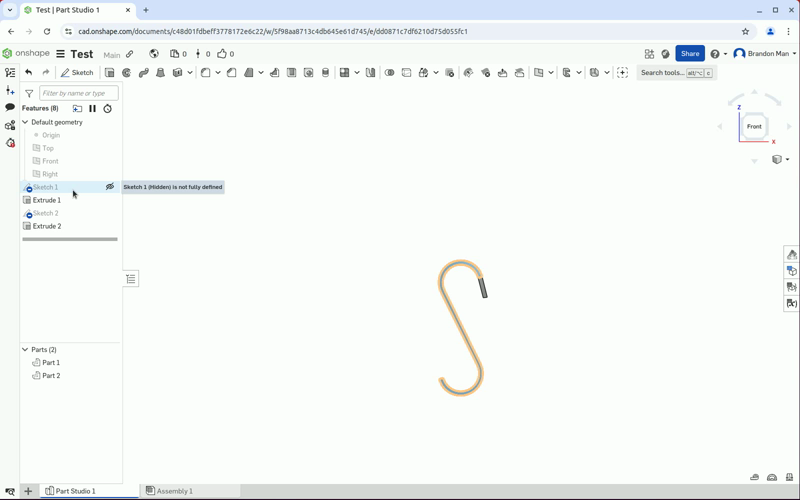
click(73, 189)
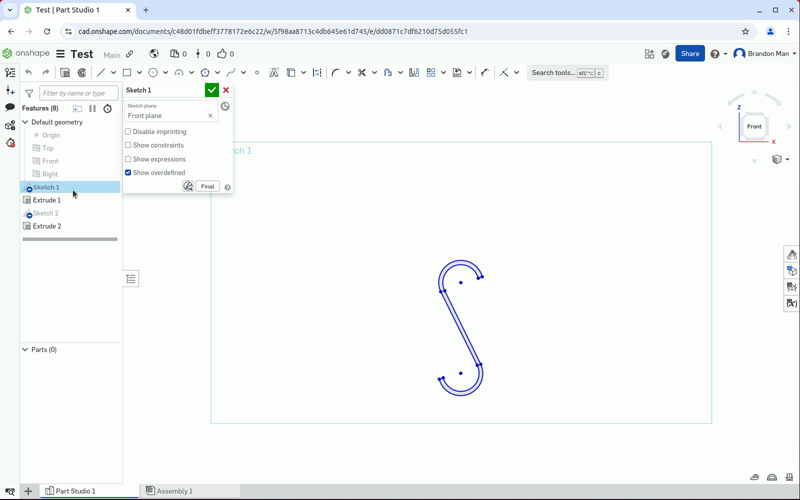
mouse_move(229, 92)
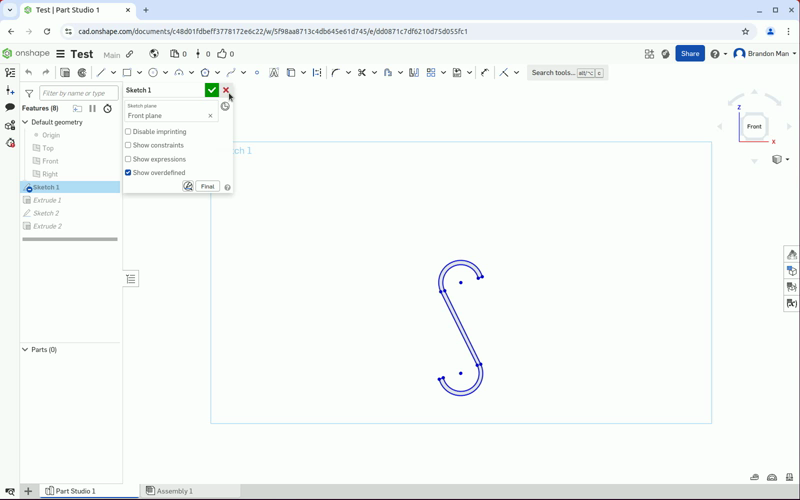
click(229, 92)
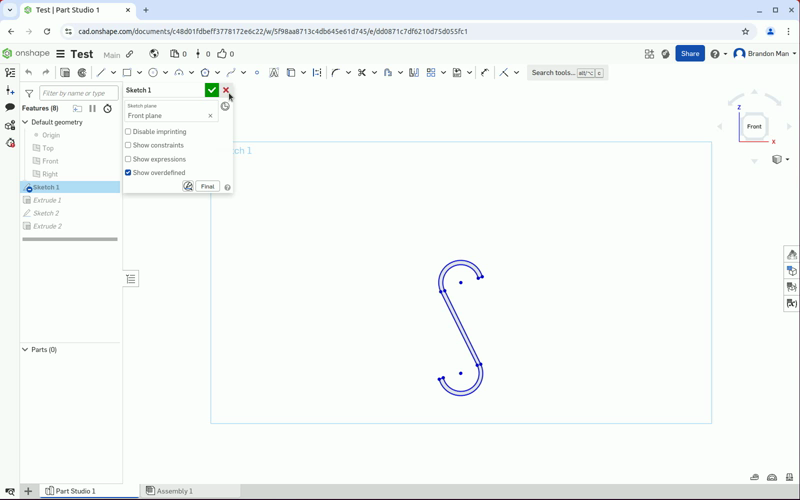
key(shift+s)
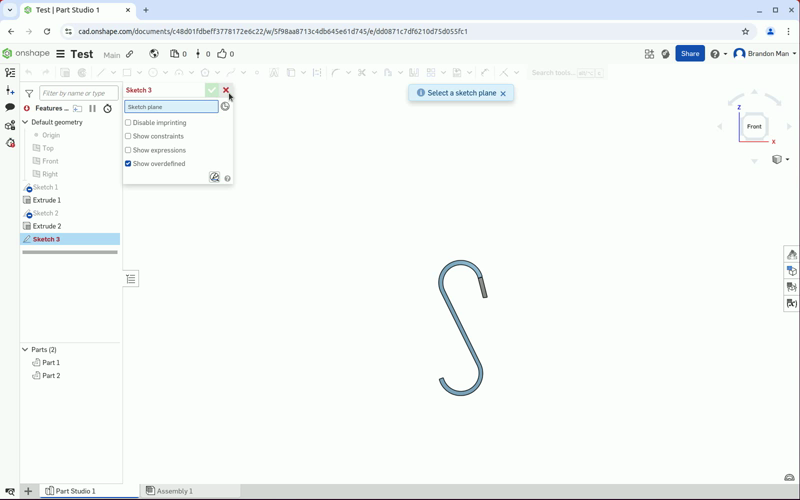
mouse_move(73, 163)
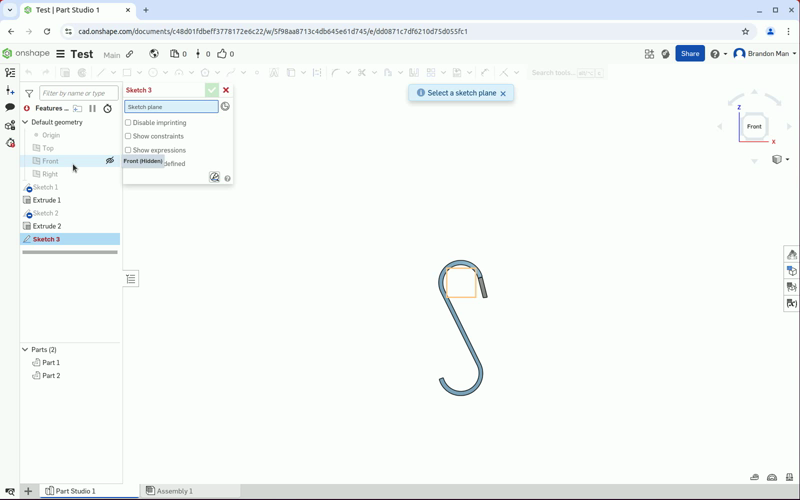
click(73, 163)
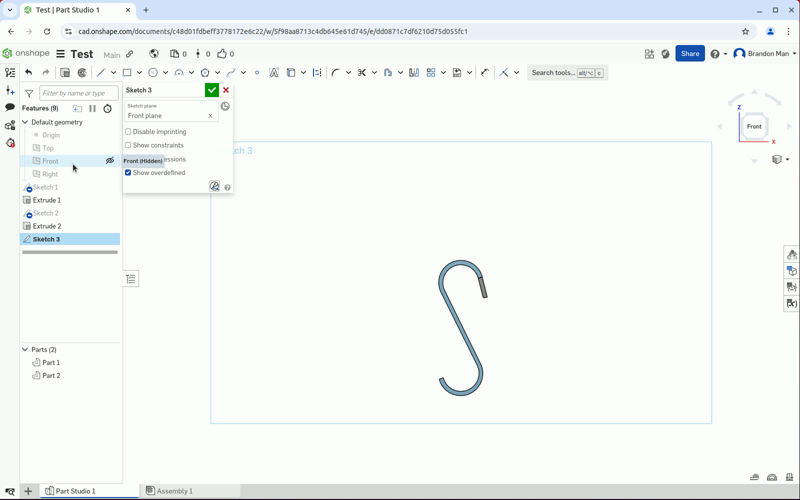
mouse_move(73, 352)
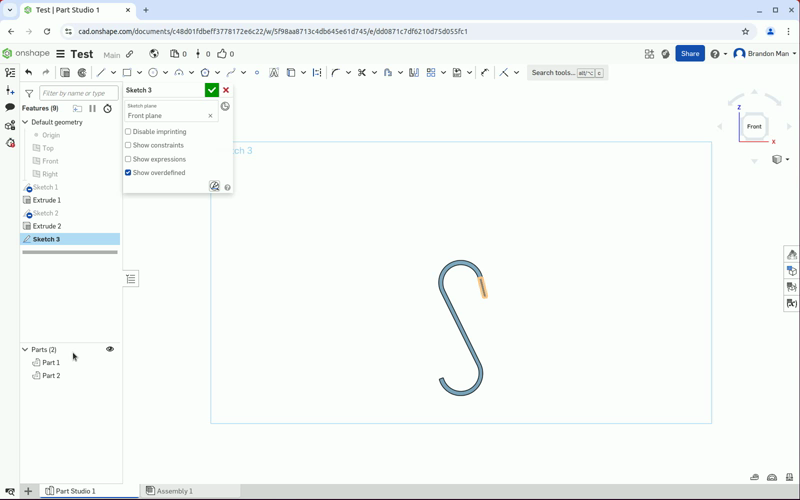
key(y)
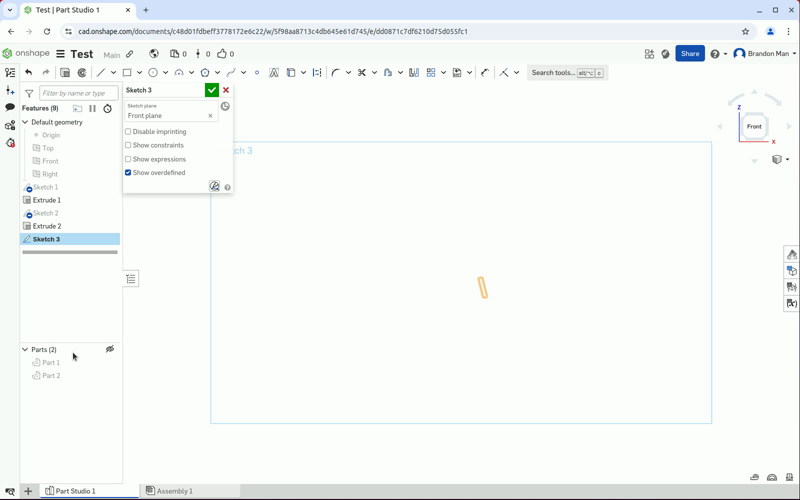
key(l)
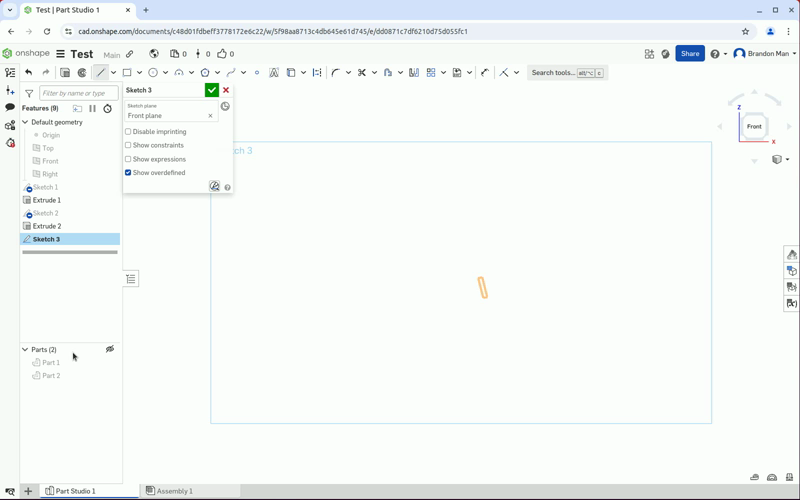
key_down(shift)
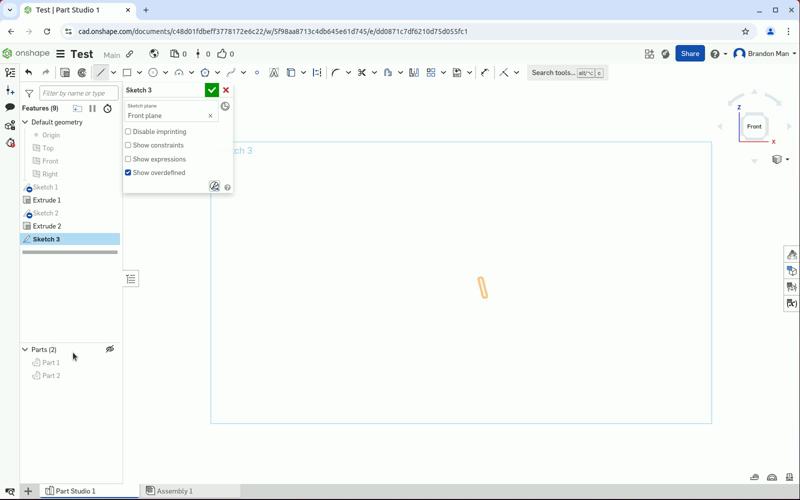
mouse_move(434, 360)
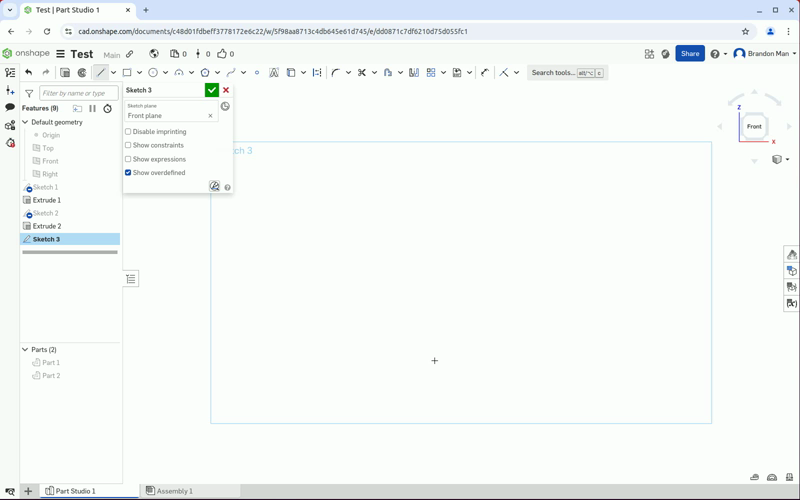
click(434, 360)
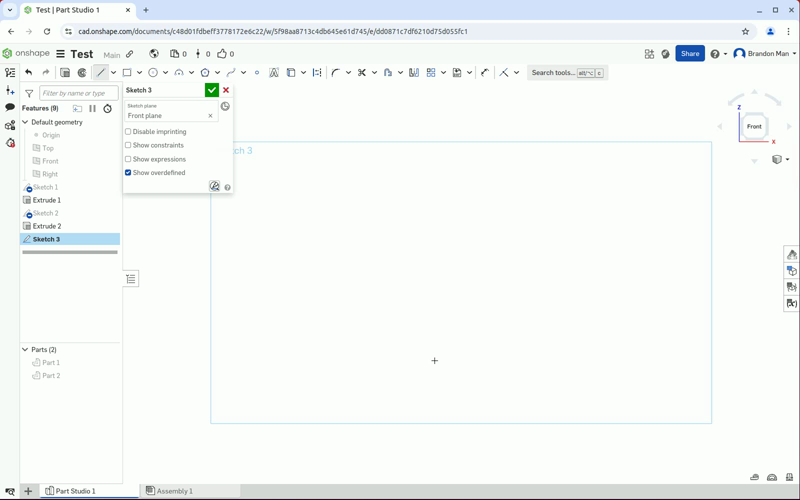
key_up(shift)
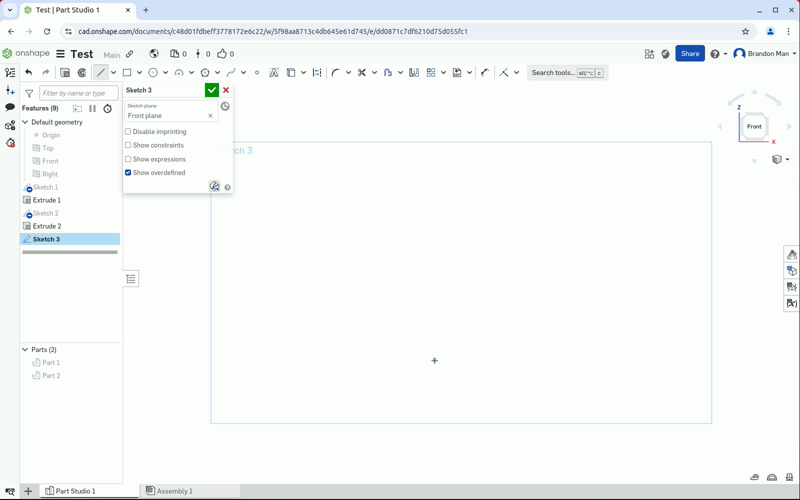
key_down(shift)
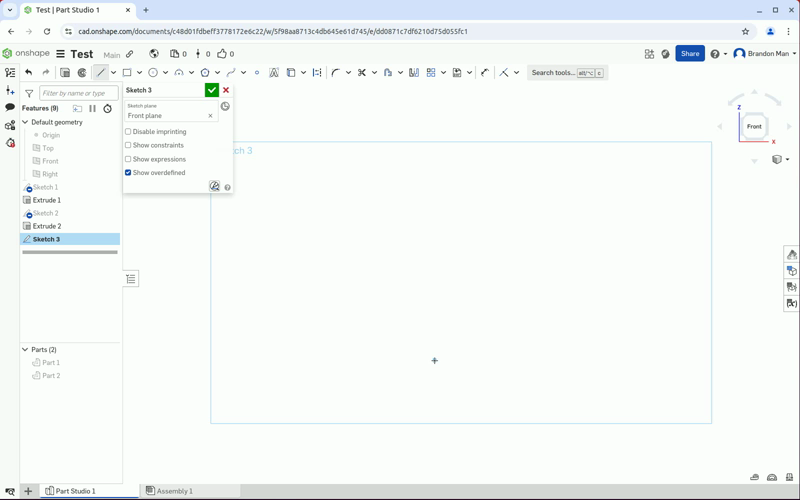
mouse_move(464, 360)
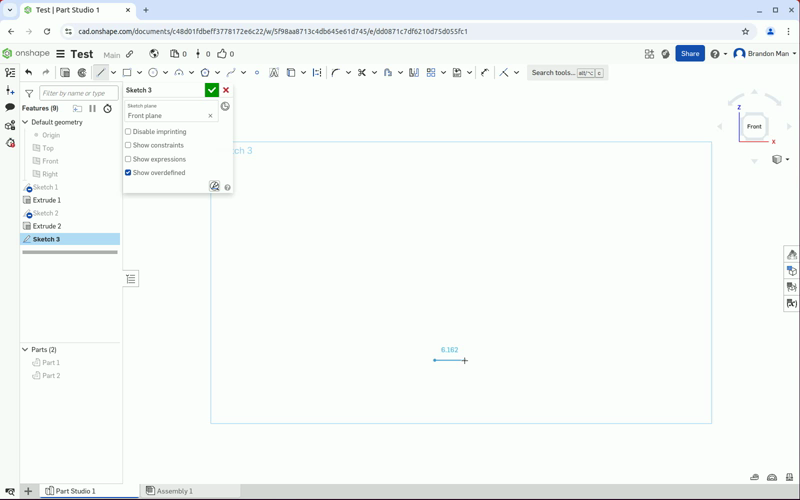
mouse_move(440, 380)
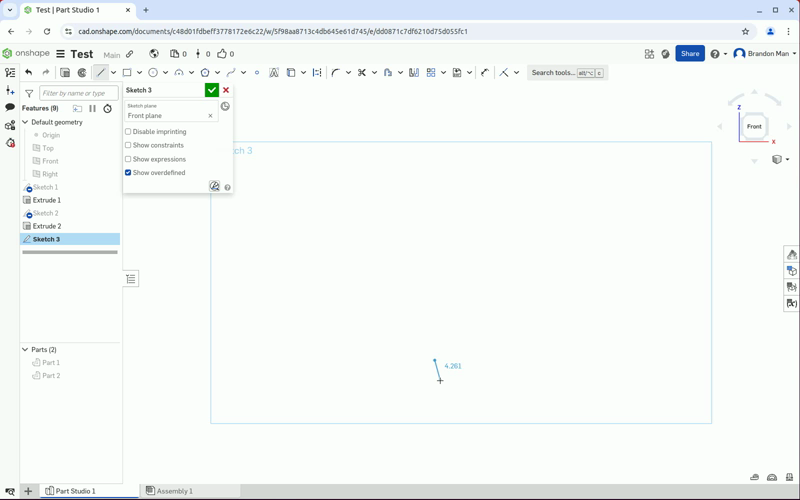
click(440, 380)
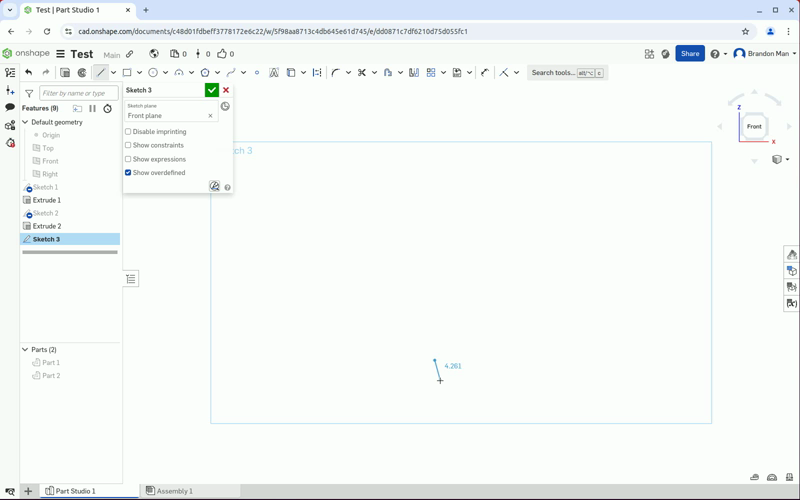
key_up(shift)
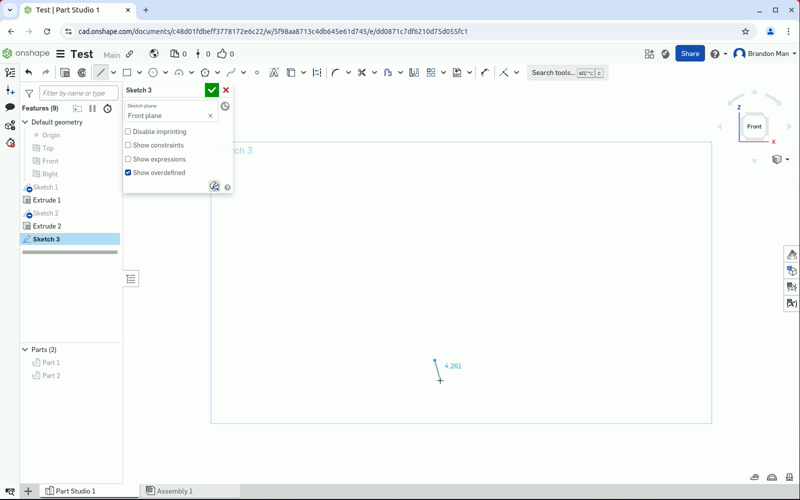
key_down(shift)
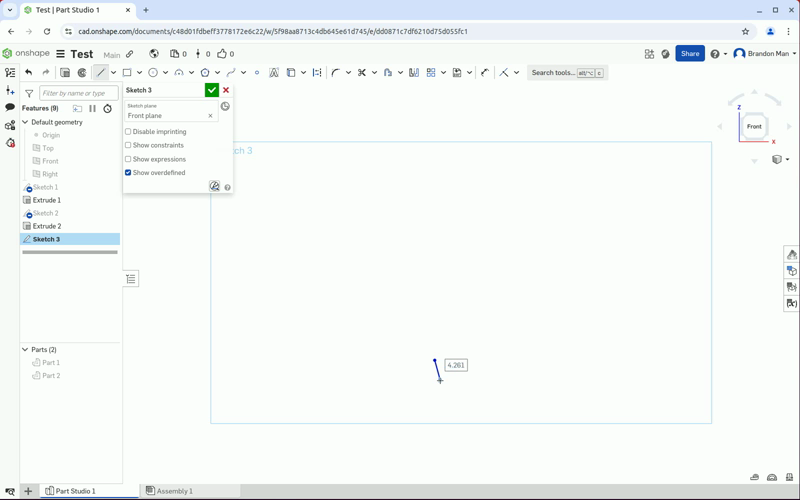
mouse_move(470, 380)
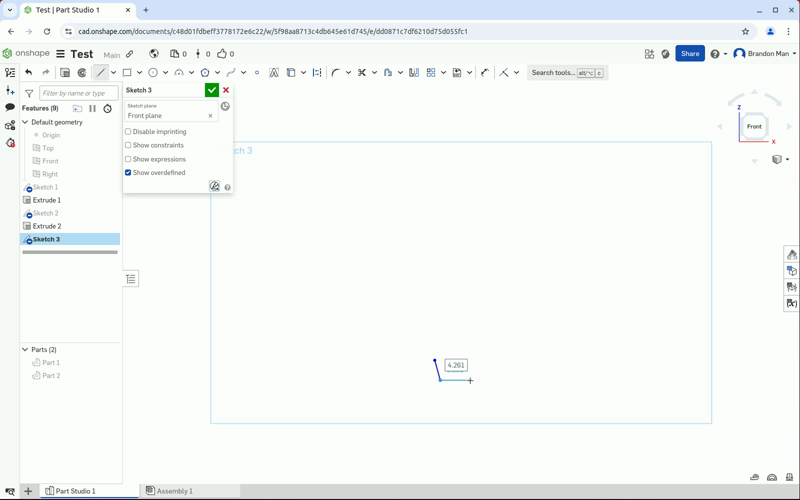
mouse_move(444, 378)
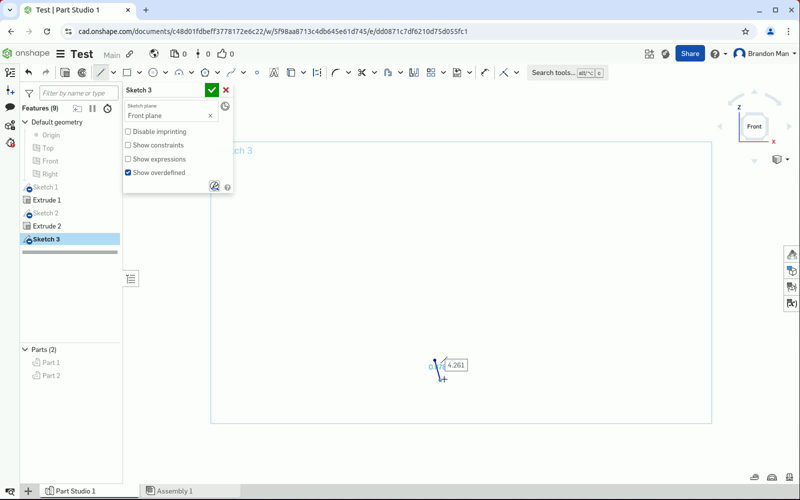
scroll(6)
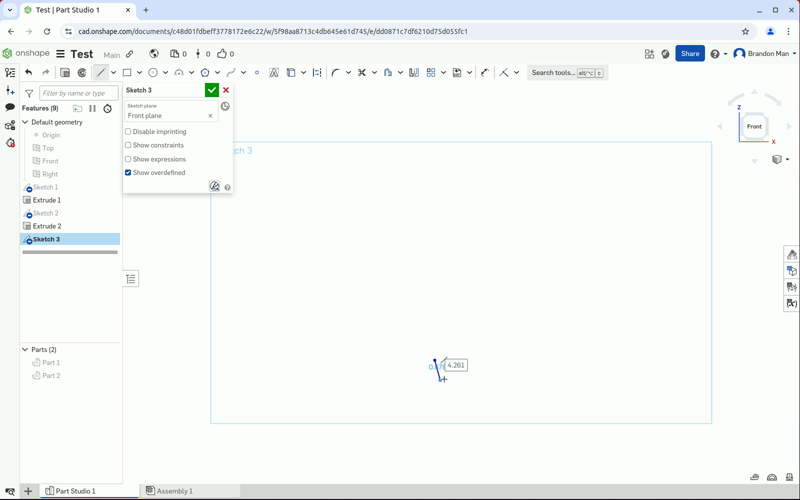
scroll(6)
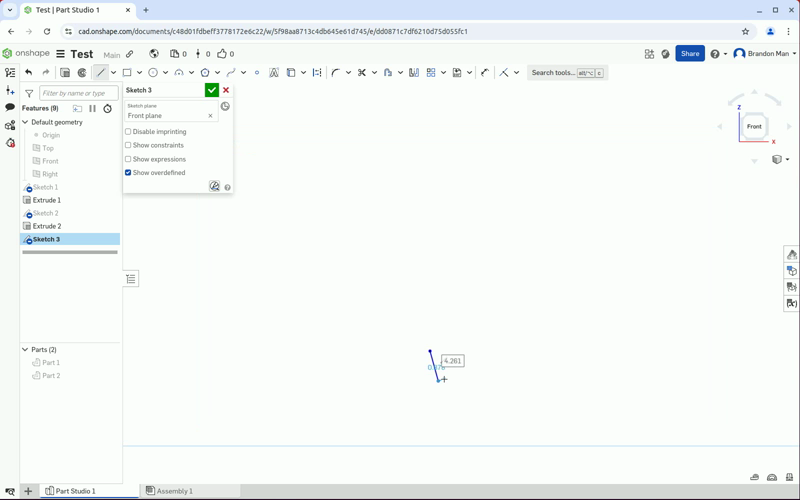
scroll(6)
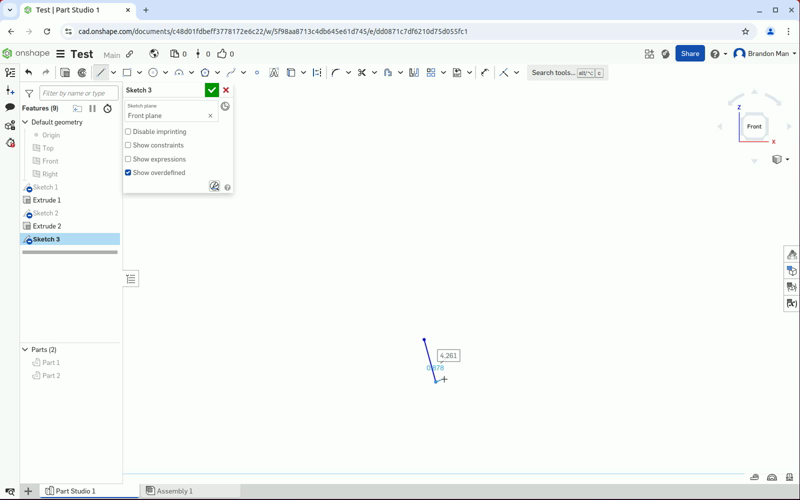
scroll(6)
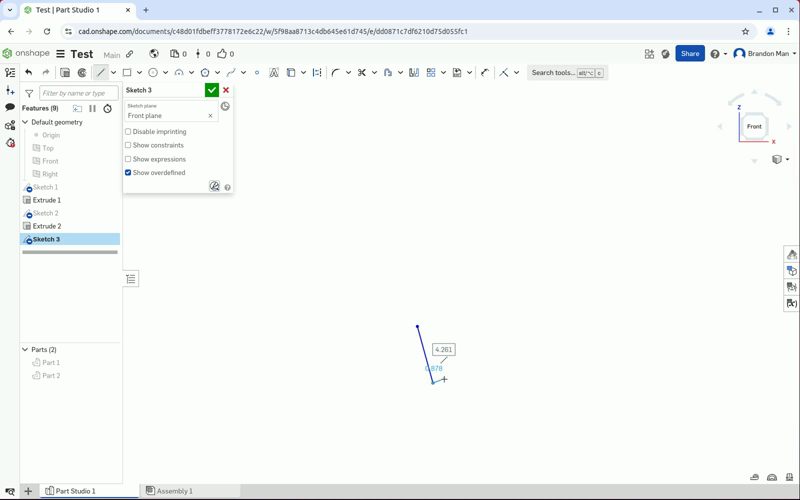
scroll(6)
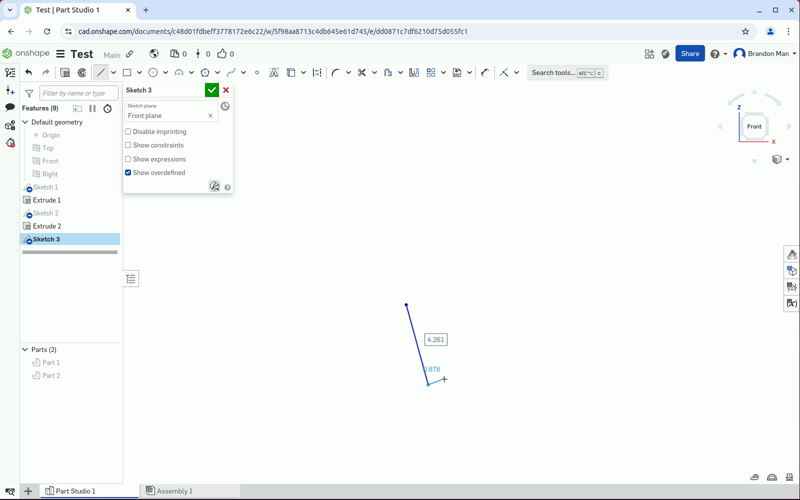
scroll(6)
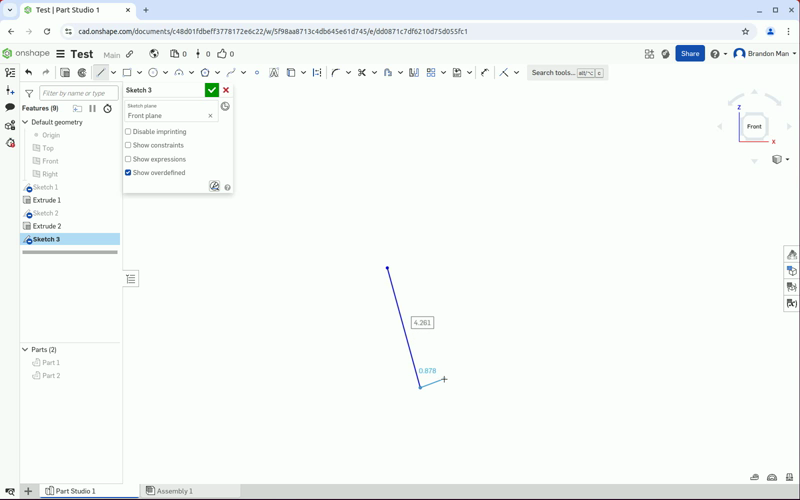
scroll(6)
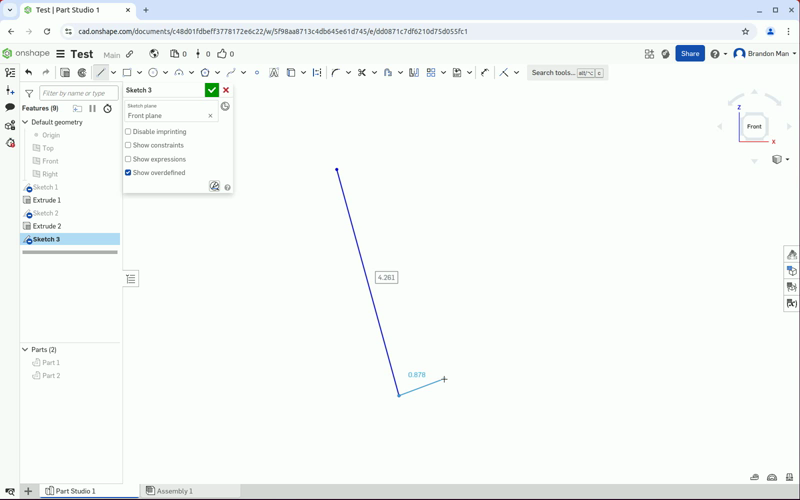
click(444, 378)
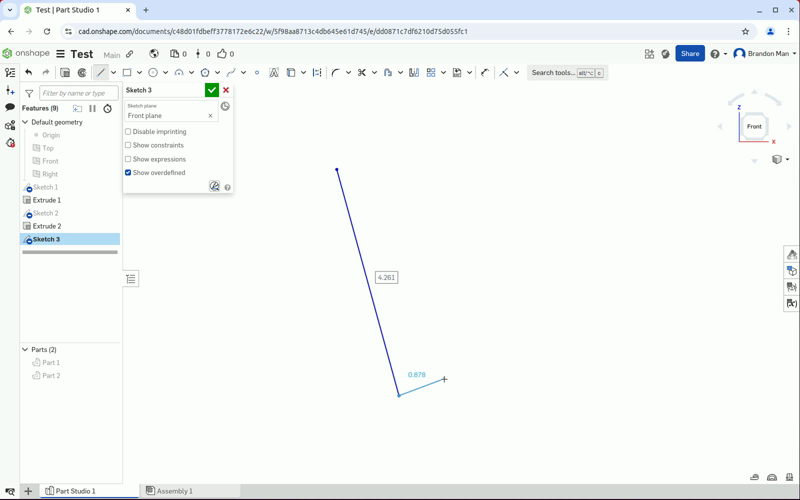
scroll(-6)
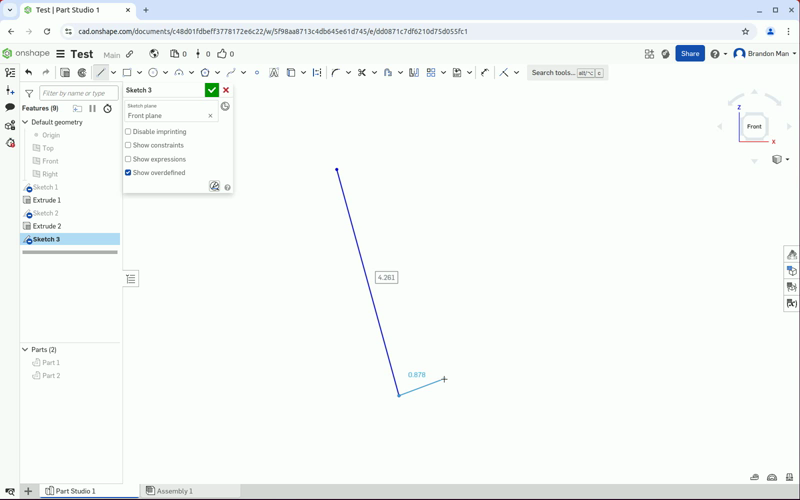
scroll(-6)
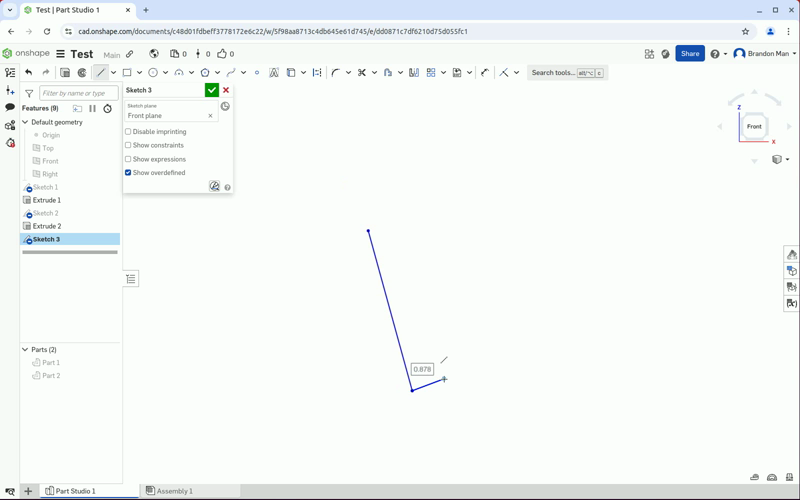
scroll(-6)
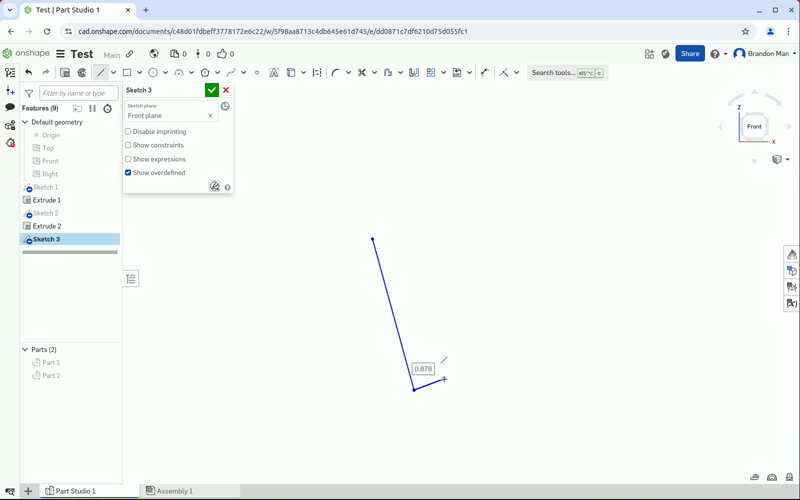
scroll(-6)
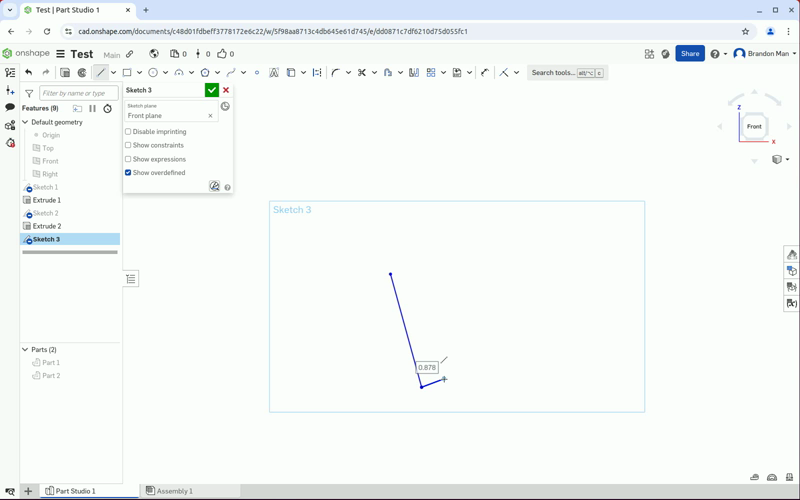
scroll(-6)
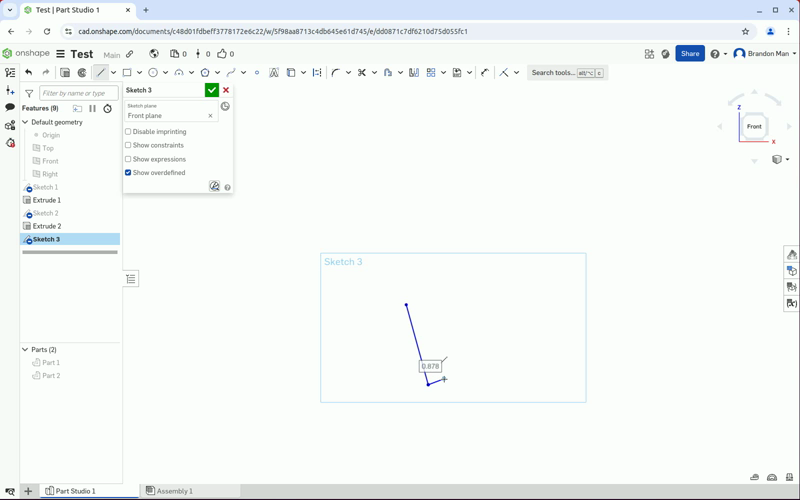
scroll(-6)
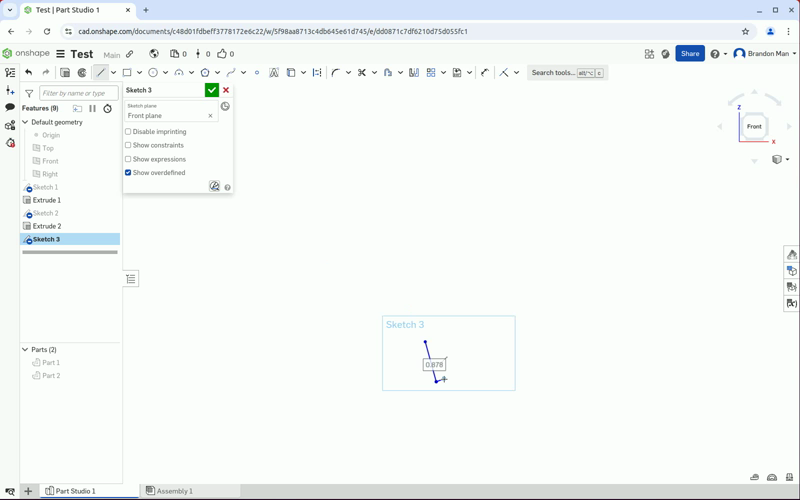
scroll(-6)
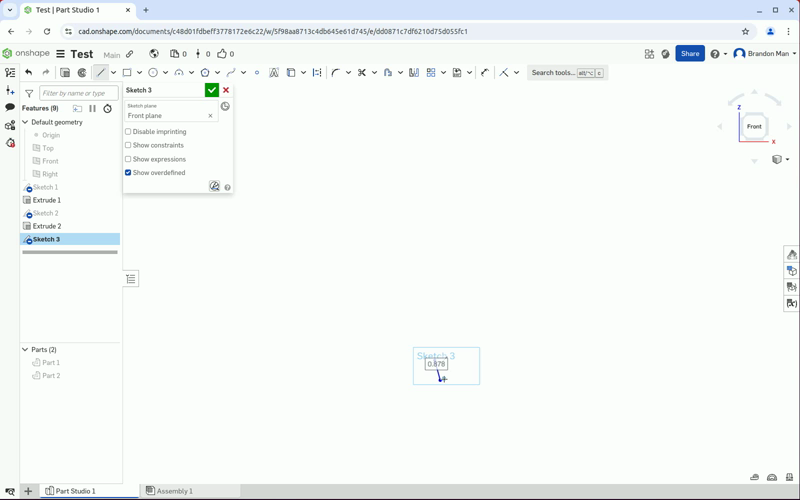
key_up(shift)
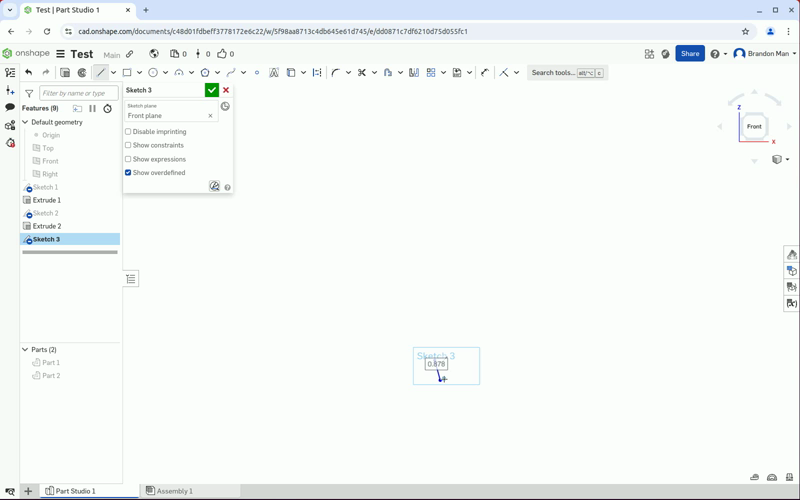
key_down(shift)
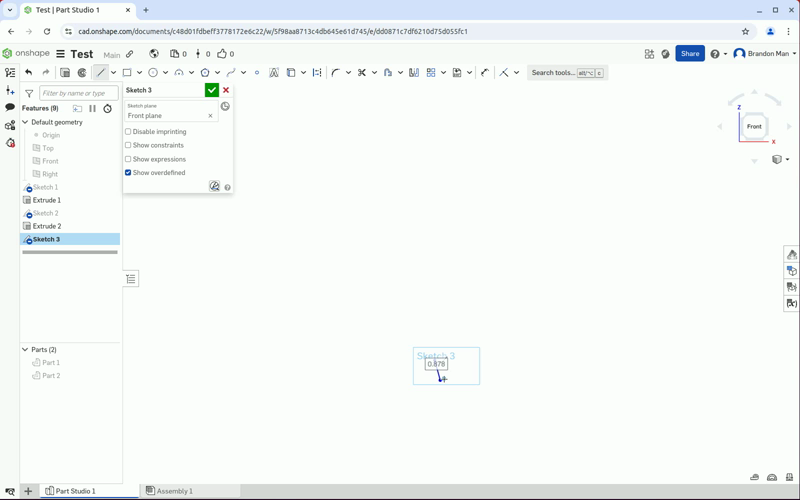
mouse_move(474, 378)
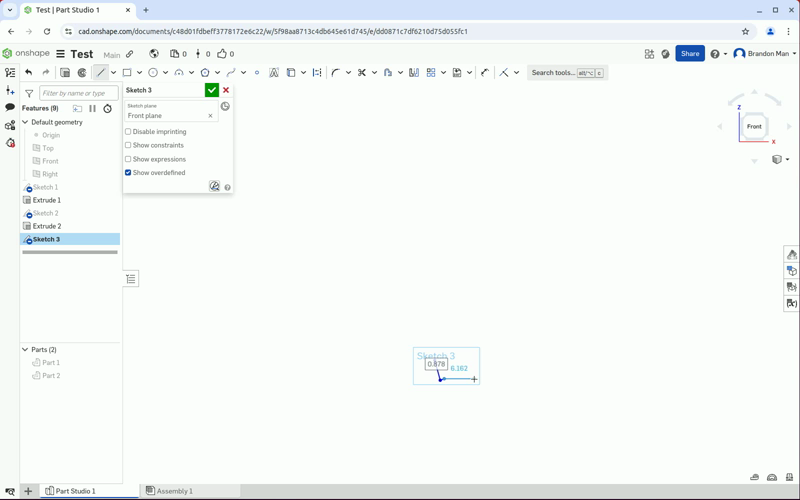
mouse_move(438, 359)
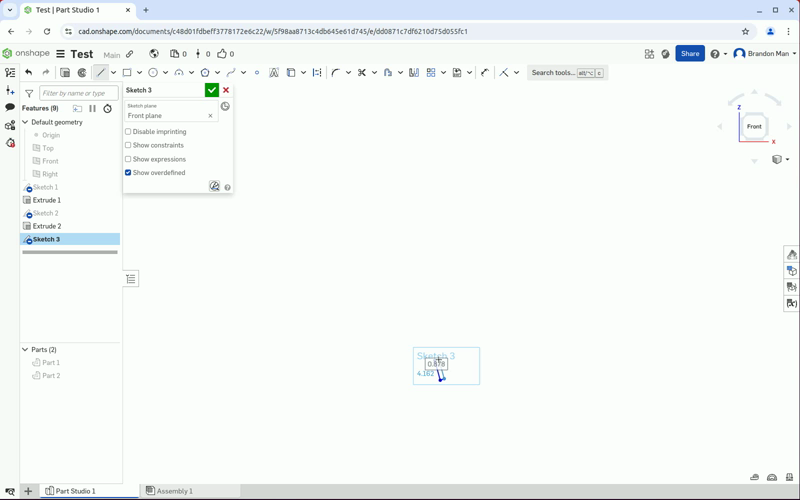
scroll(6)
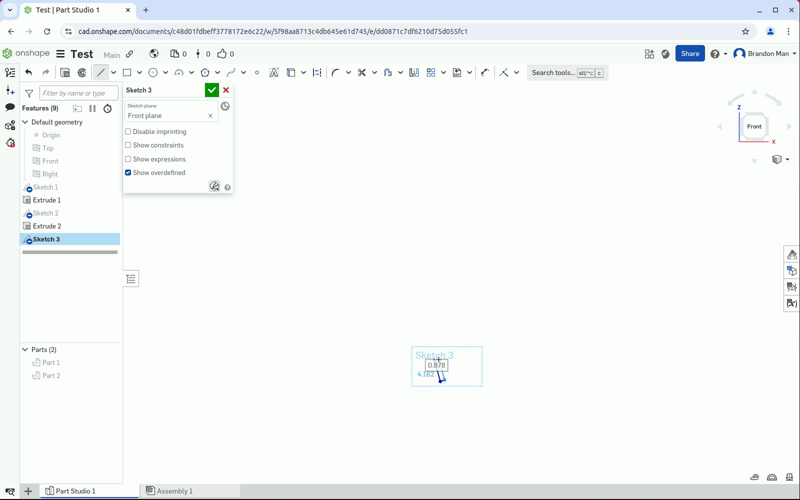
scroll(6)
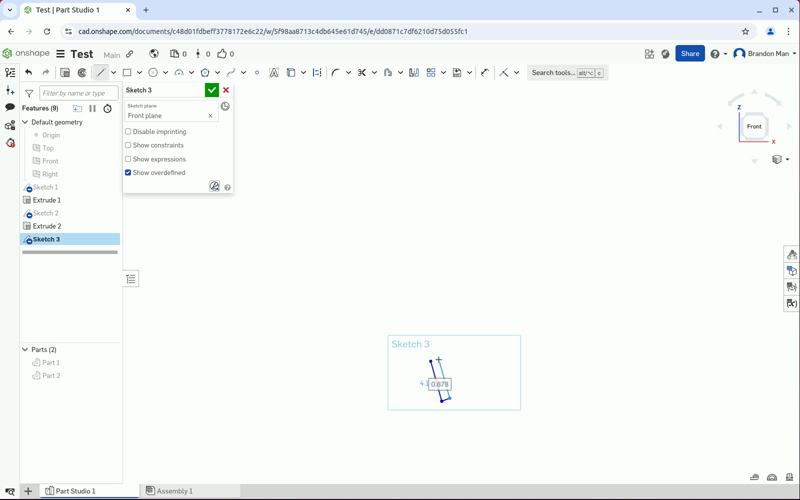
scroll(6)
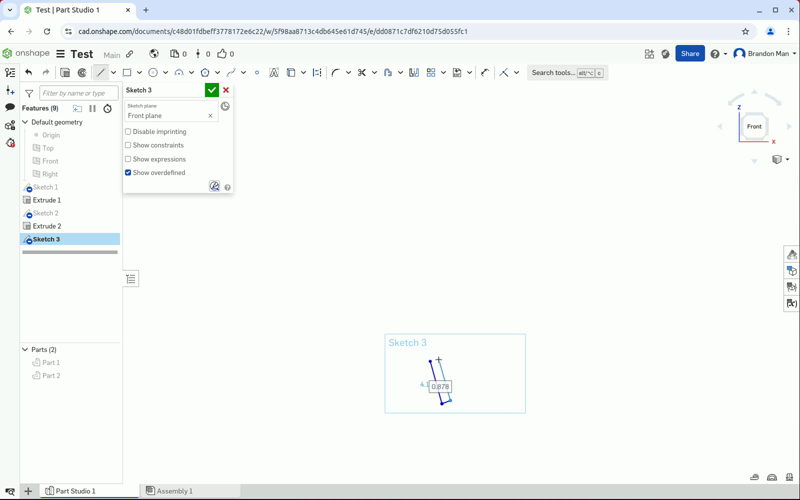
scroll(6)
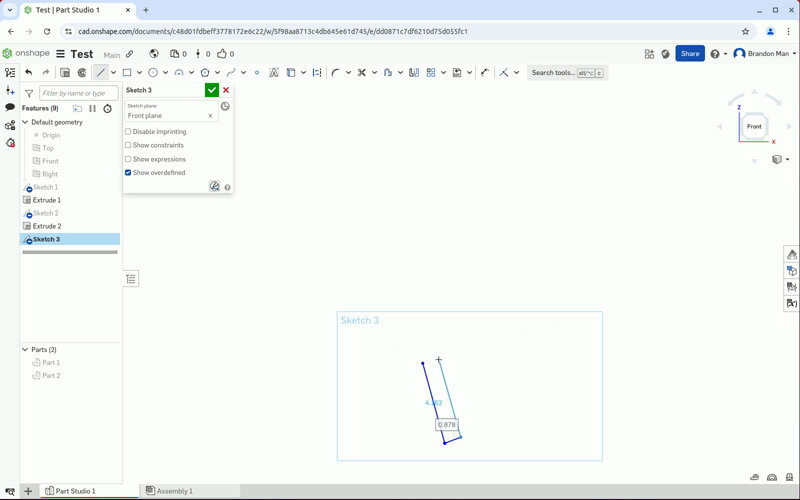
scroll(6)
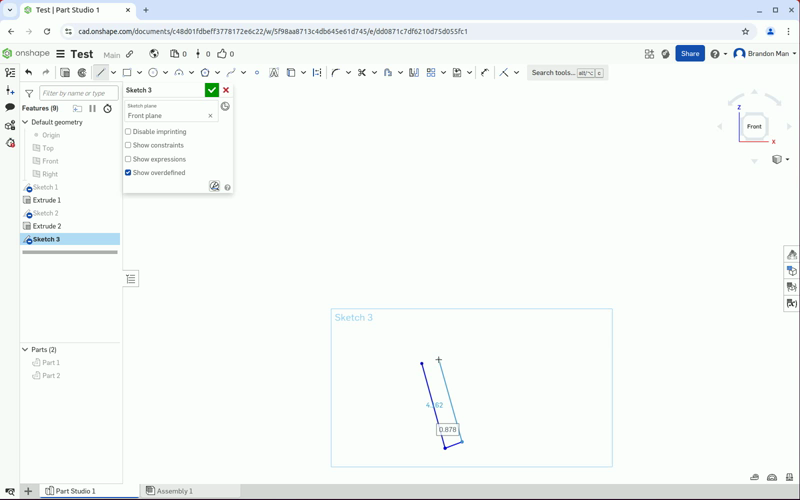
scroll(6)
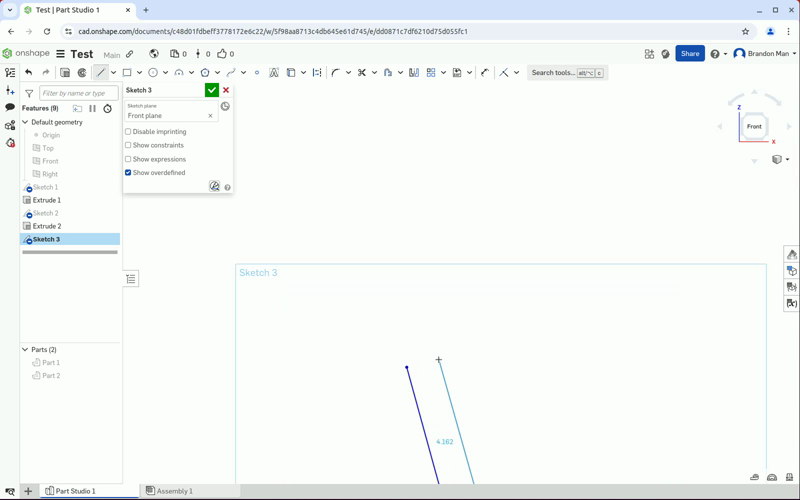
scroll(6)
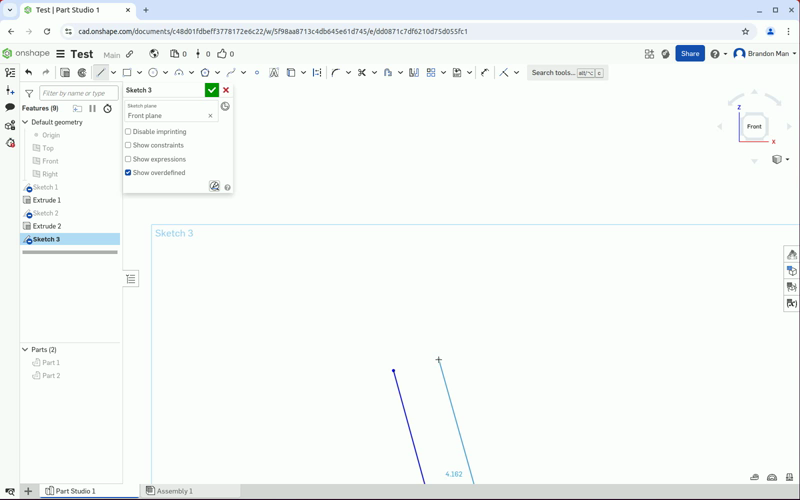
click(438, 359)
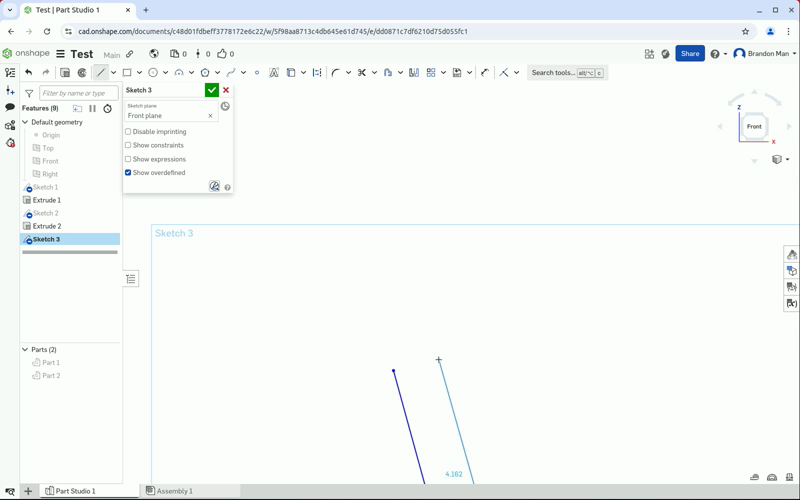
scroll(-6)
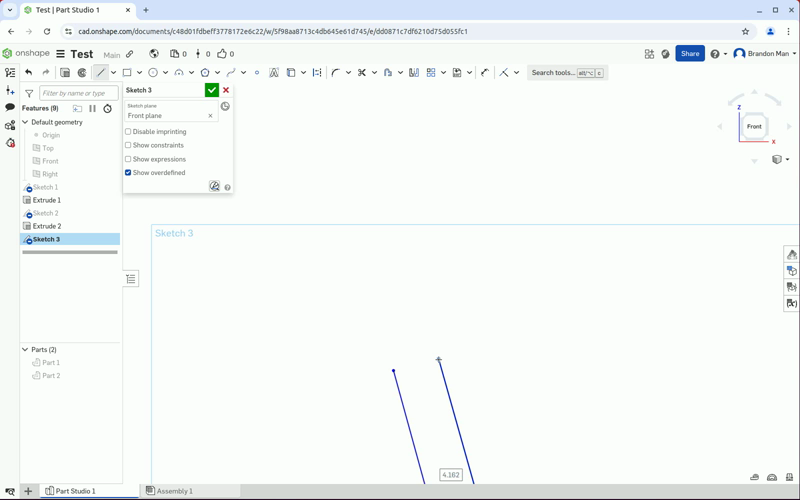
scroll(-6)
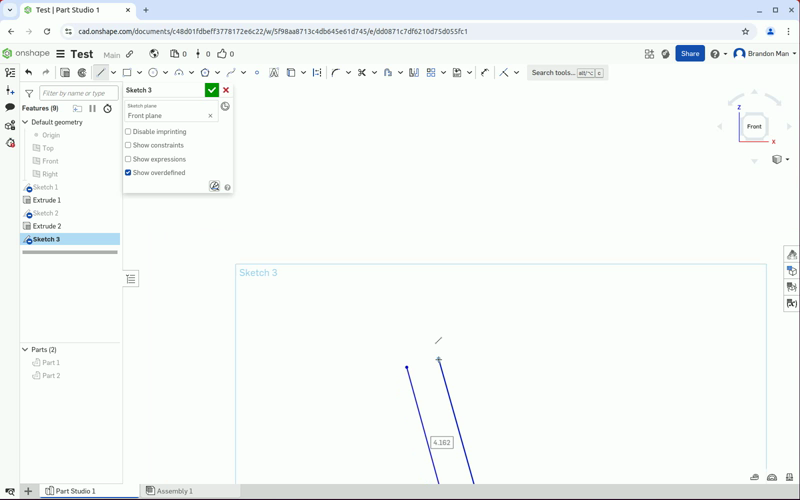
scroll(-6)
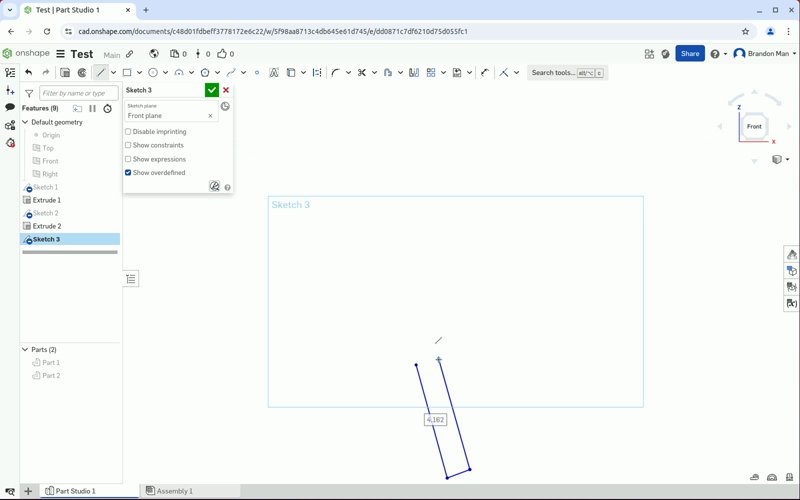
scroll(-6)
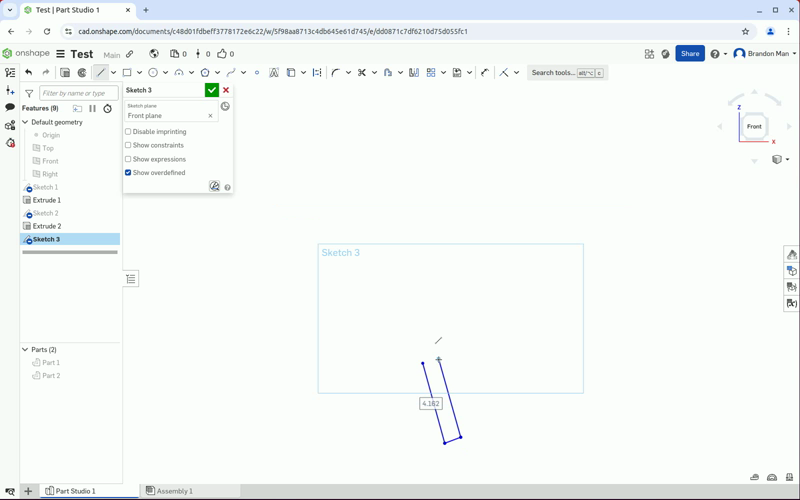
scroll(-6)
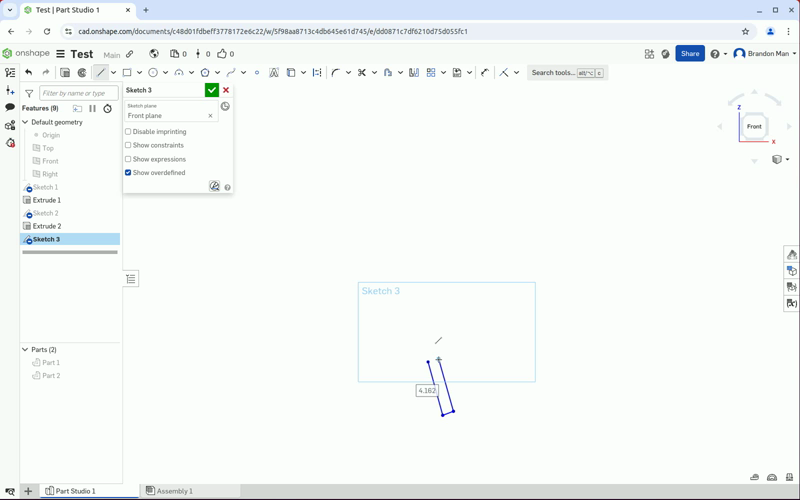
scroll(-6)
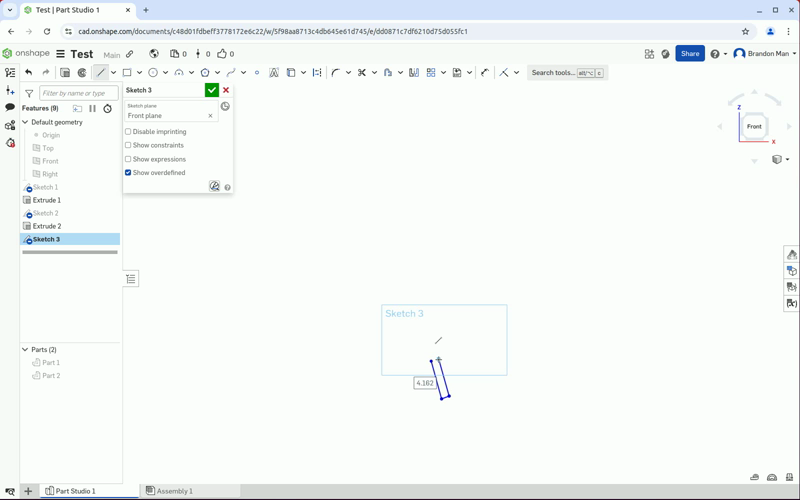
scroll(-6)
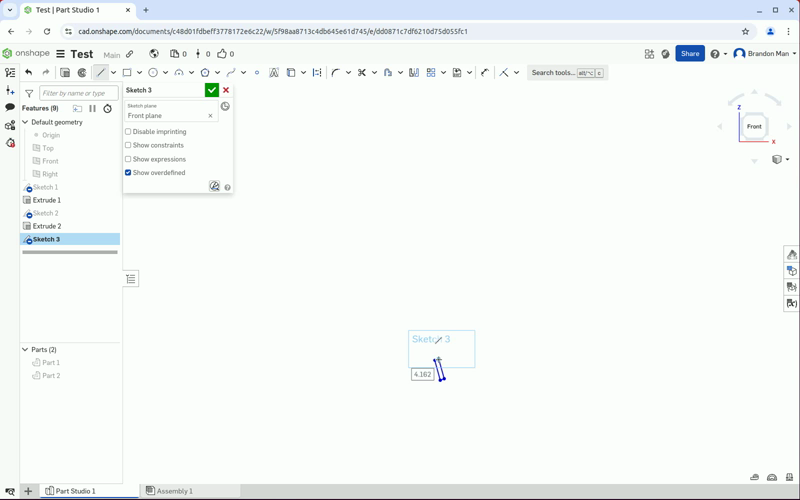
key_up(shift)
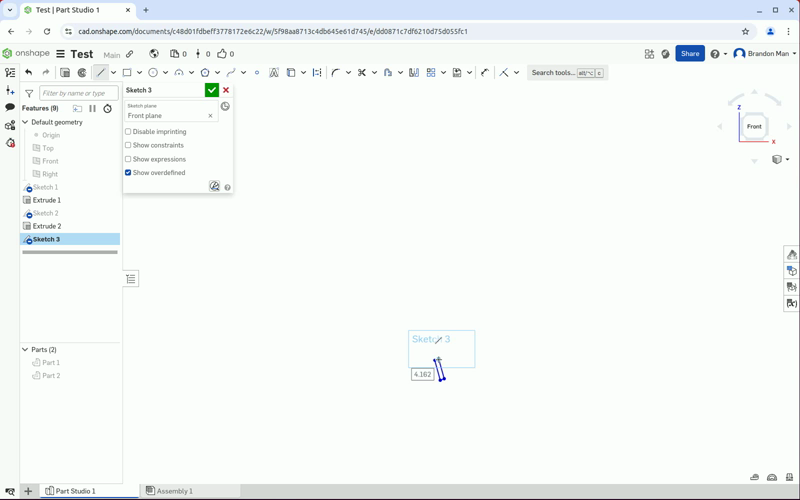
mouse_move(468, 359)
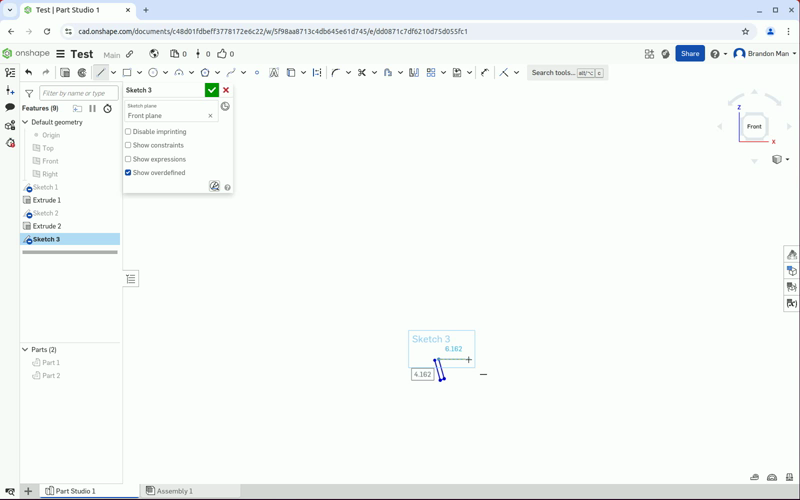
key_down(shift)
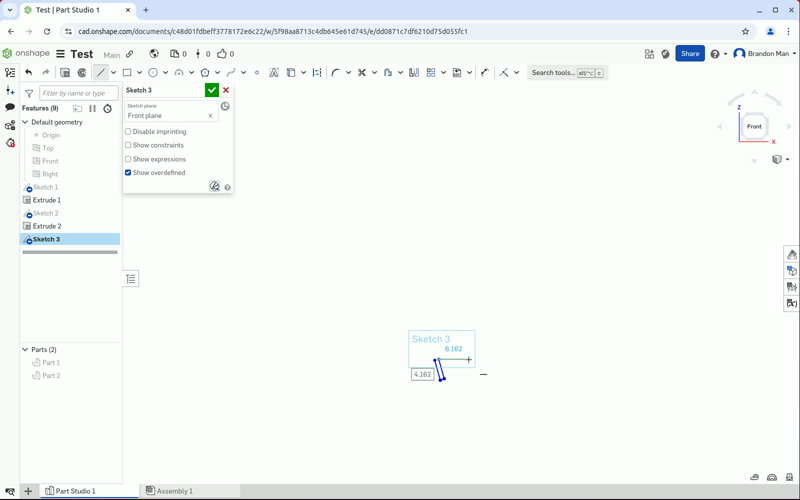
mouse_move(434, 360)
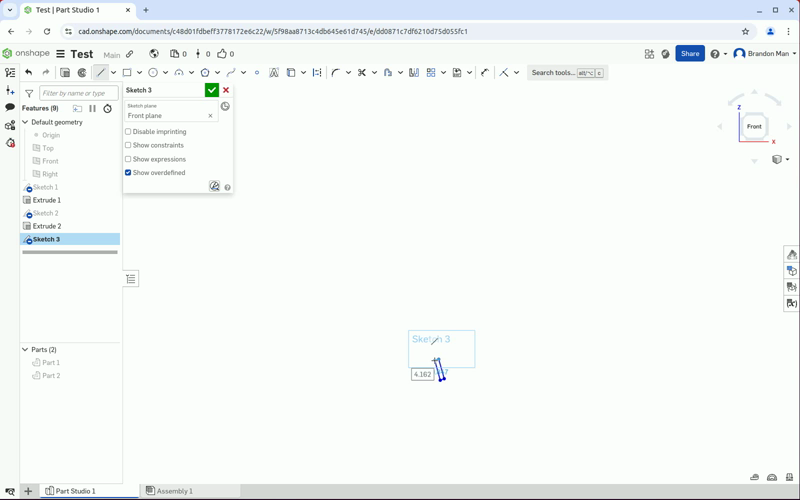
scroll(6)
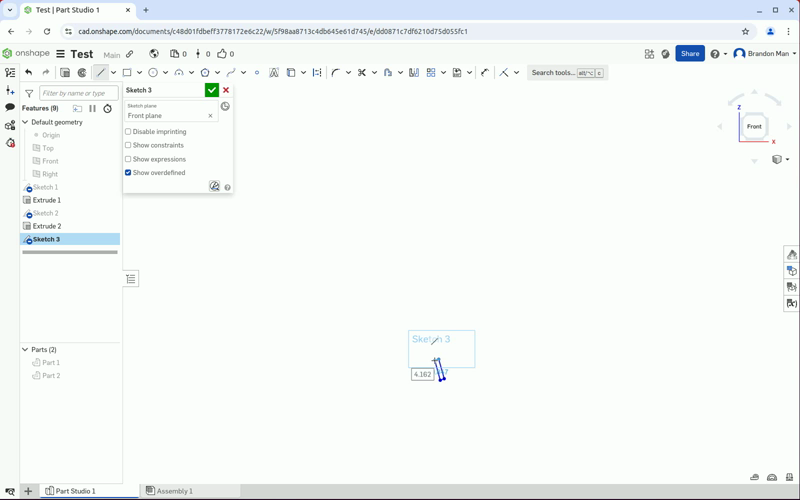
scroll(6)
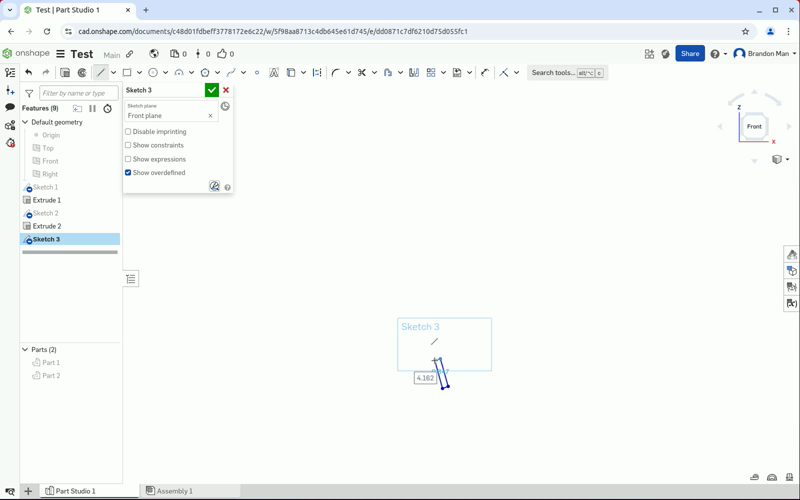
scroll(6)
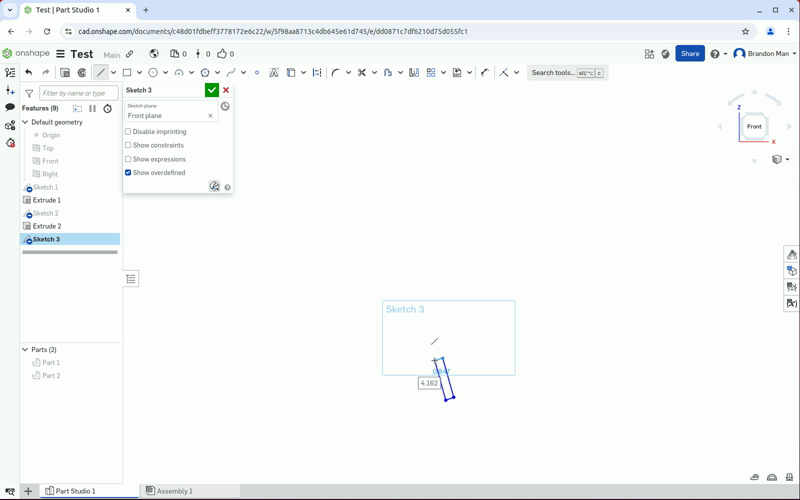
scroll(6)
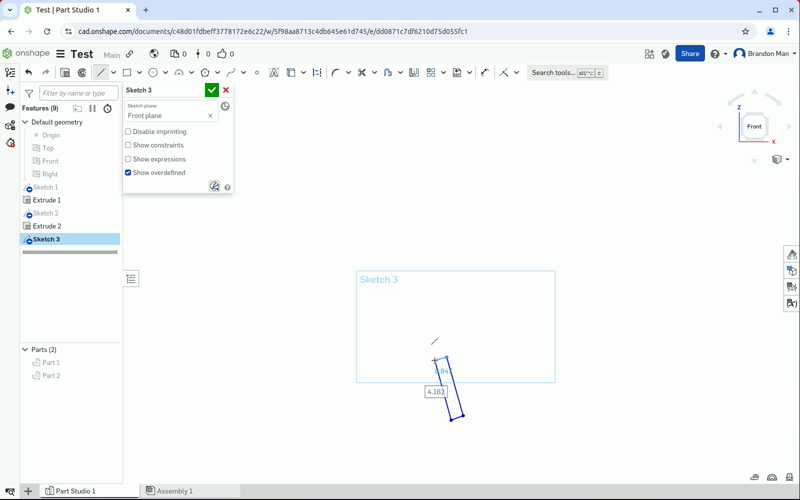
scroll(6)
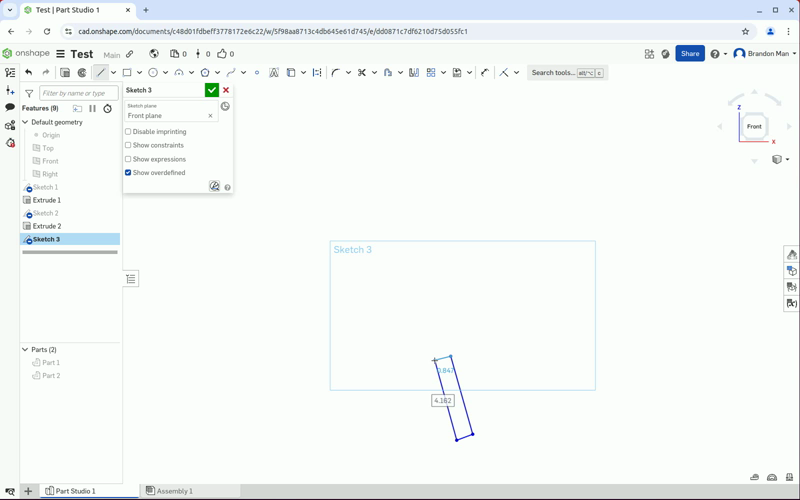
scroll(6)
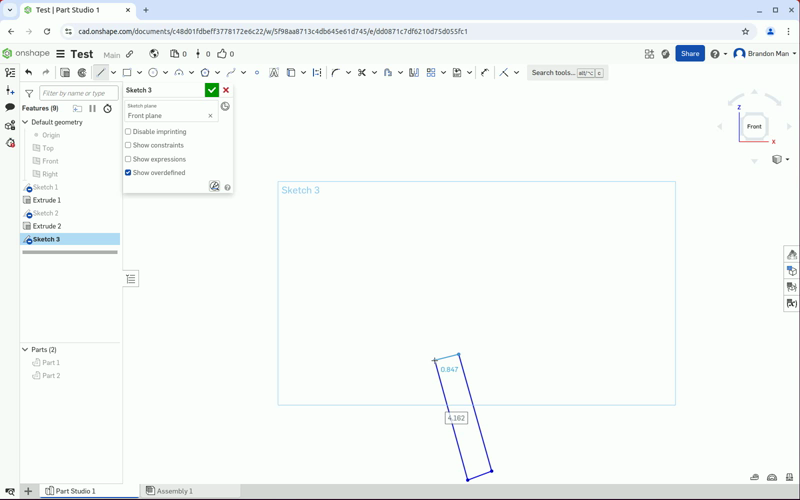
scroll(6)
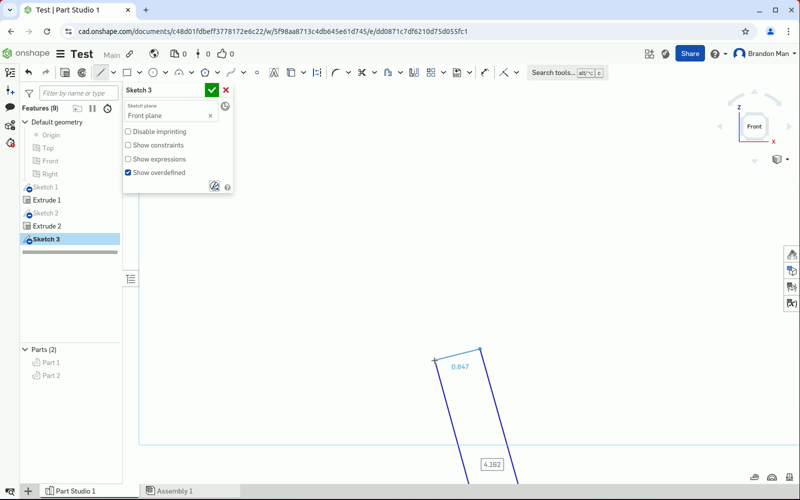
key_up(shift)
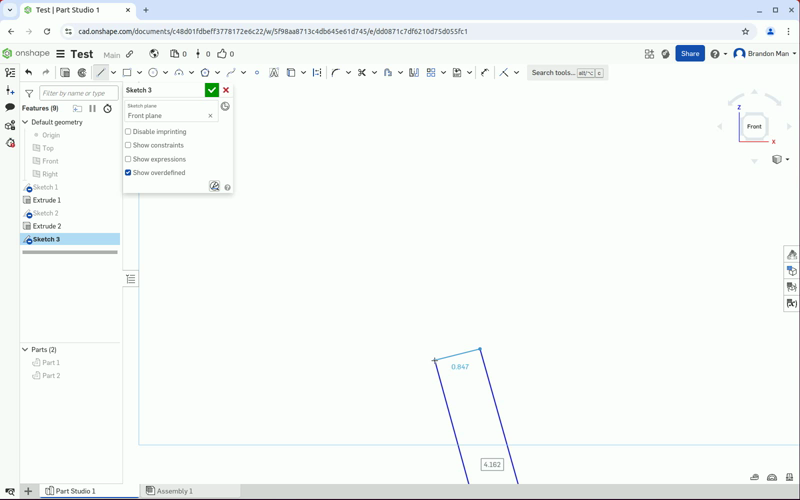
click(434, 360)
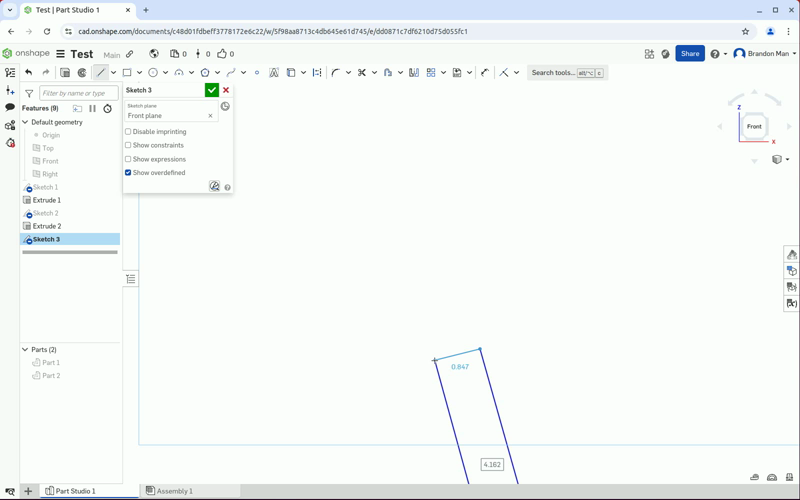
scroll(-6)
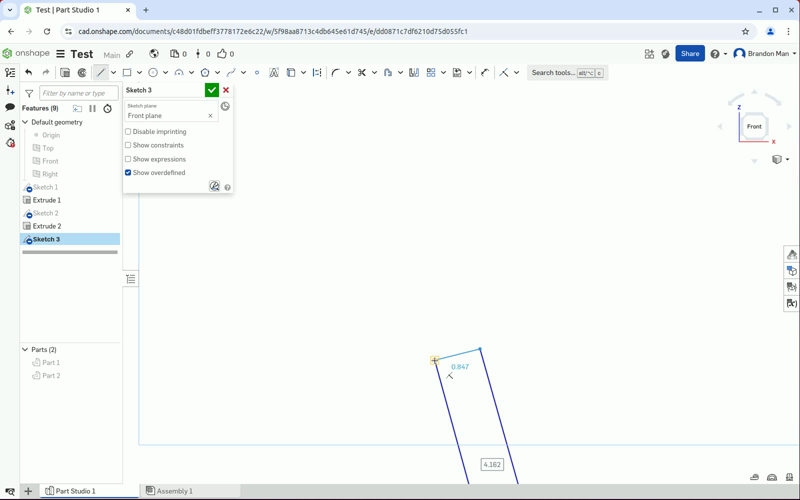
scroll(-6)
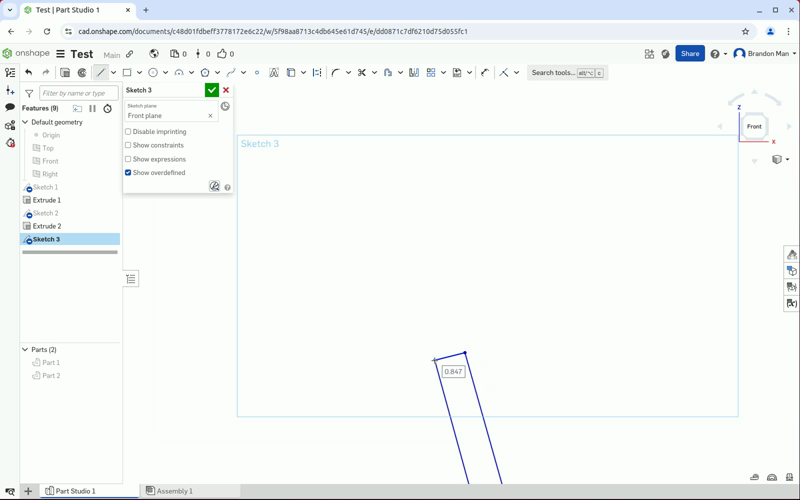
scroll(-6)
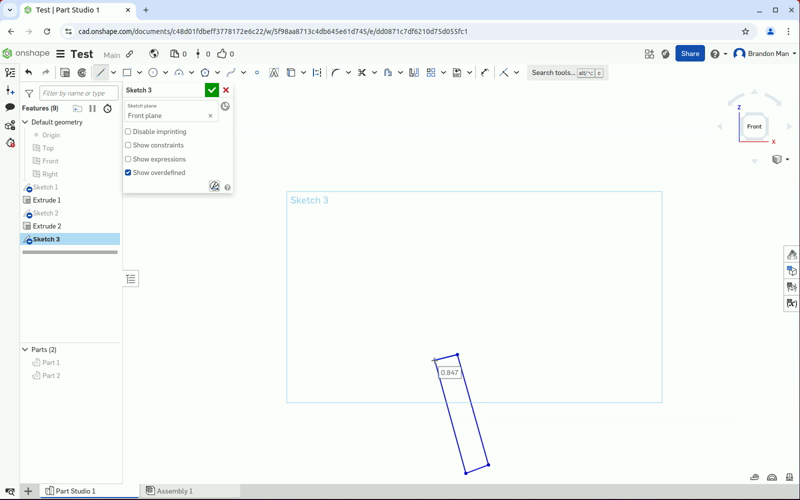
scroll(-6)
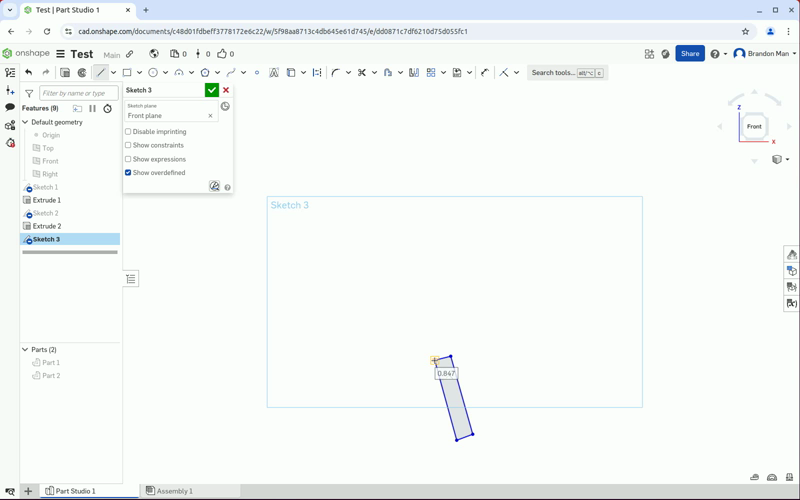
scroll(-6)
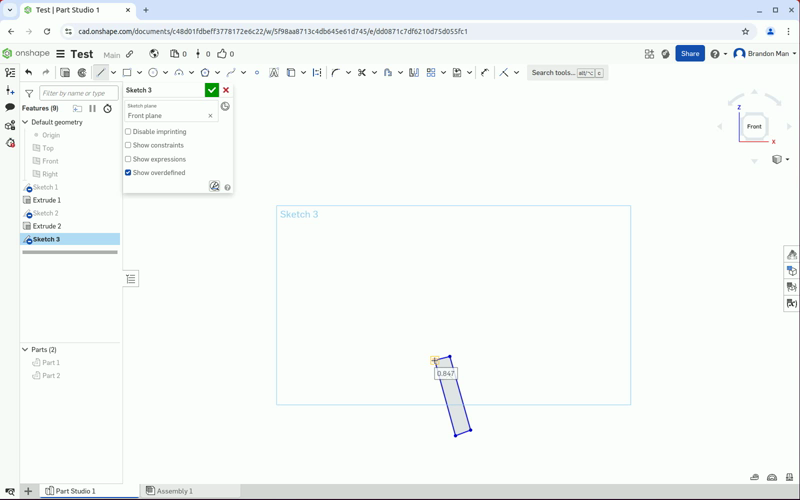
scroll(-6)
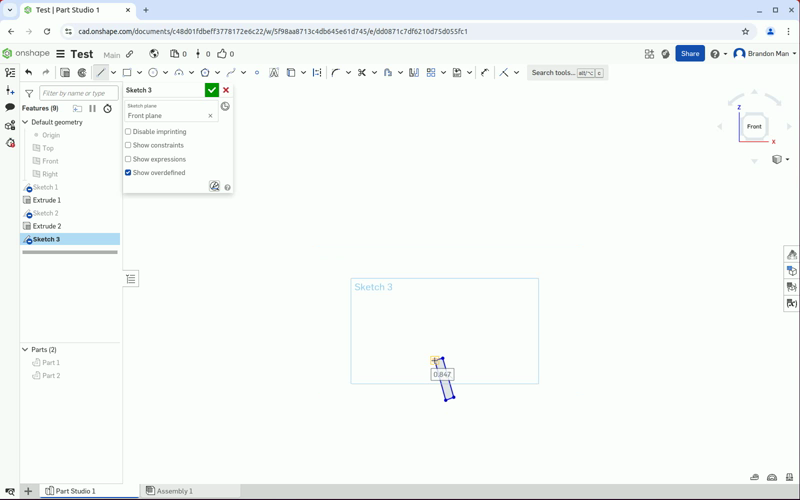
scroll(-6)
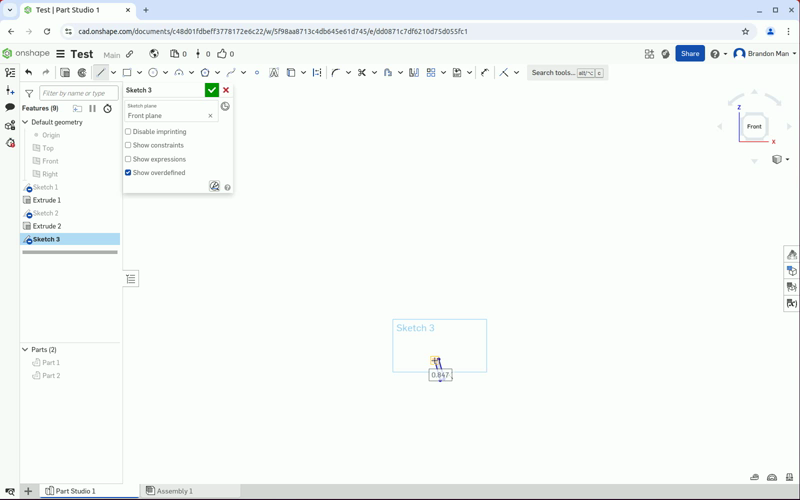
key(esc)
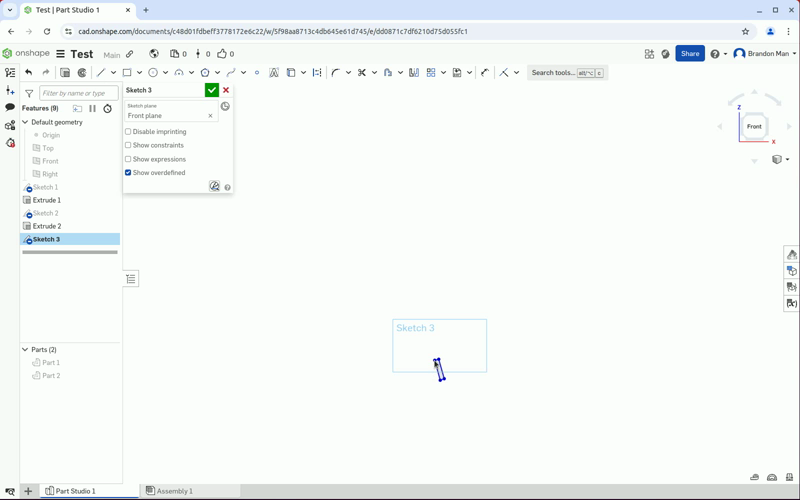
mouse_move(440, 368)
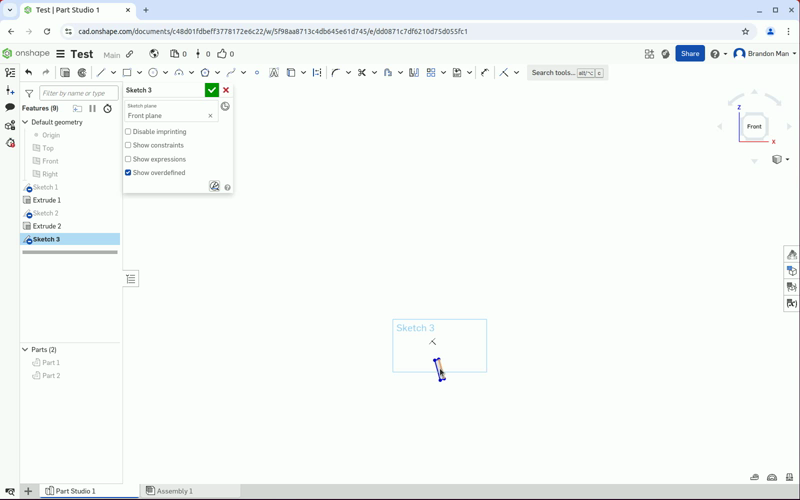
scroll(6)
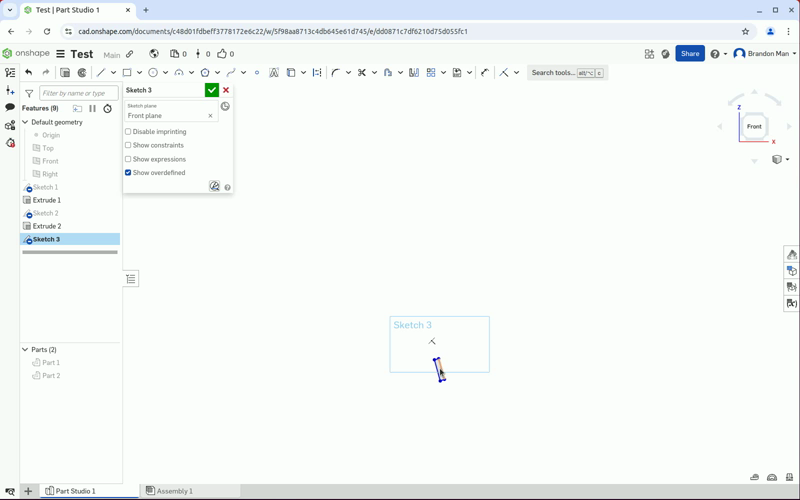
scroll(6)
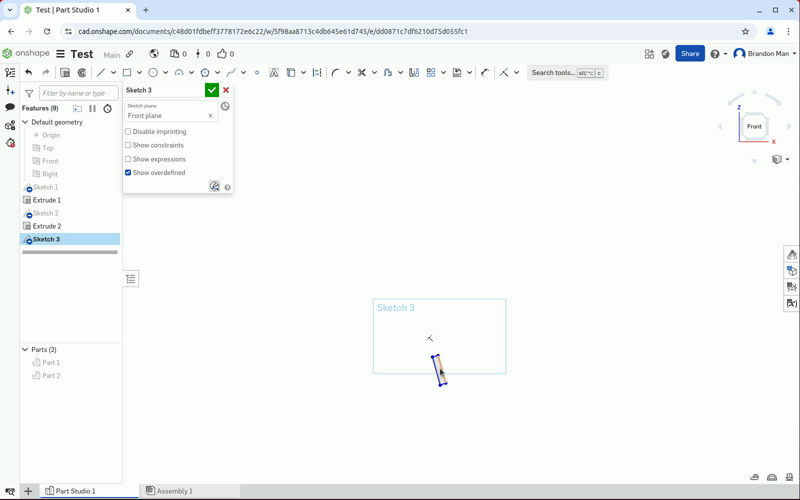
scroll(6)
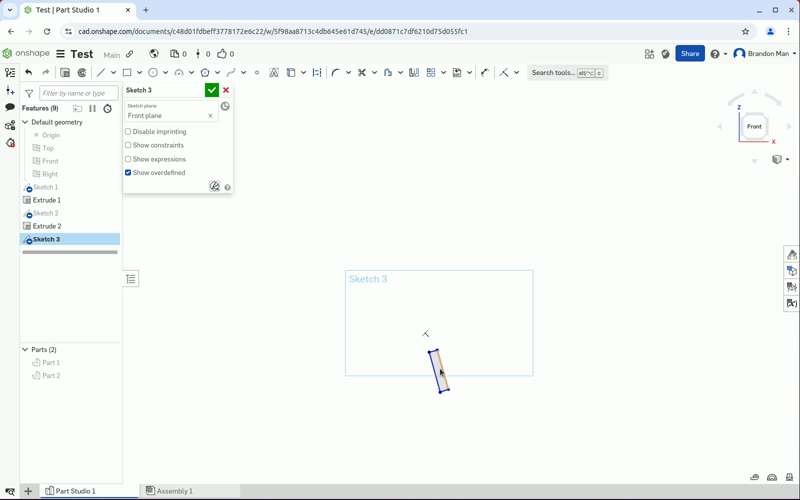
scroll(6)
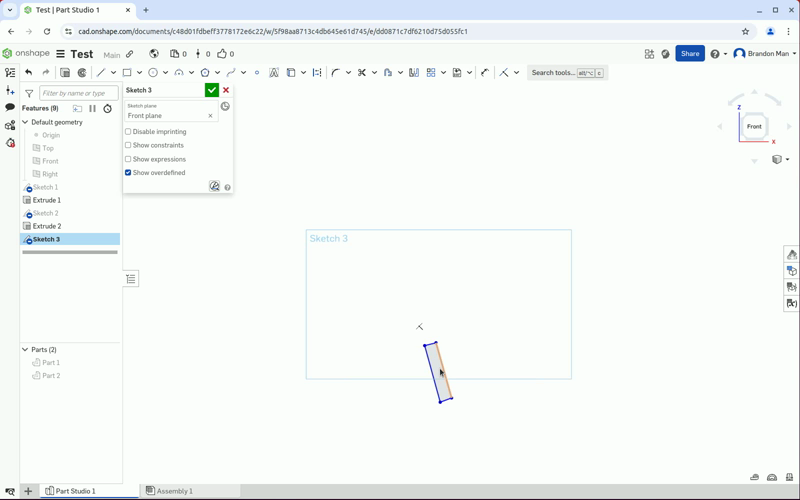
scroll(6)
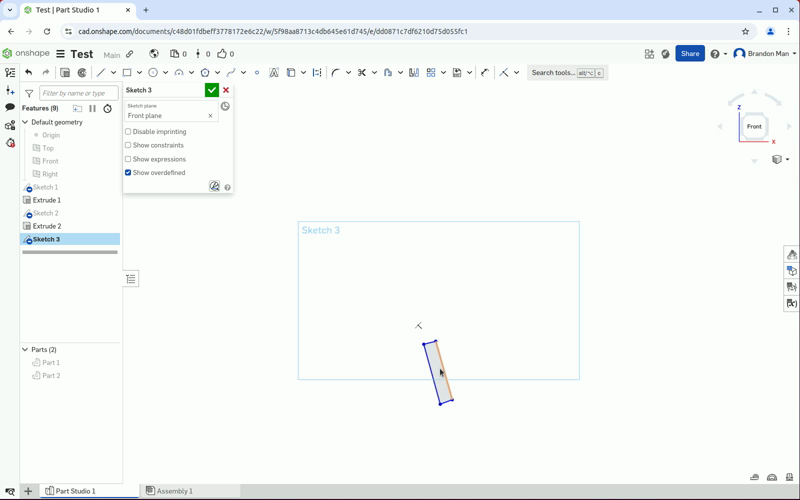
scroll(6)
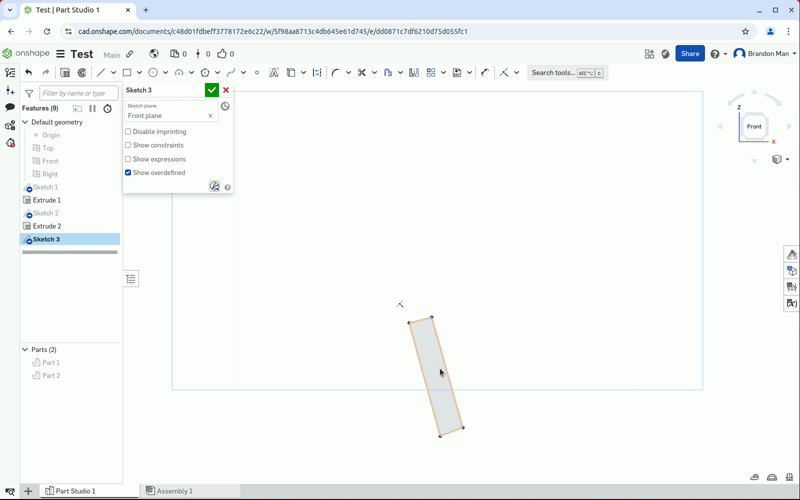
scroll(6)
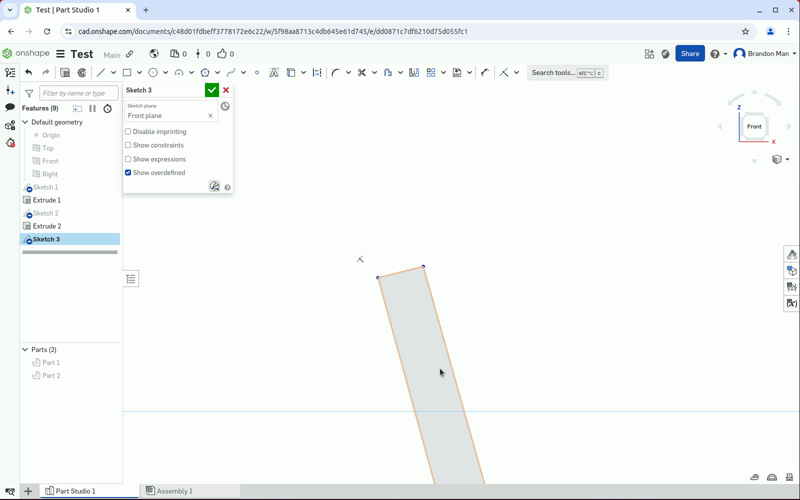
click(440, 368)
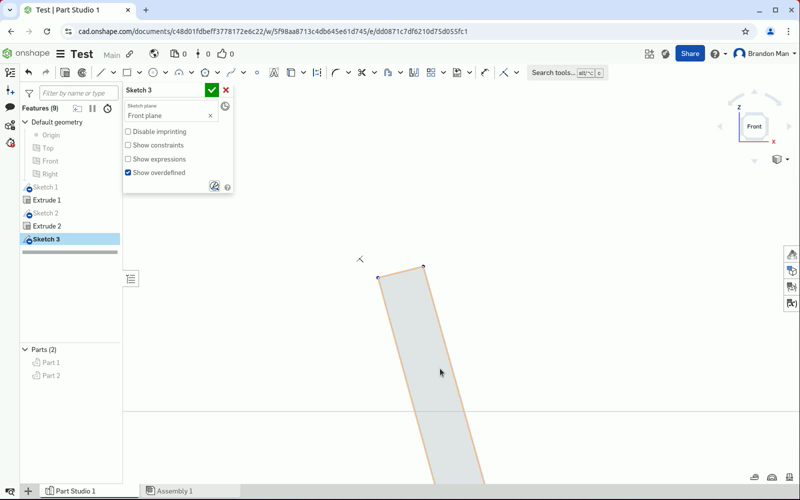
scroll(-6)
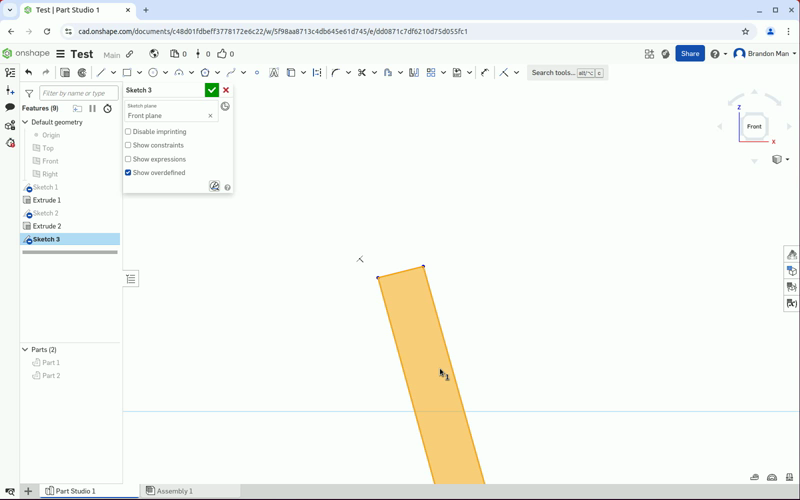
scroll(-6)
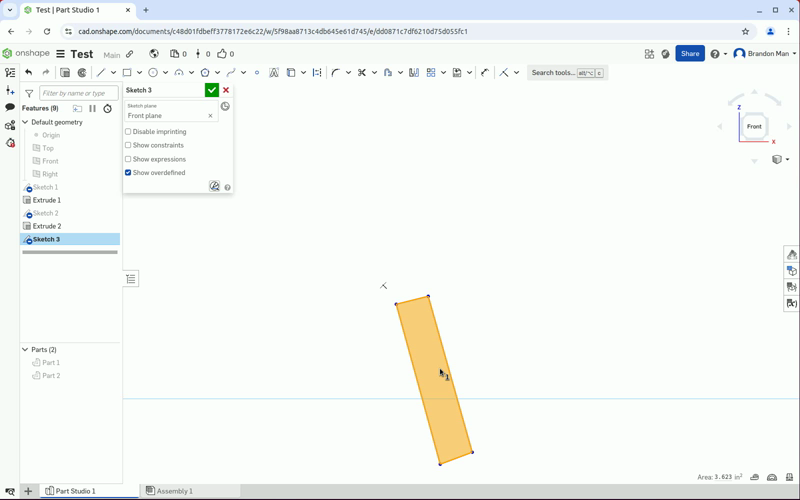
scroll(-6)
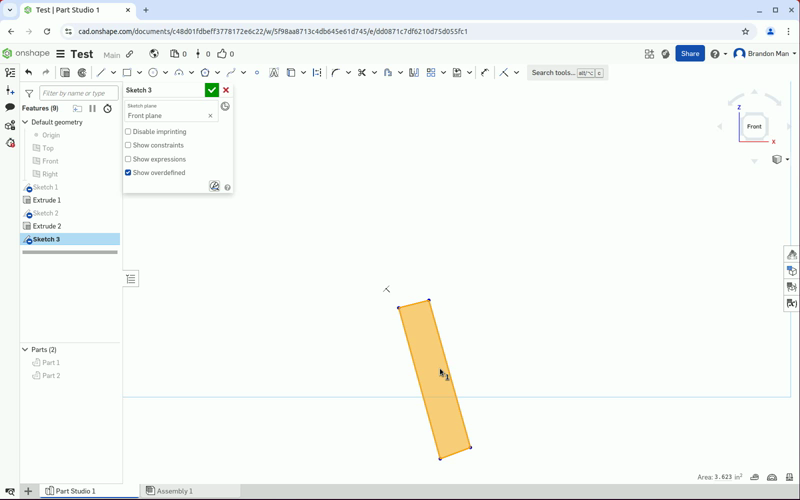
scroll(-6)
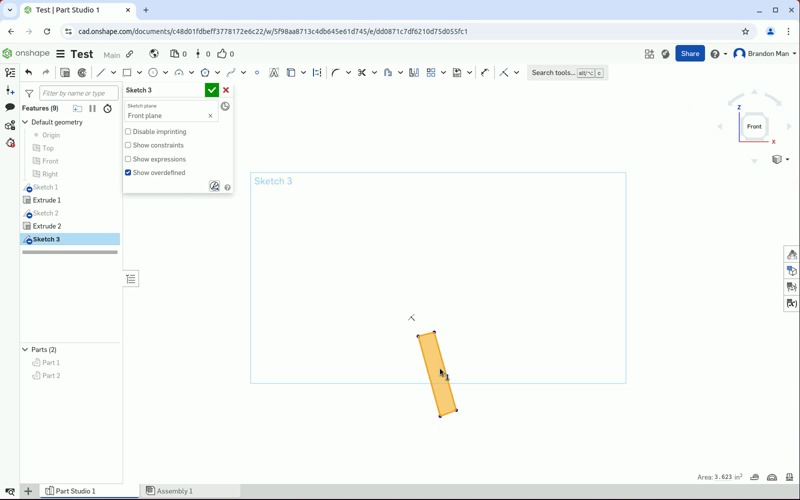
scroll(-6)
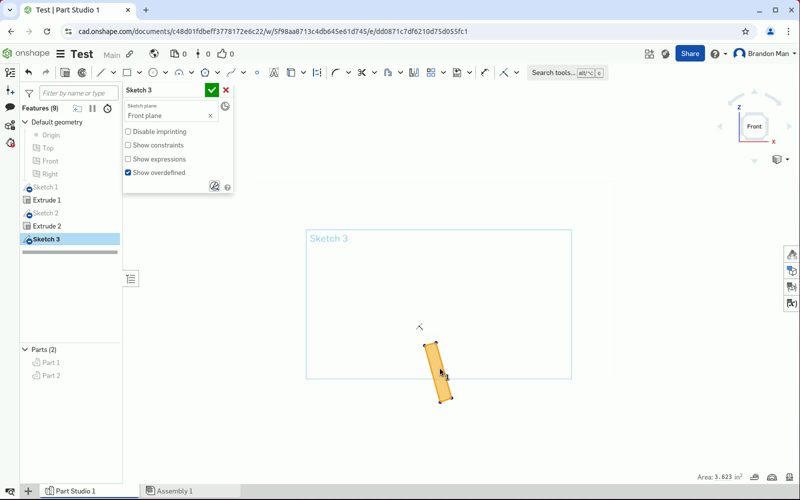
scroll(-6)
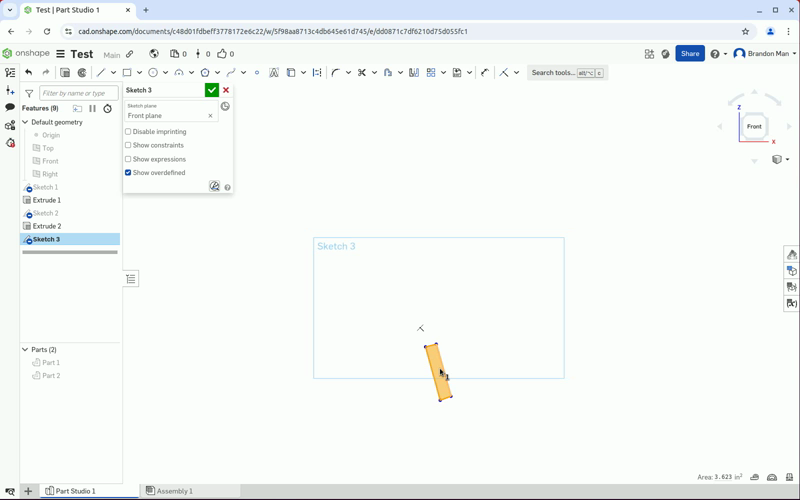
scroll(-6)
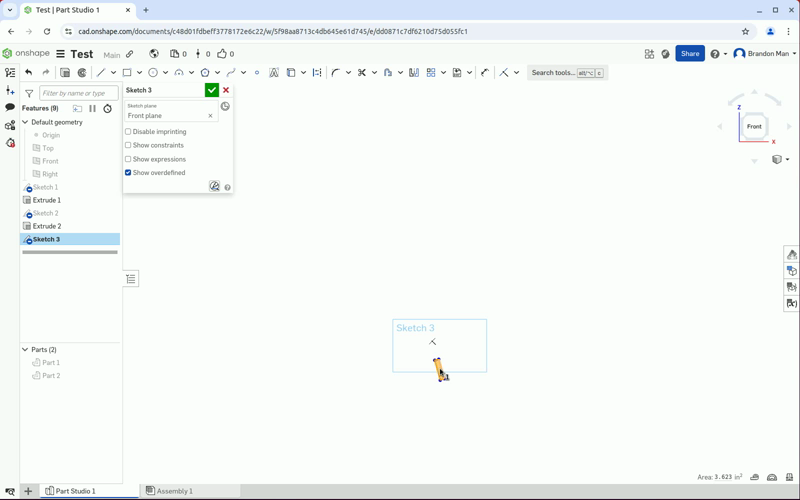
mouse_move(73, 352)
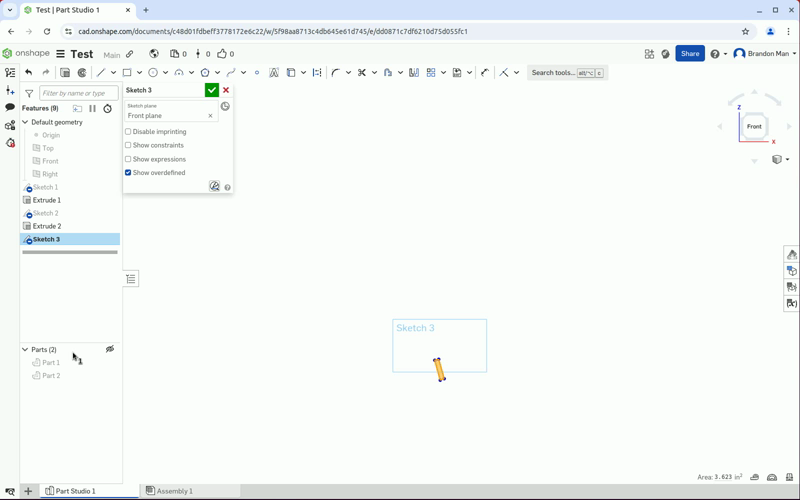
key(shift+y)
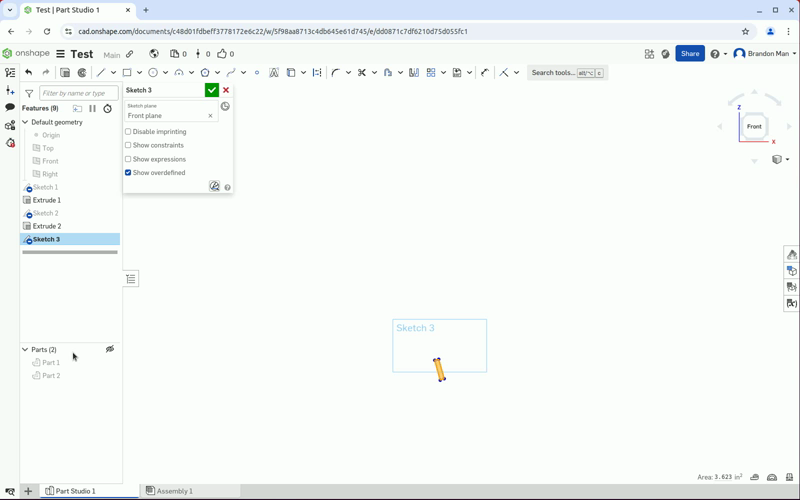
key(shift+e)
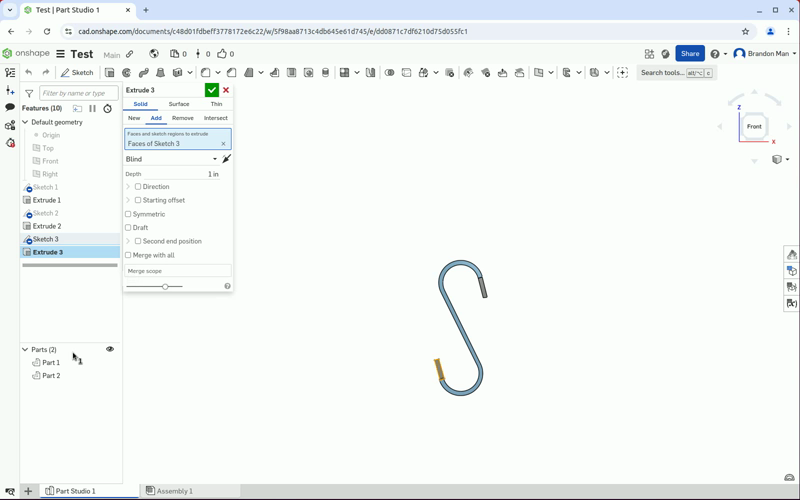
mouse_move(143, 106)
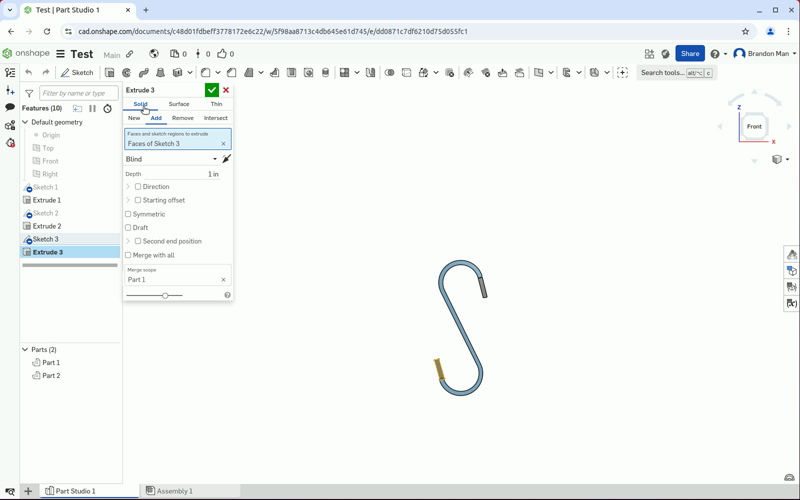
click(143, 106)
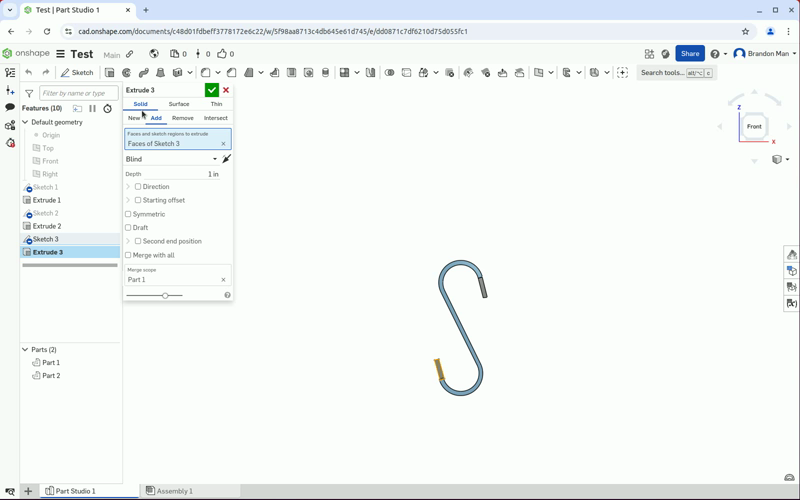
mouse_move(137, 120)
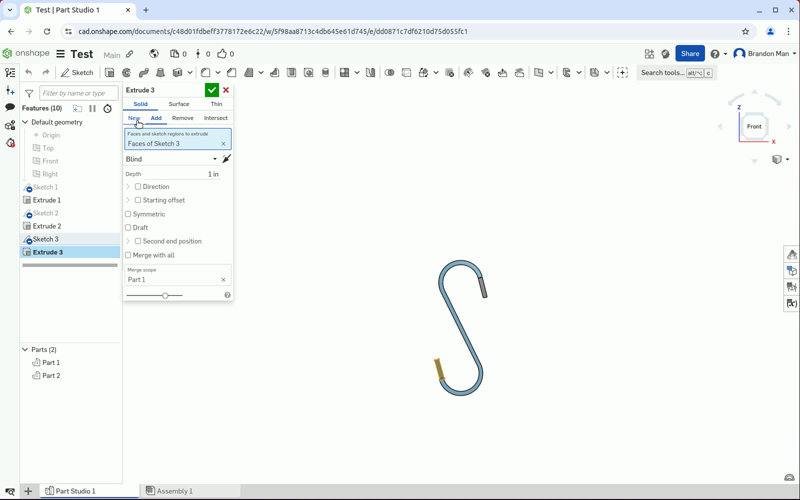
click(137, 120)
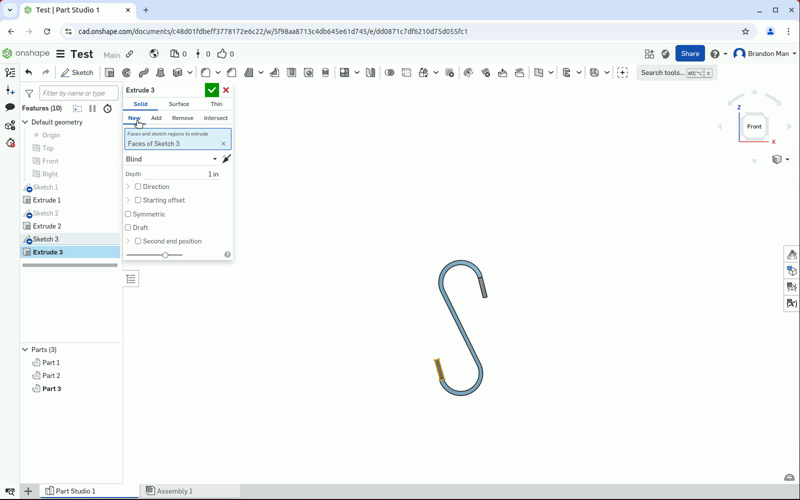
key(tab, 4)
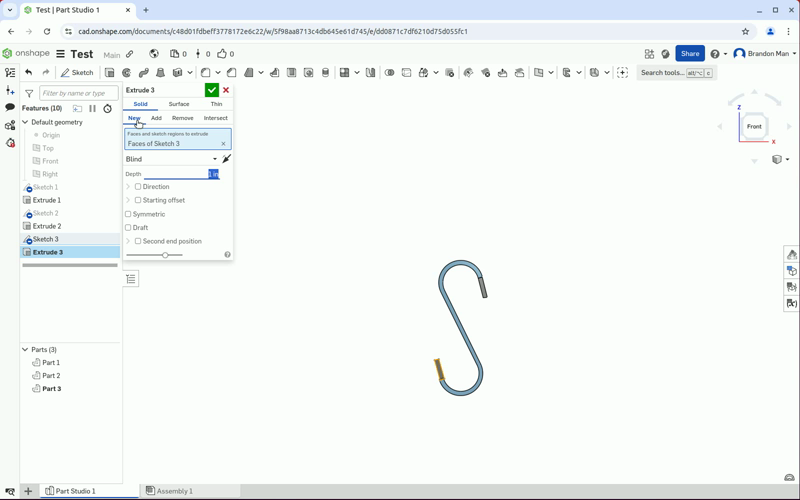
text(2.407)
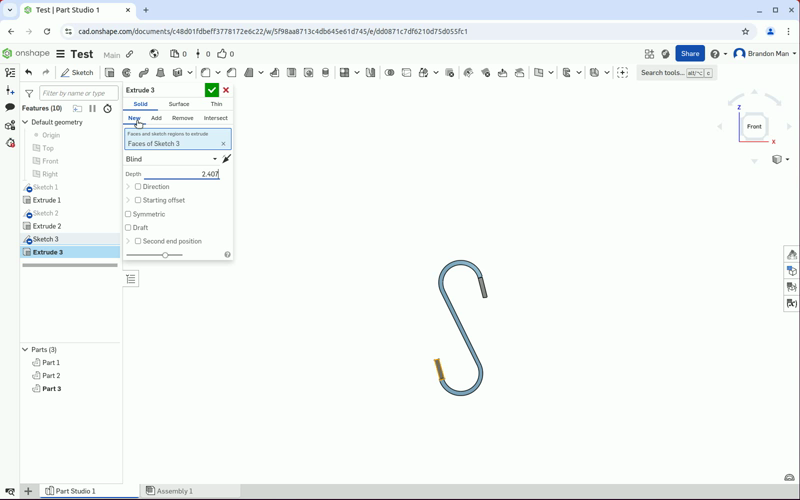
key(enter)
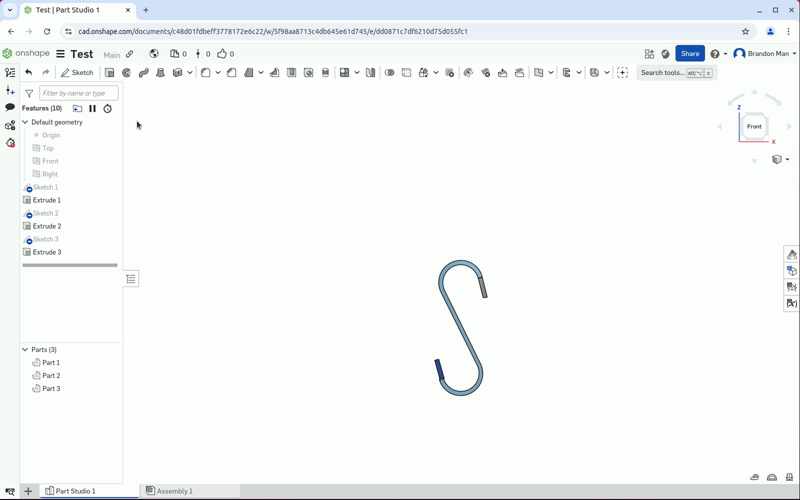
key(shift+h)
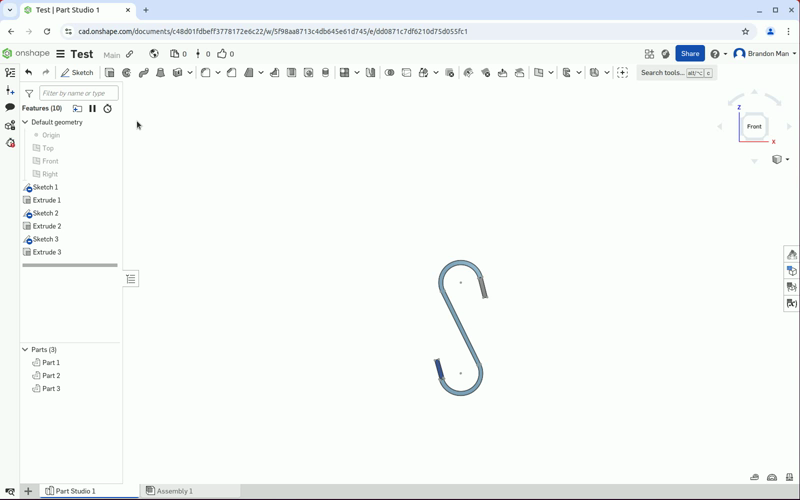
key(shift+h)
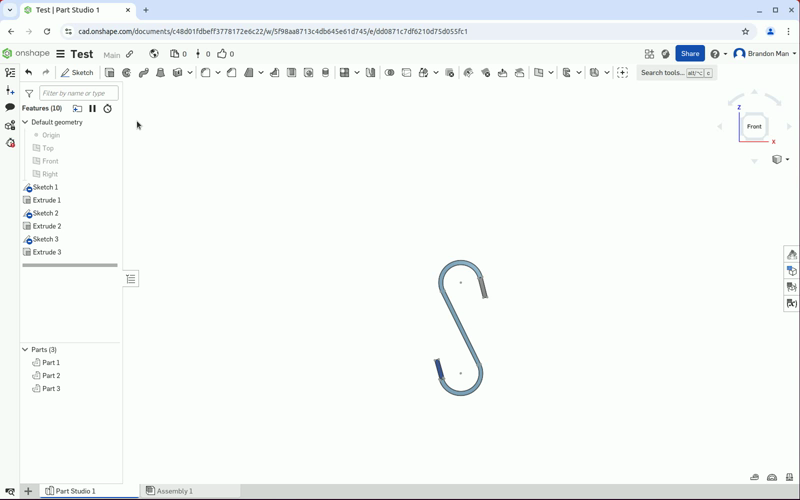
key(shift+7)
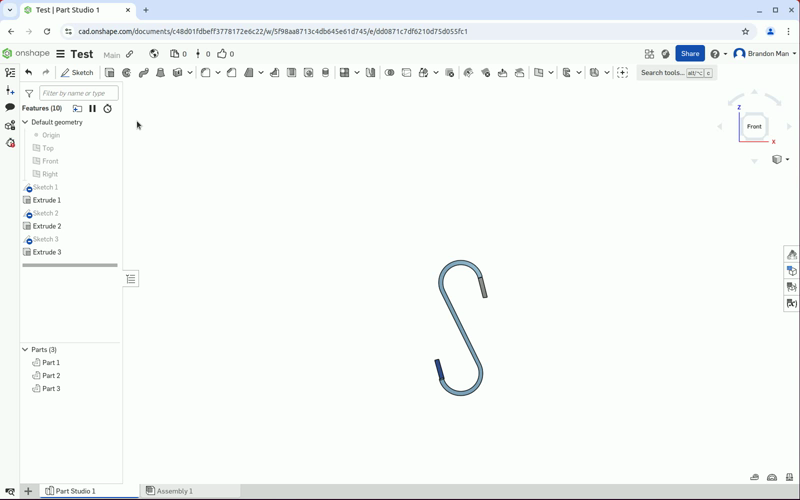
key(left, 2)
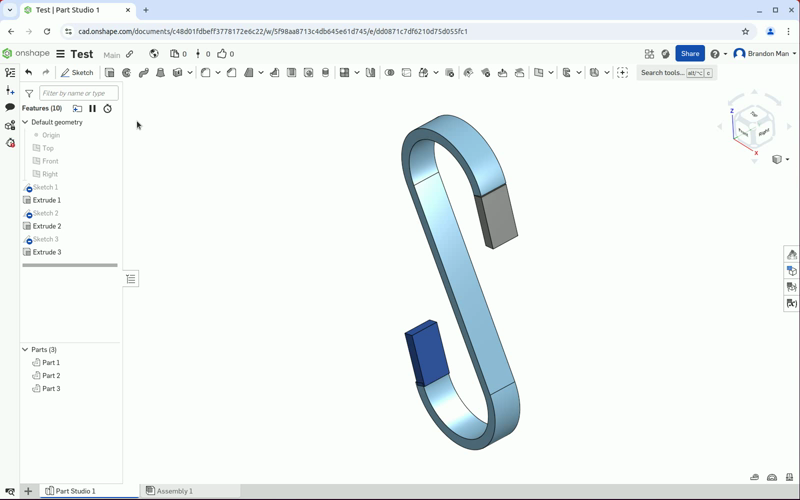
key(down, 2)
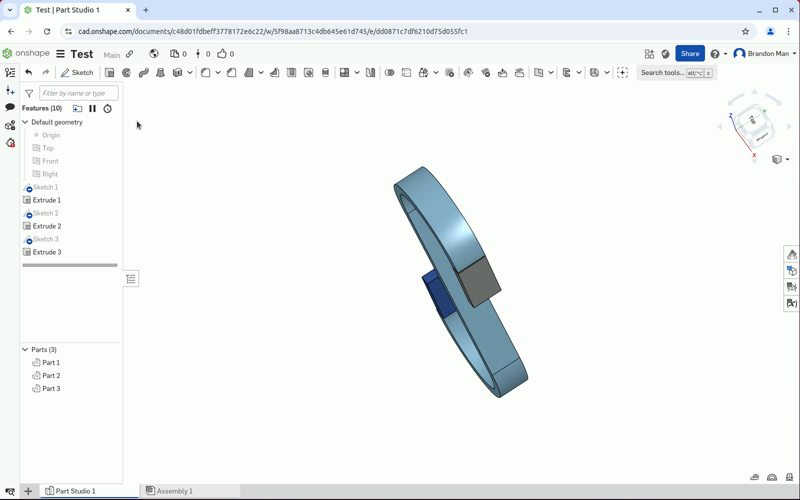
key(up, 2)
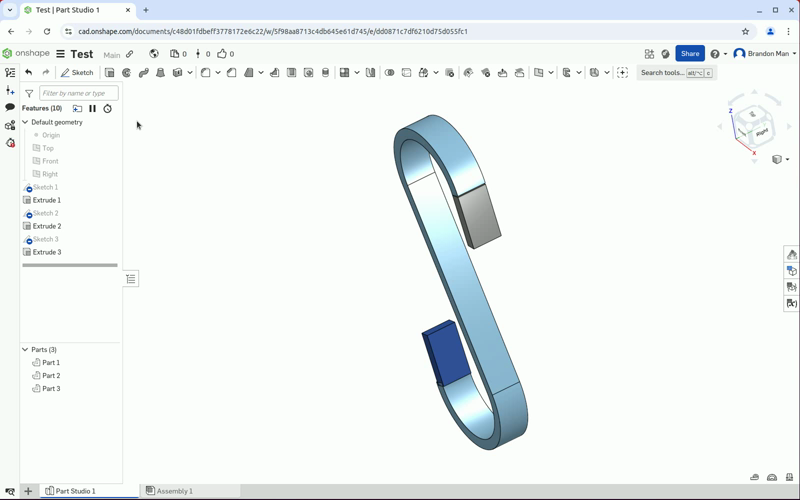
key(right, 2)
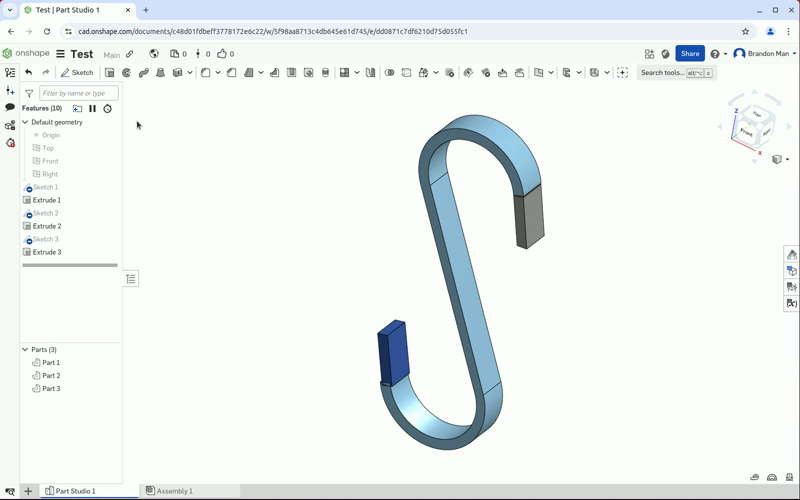
mouse_move(73, 189)
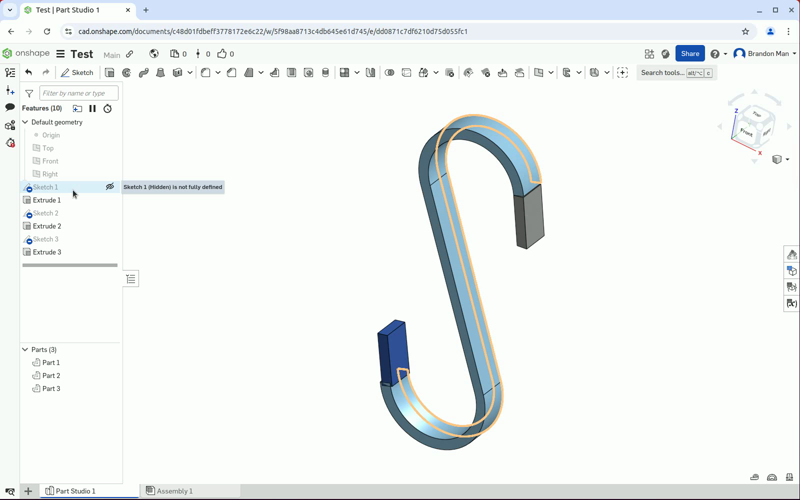
click(73, 189)